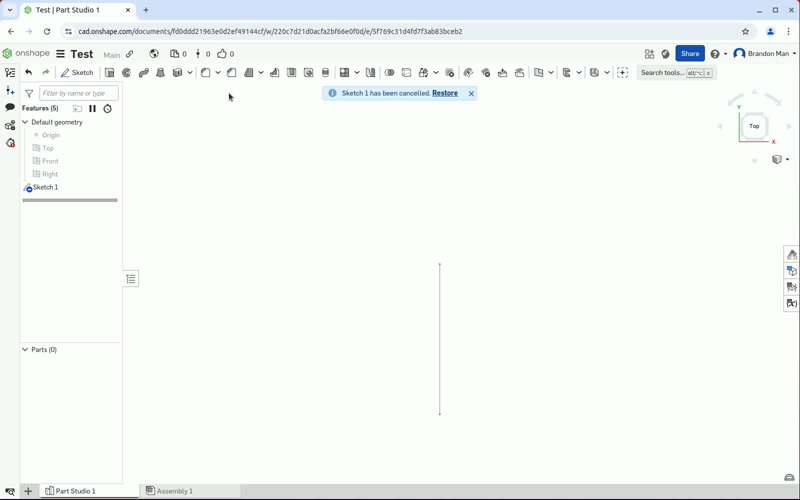
key(shift+h)
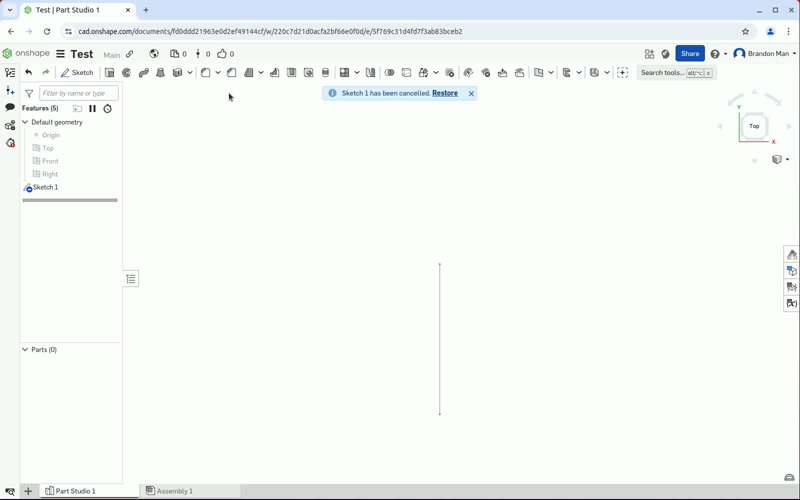
key(shift+s)
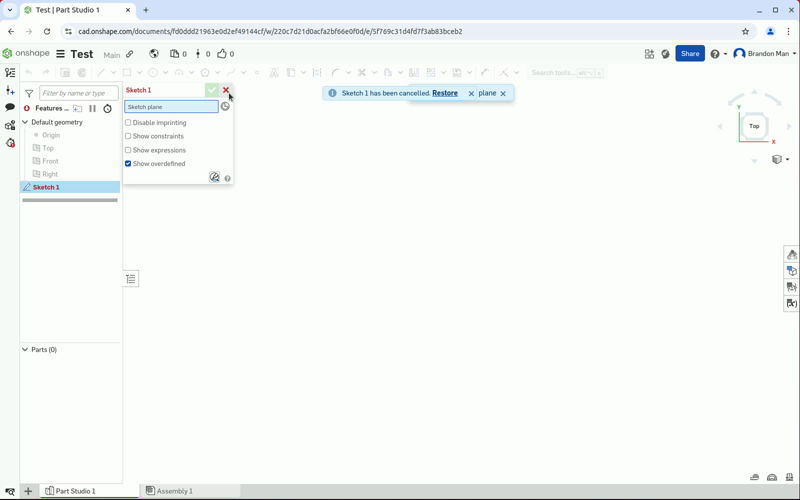
mouse_move(73, 150)
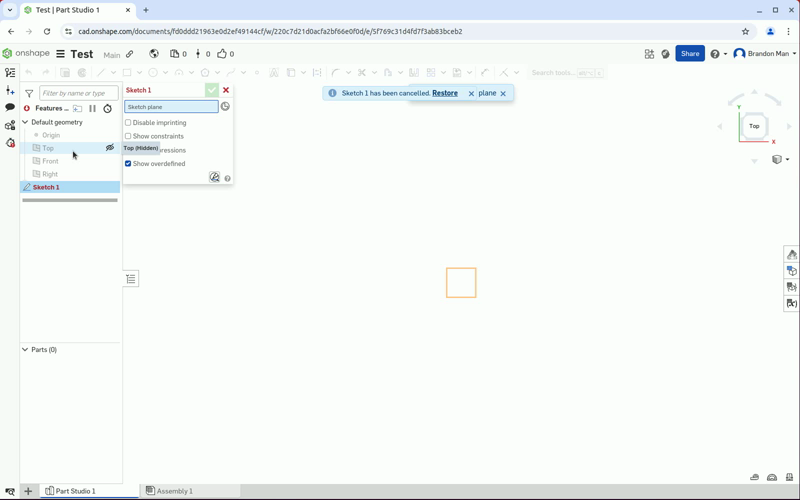
click(73, 150)
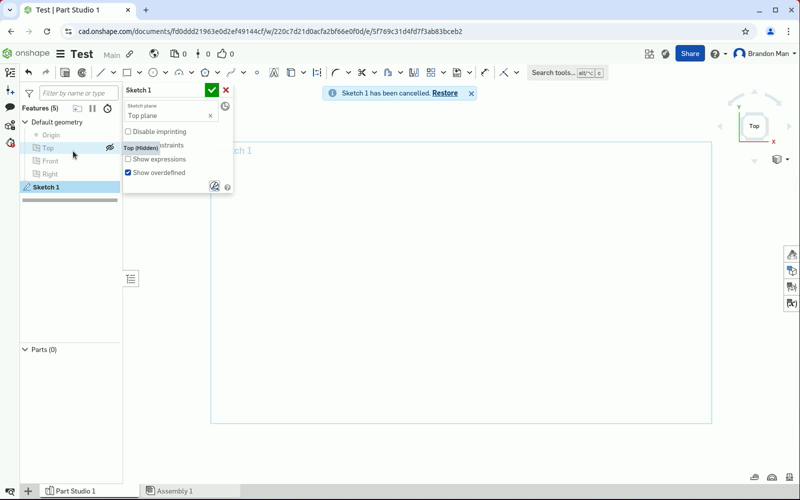
mouse_move(73, 352)
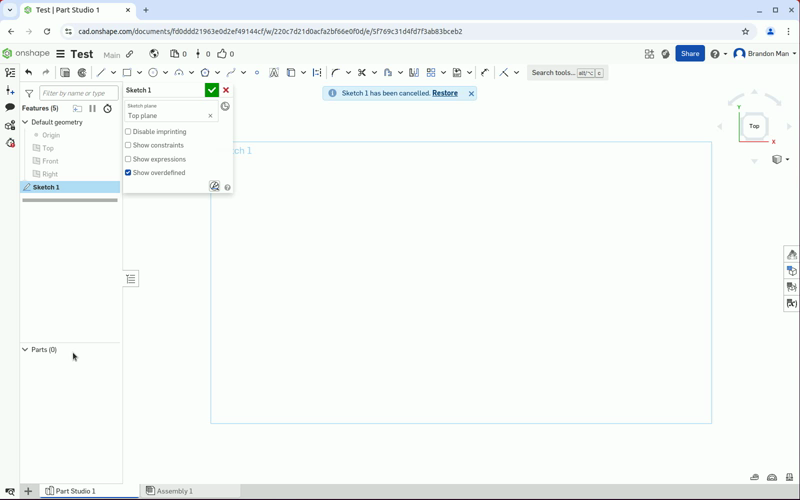
key(y)
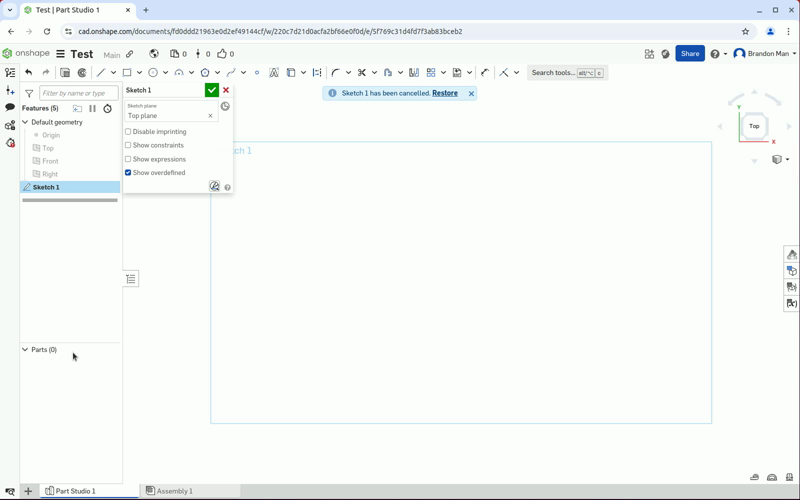
key(l)
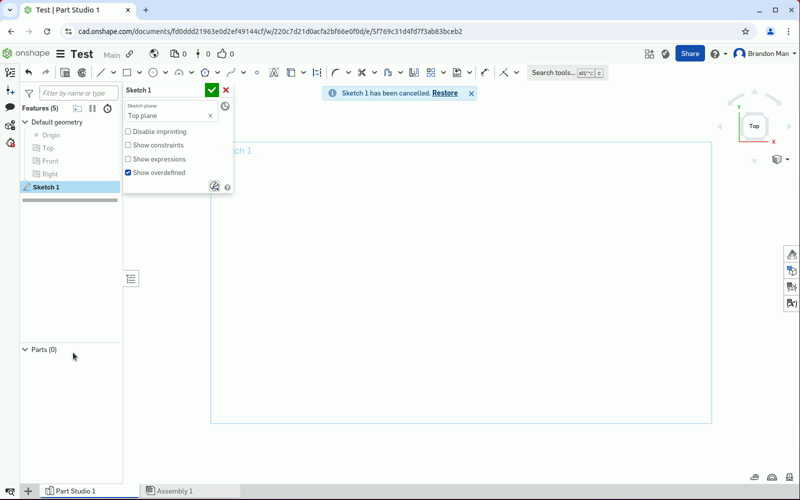
key_down(shift)
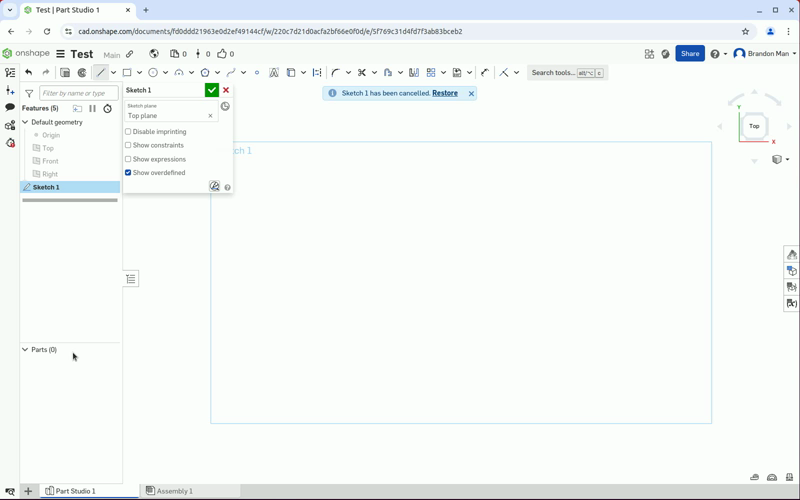
mouse_move(460, 282)
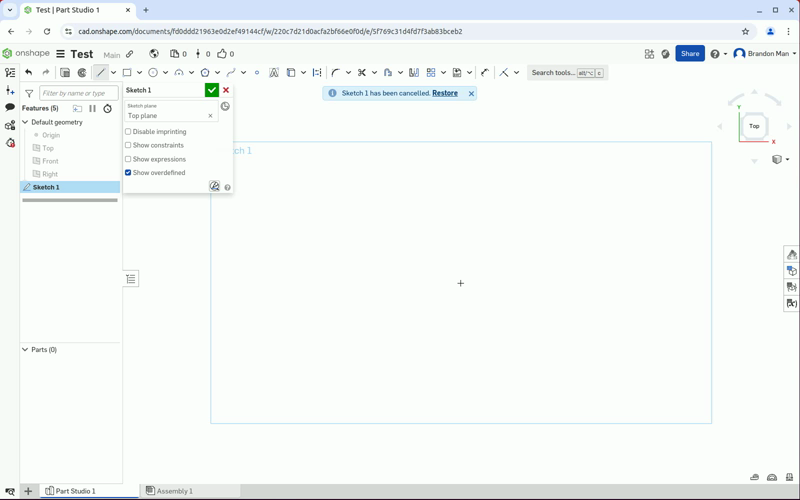
click(460, 282)
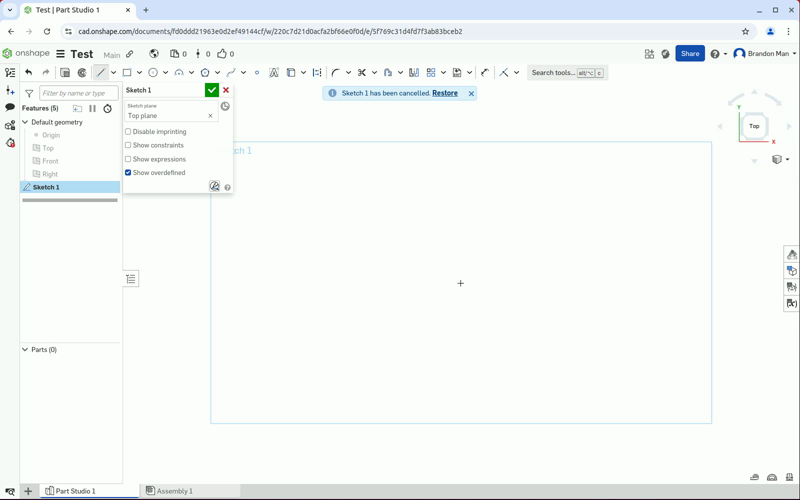
key_up(shift)
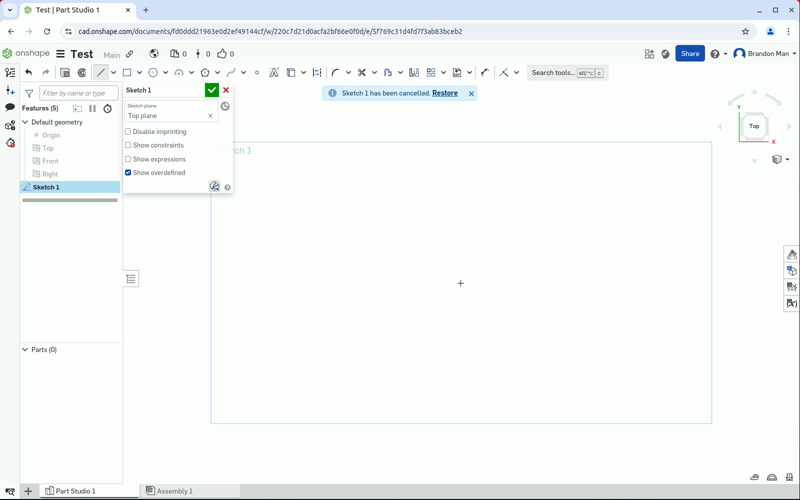
key_down(shift)
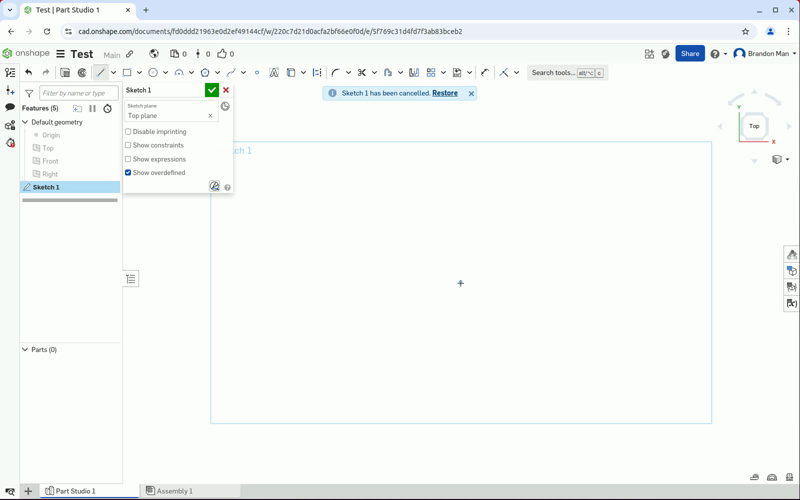
mouse_move(554, 282)
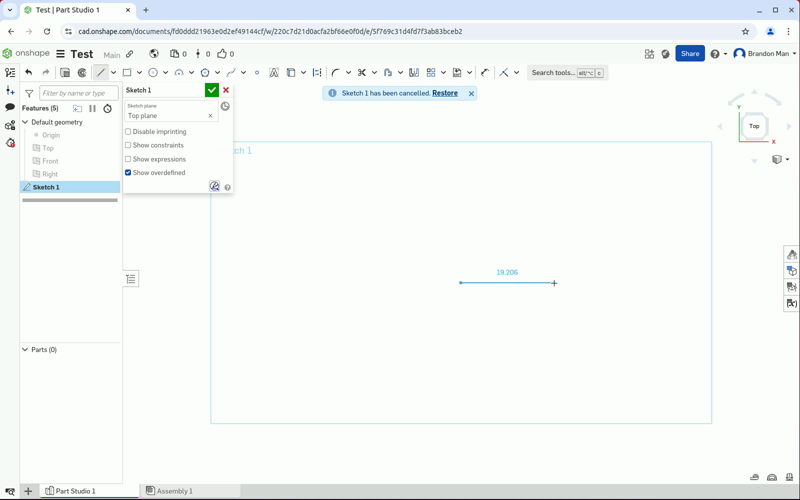
click(554, 282)
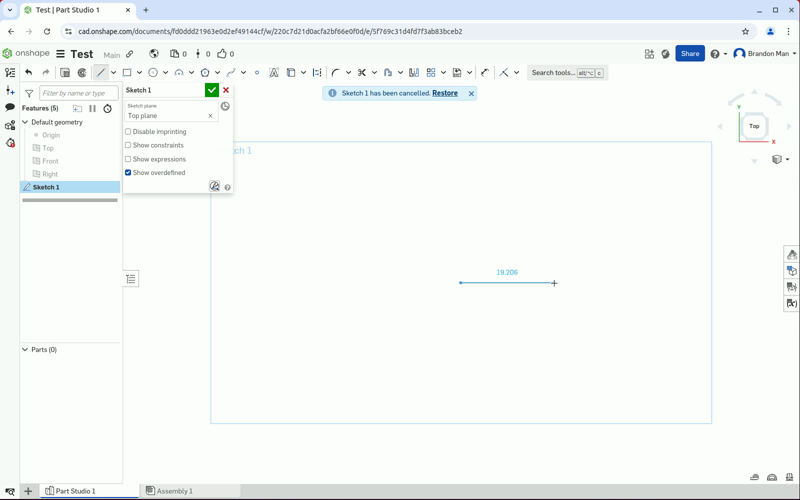
key_up(shift)
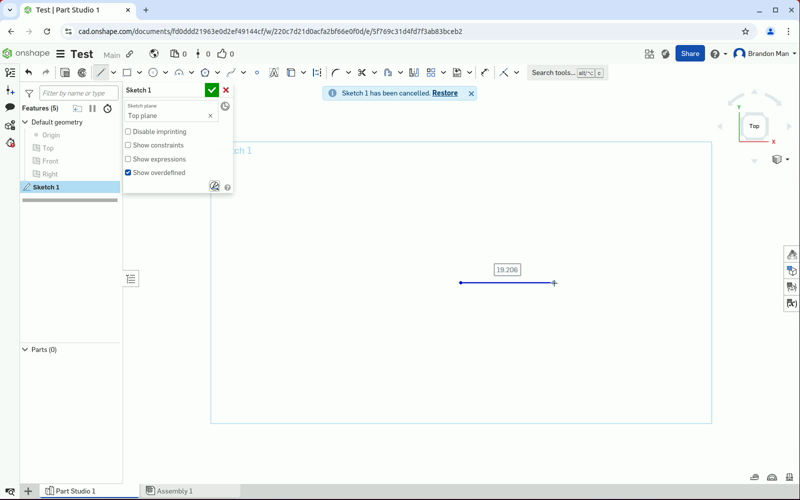
key(esc)
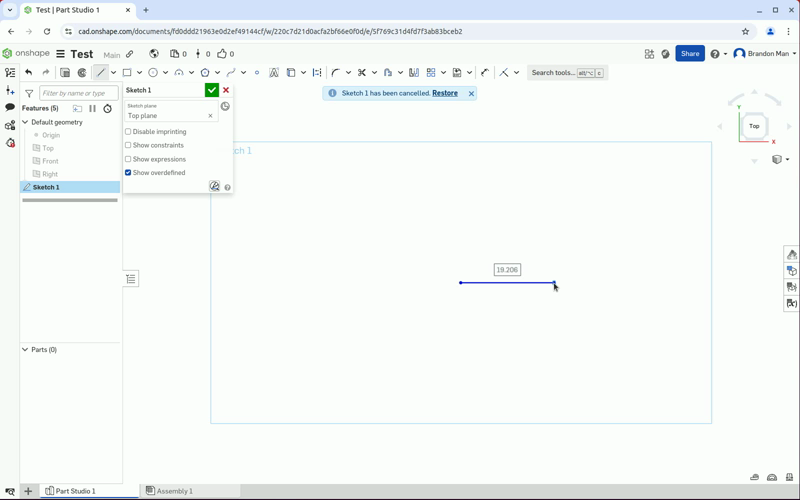
key(a)
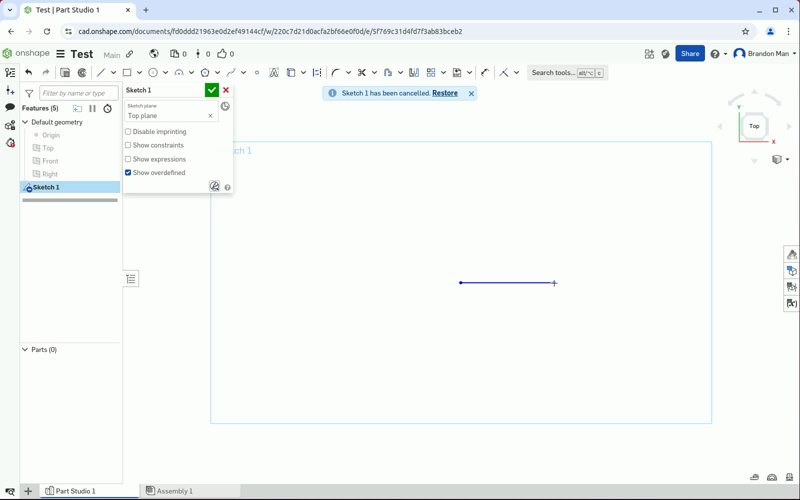
mouse_move(554, 282)
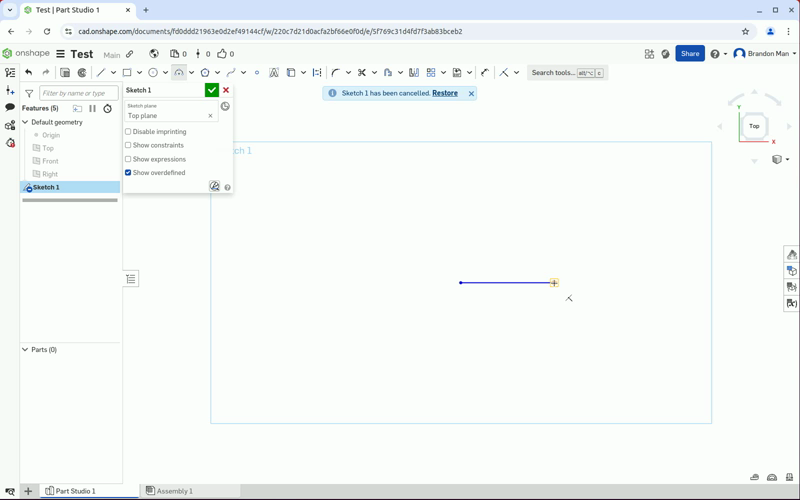
click(554, 282)
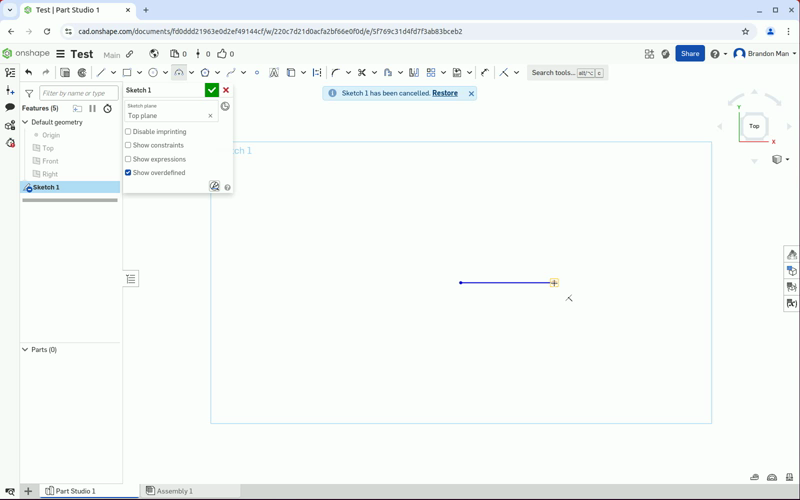
key_down(shift)
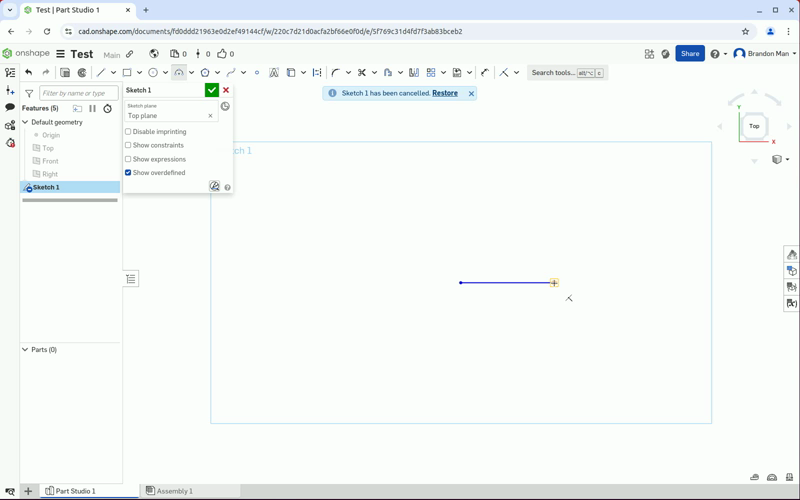
mouse_move(554, 243)
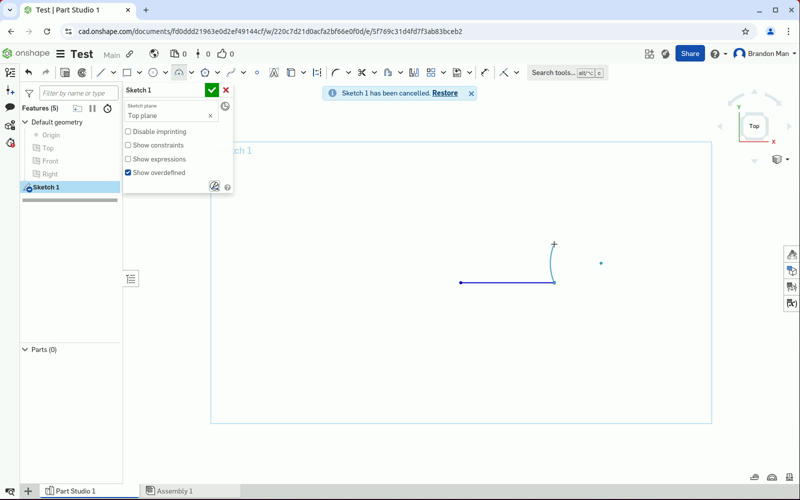
click(554, 243)
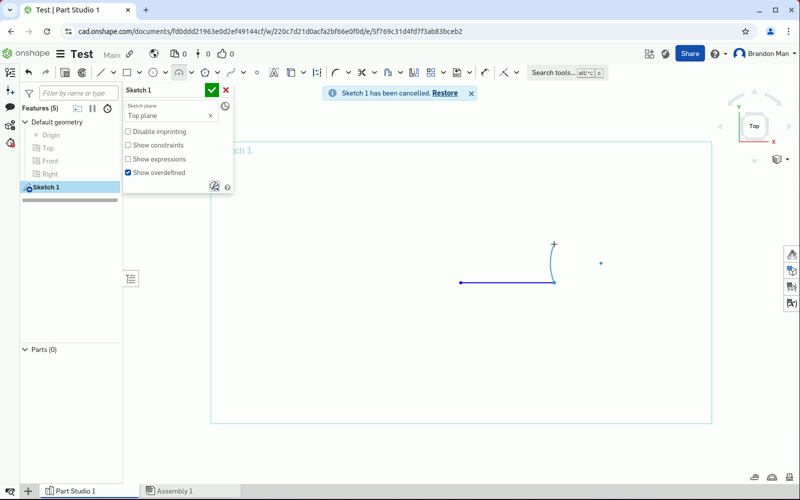
mouse_move(573, 263)
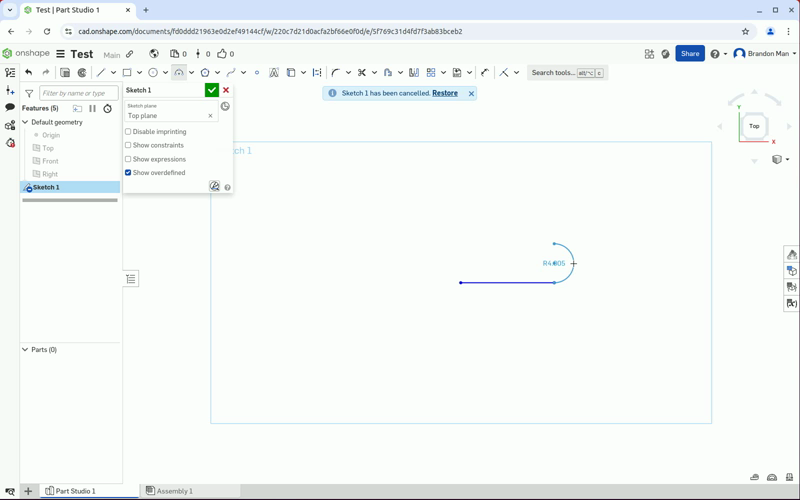
click(573, 263)
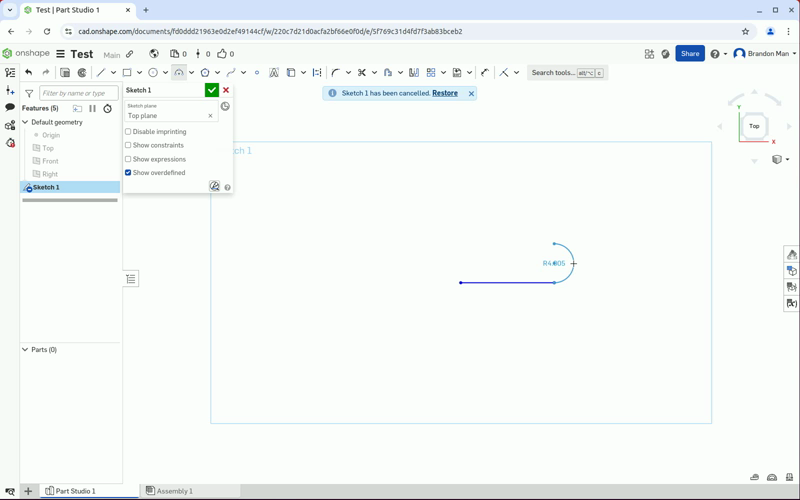
key_up(shift)
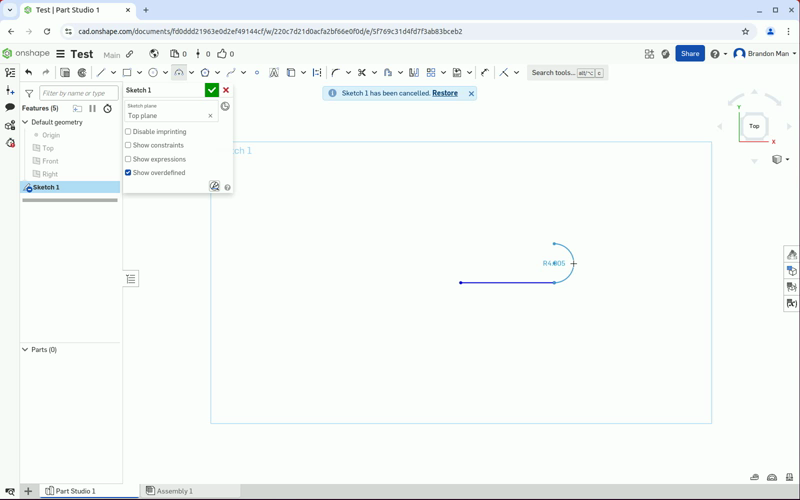
key(esc)
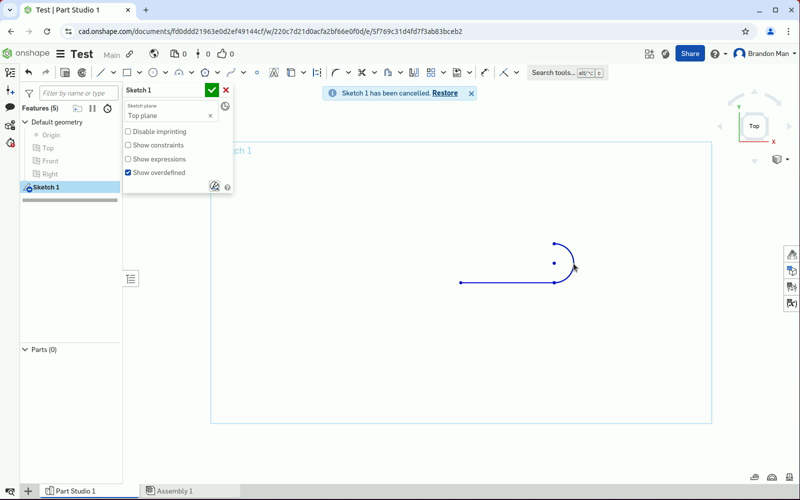
key(l)
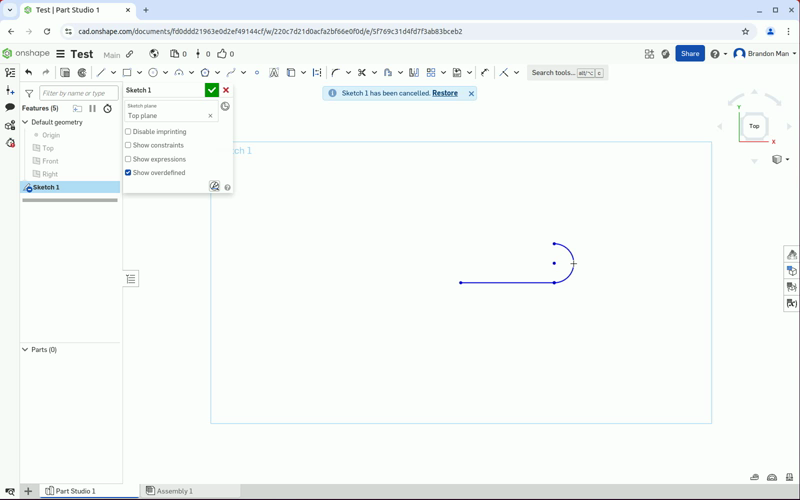
mouse_move(554, 243)
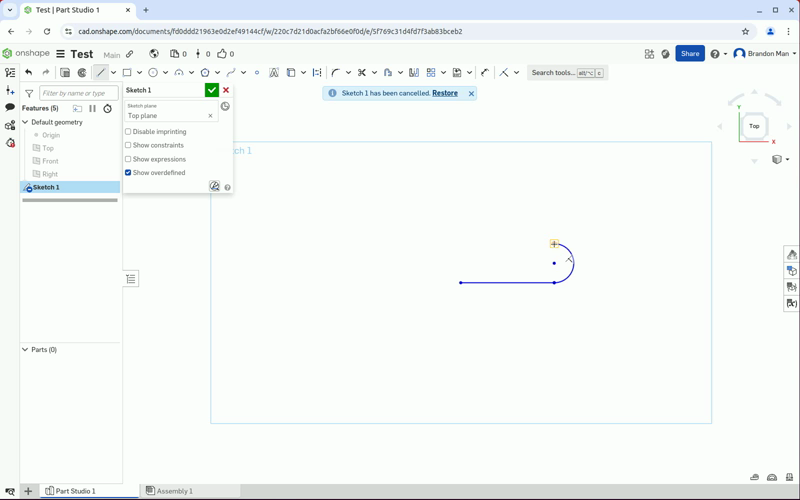
click(554, 243)
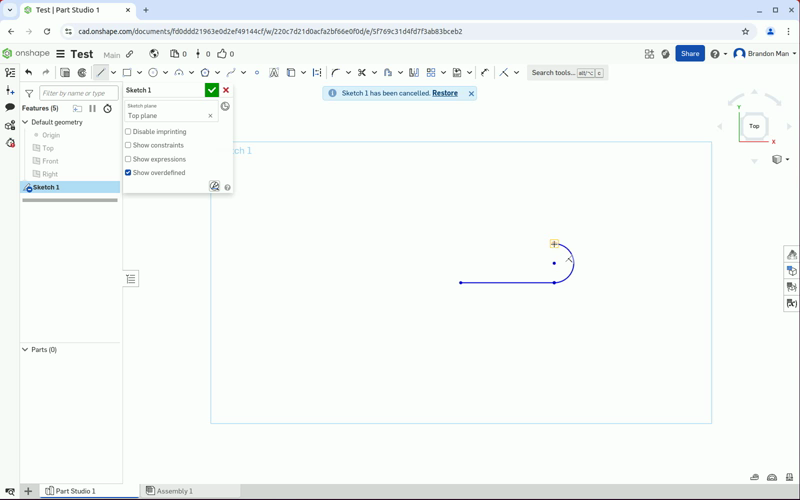
key_down(shift)
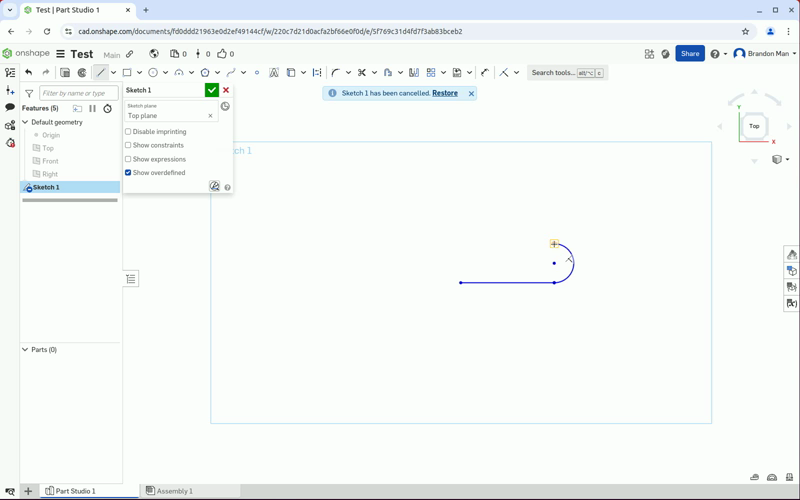
mouse_move(472, 243)
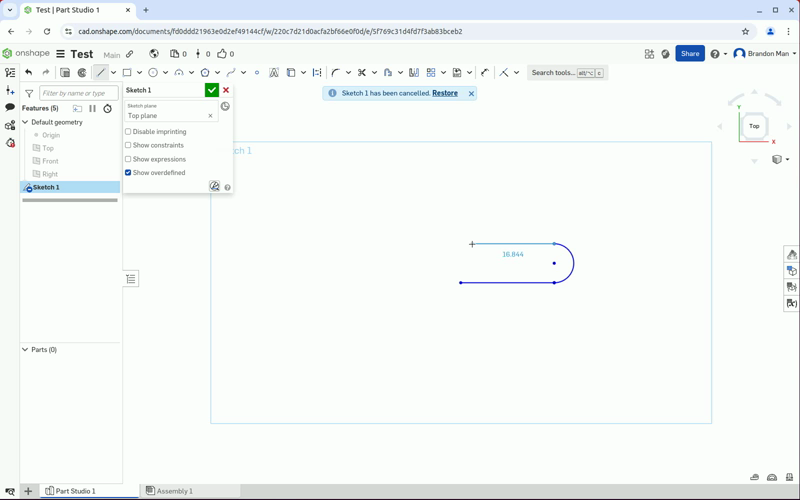
click(472, 243)
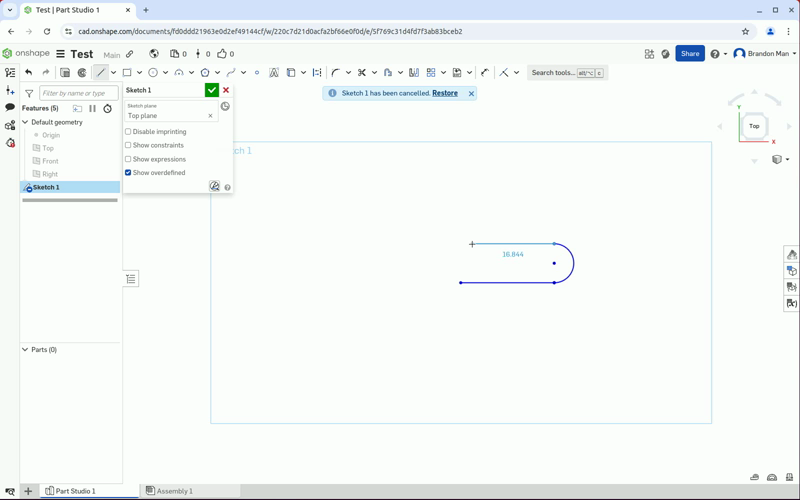
key_up(shift)
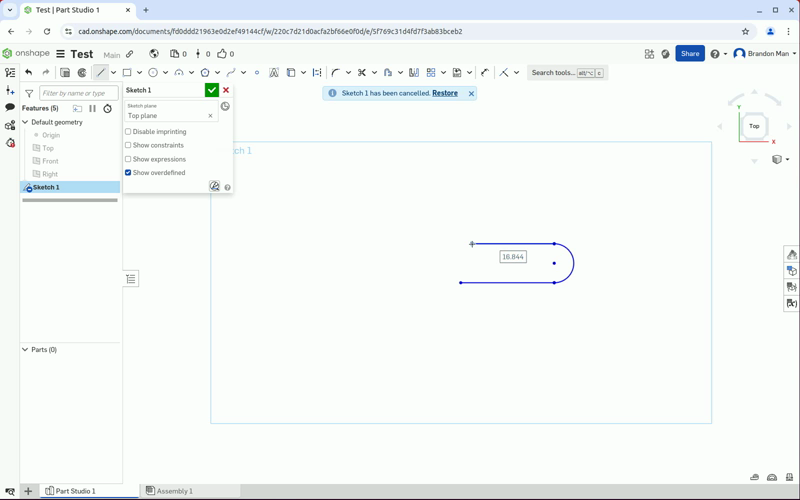
key_down(shift)
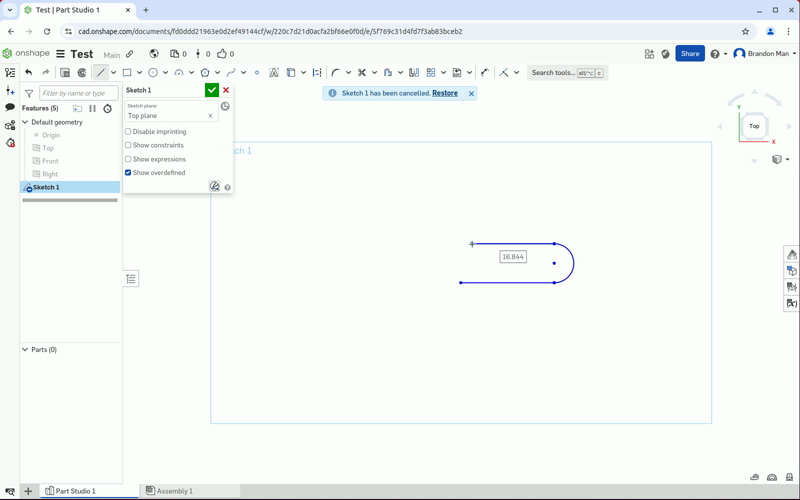
mouse_move(502, 243)
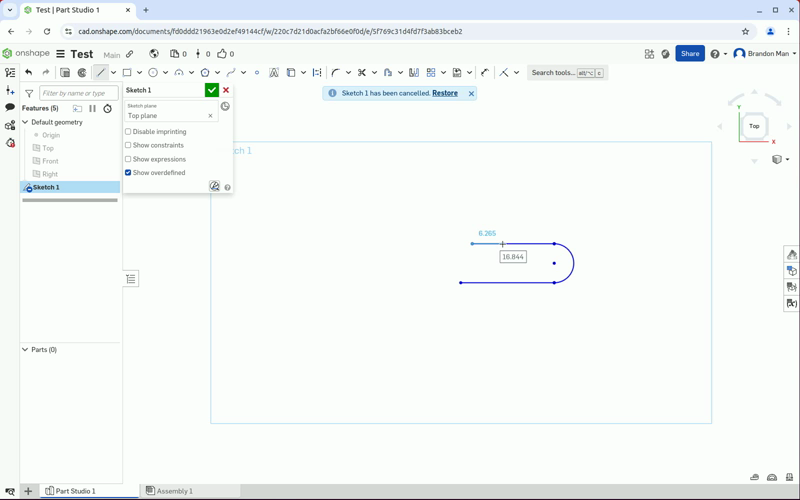
mouse_move(472, 249)
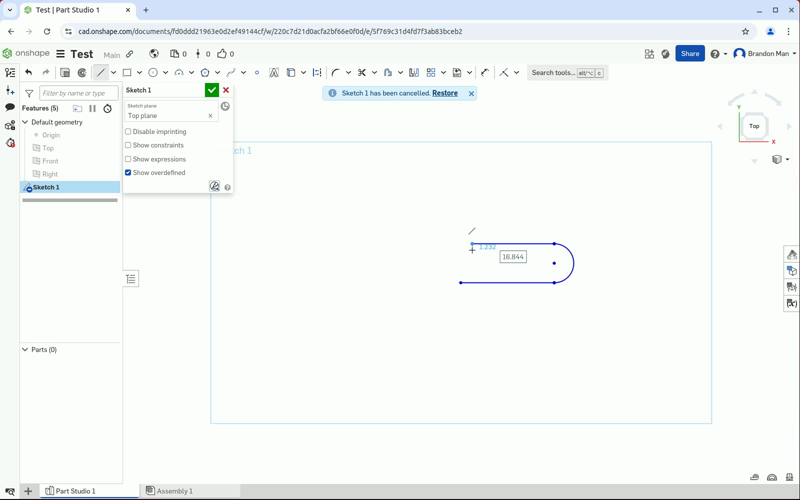
scroll(6)
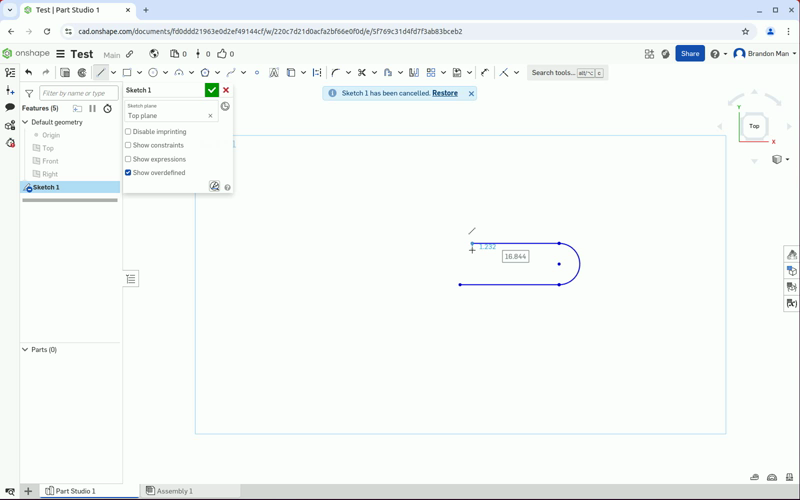
scroll(6)
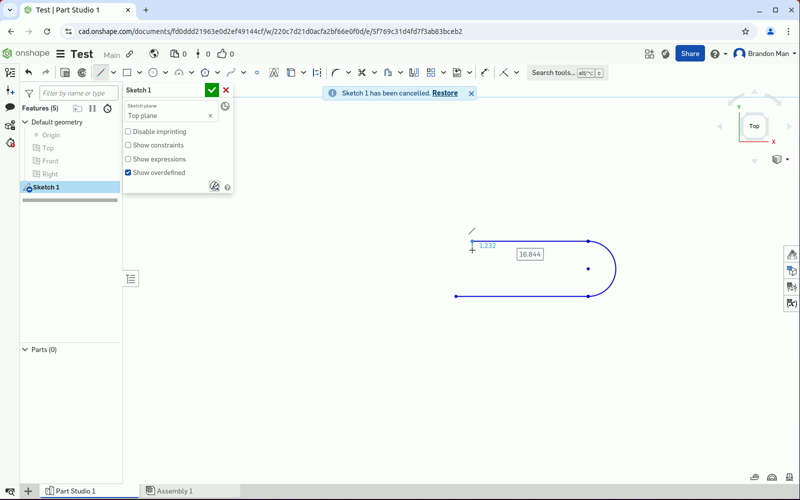
scroll(6)
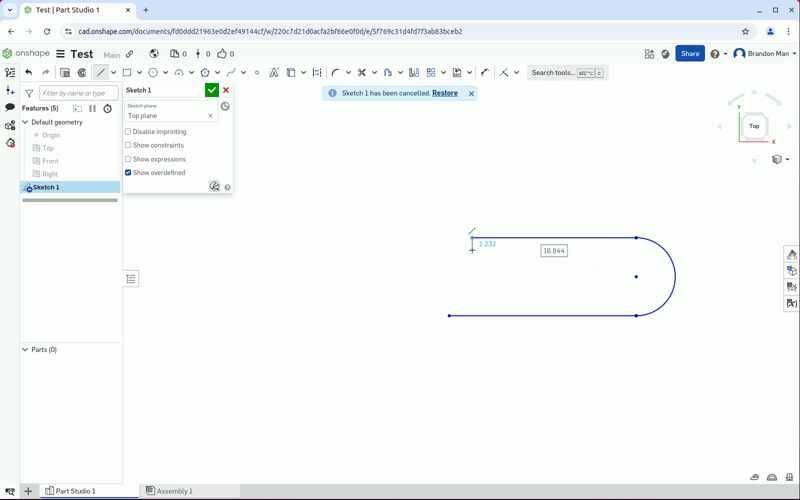
scroll(6)
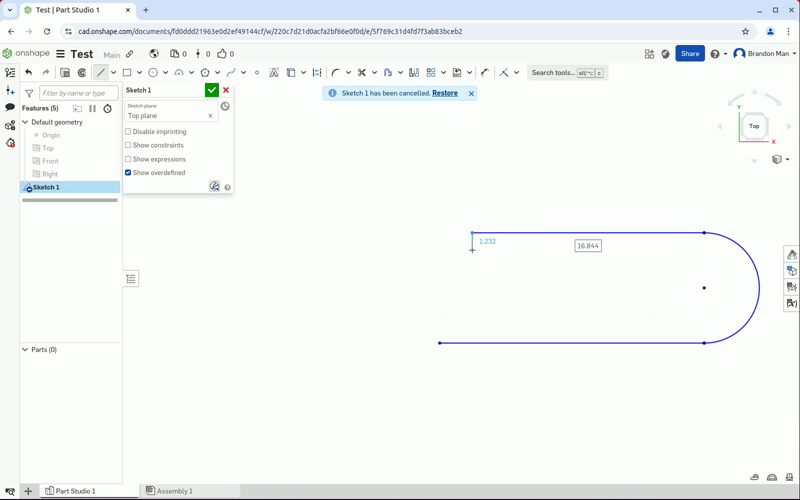
scroll(6)
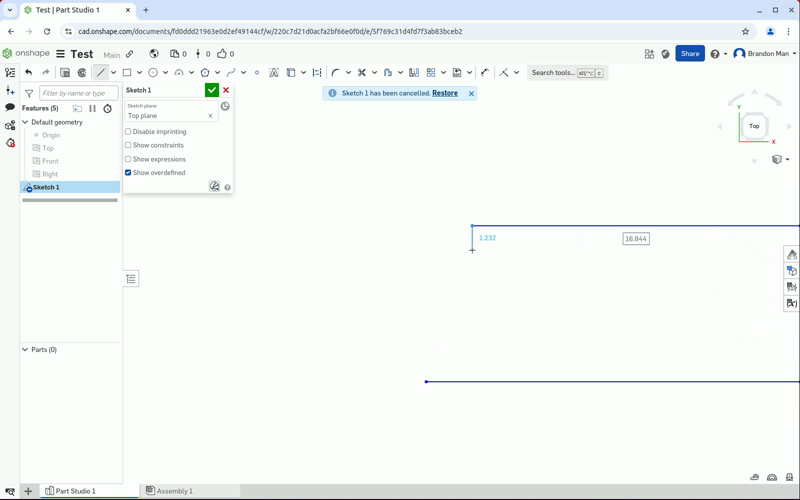
scroll(6)
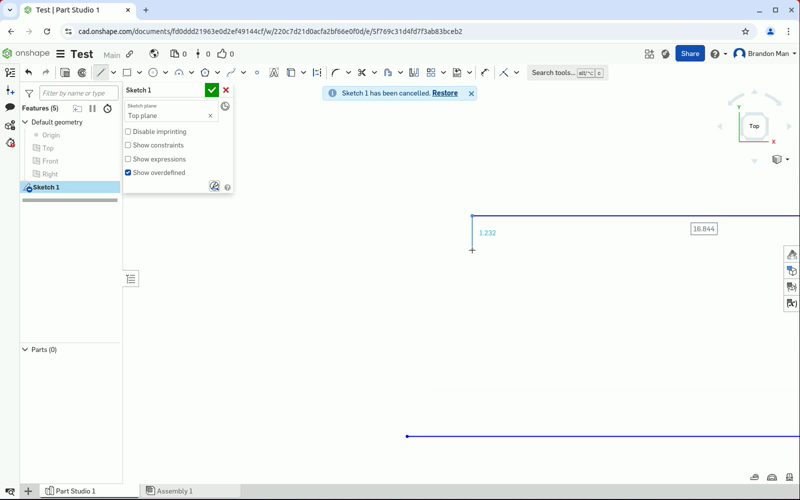
scroll(6)
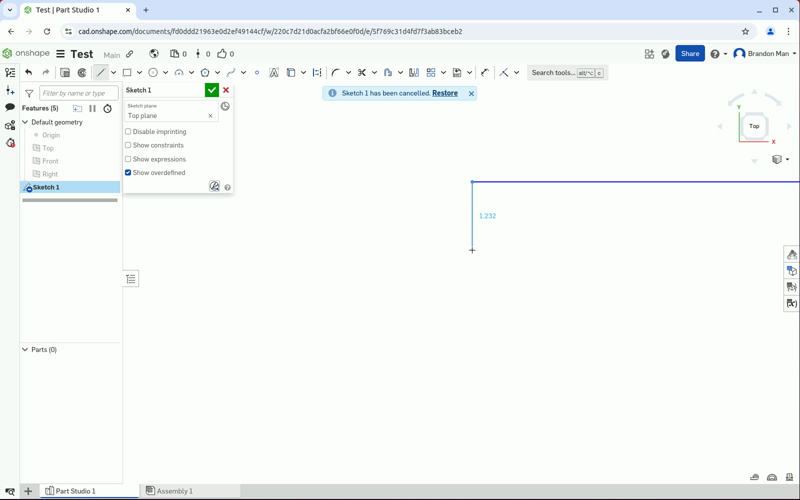
click(472, 249)
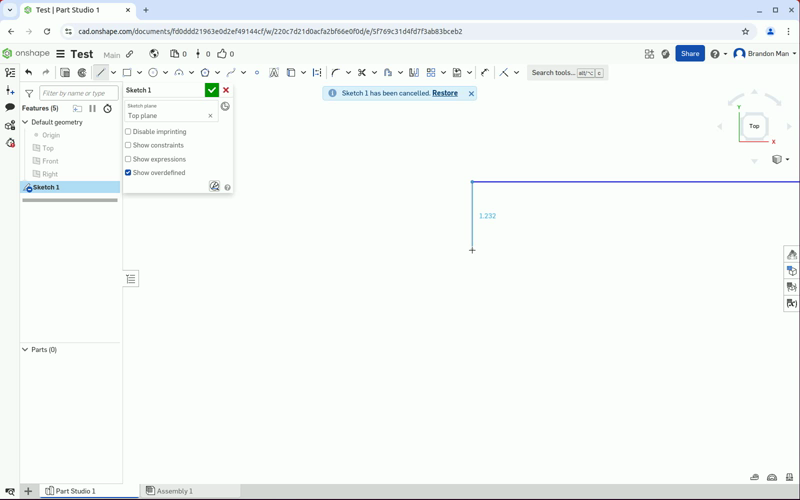
scroll(-6)
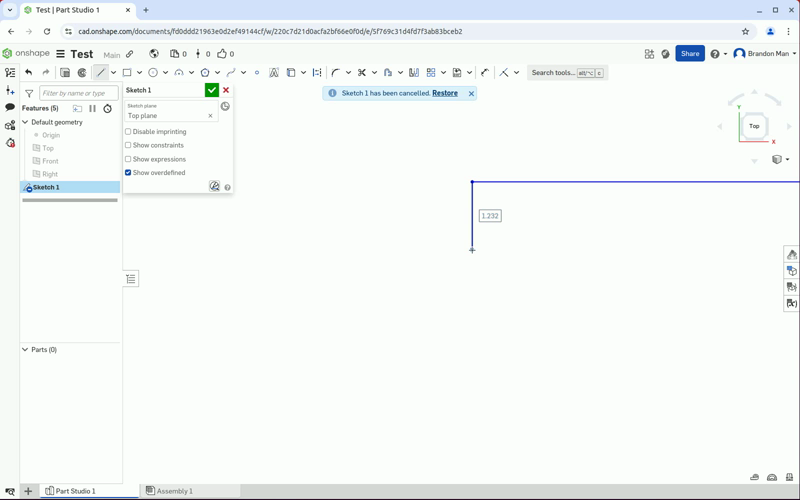
scroll(-6)
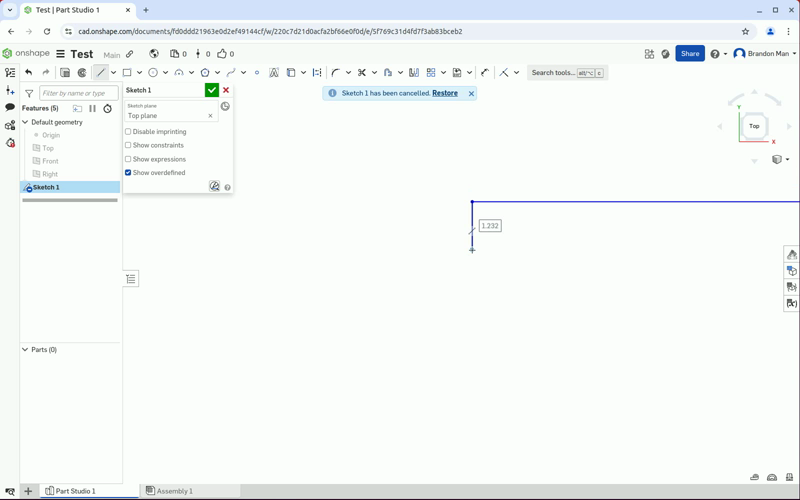
scroll(-6)
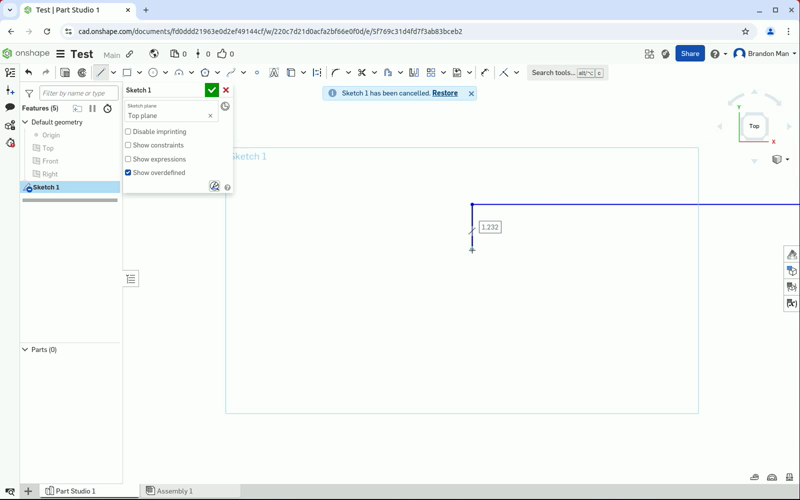
scroll(-6)
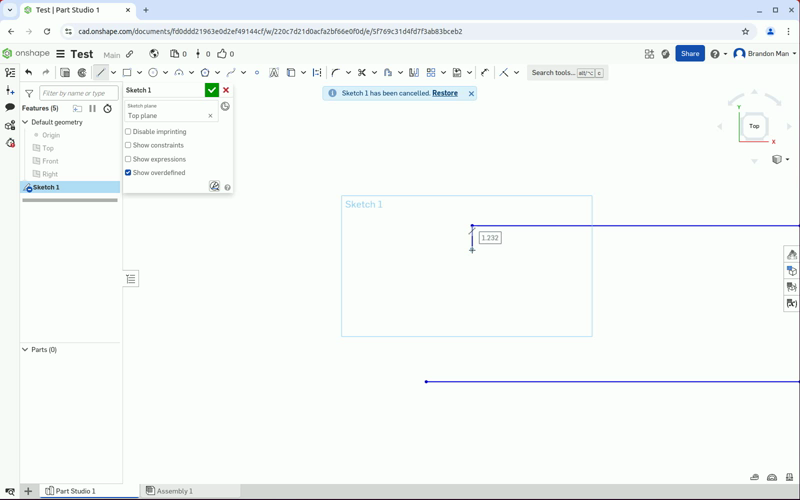
scroll(-6)
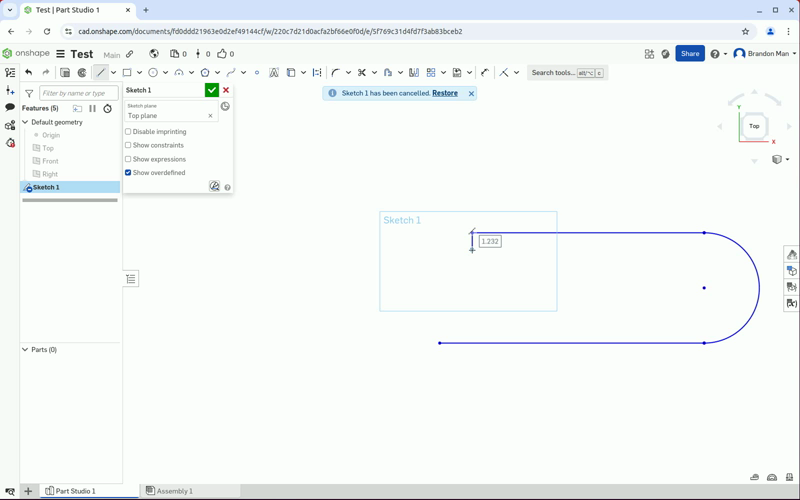
scroll(-6)
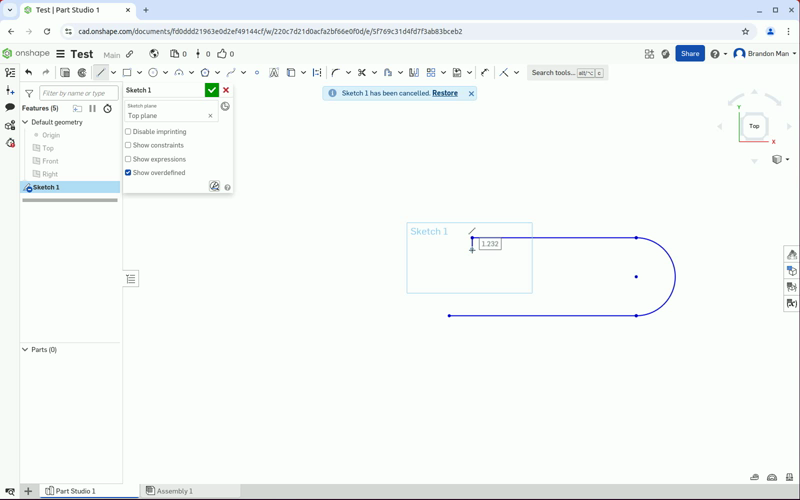
scroll(-6)
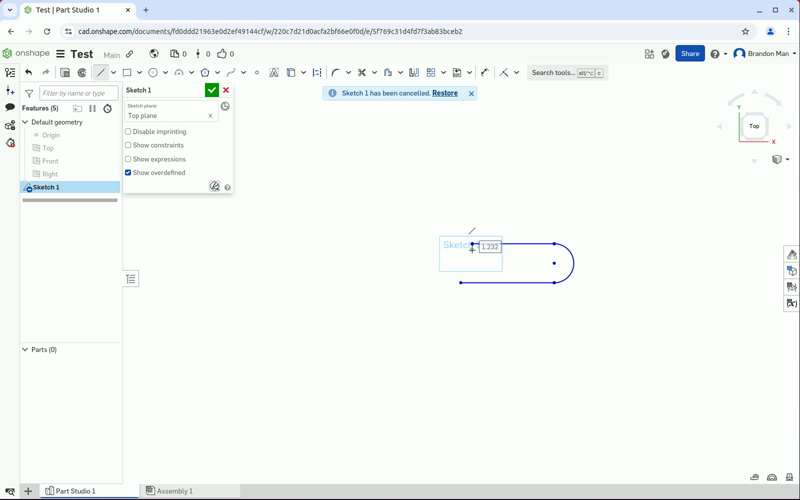
key_up(shift)
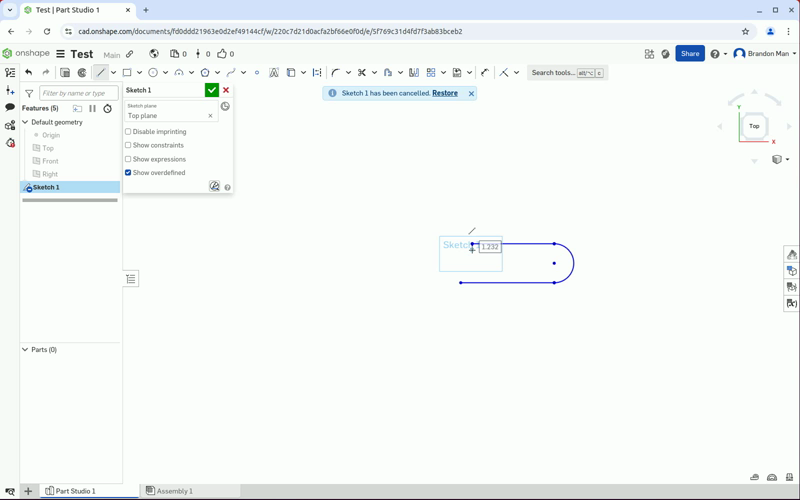
key_down(shift)
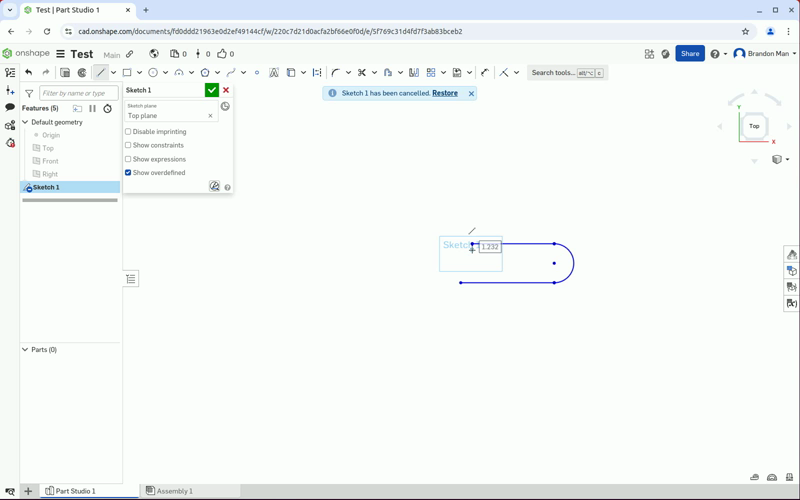
mouse_move(502, 249)
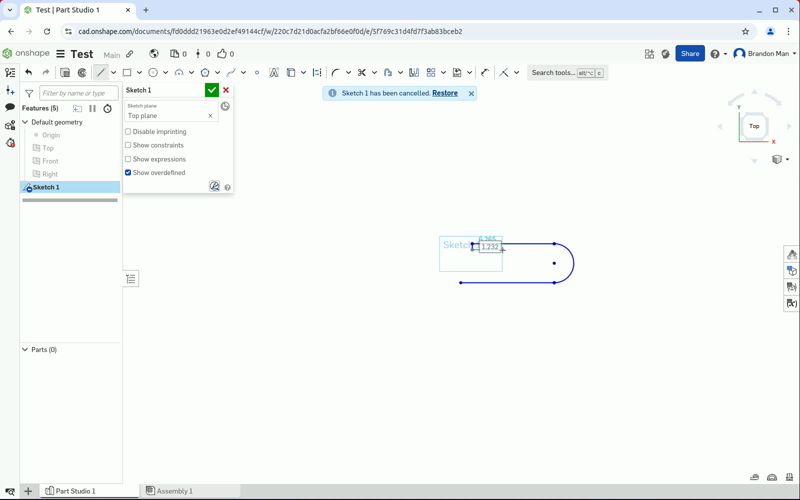
mouse_move(469, 249)
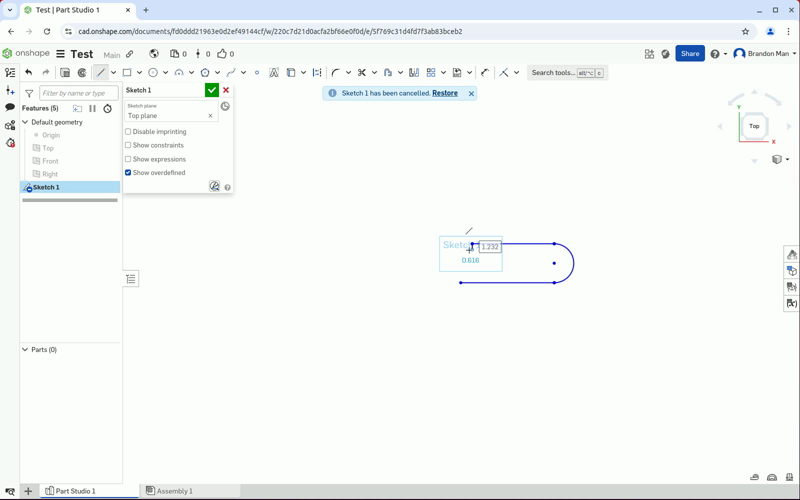
scroll(6)
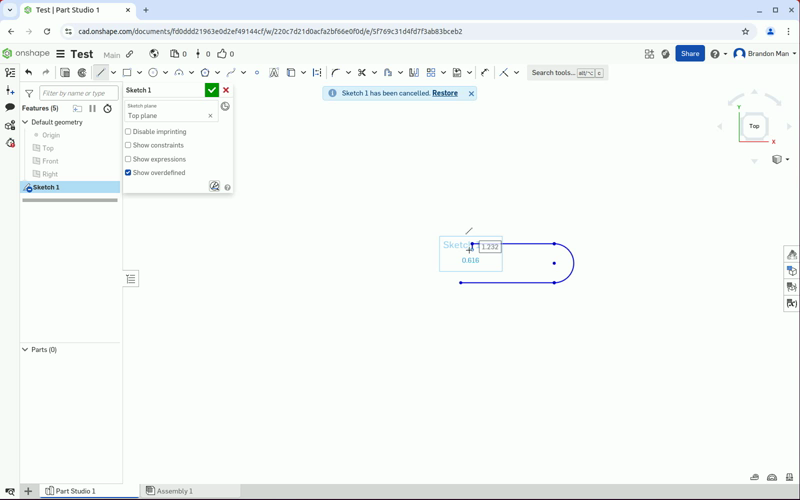
scroll(6)
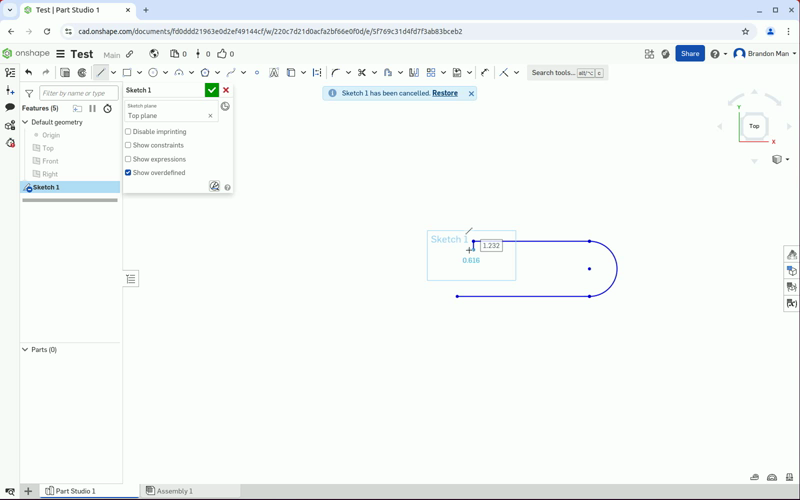
scroll(6)
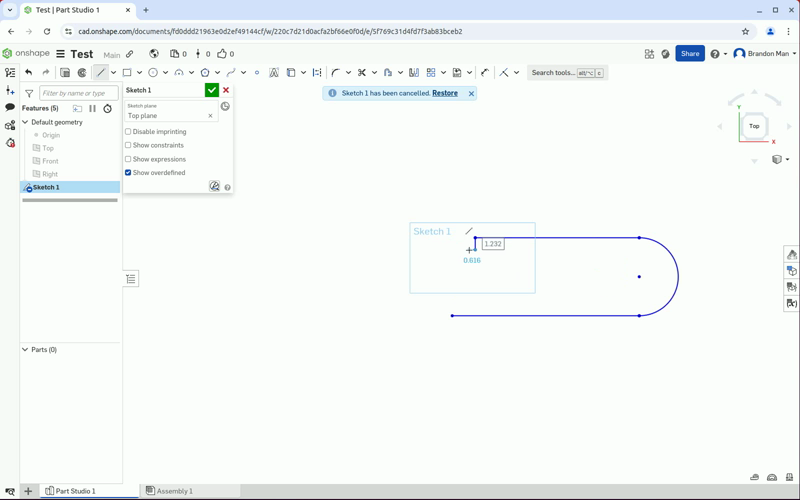
scroll(6)
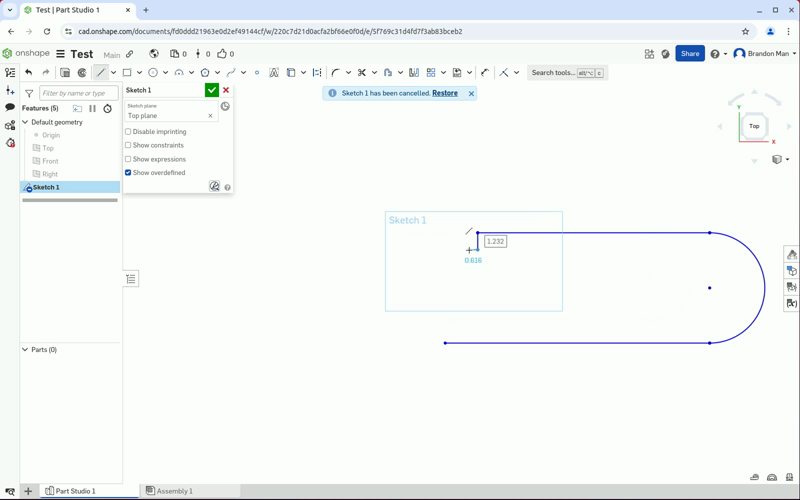
scroll(6)
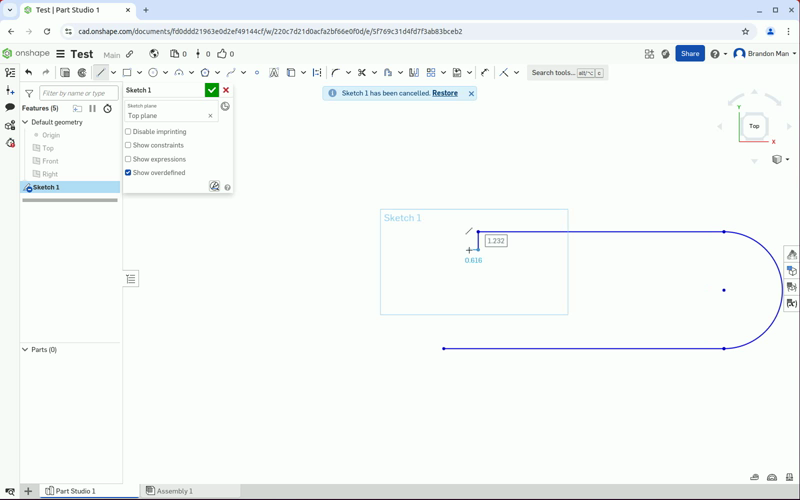
scroll(6)
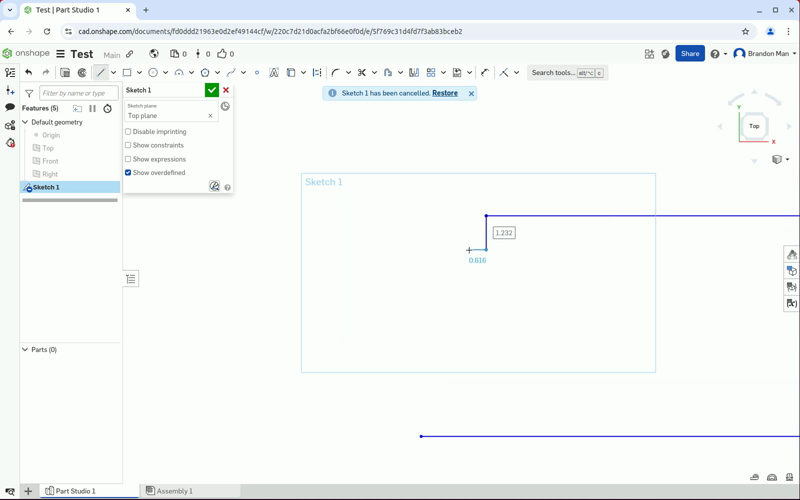
scroll(6)
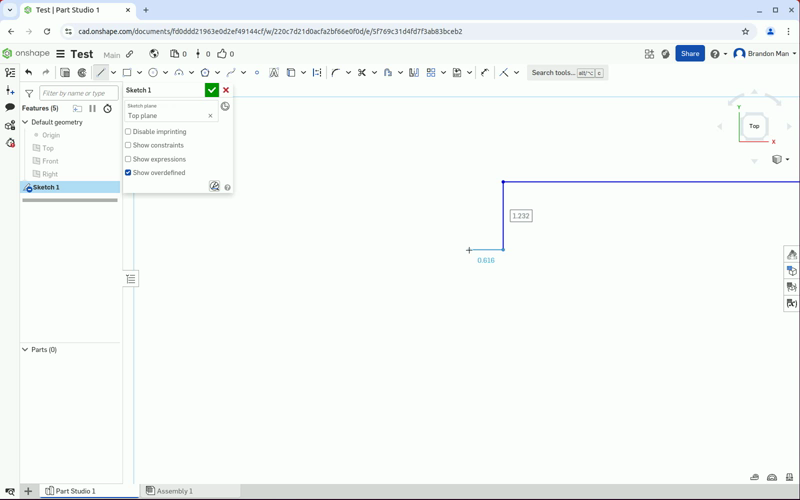
click(469, 249)
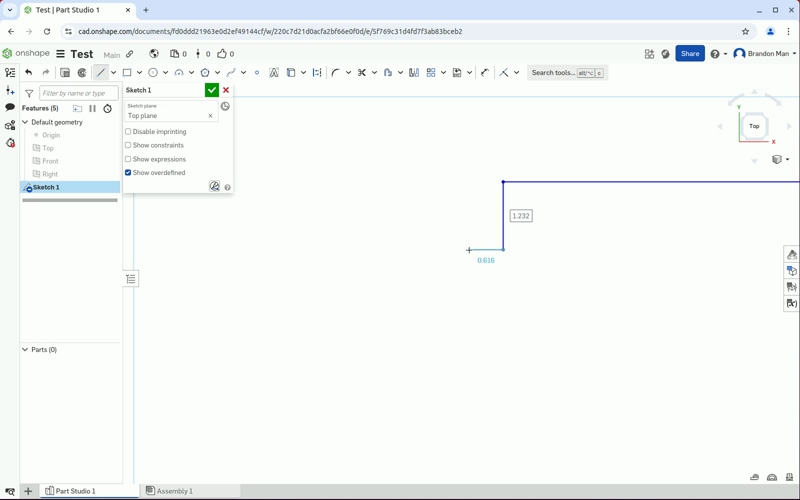
scroll(-6)
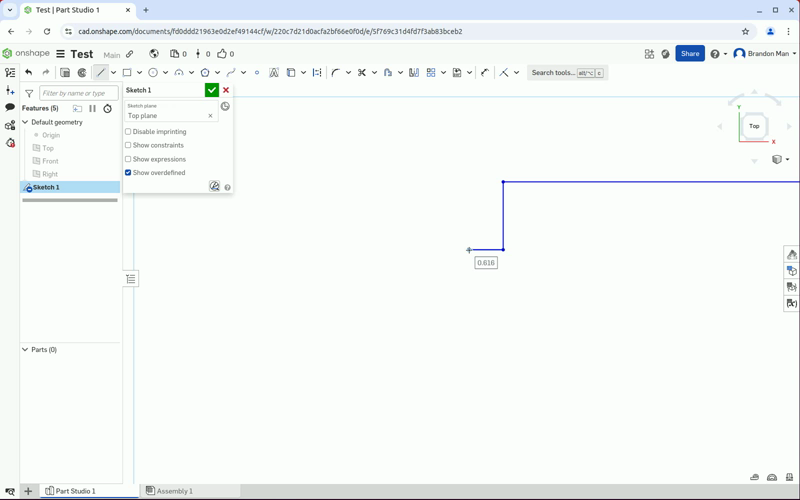
scroll(-6)
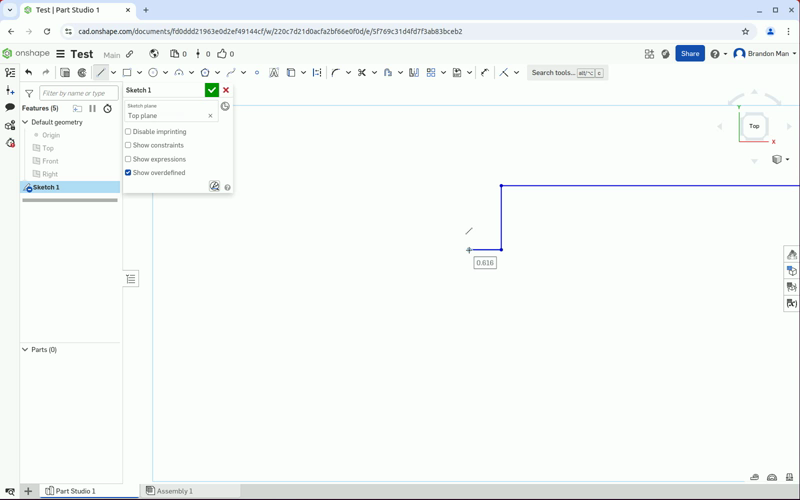
scroll(-6)
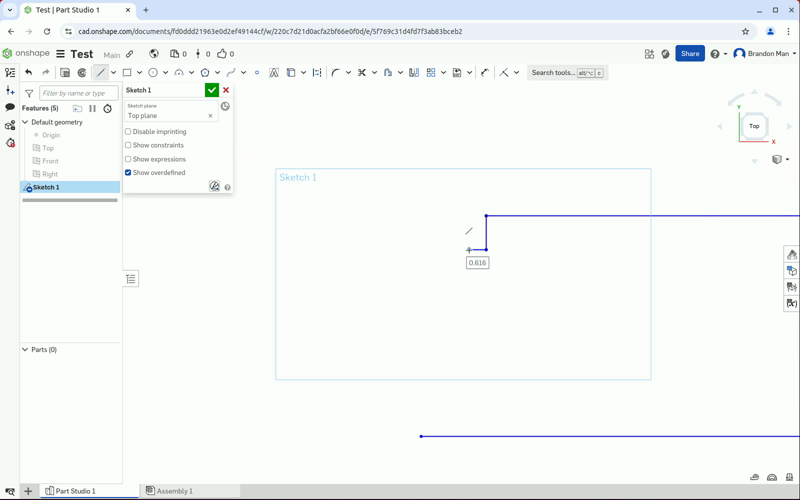
scroll(-6)
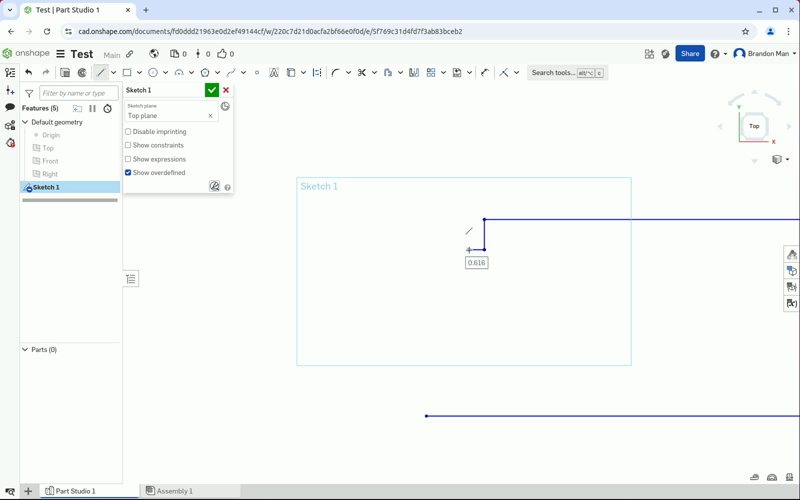
scroll(-6)
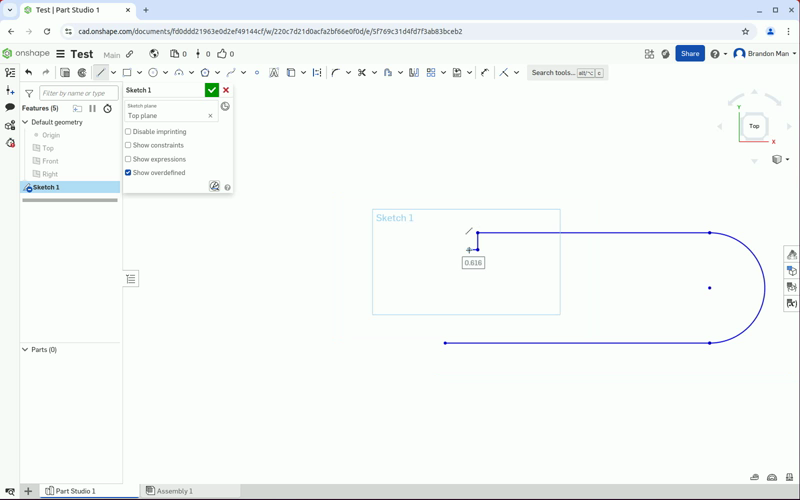
scroll(-6)
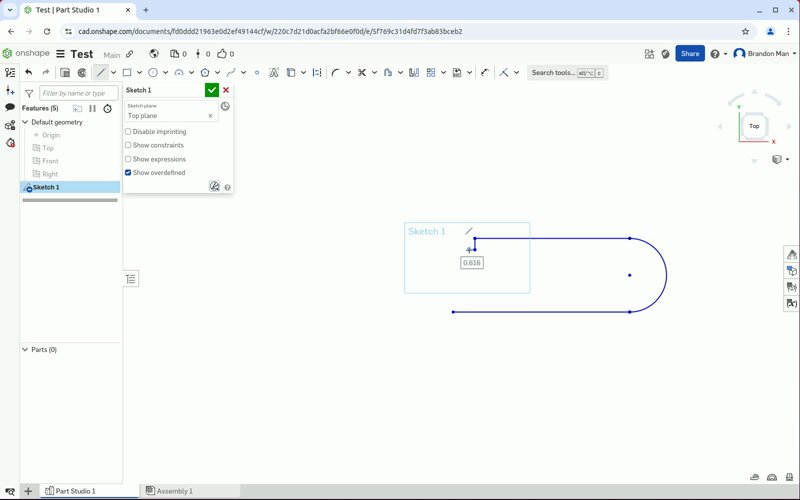
scroll(-6)
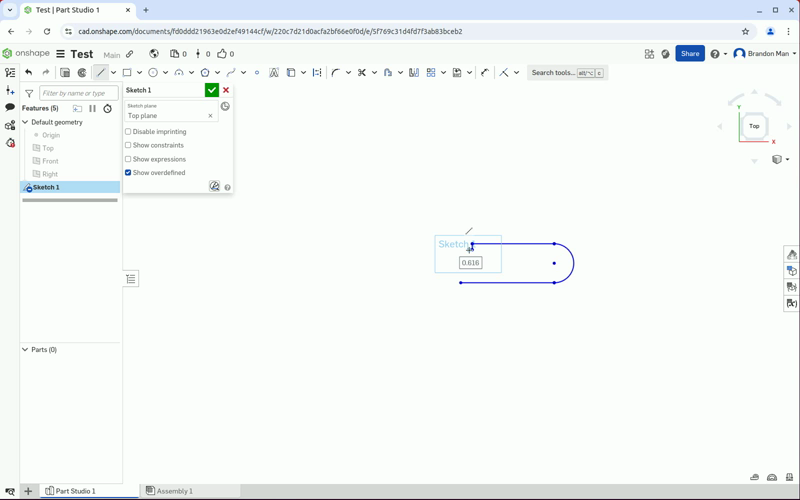
key_up(shift)
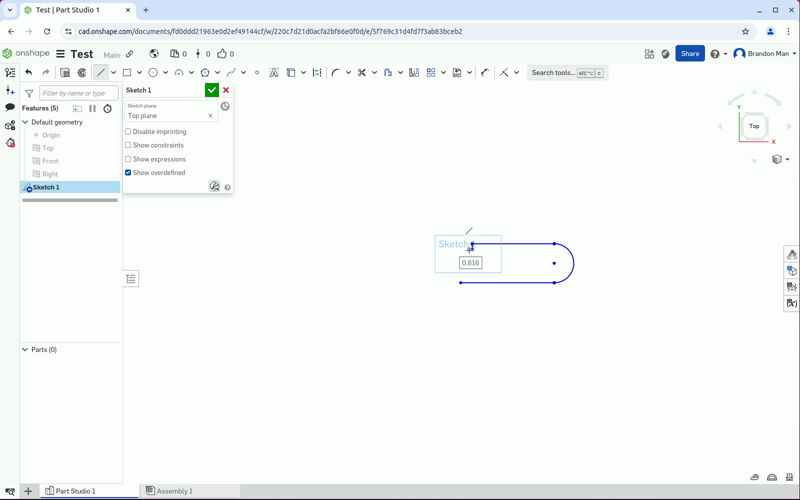
key_down(shift)
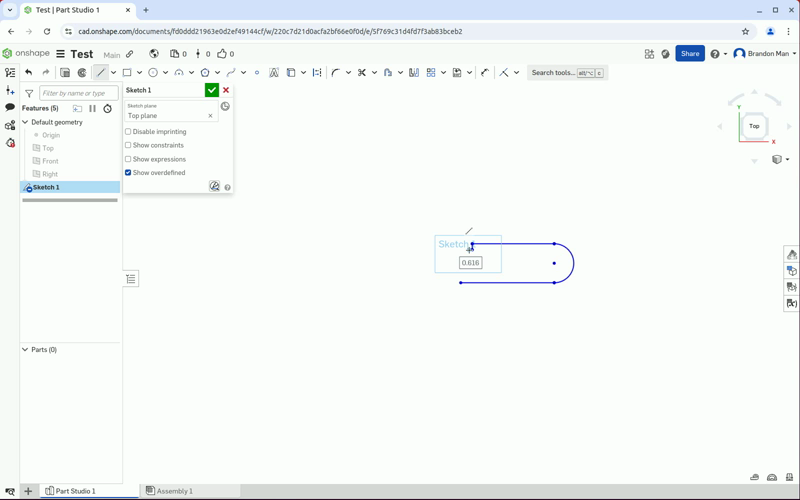
mouse_move(499, 249)
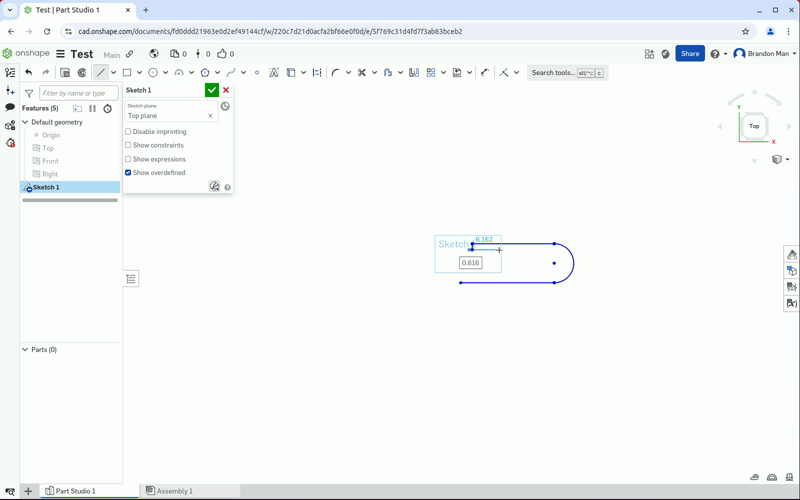
mouse_move(469, 243)
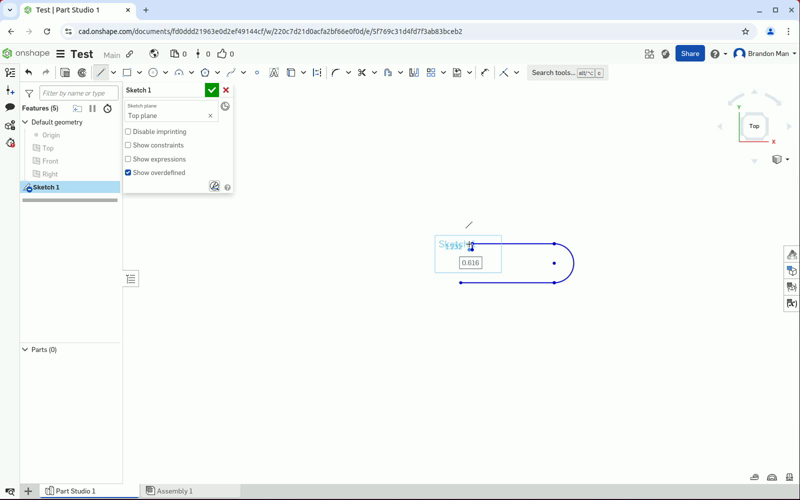
scroll(6)
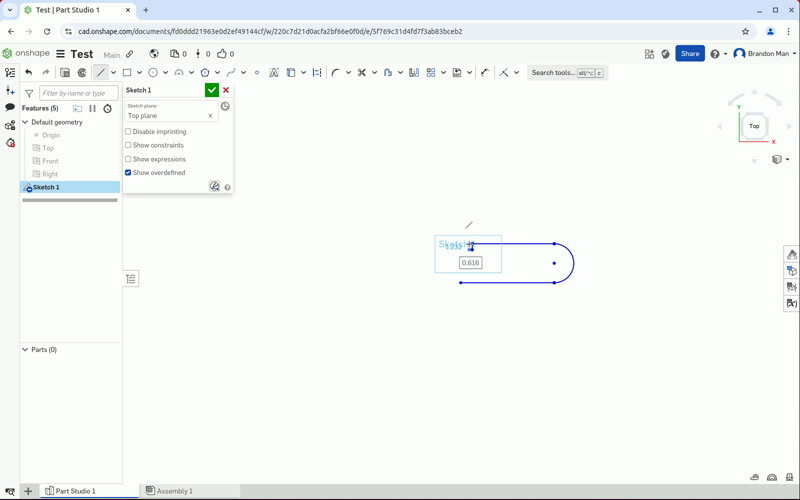
scroll(6)
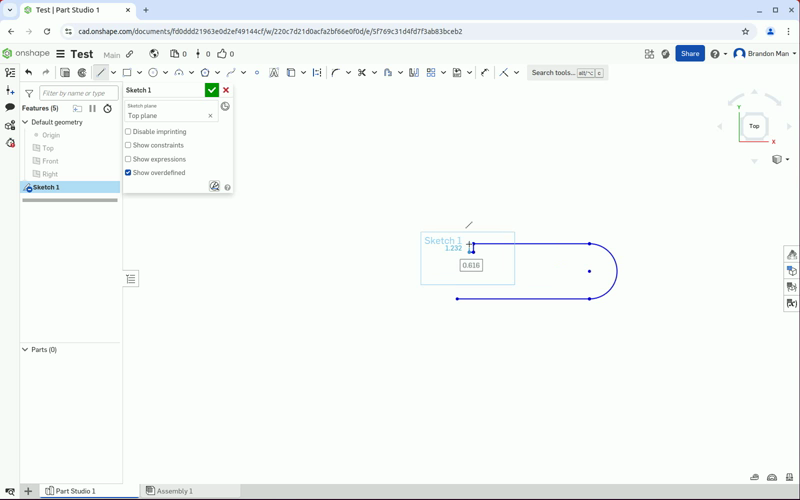
scroll(6)
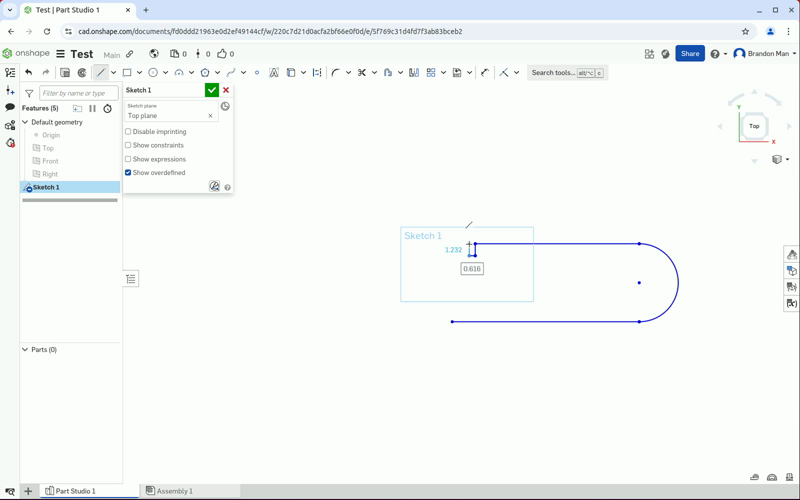
scroll(6)
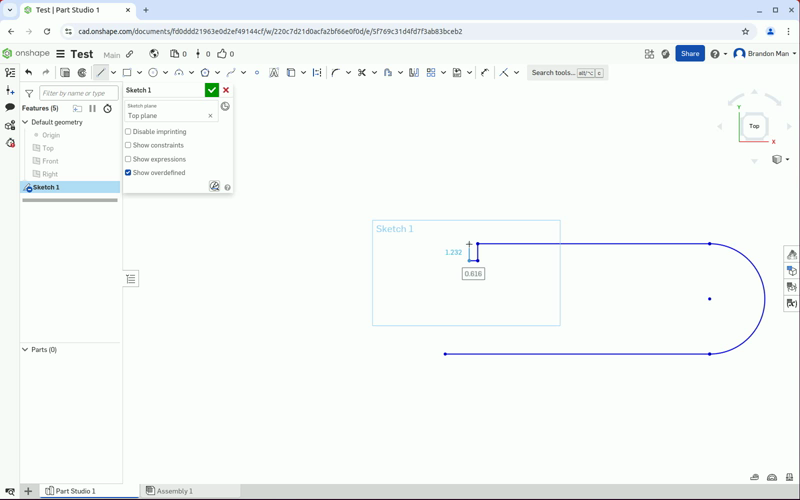
scroll(6)
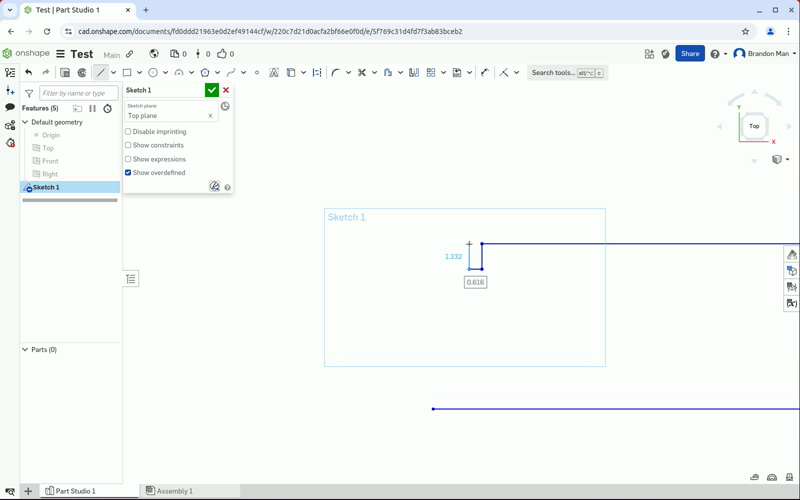
scroll(6)
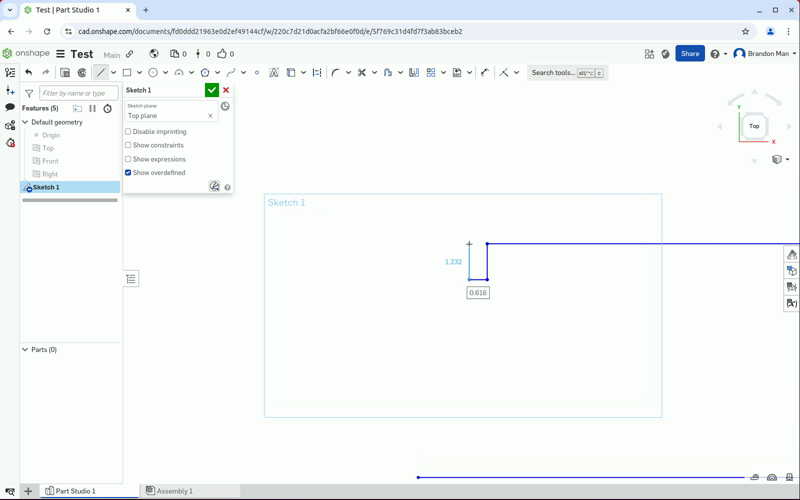
scroll(6)
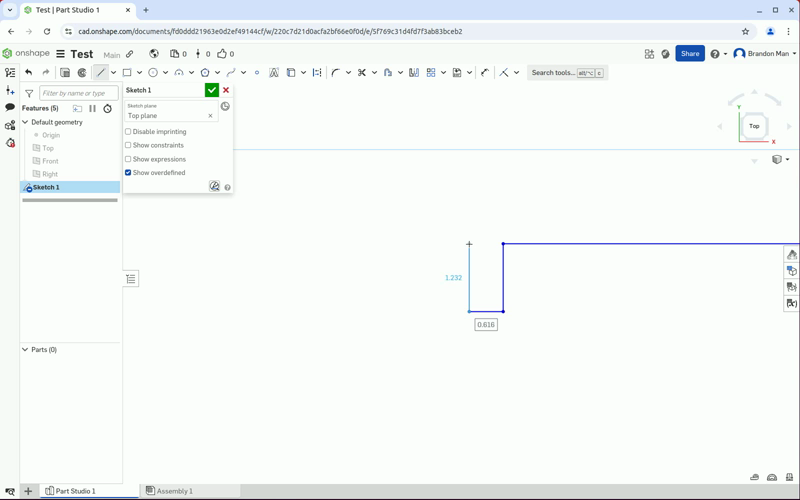
click(469, 243)
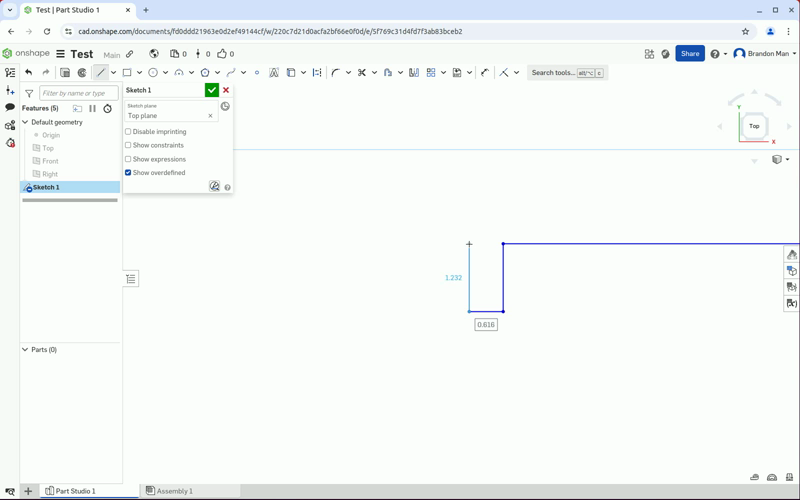
scroll(-6)
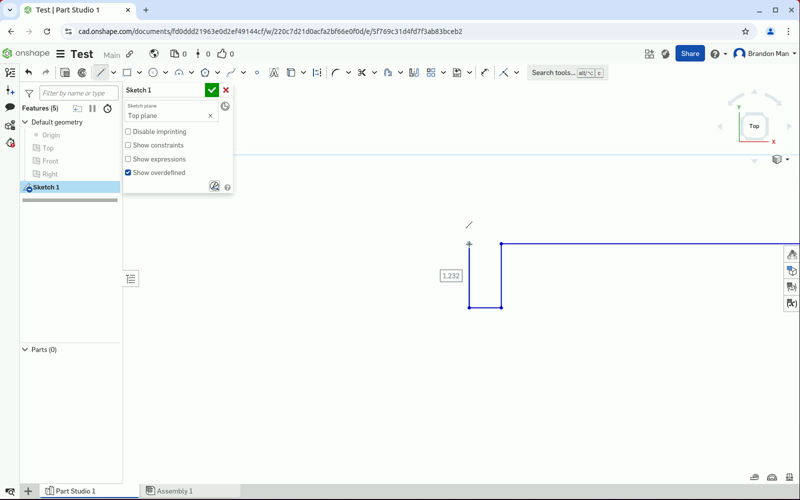
scroll(-6)
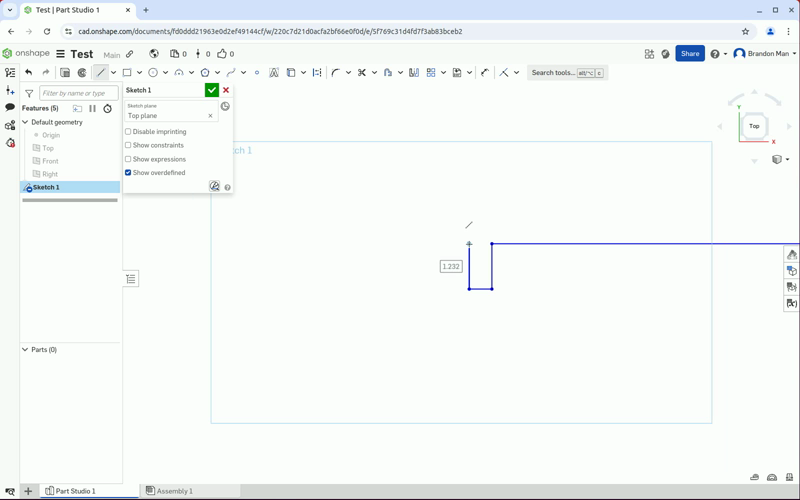
scroll(-6)
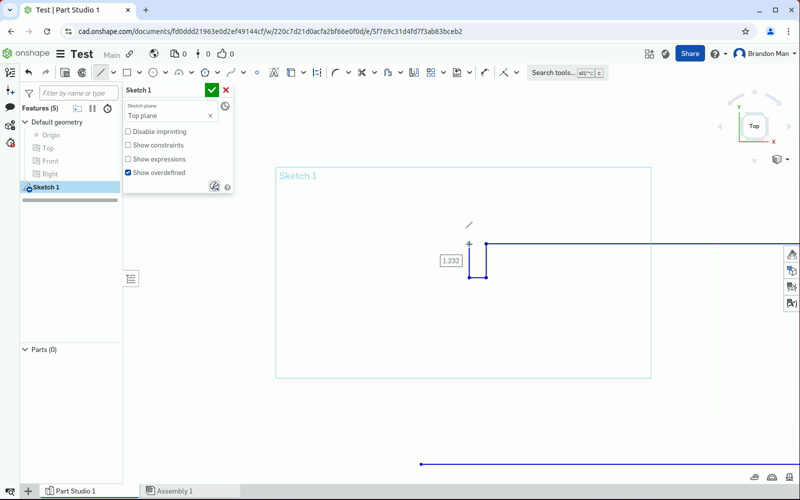
scroll(-6)
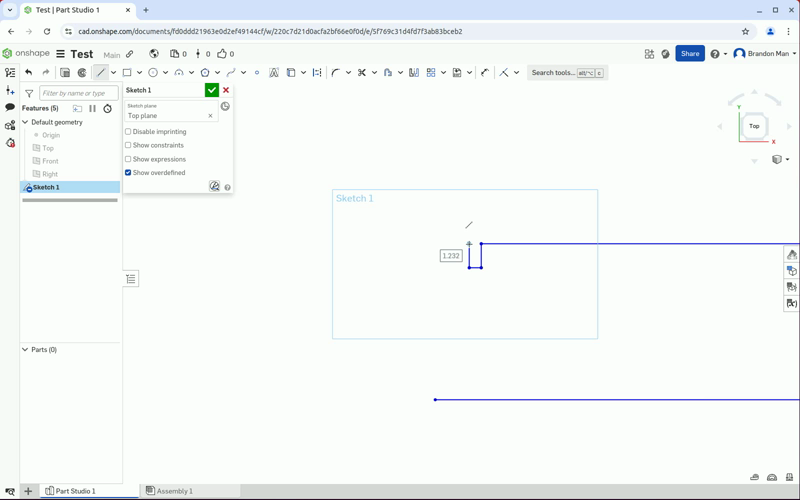
scroll(-6)
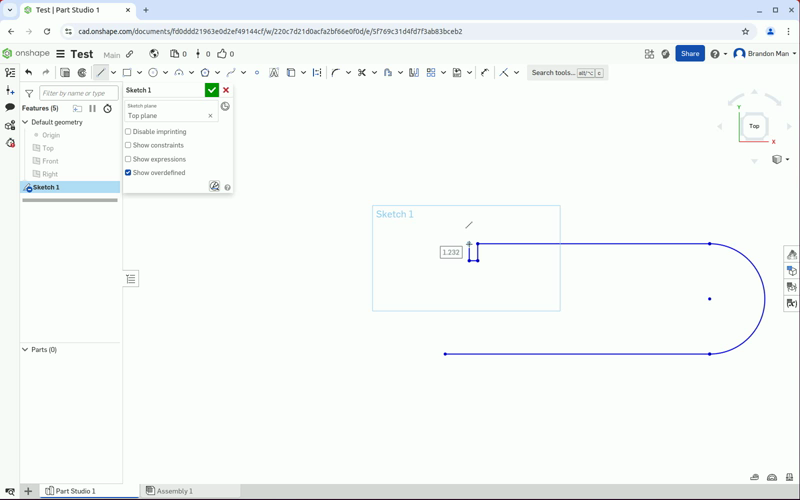
scroll(-6)
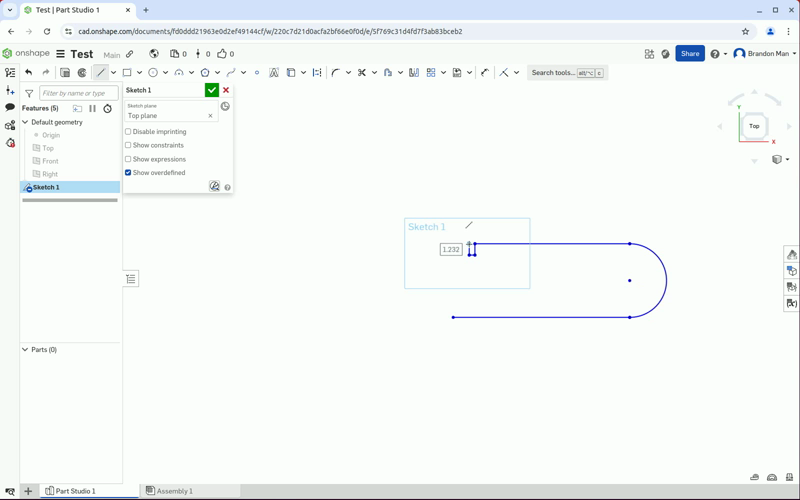
scroll(-6)
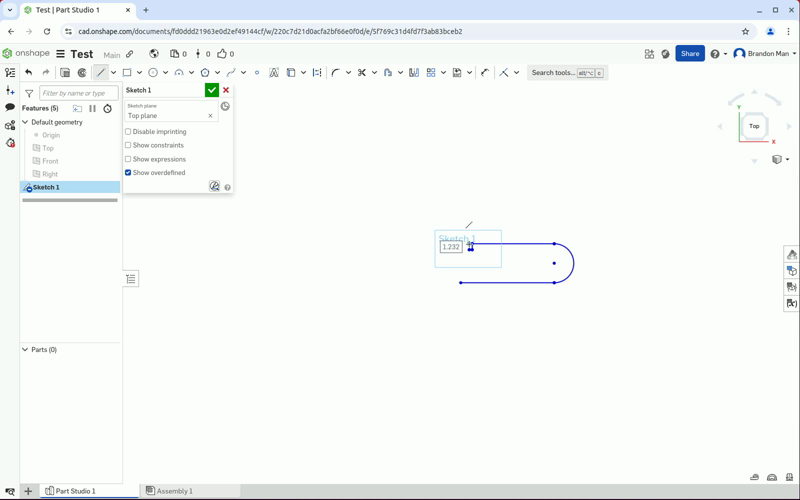
key_up(shift)
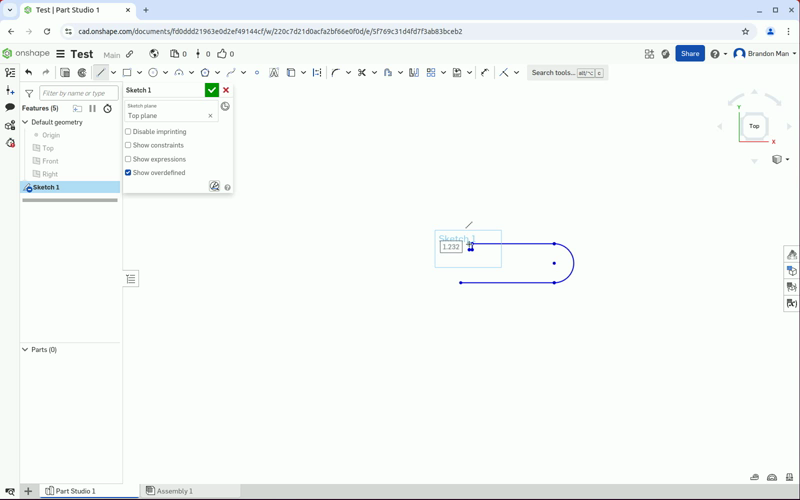
key_down(shift)
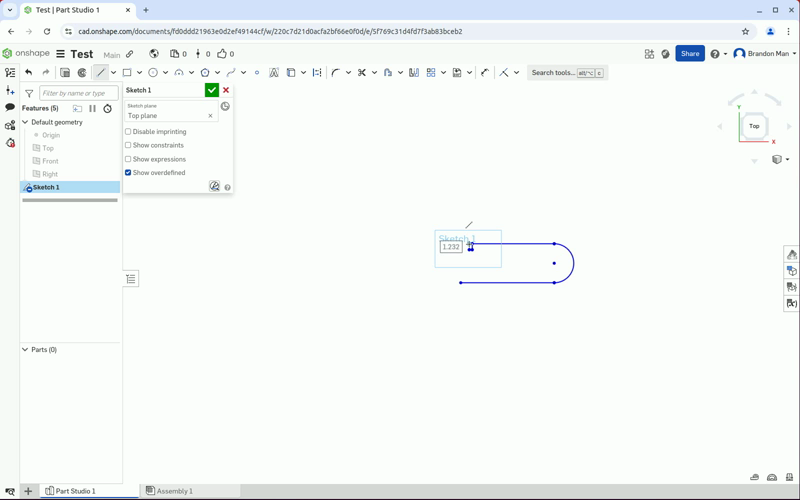
mouse_move(499, 243)
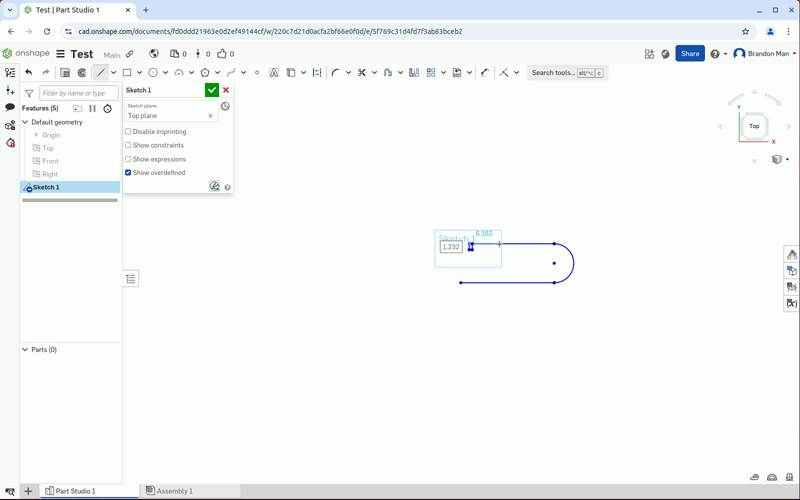
mouse_move(460, 243)
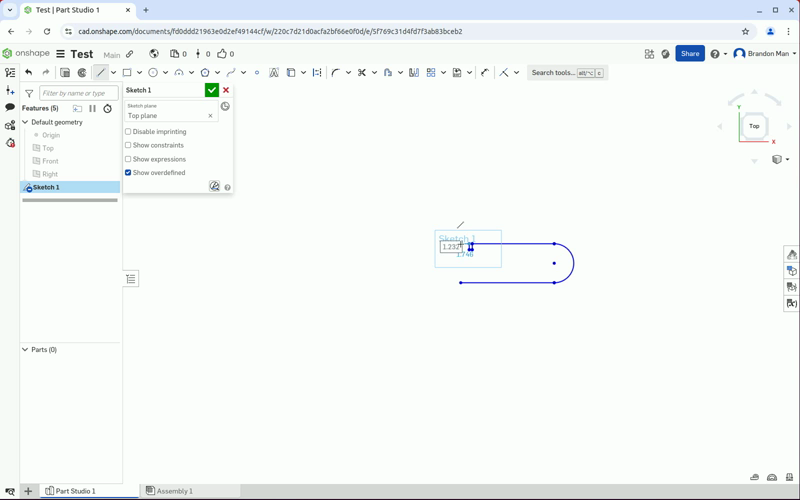
click(460, 243)
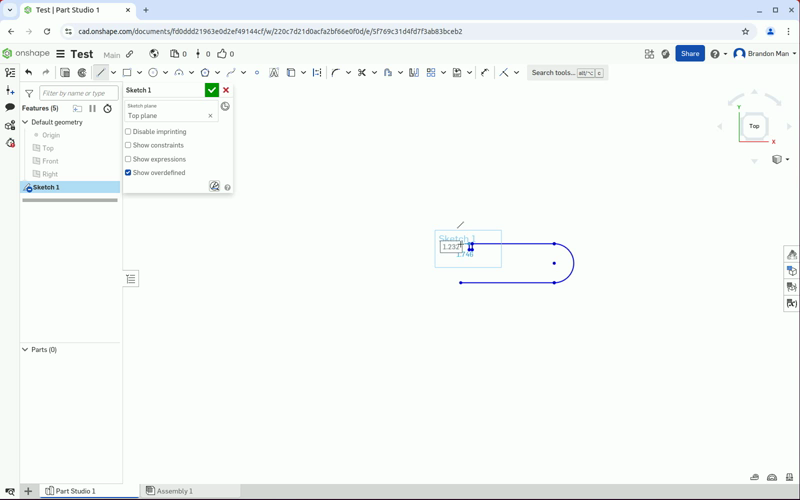
key_up(shift)
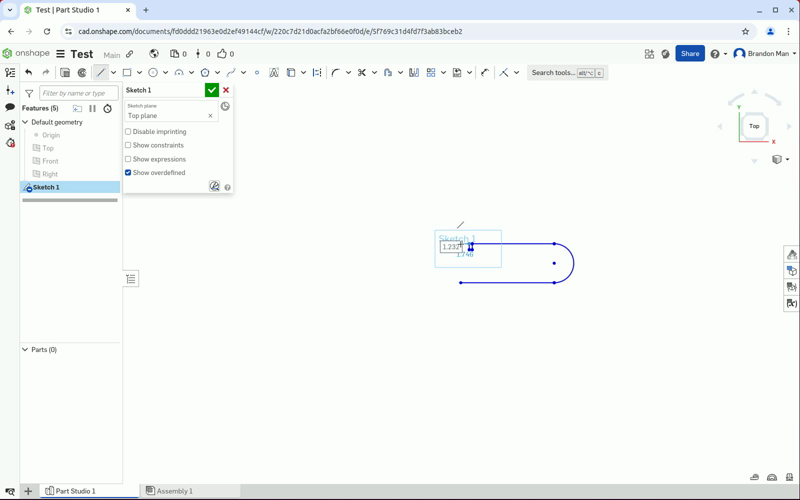
mouse_move(490, 243)
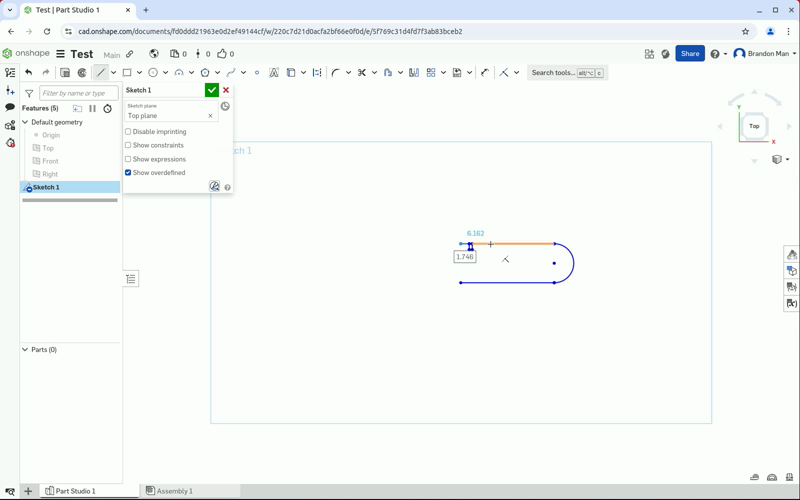
key_down(shift)
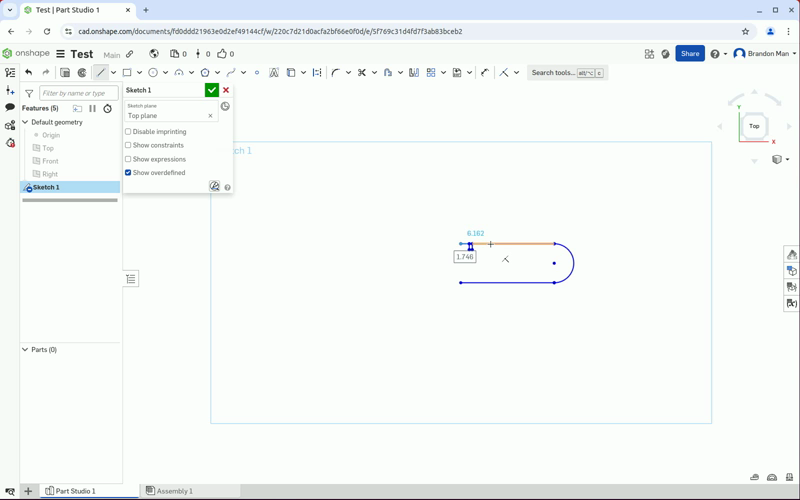
mouse_move(460, 282)
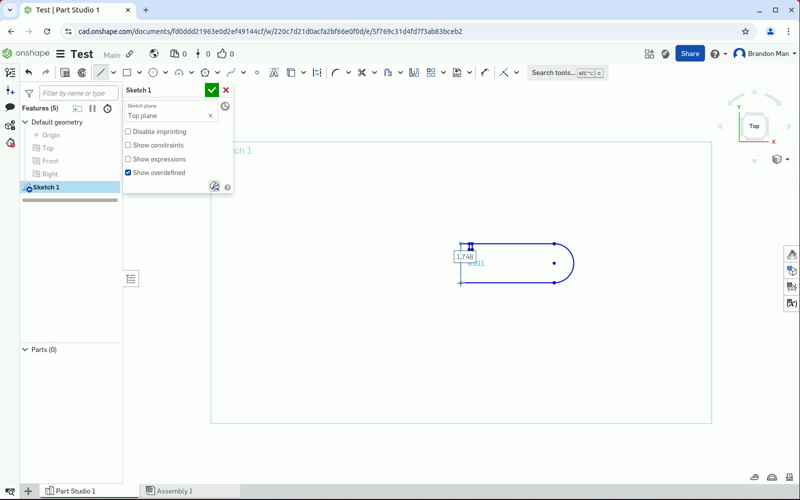
key_up(shift)
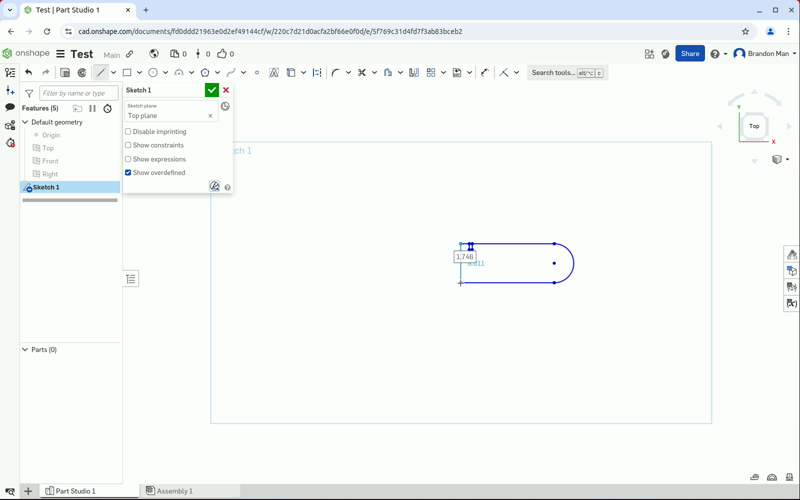
click(460, 282)
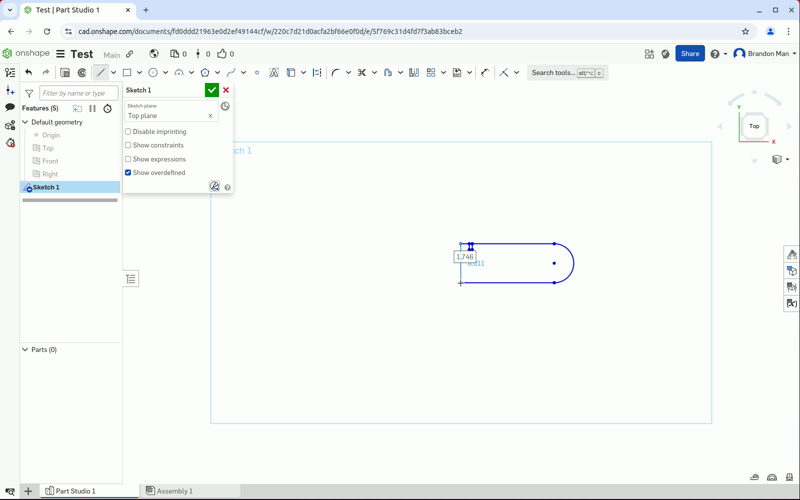
key(esc)
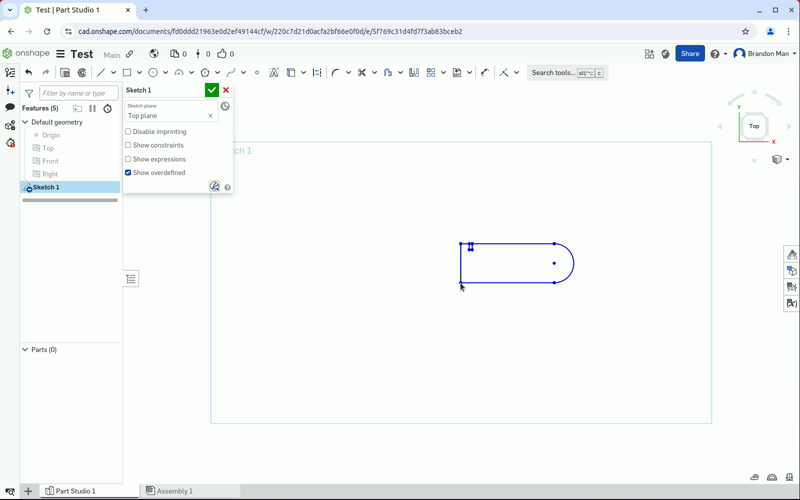
mouse_move(535, 255)
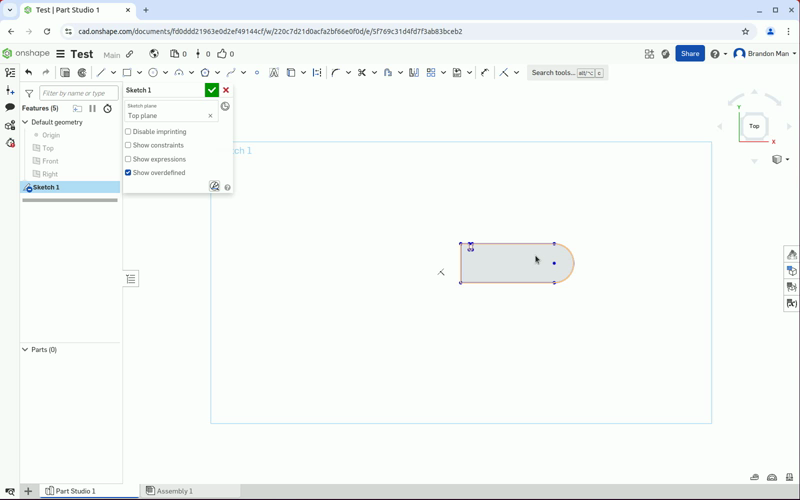
click(535, 255)
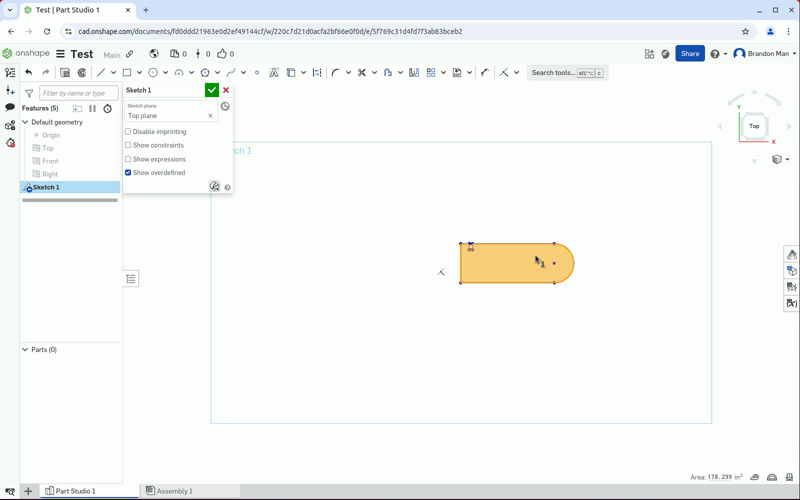
mouse_move(73, 352)
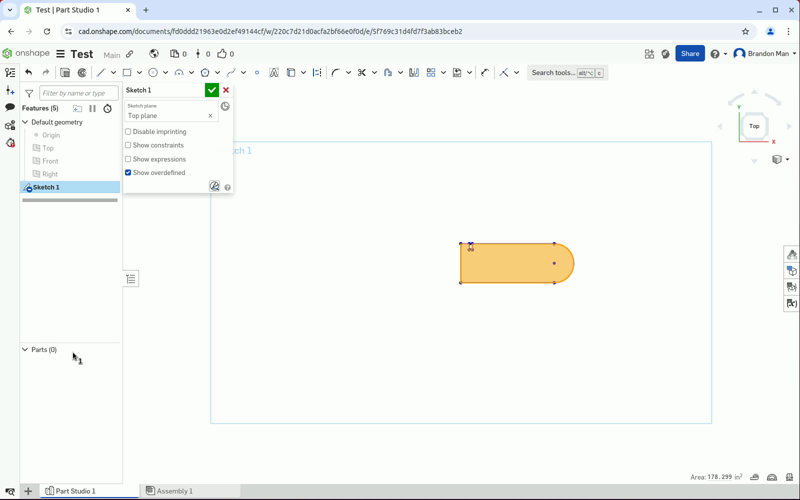
key(shift+y)
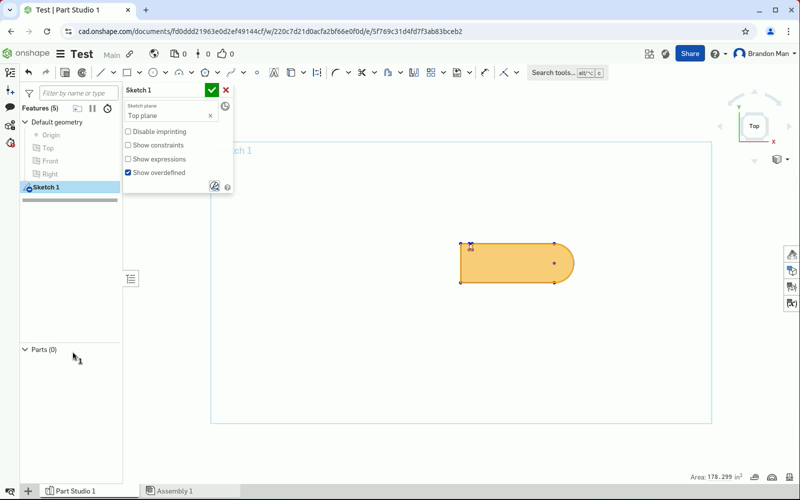
key(shift+e)
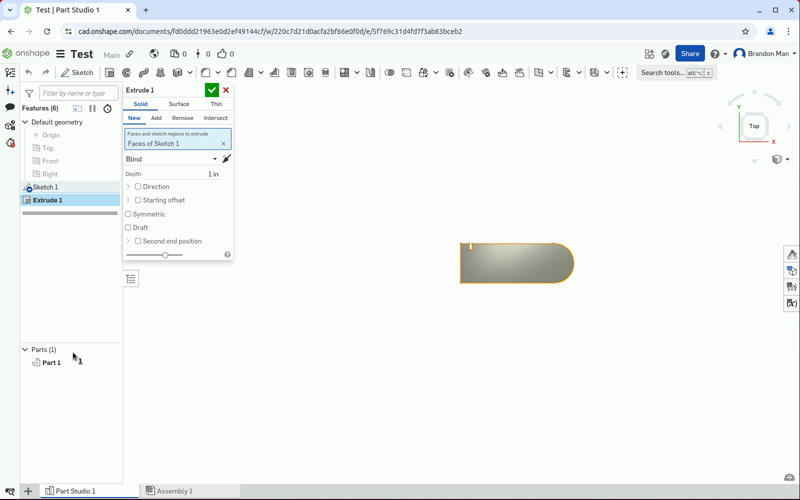
mouse_move(143, 106)
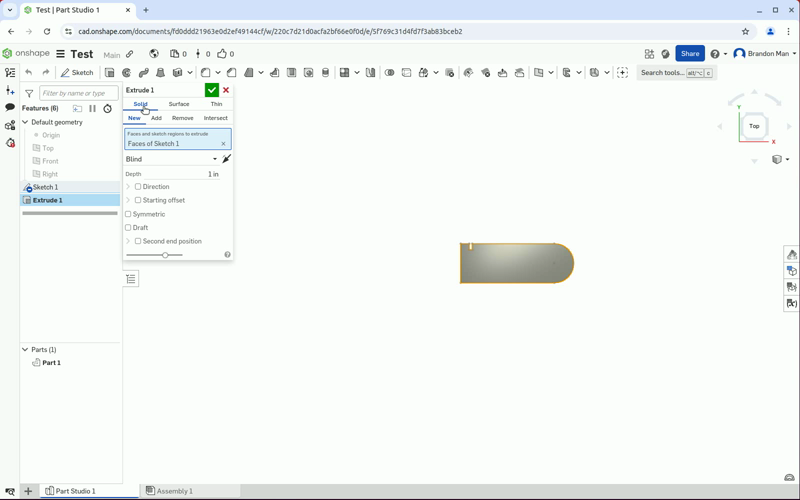
click(143, 106)
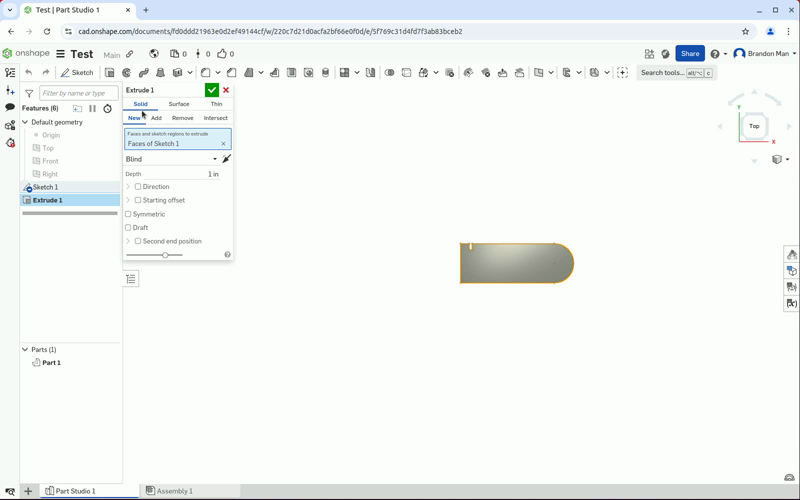
mouse_move(137, 120)
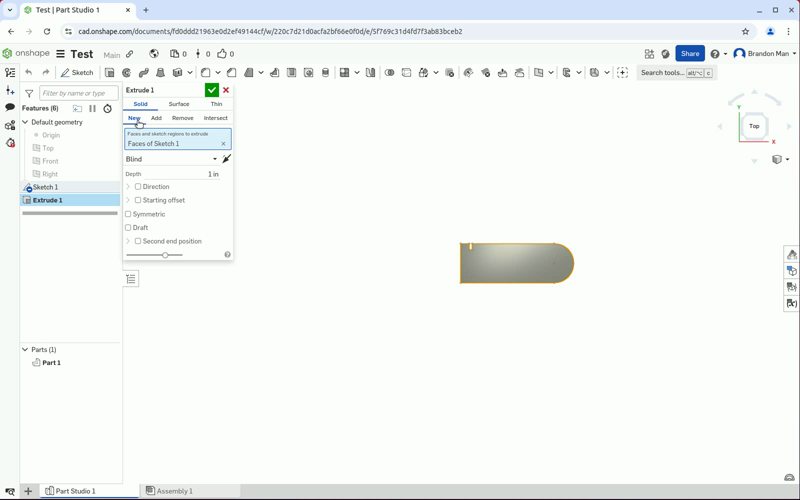
click(137, 120)
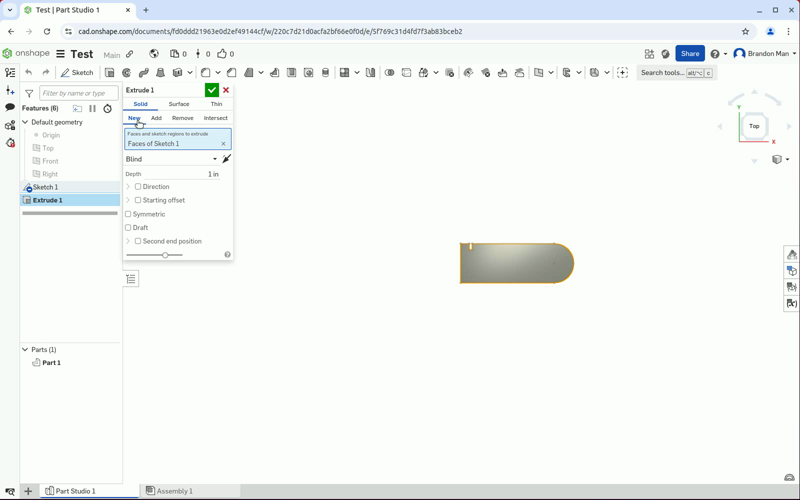
key(tab, 4)
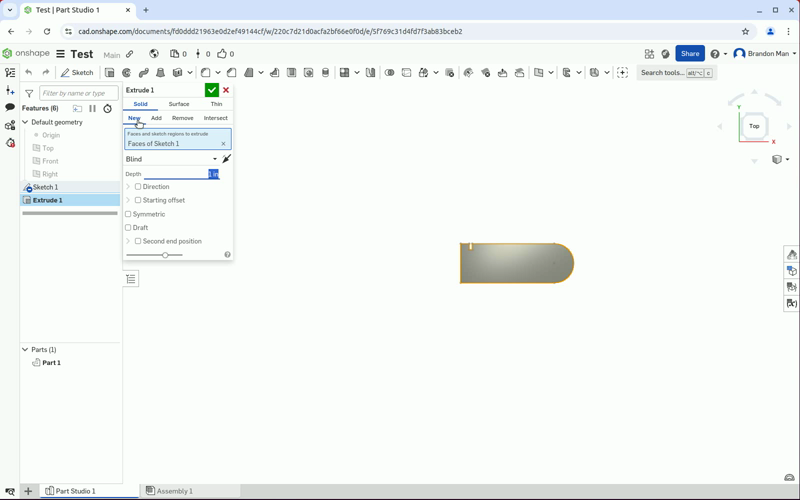
text(5.296)
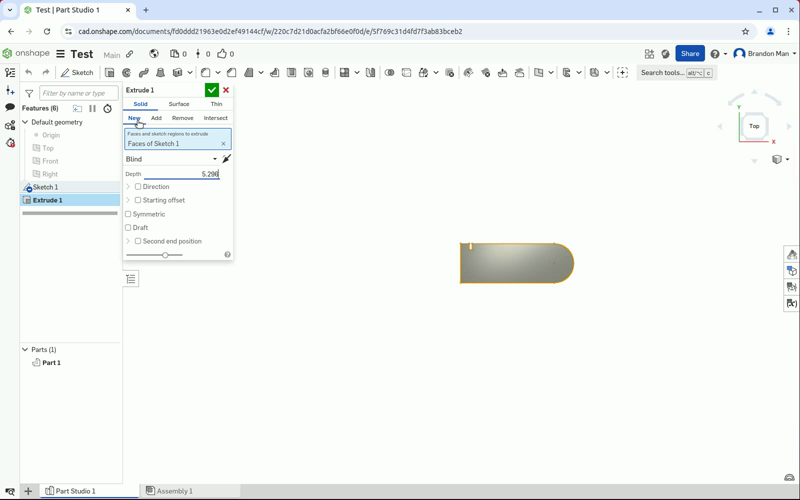
key(enter)
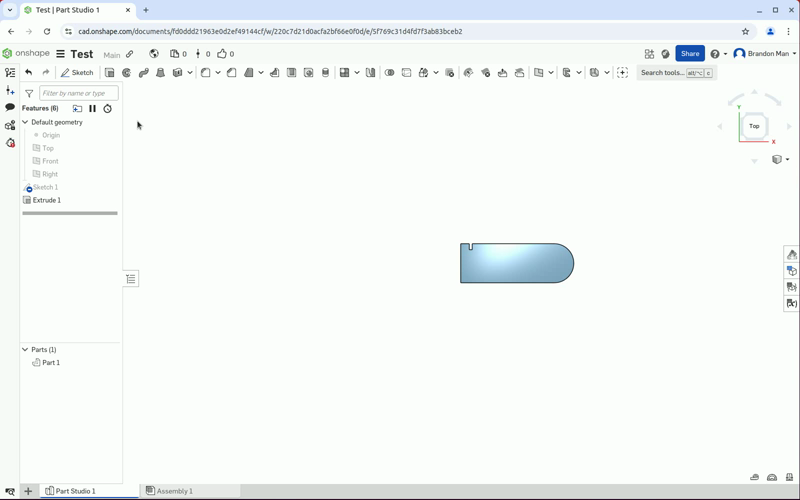
key(shift+h)
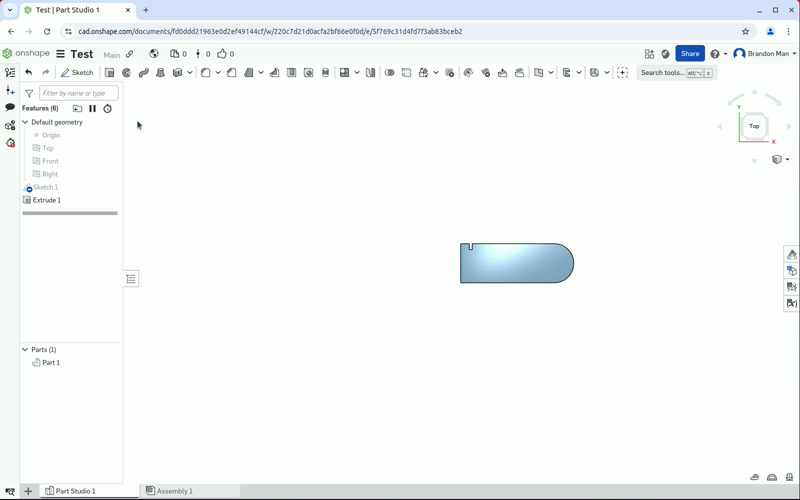
key(shift+h)
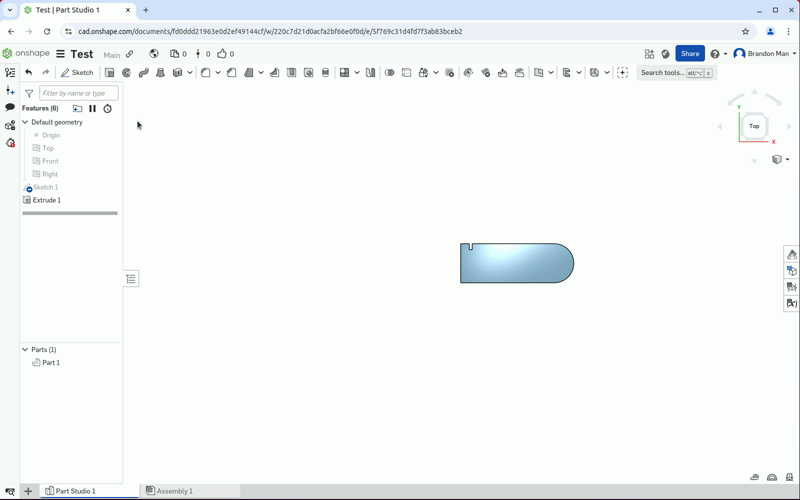
mouse_move(73, 189)
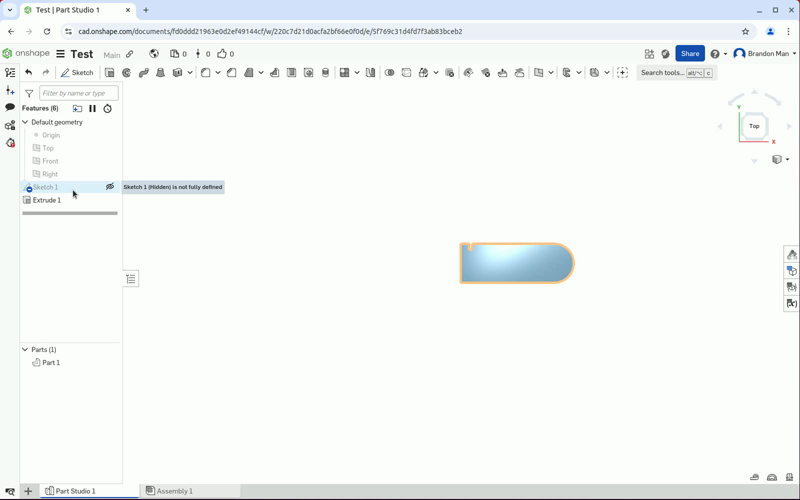
click(73, 189)
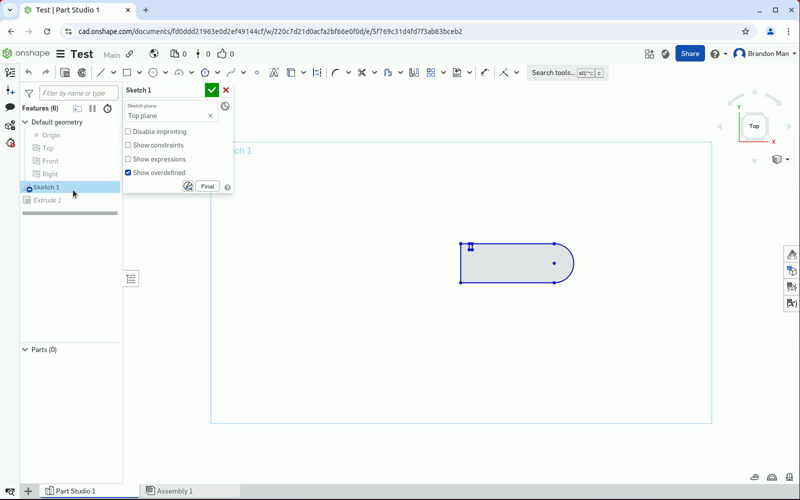
mouse_move(229, 92)
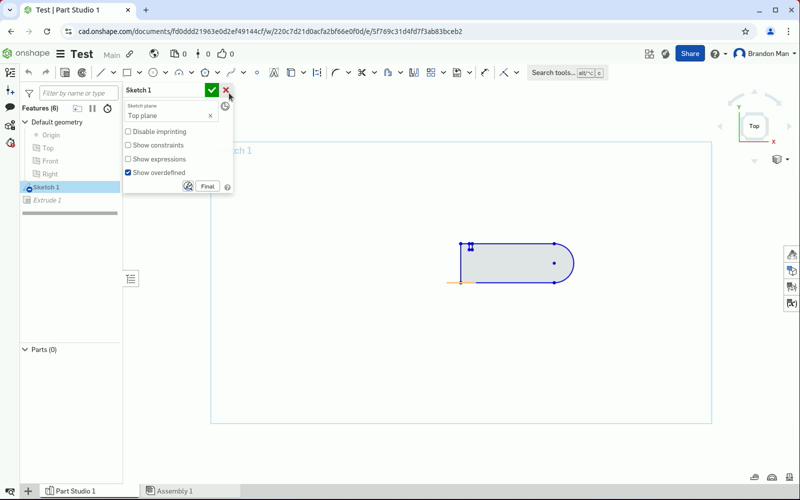
click(229, 92)
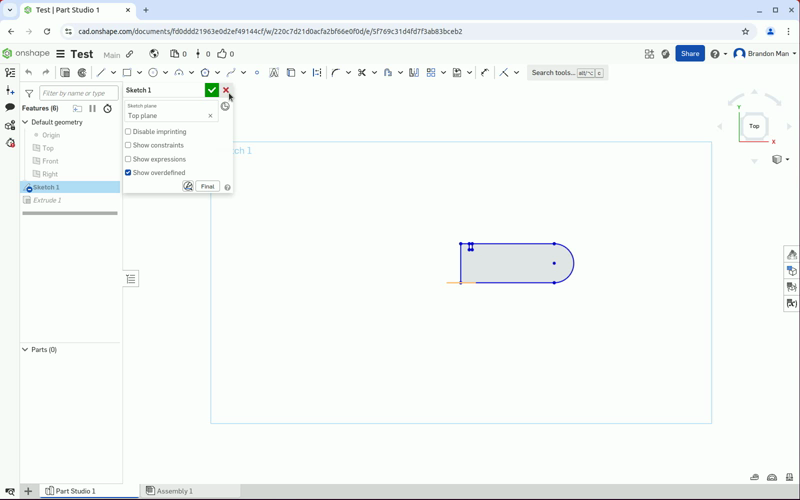
key(shift+s)
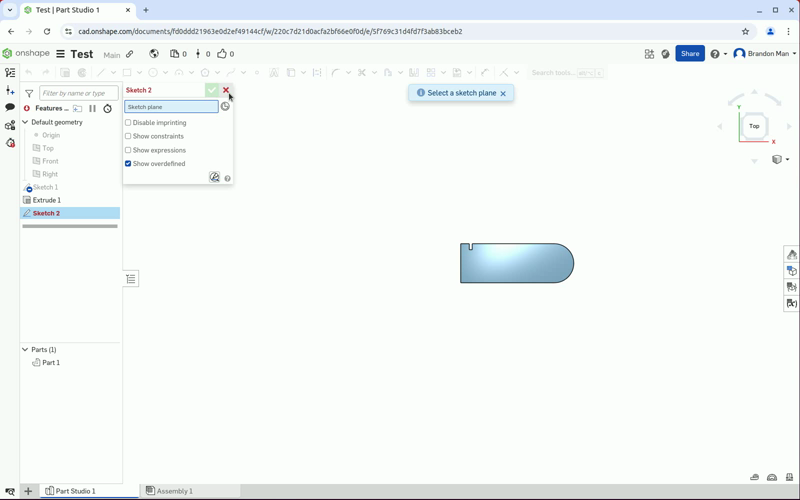
mouse_move(73, 150)
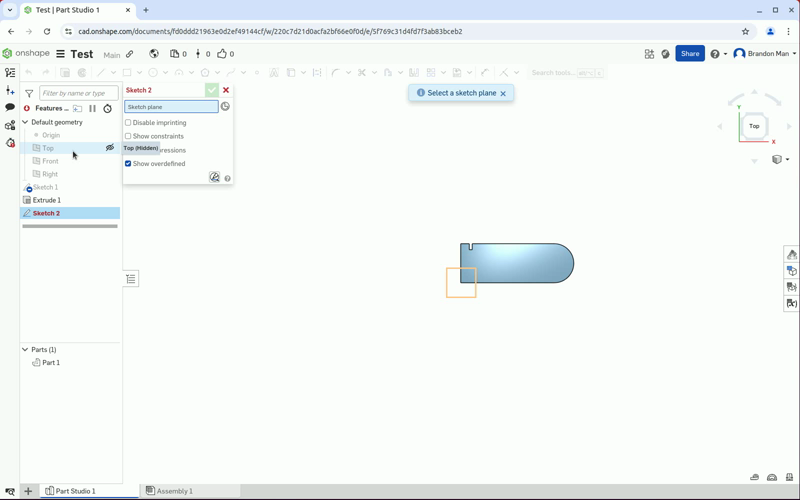
click(73, 150)
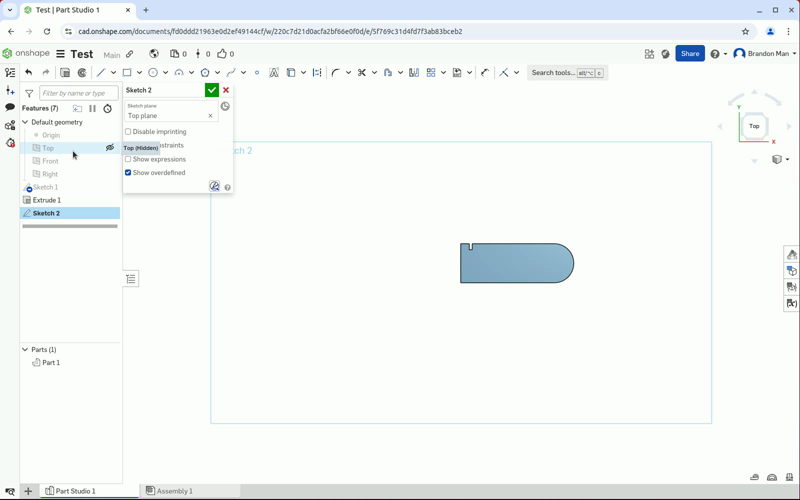
mouse_move(73, 352)
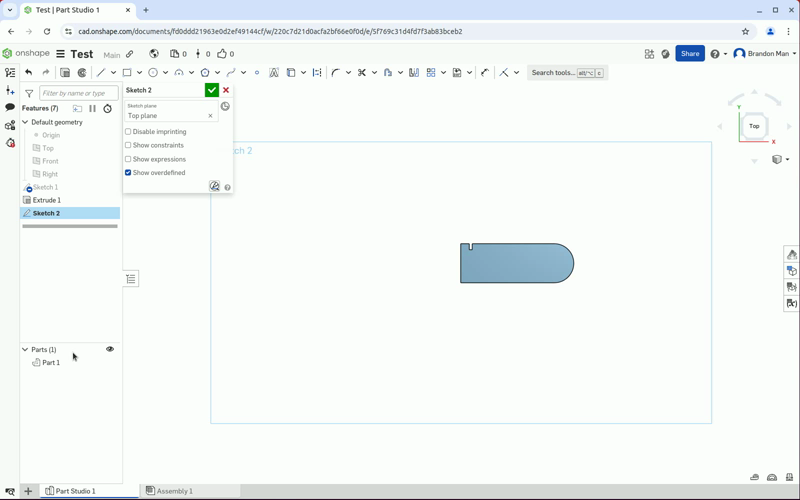
key(y)
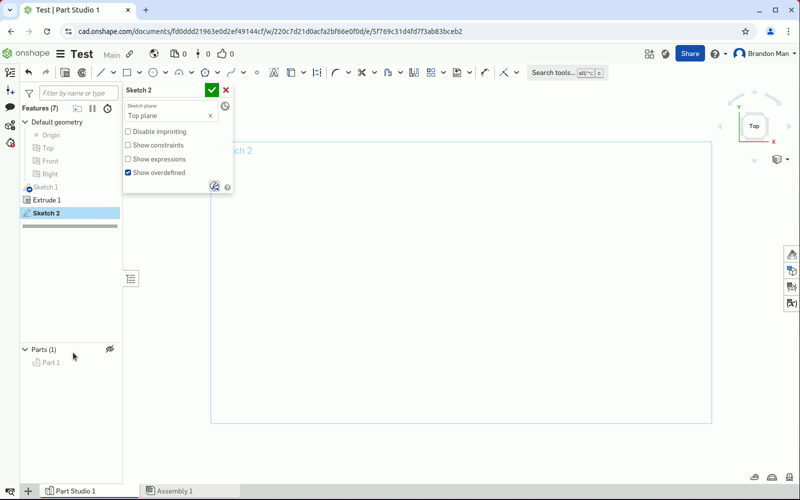
key(a)
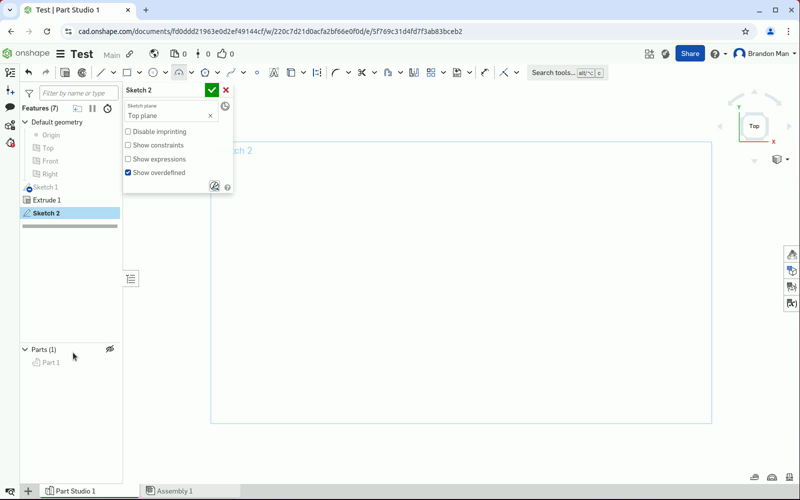
key_down(shift)
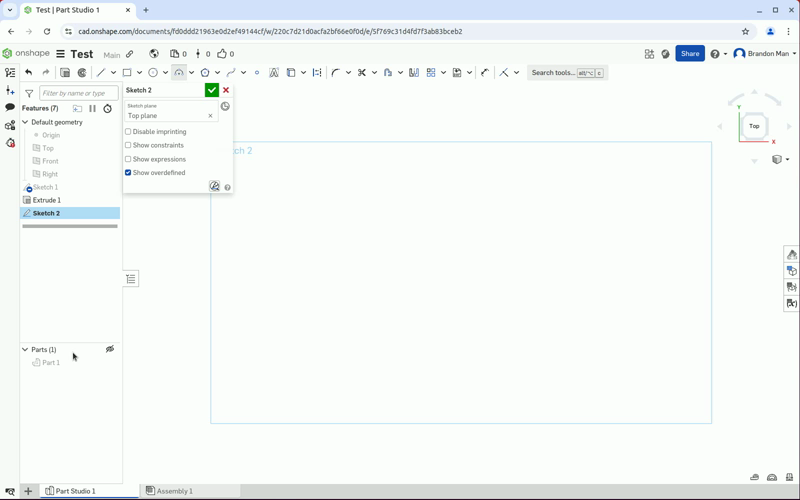
mouse_move(413, 303)
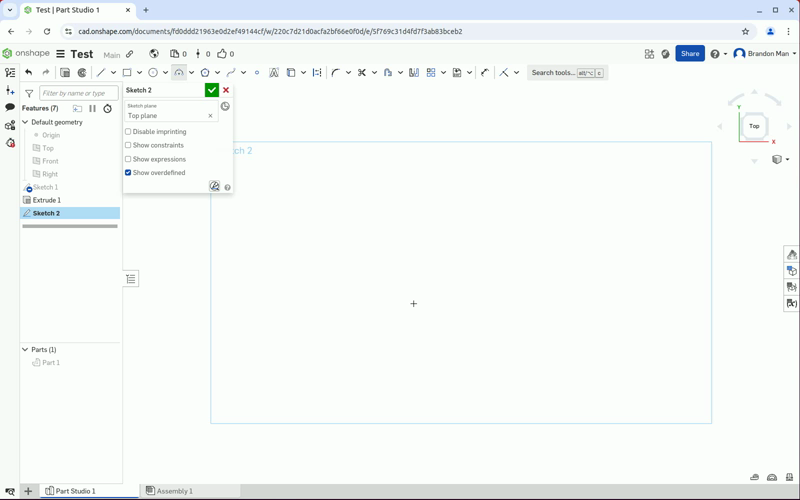
click(413, 303)
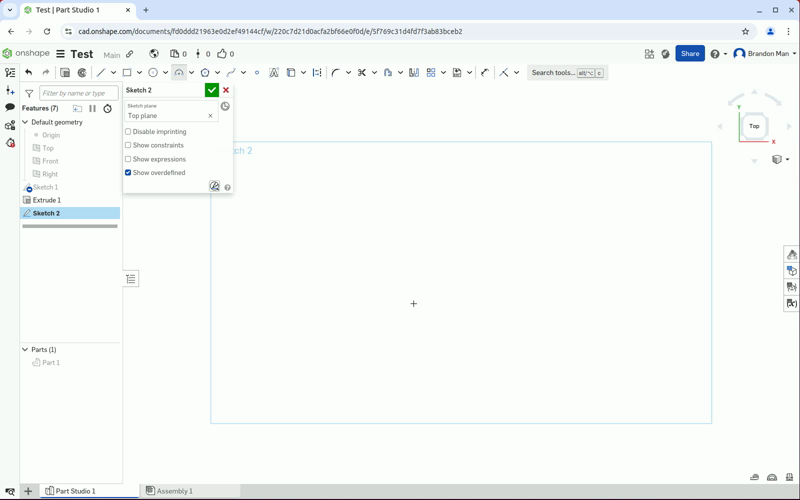
key_up(shift)
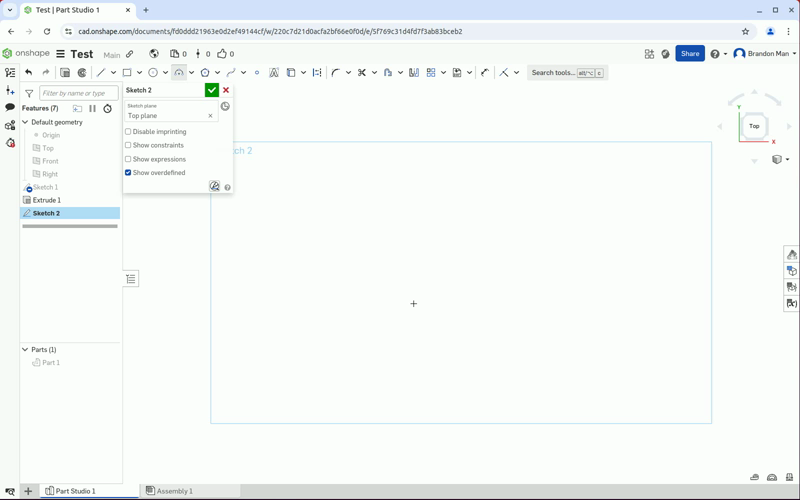
key_down(shift)
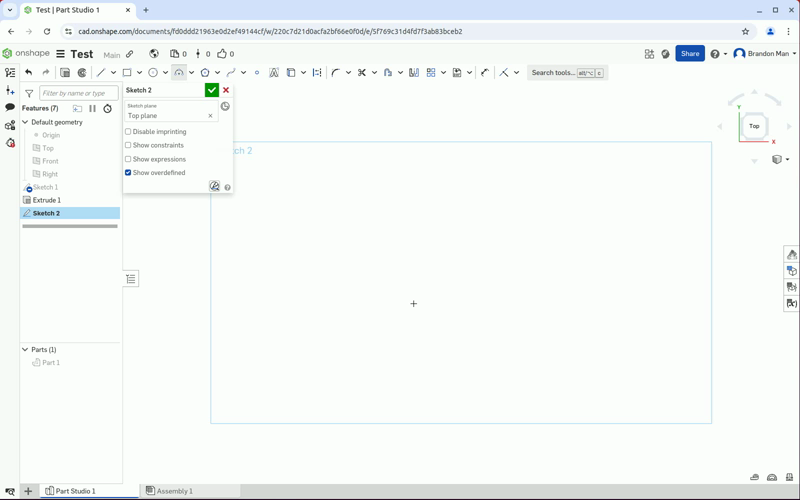
mouse_move(417, 306)
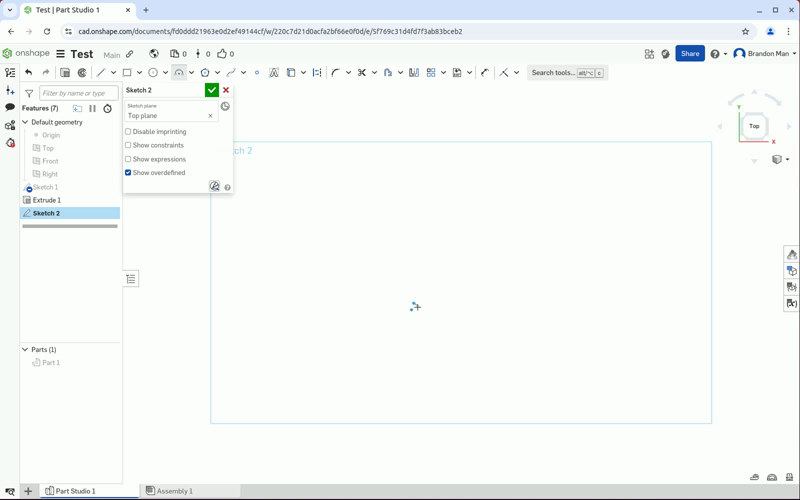
scroll(6)
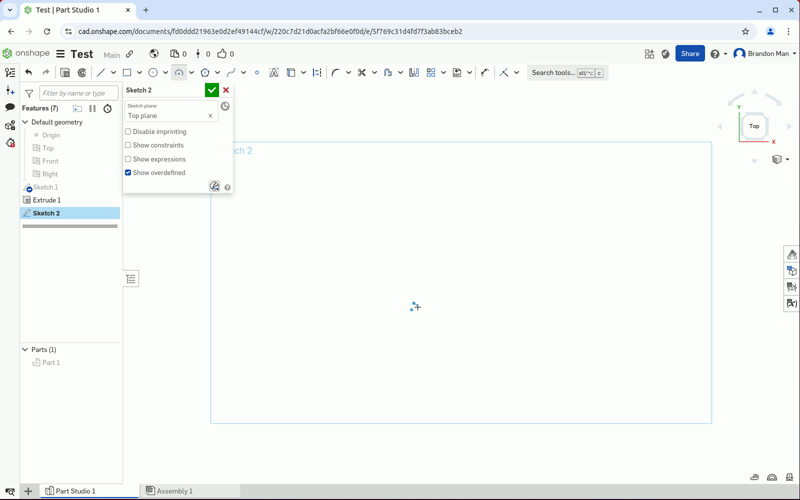
scroll(6)
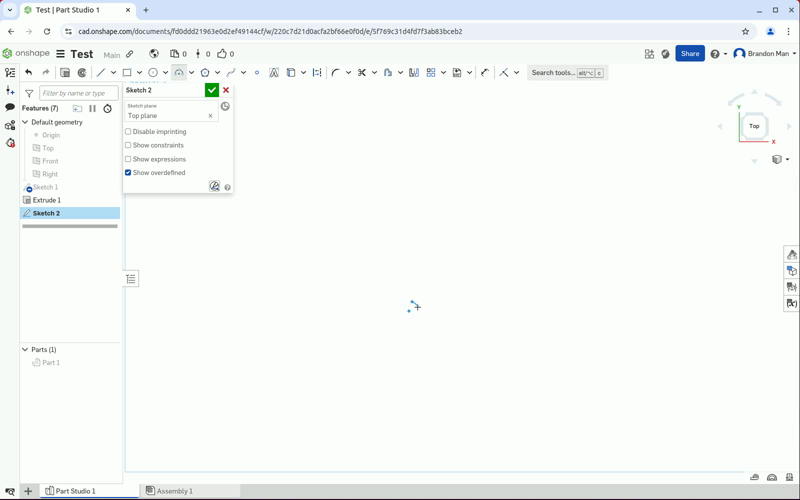
scroll(6)
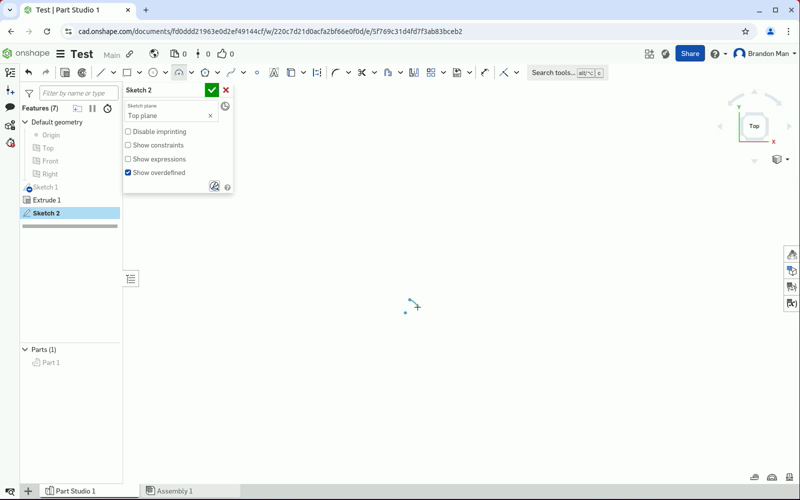
scroll(6)
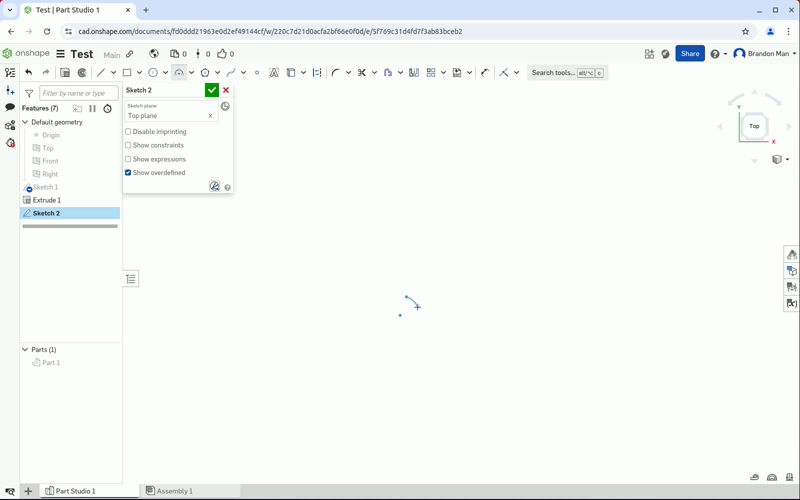
scroll(6)
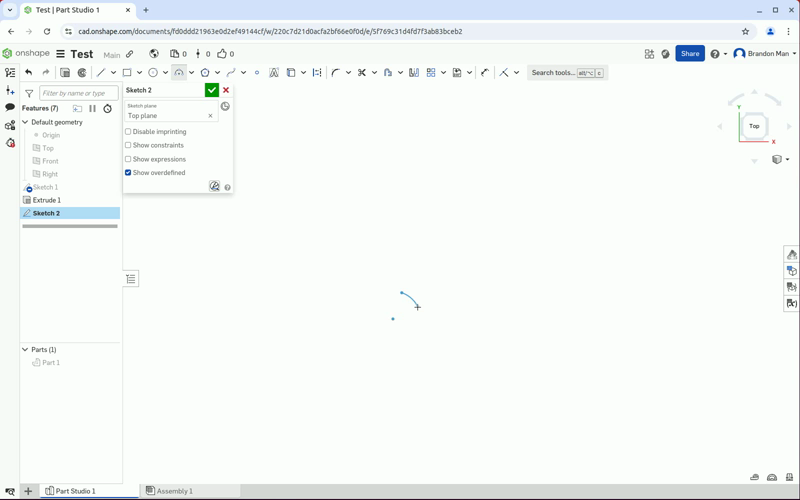
scroll(6)
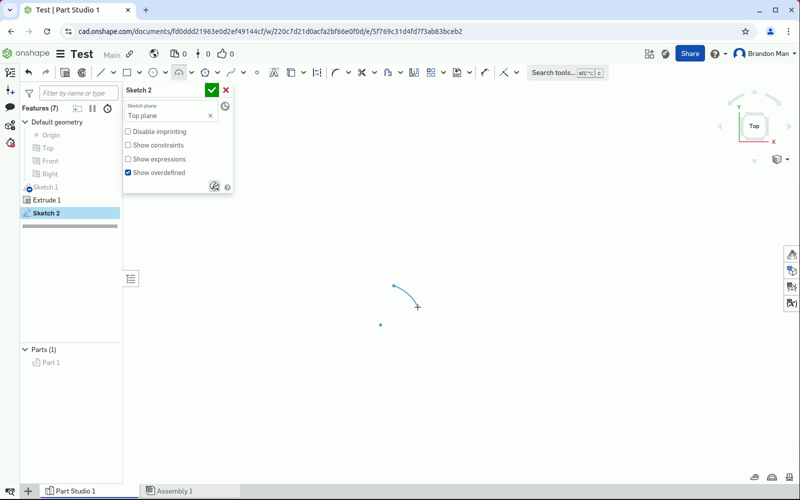
scroll(6)
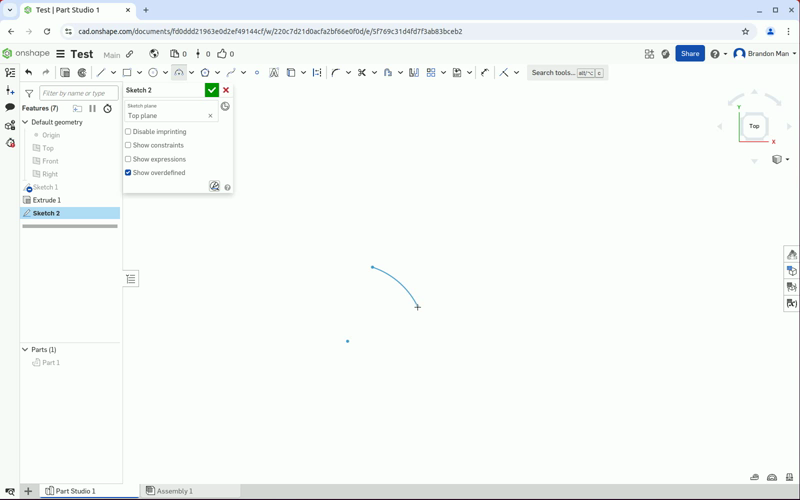
click(417, 306)
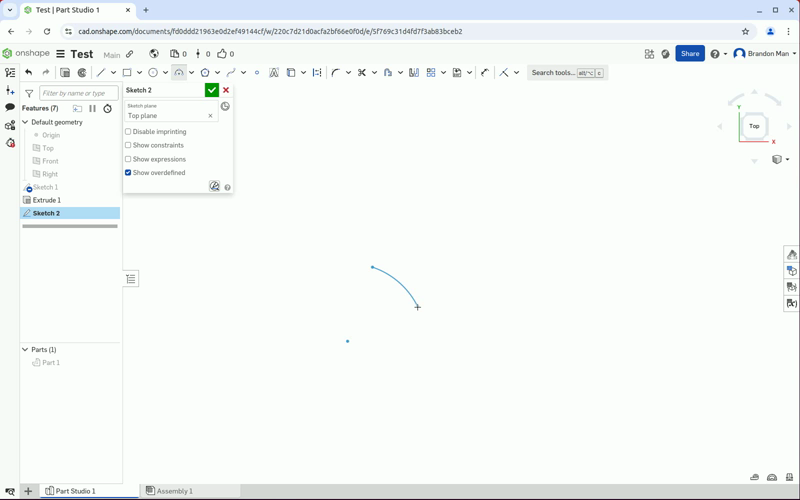
scroll(-6)
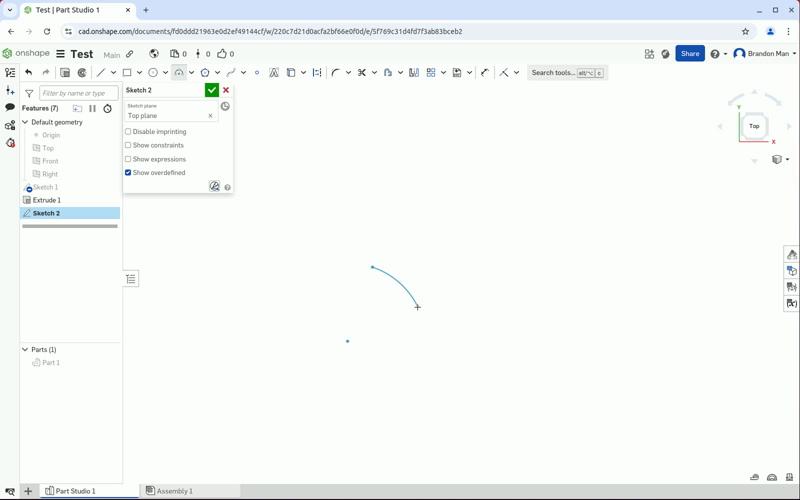
scroll(-6)
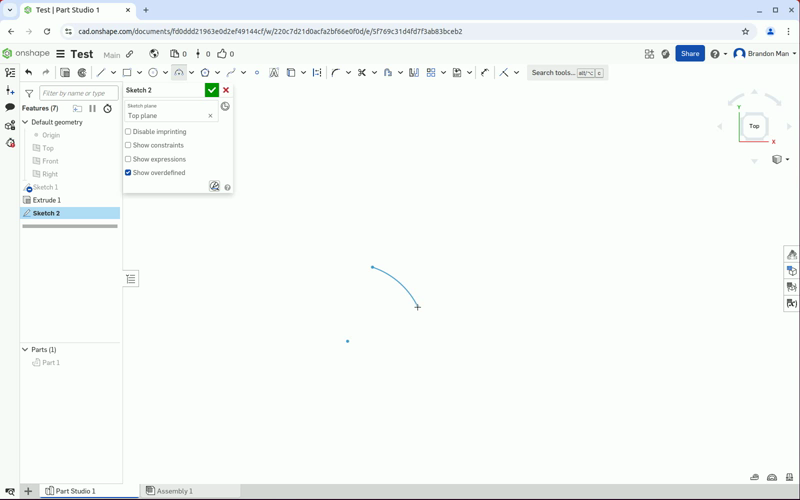
scroll(-6)
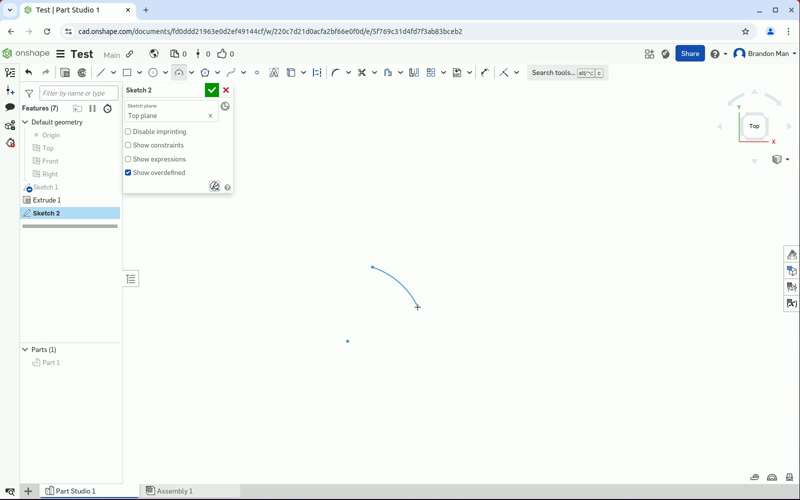
scroll(-6)
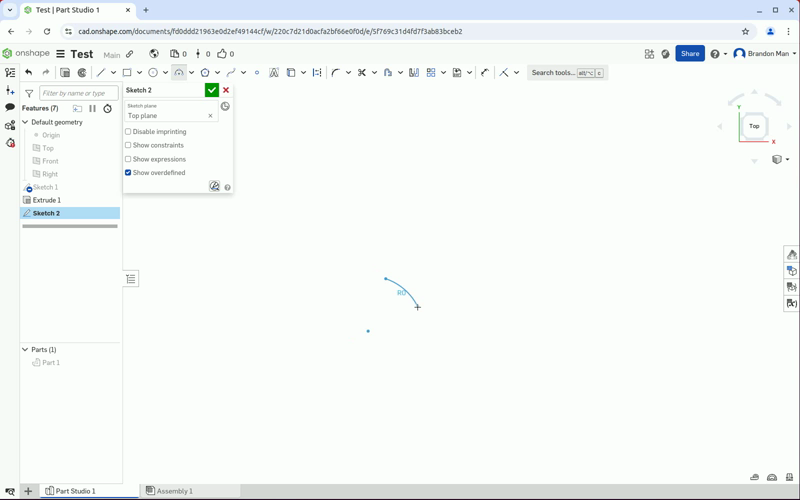
scroll(-6)
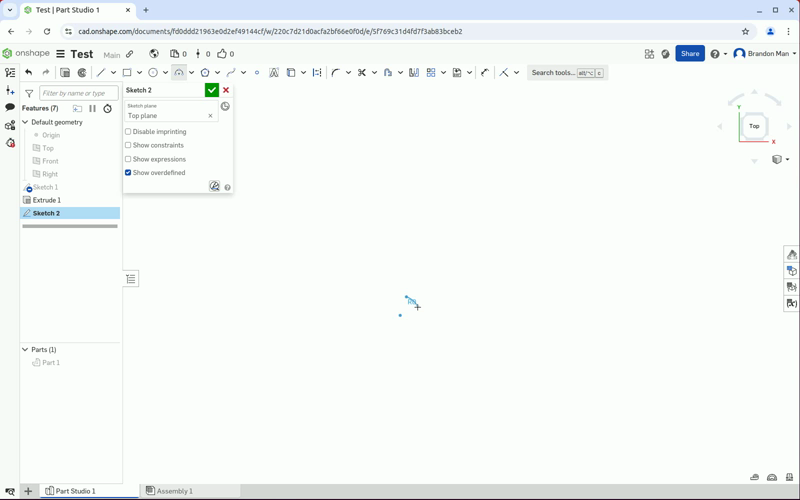
scroll(-6)
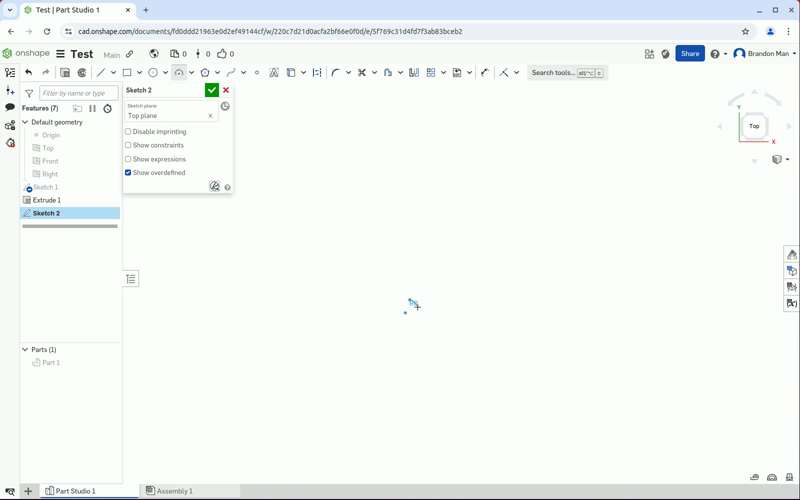
scroll(-6)
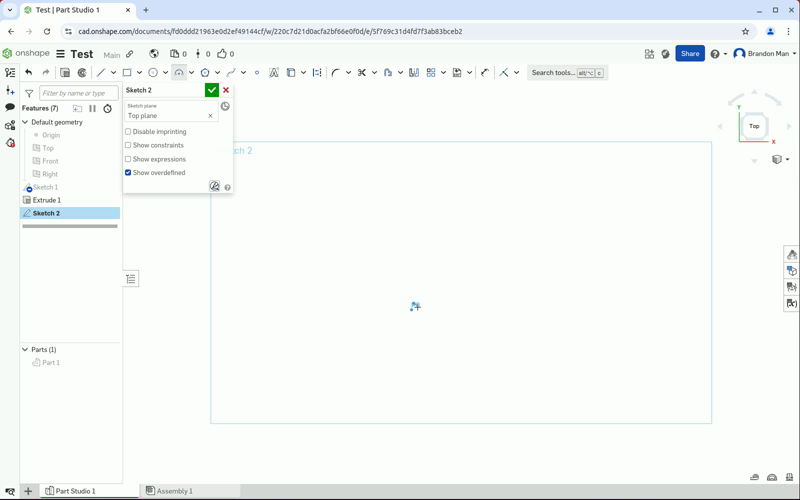
mouse_move(415, 305)
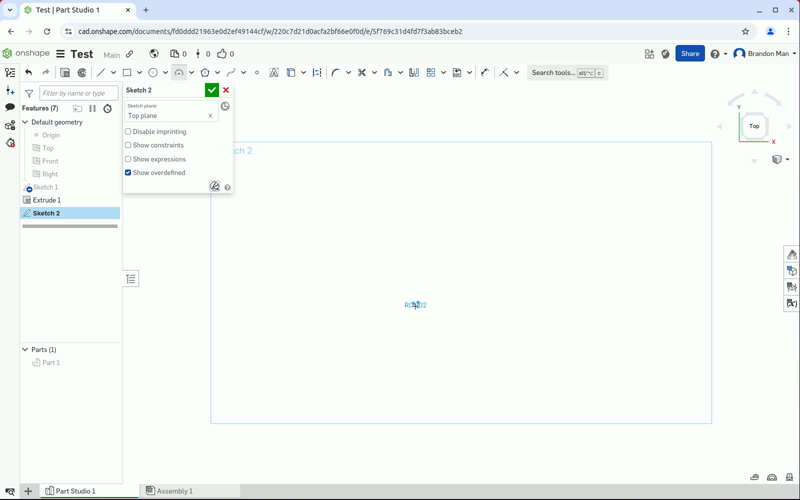
scroll(6)
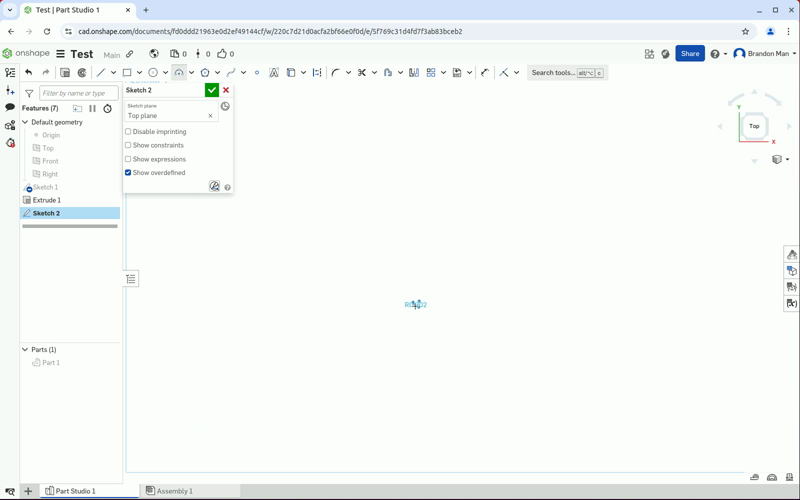
scroll(6)
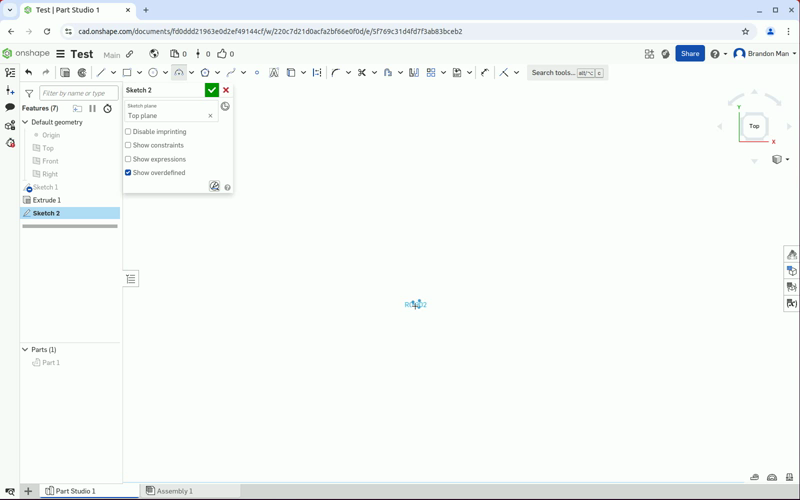
scroll(6)
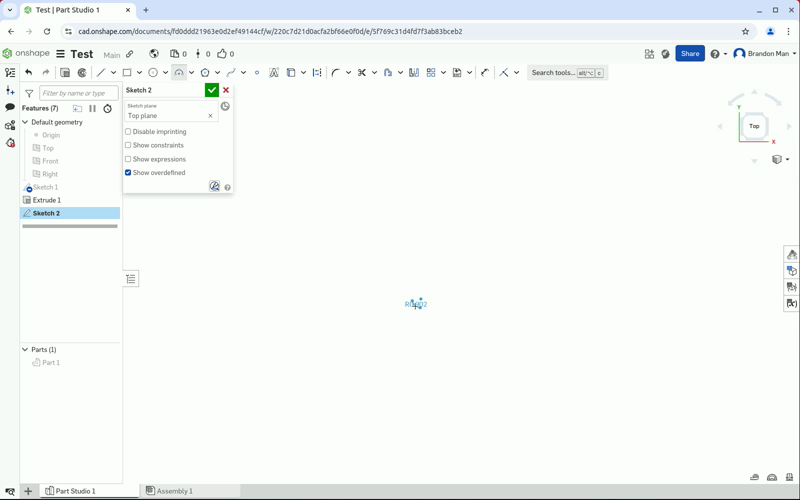
scroll(6)
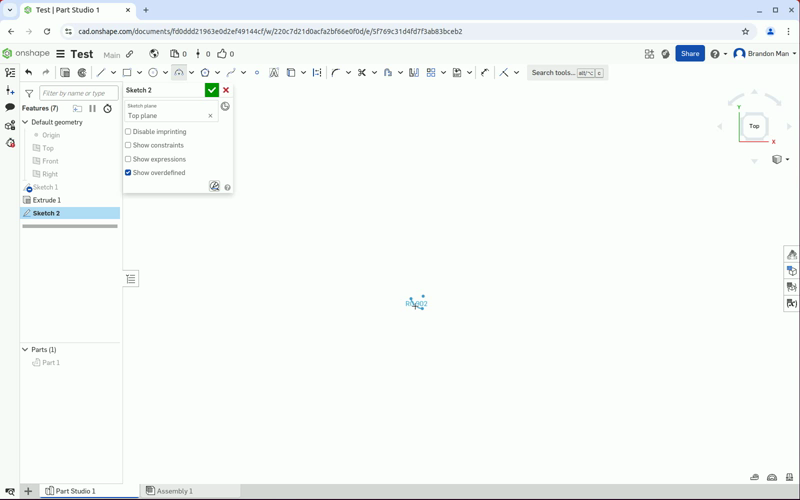
scroll(6)
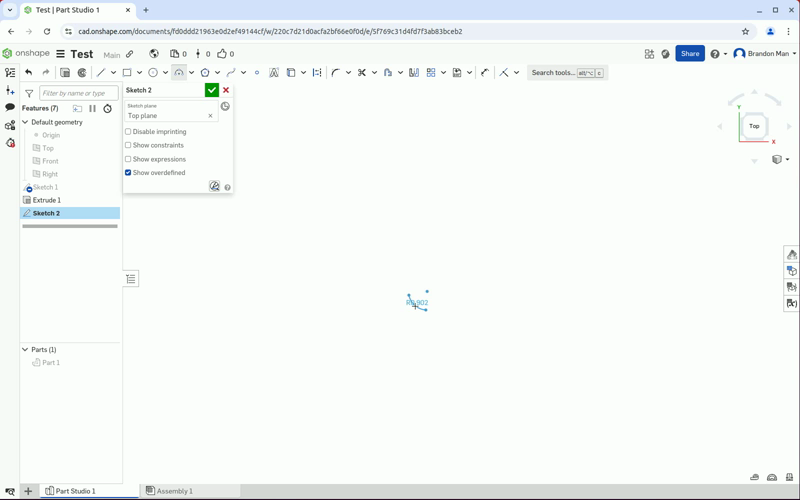
scroll(6)
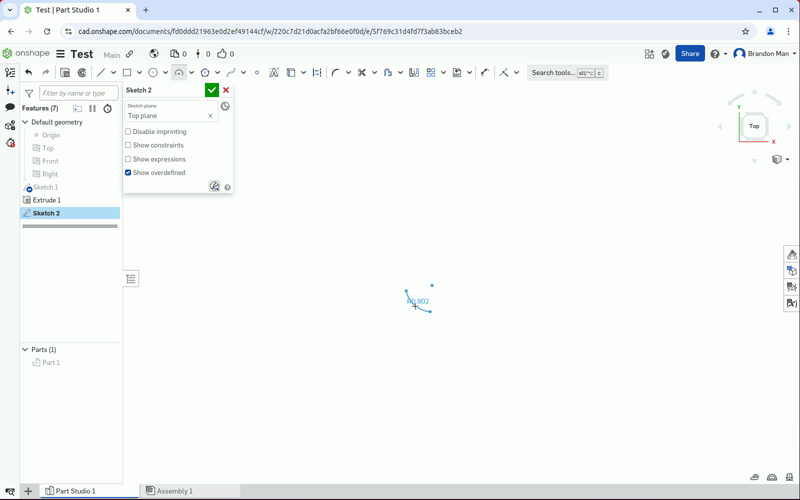
scroll(6)
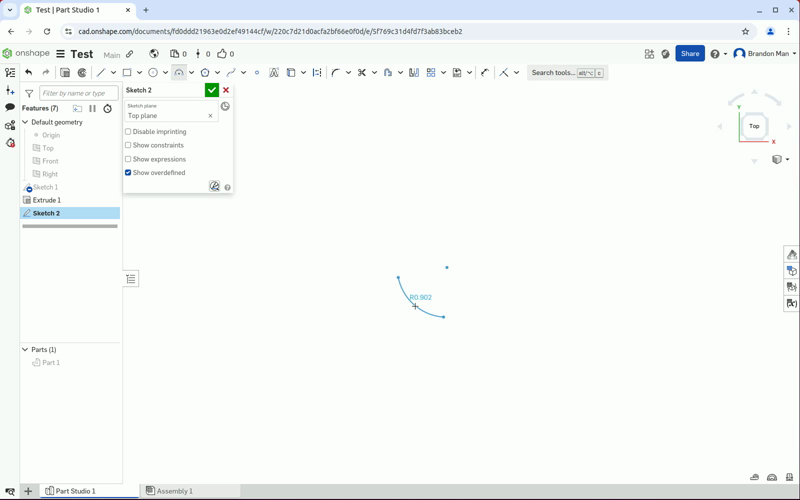
click(415, 305)
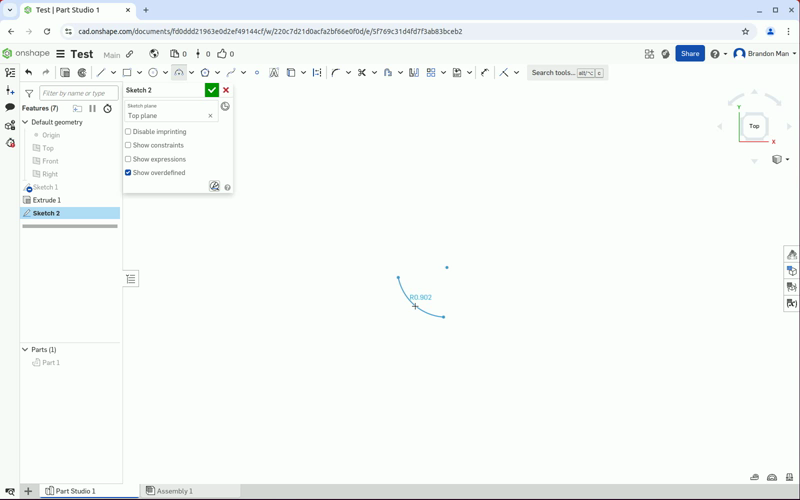
scroll(-6)
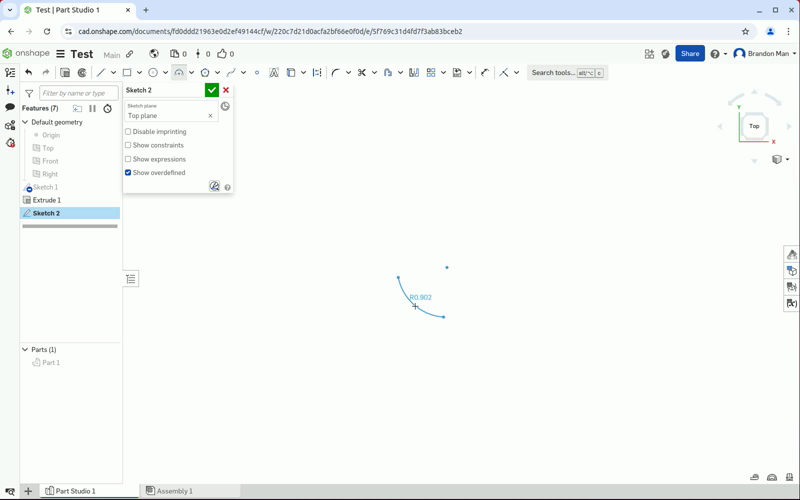
scroll(-6)
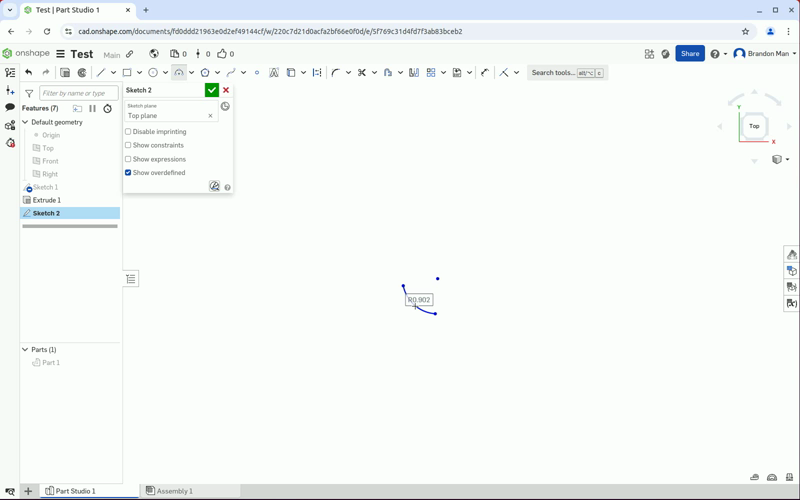
scroll(-6)
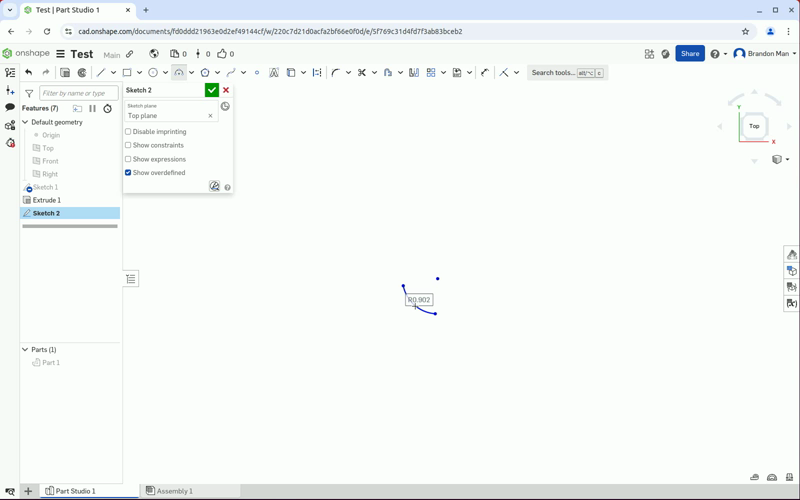
scroll(-6)
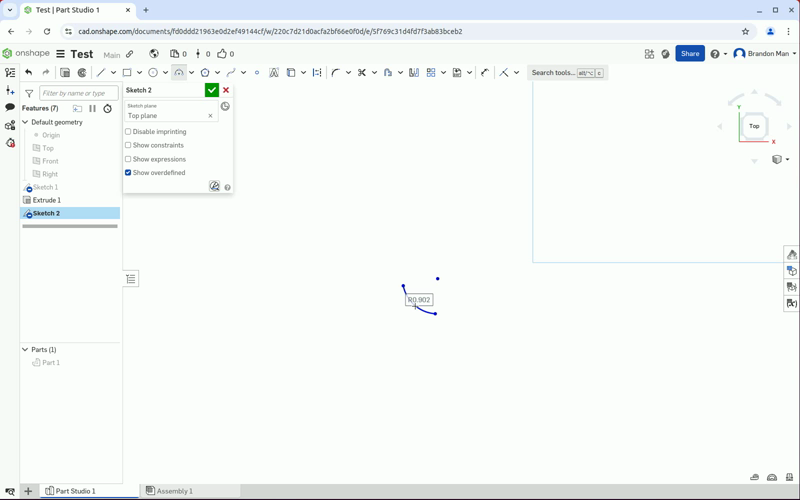
scroll(-6)
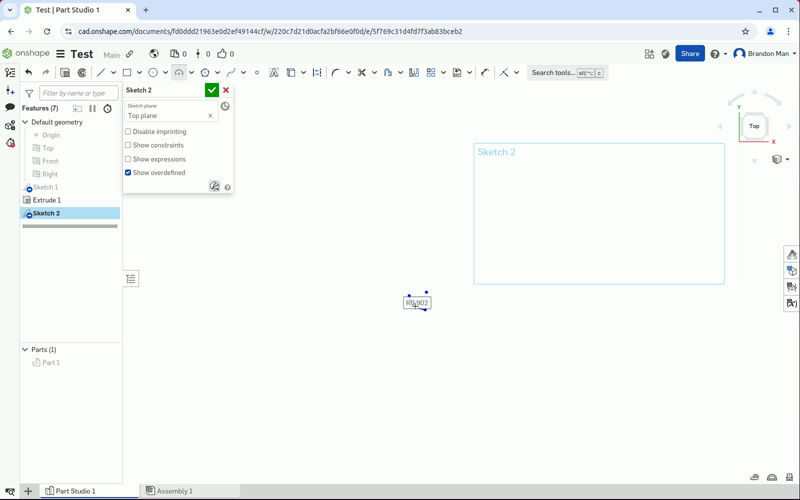
scroll(-6)
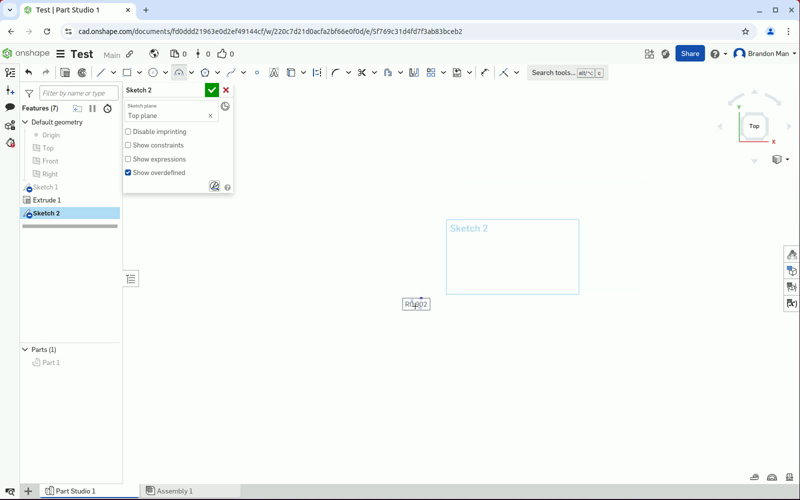
scroll(-6)
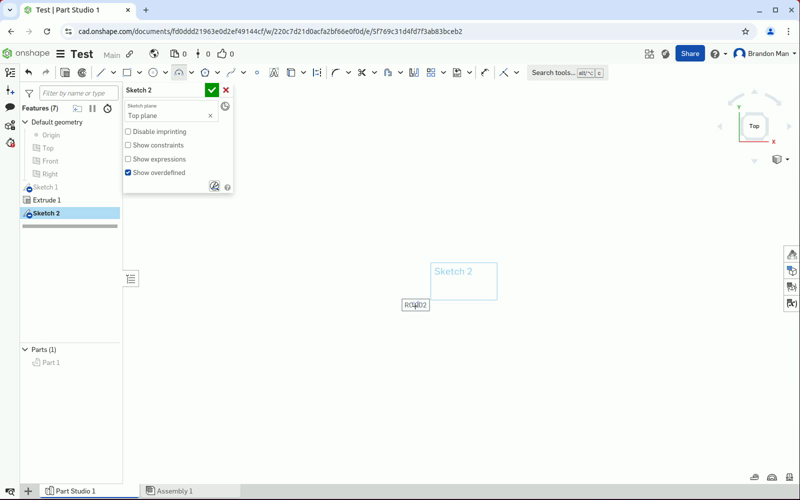
key_up(shift)
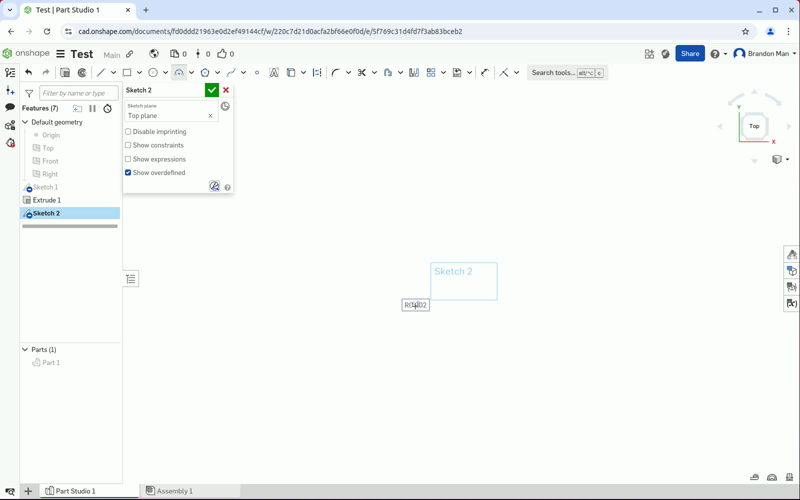
key(esc)
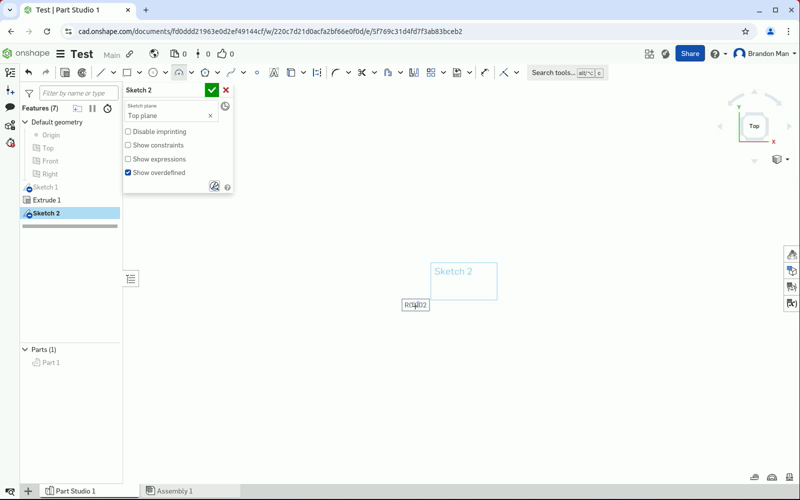
key(l)
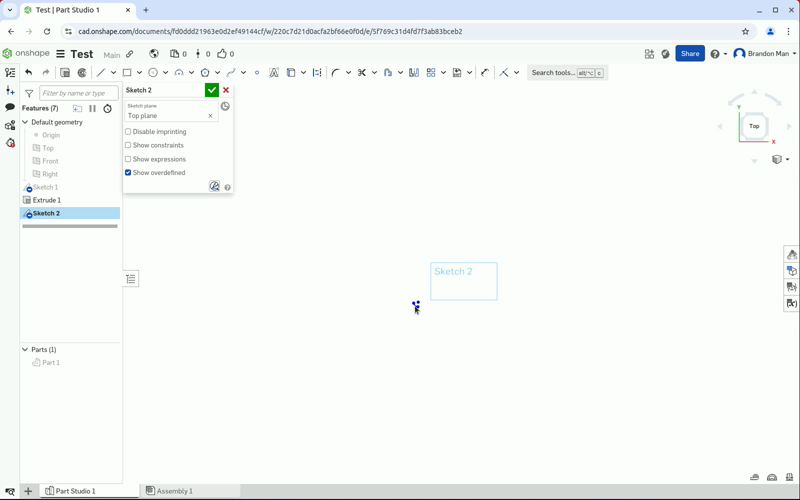
mouse_move(417, 306)
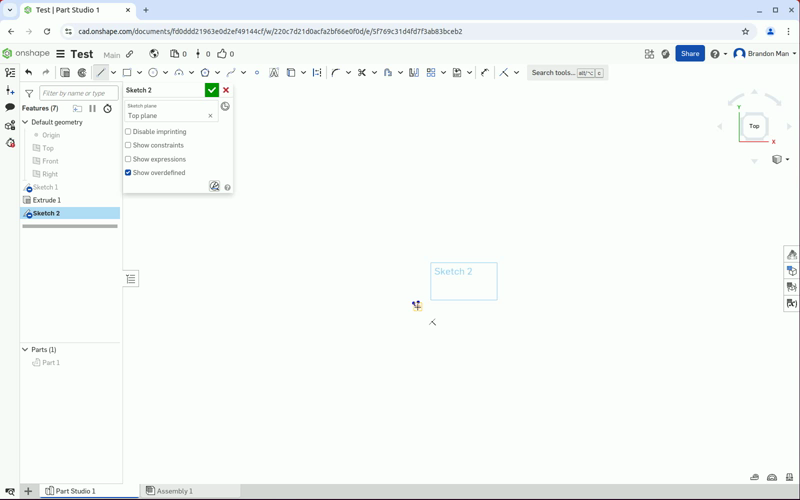
scroll(6)
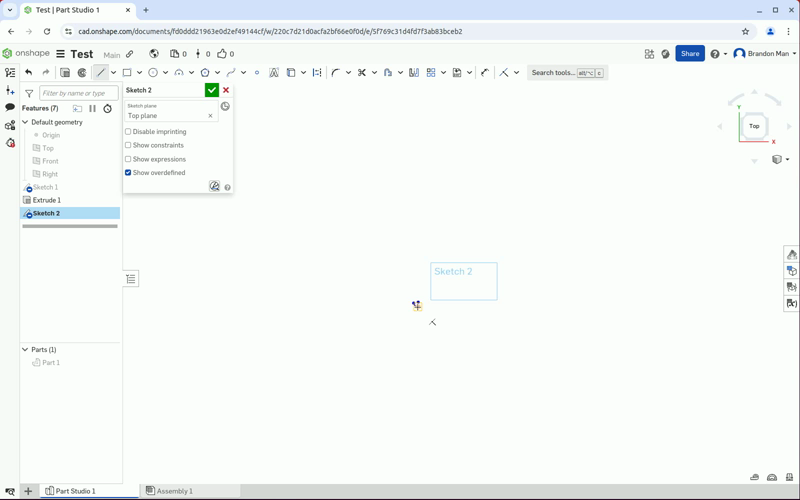
scroll(6)
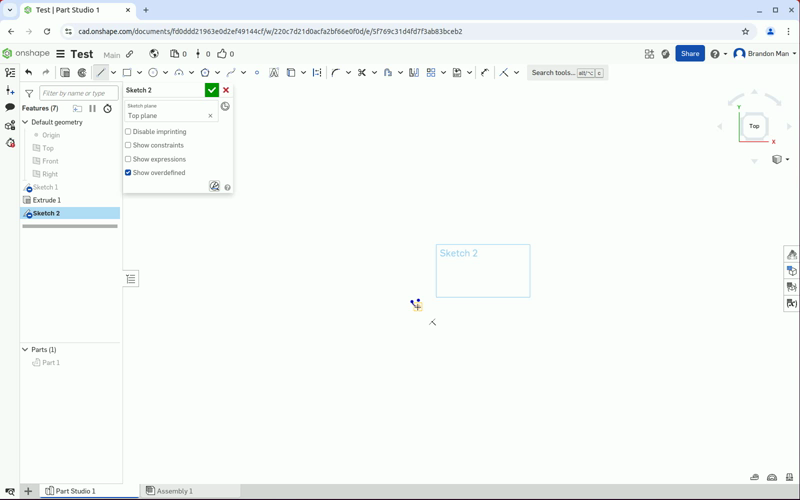
scroll(6)
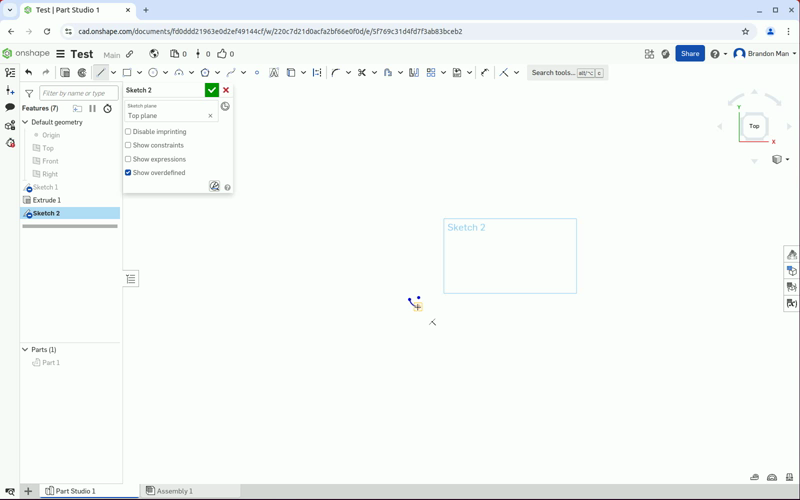
scroll(6)
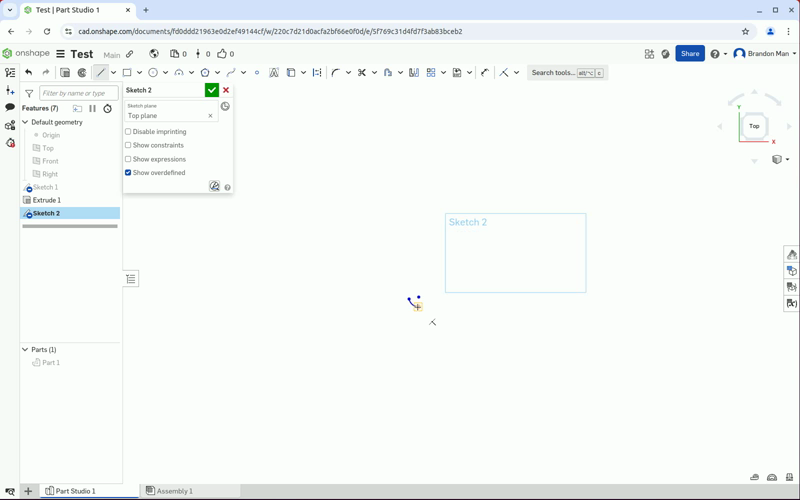
scroll(6)
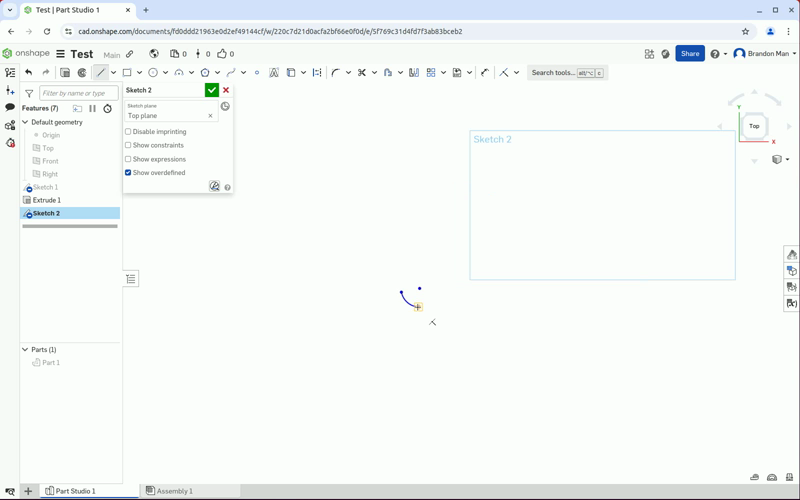
scroll(6)
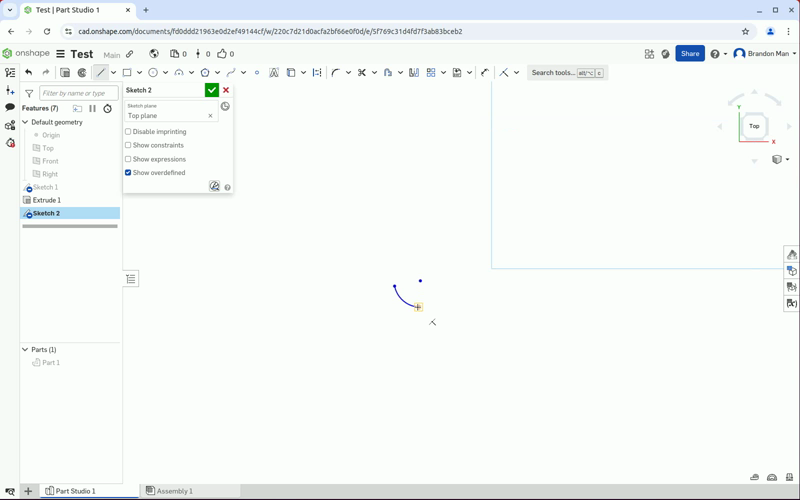
scroll(6)
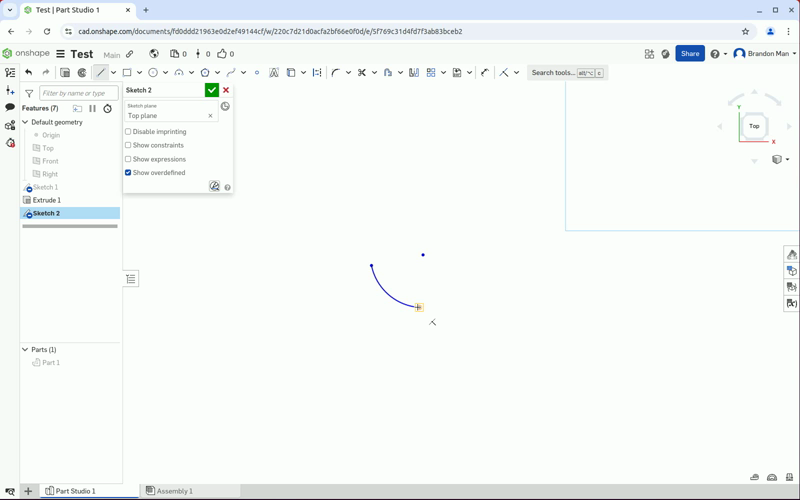
click(417, 306)
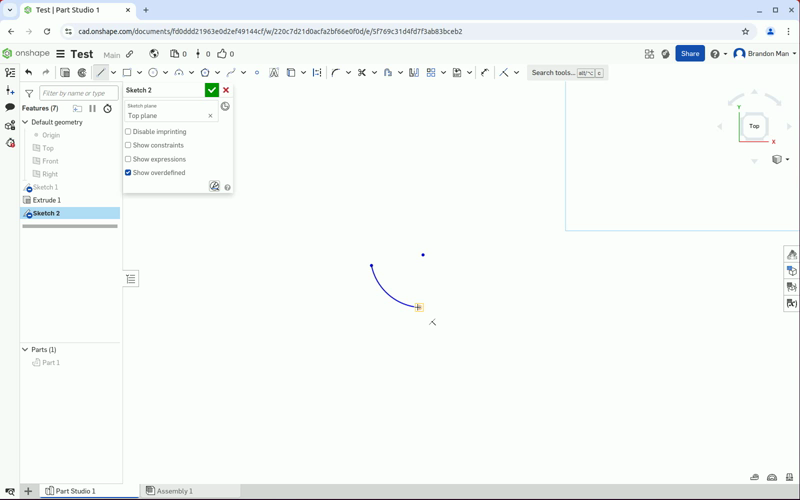
scroll(-6)
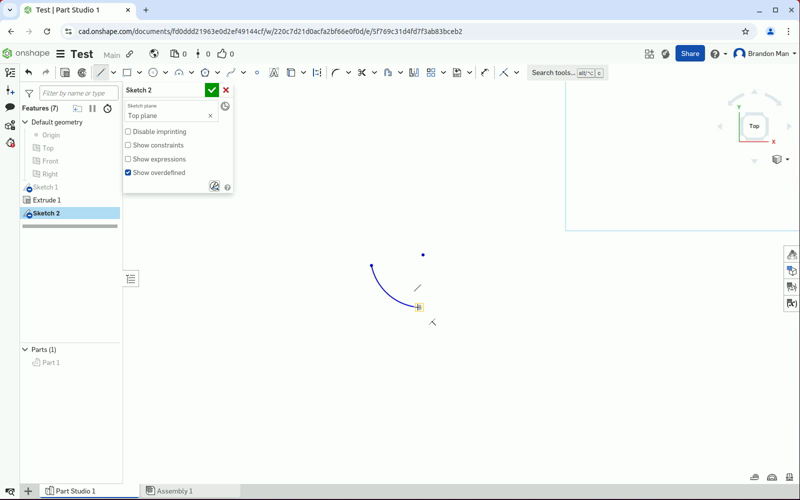
scroll(-6)
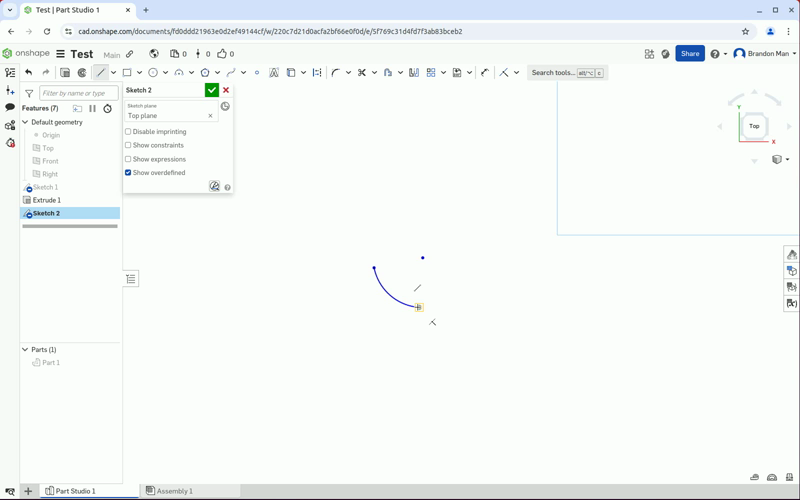
scroll(-6)
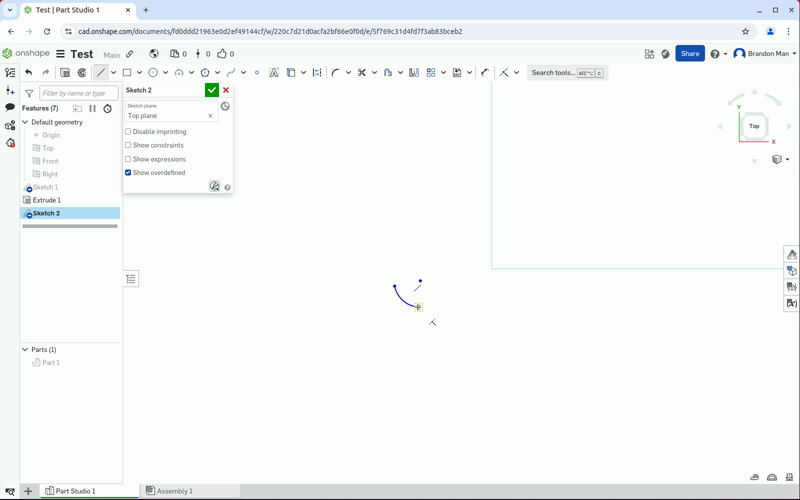
scroll(-6)
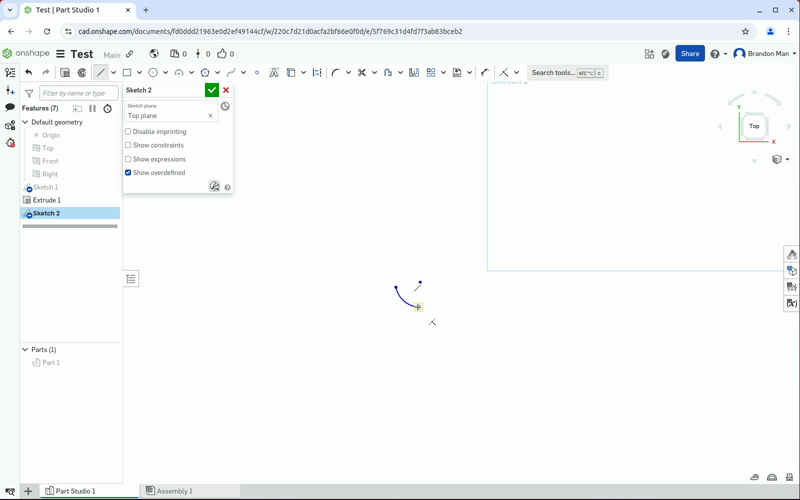
scroll(-6)
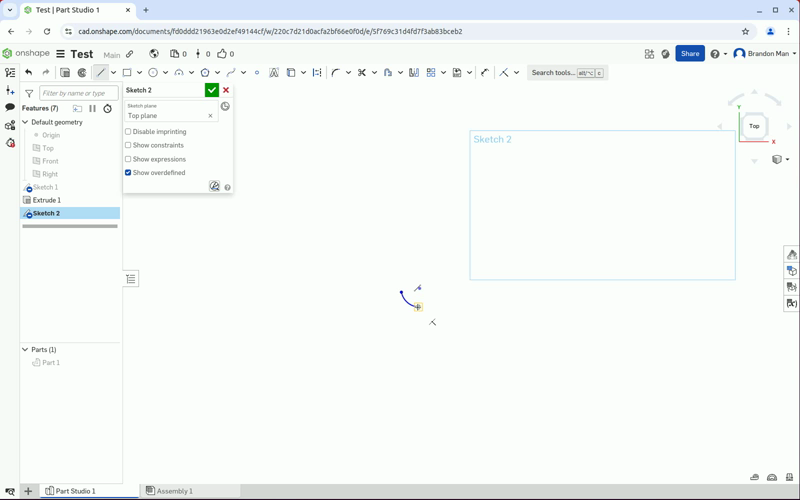
scroll(-6)
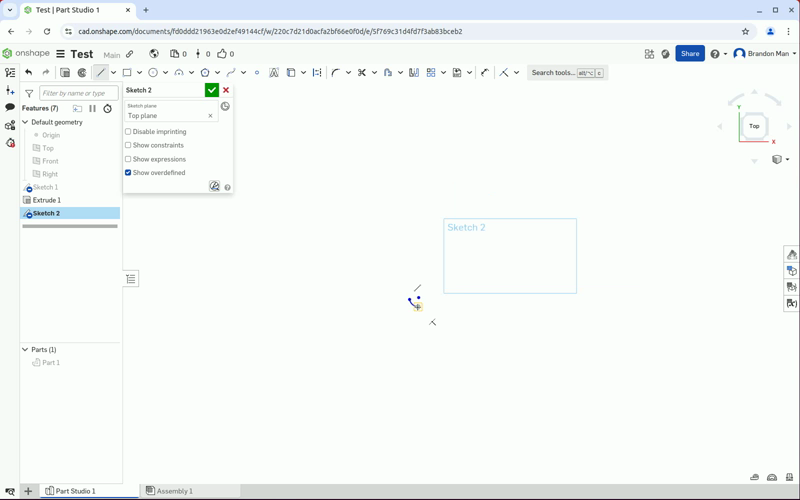
scroll(-6)
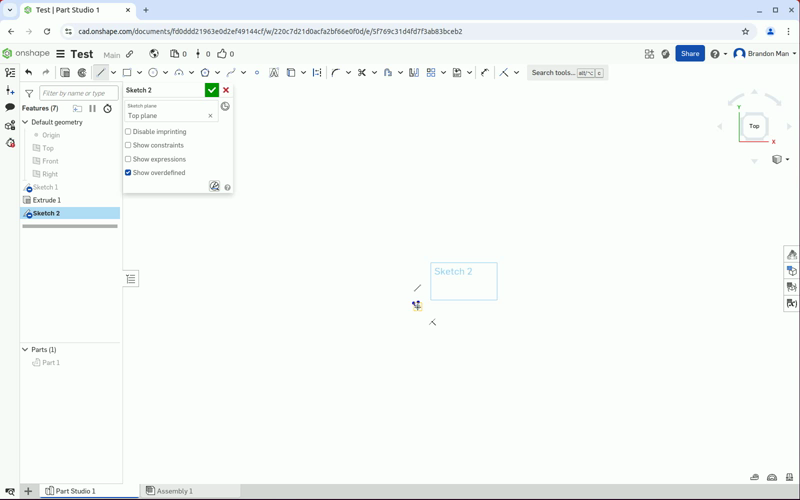
key_down(shift)
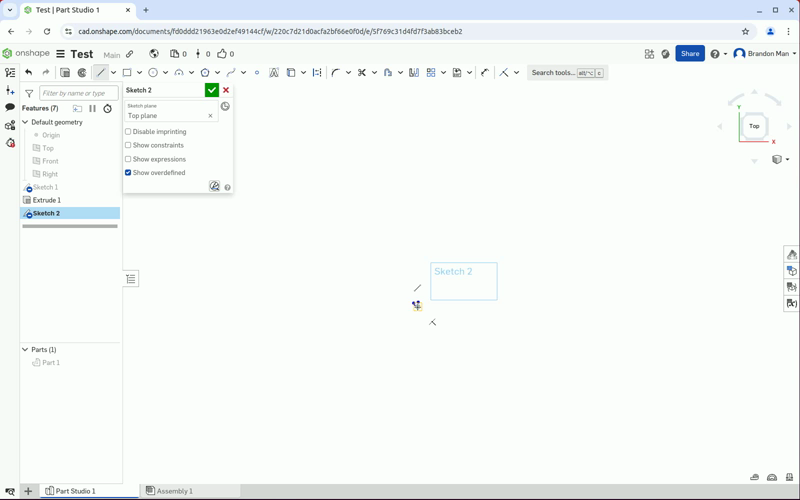
mouse_move(447, 306)
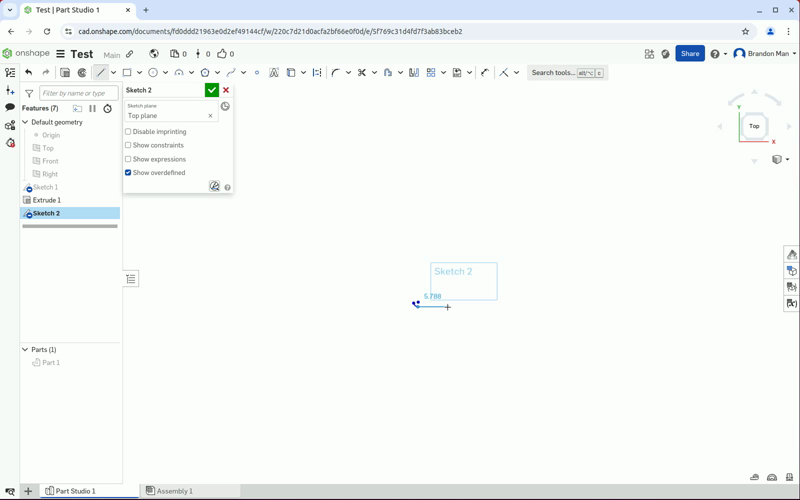
mouse_move(456, 306)
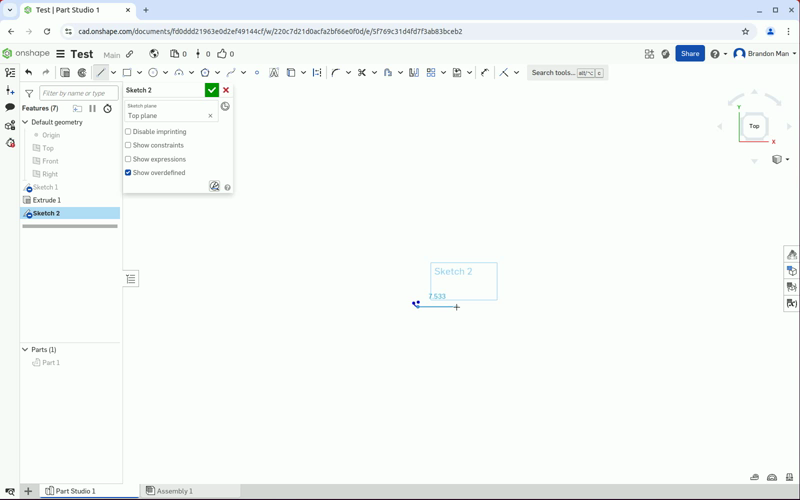
click(456, 306)
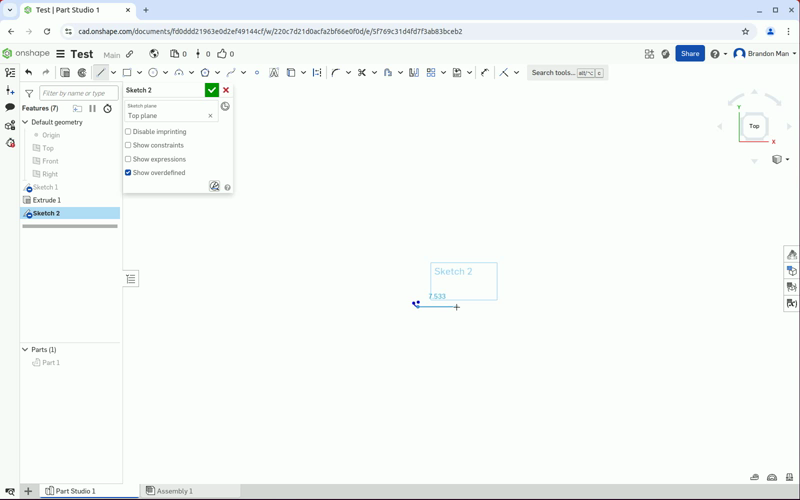
key_up(shift)
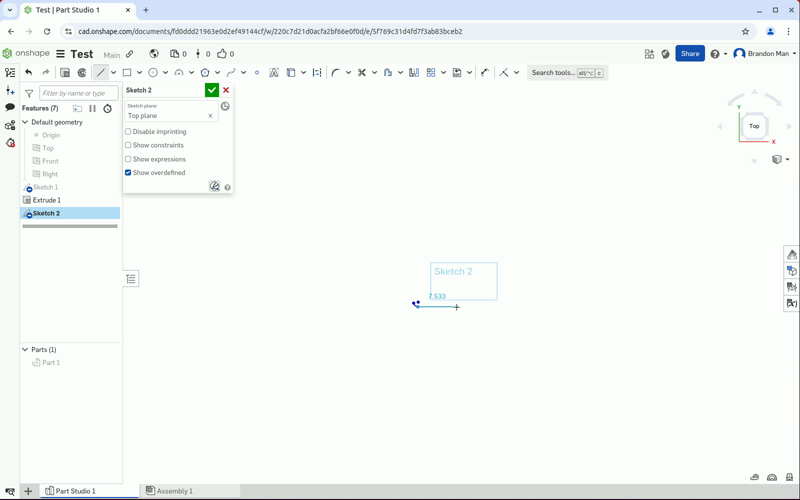
key(esc)
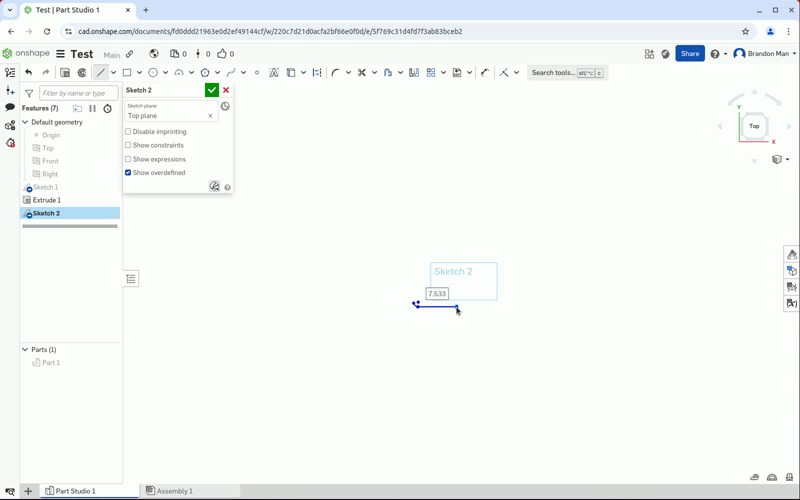
key(a)
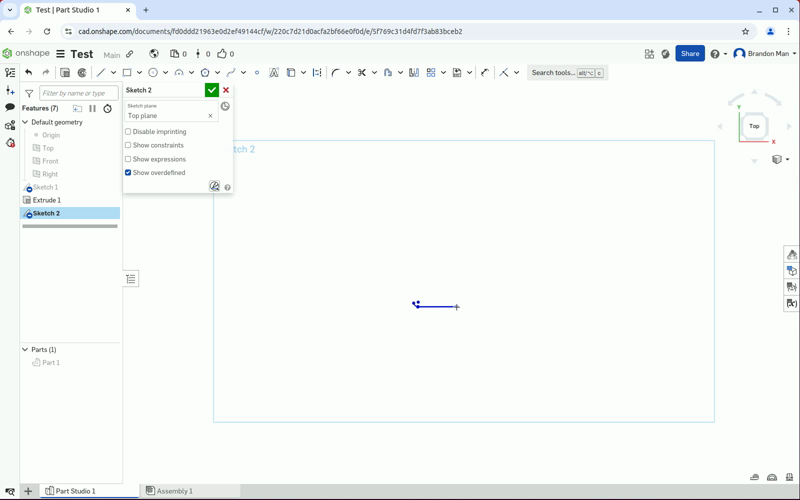
mouse_move(456, 306)
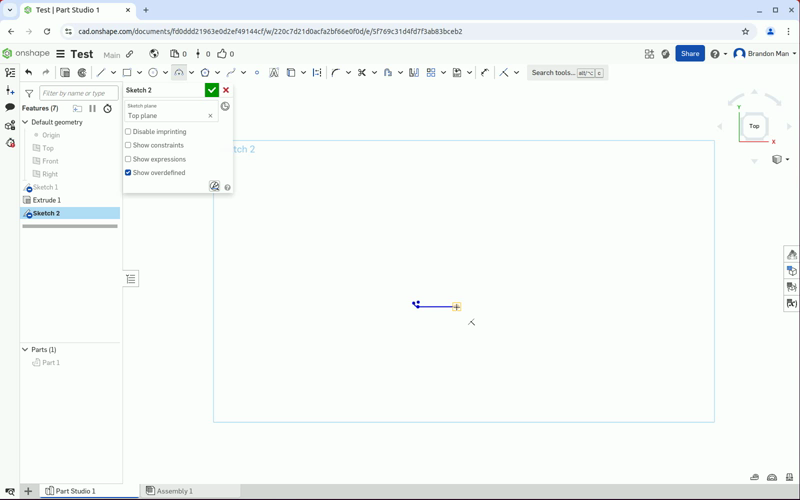
click(456, 306)
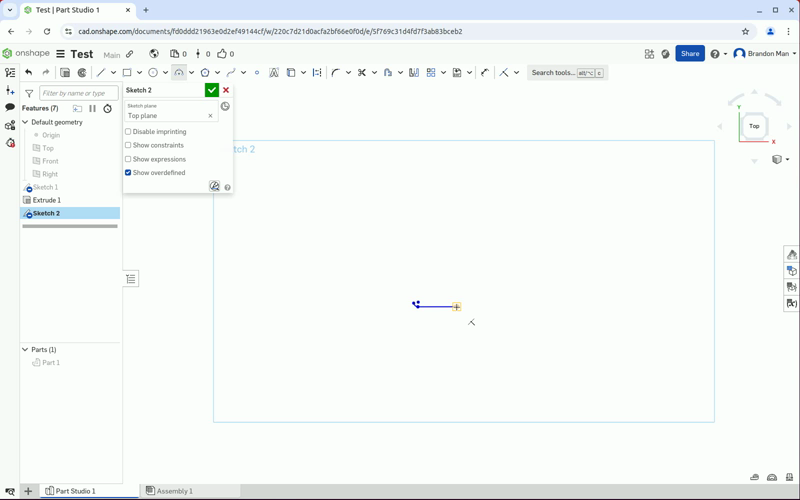
key_down(shift)
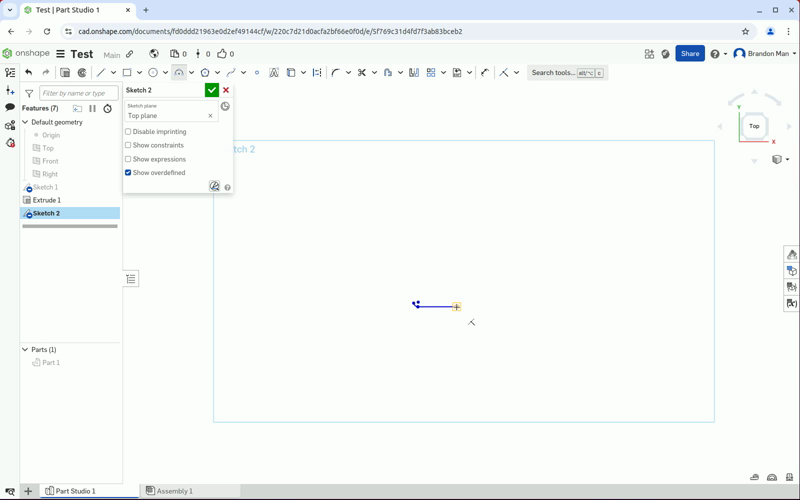
mouse_move(460, 303)
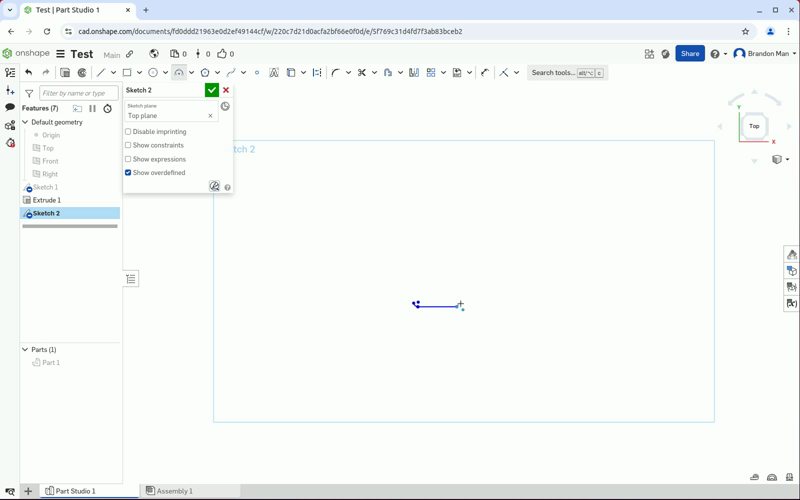
scroll(6)
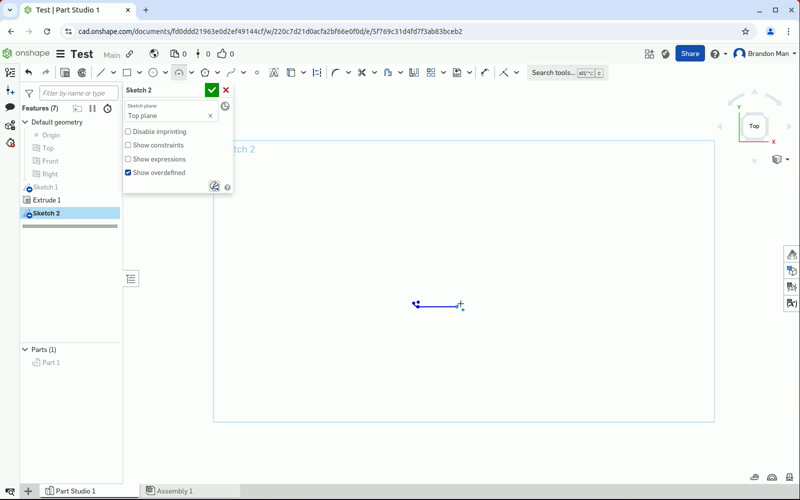
scroll(6)
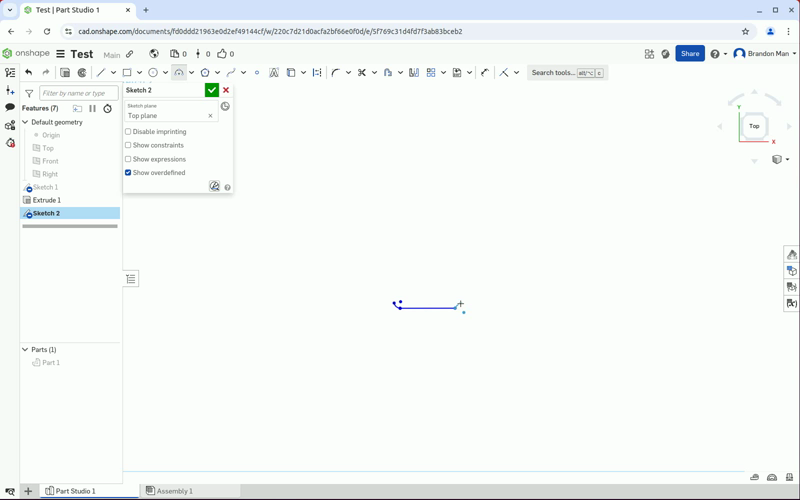
scroll(6)
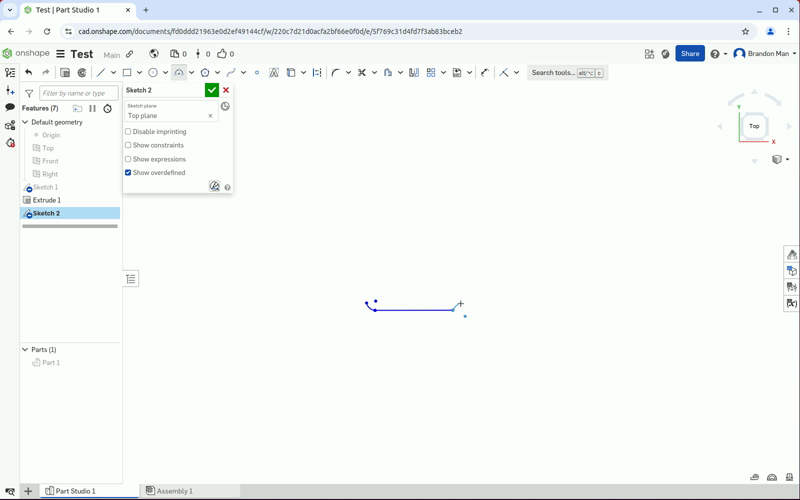
scroll(6)
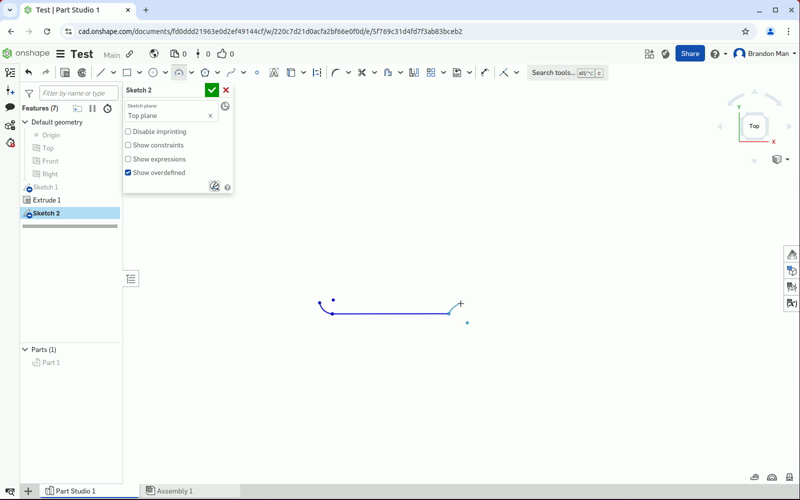
scroll(6)
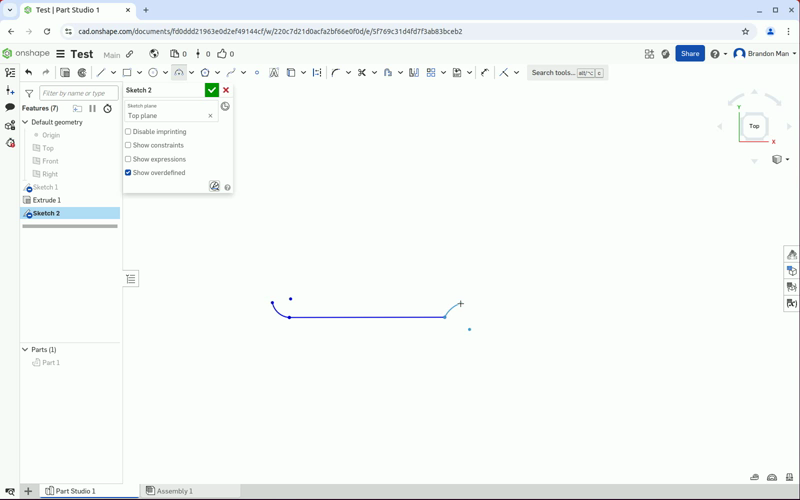
scroll(6)
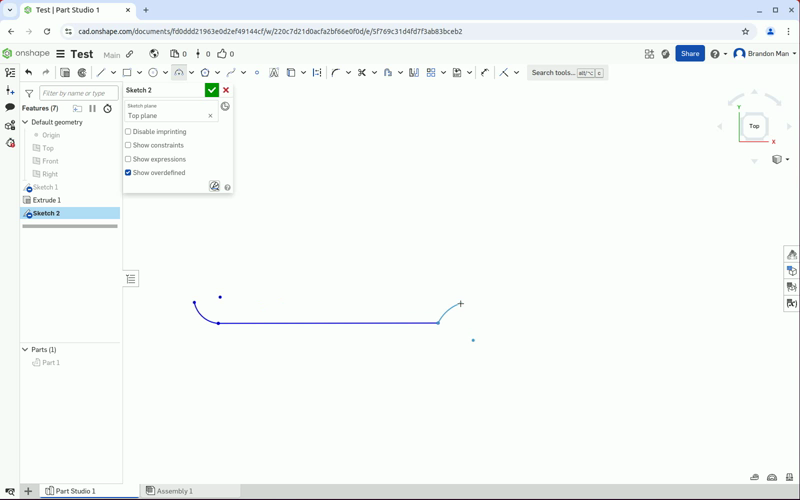
scroll(6)
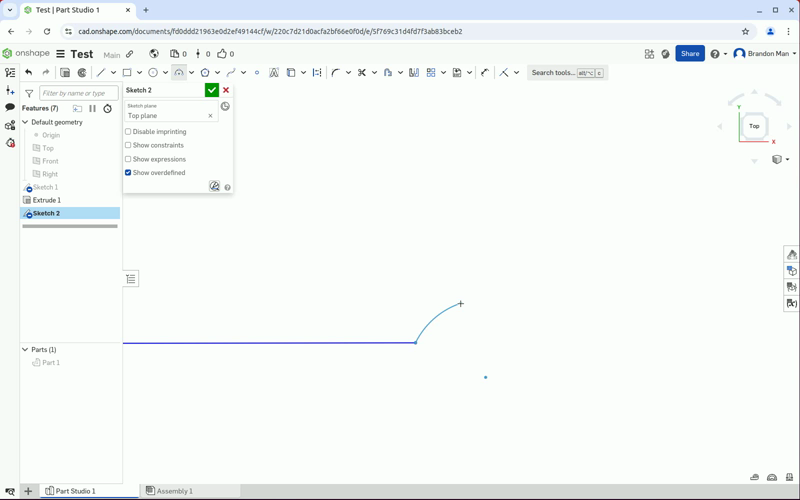
click(460, 303)
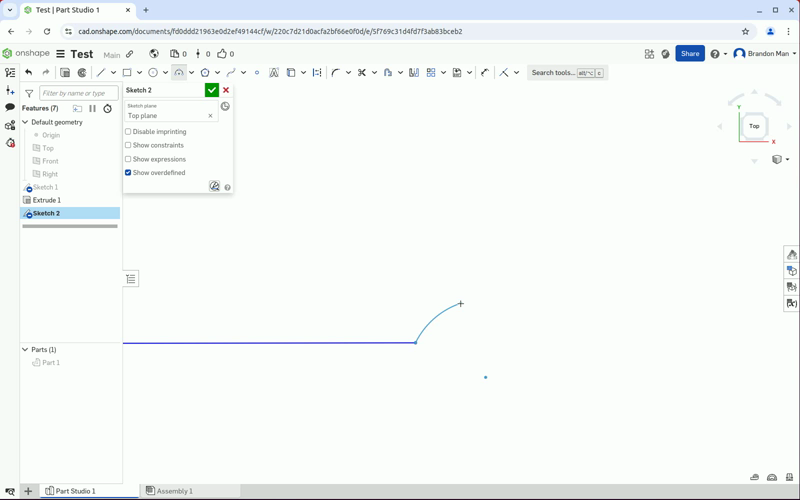
scroll(-6)
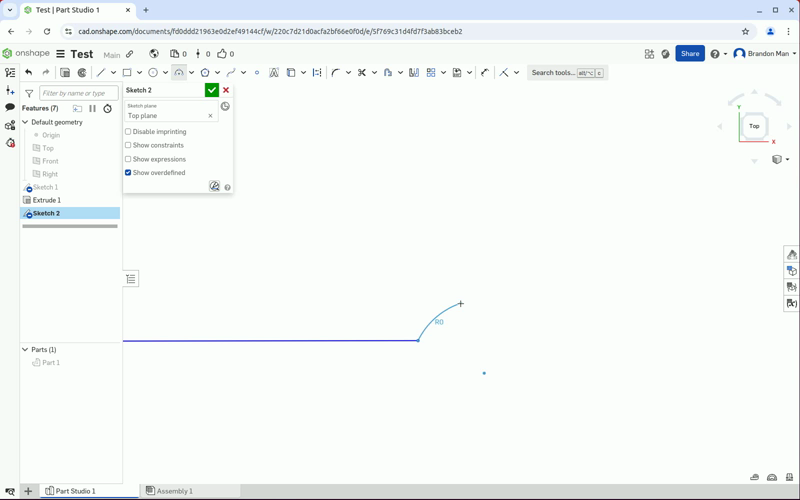
scroll(-6)
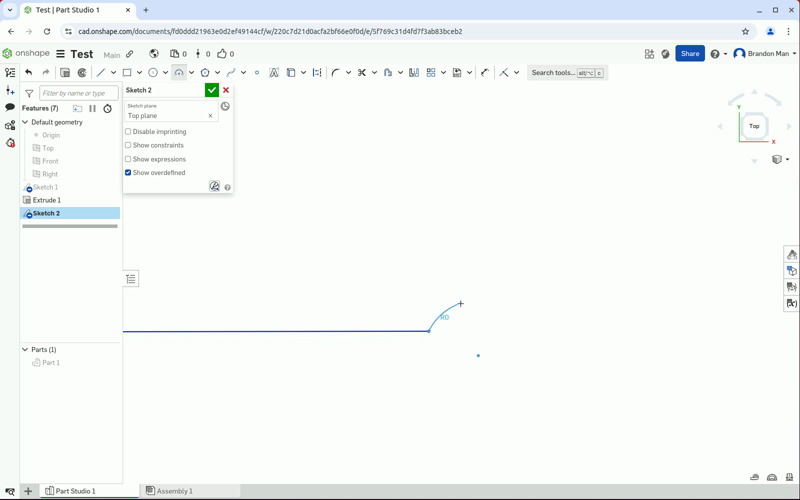
scroll(-6)
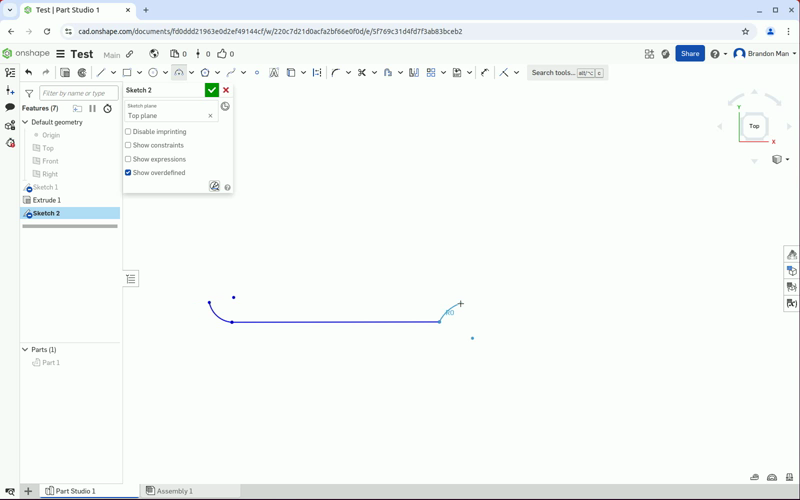
scroll(-6)
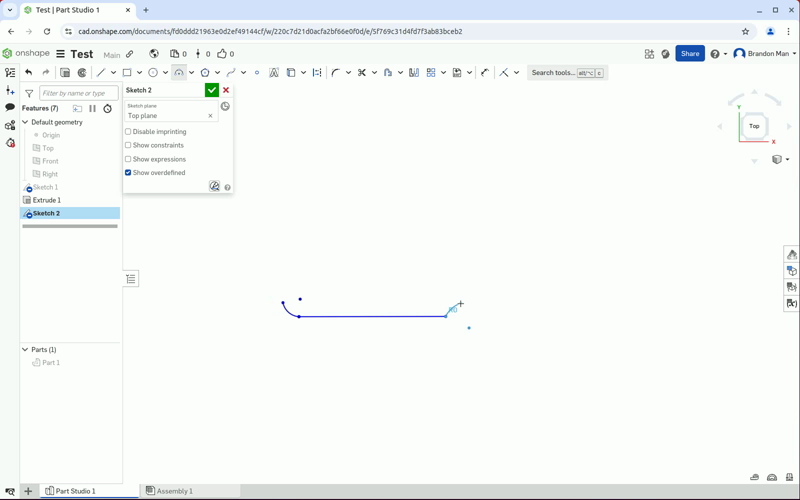
scroll(-6)
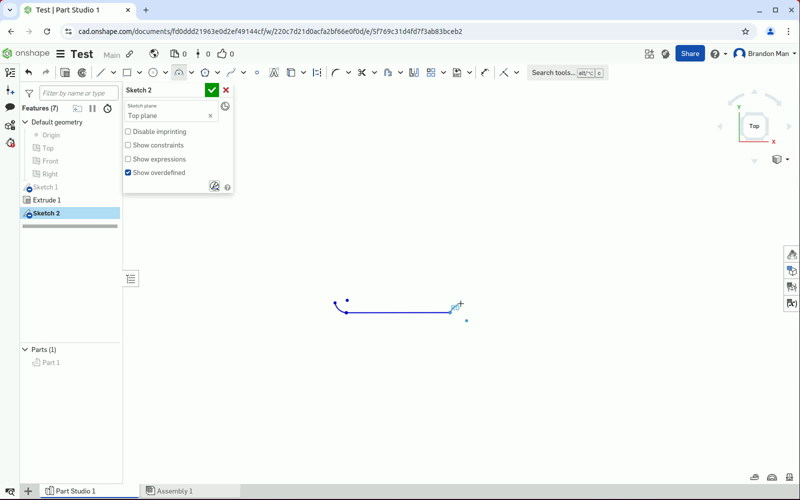
scroll(-6)
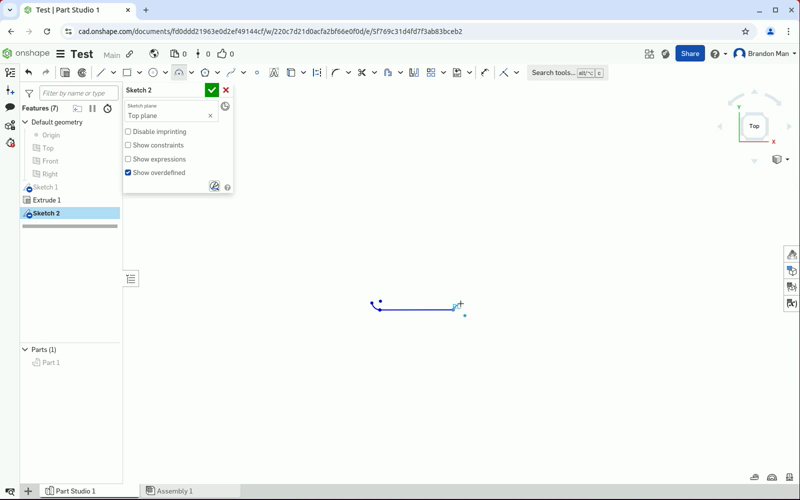
scroll(-6)
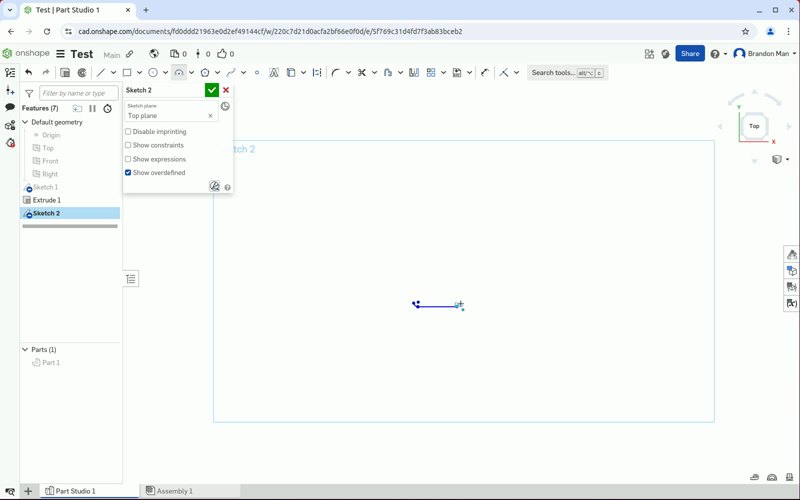
mouse_move(459, 305)
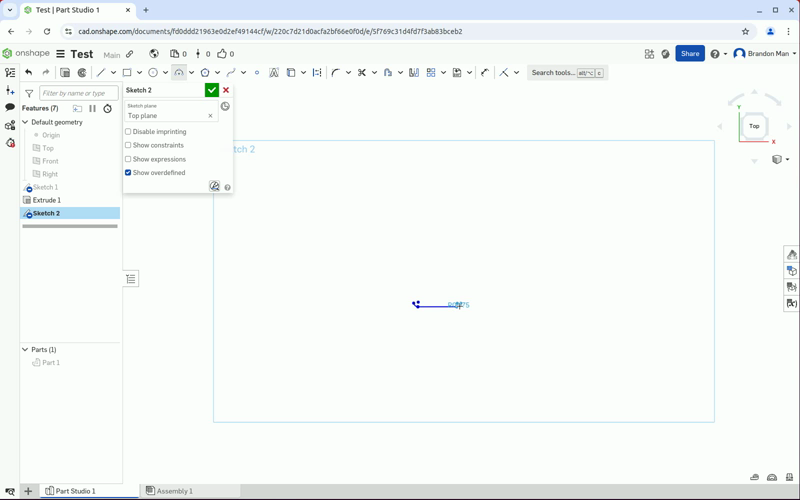
scroll(6)
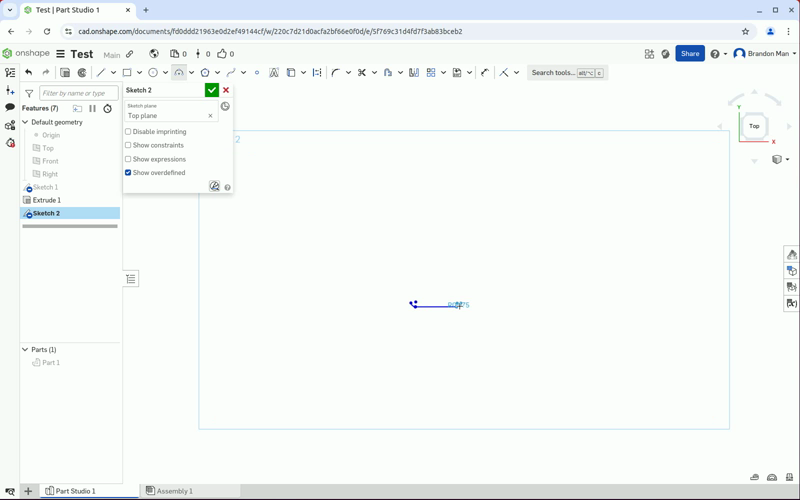
scroll(6)
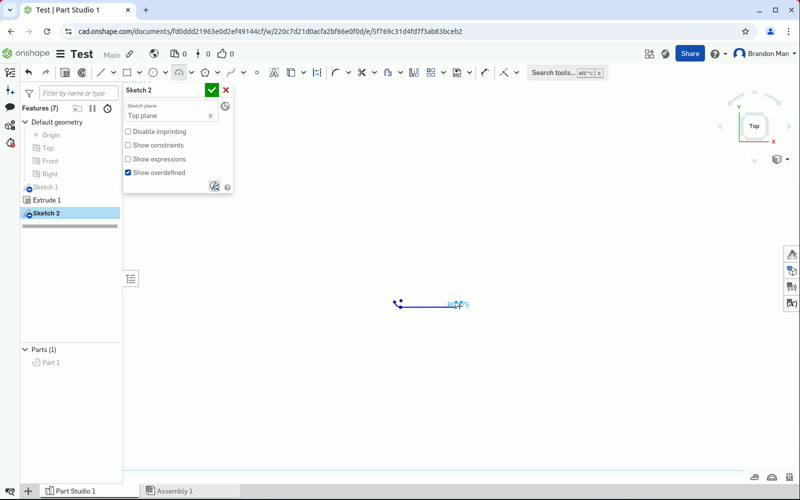
scroll(6)
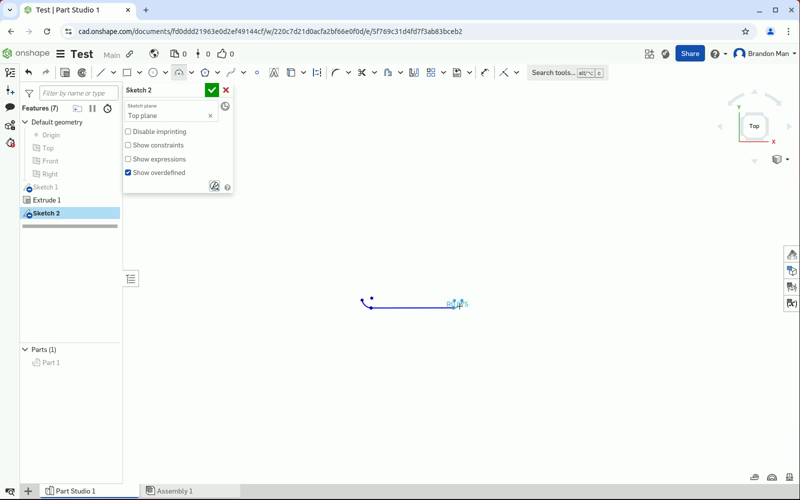
scroll(6)
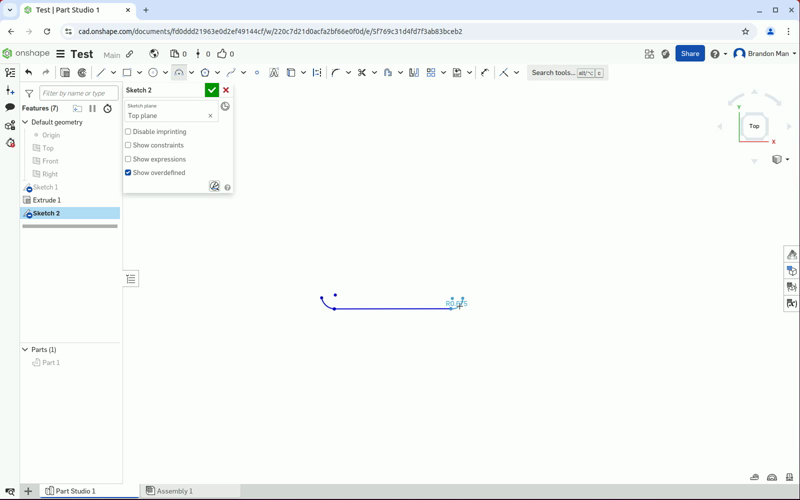
scroll(6)
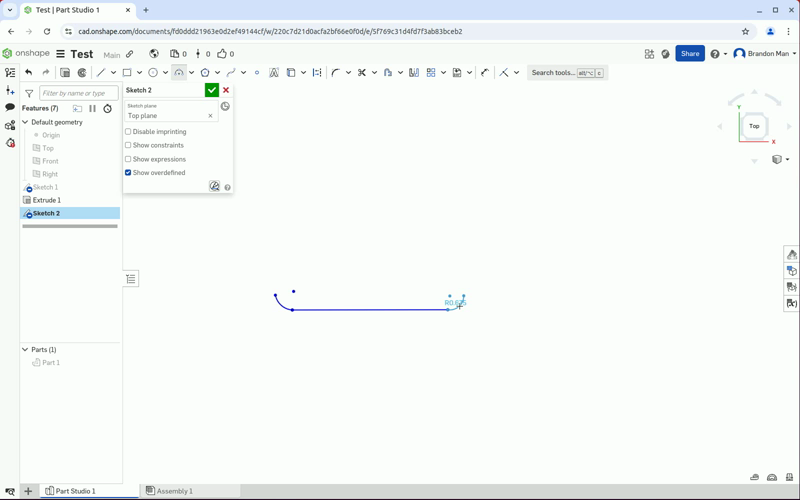
scroll(6)
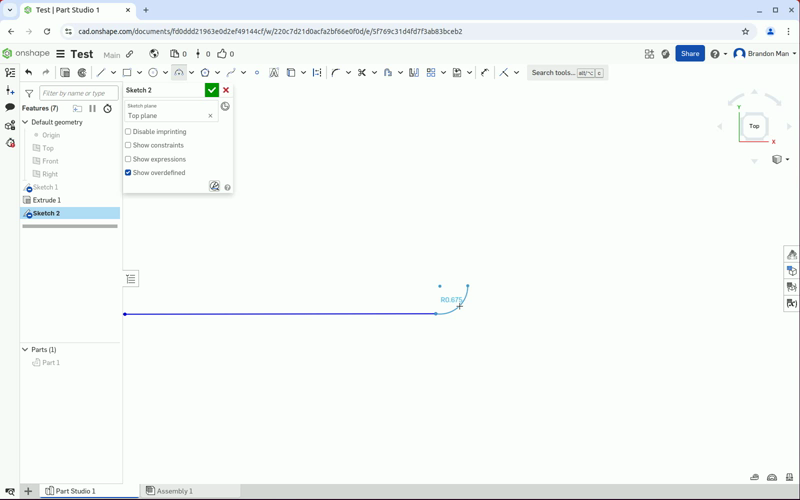
scroll(6)
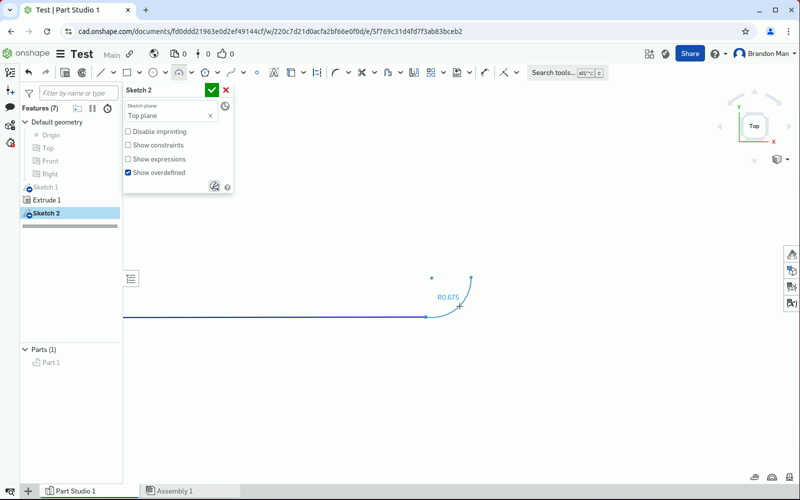
click(459, 305)
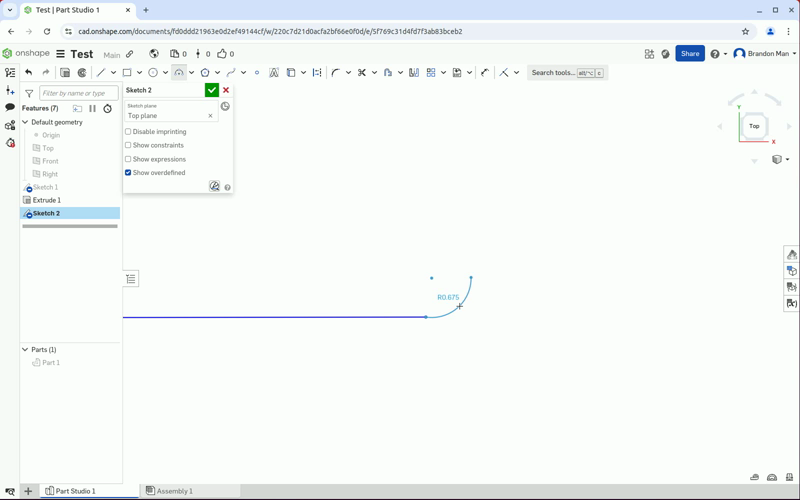
scroll(-6)
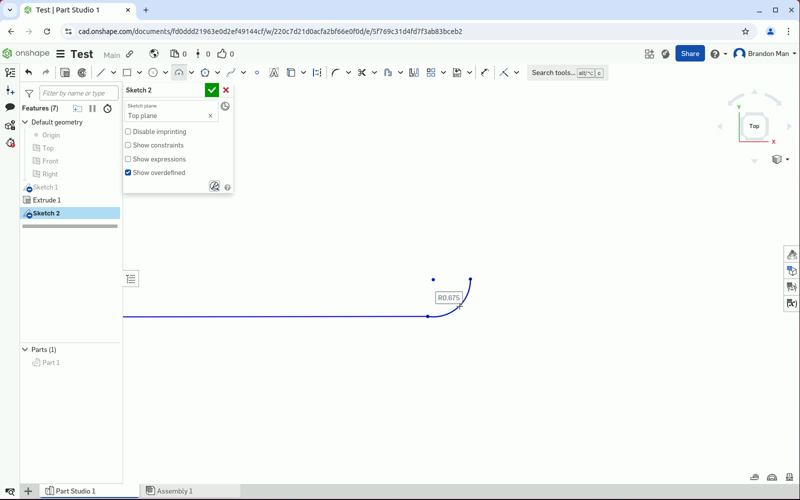
scroll(-6)
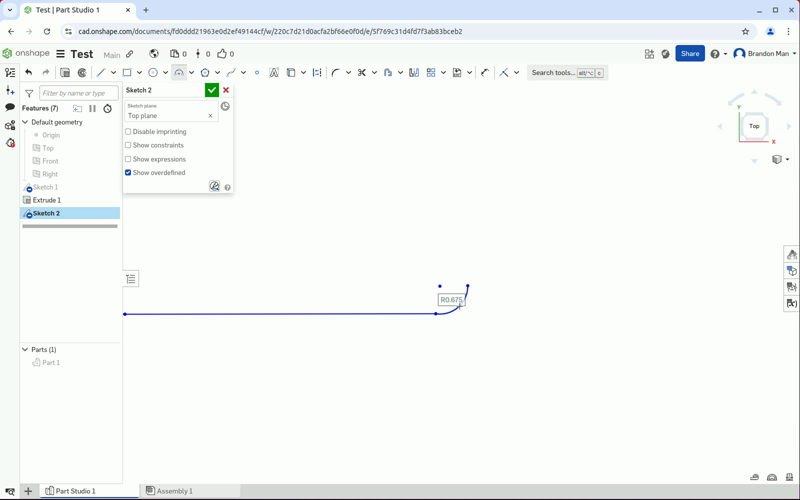
scroll(-6)
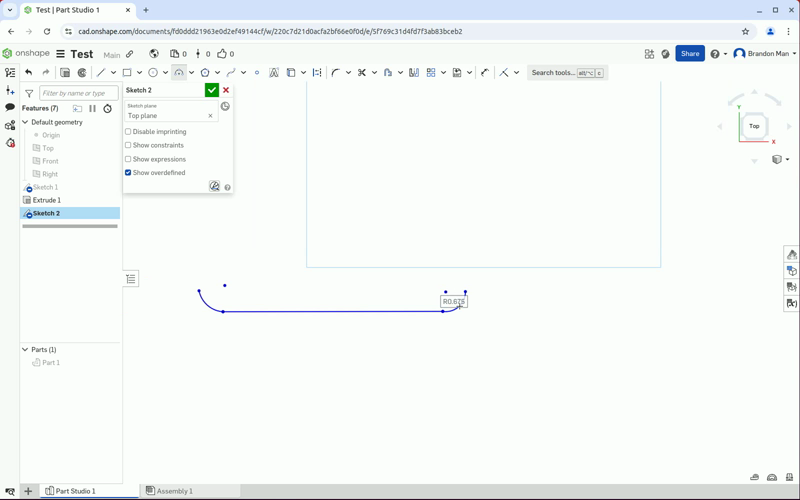
scroll(-6)
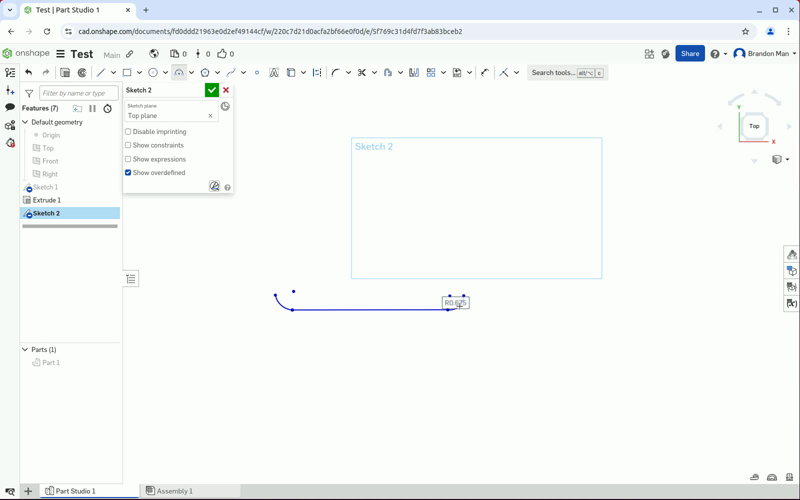
scroll(-6)
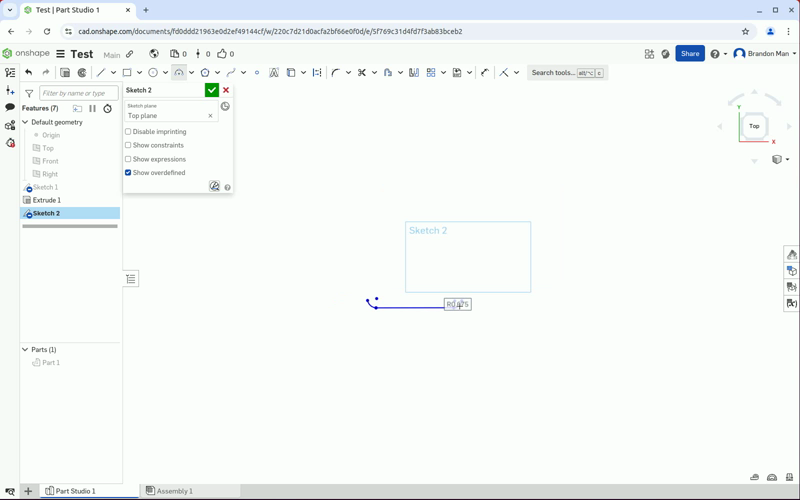
scroll(-6)
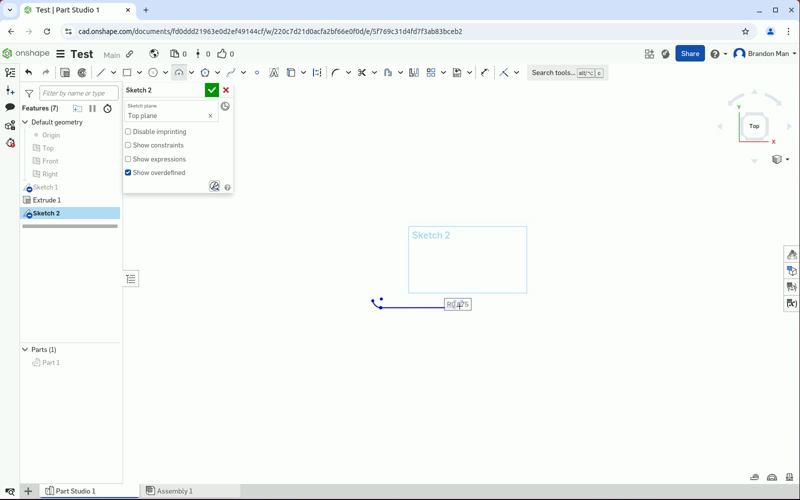
scroll(-6)
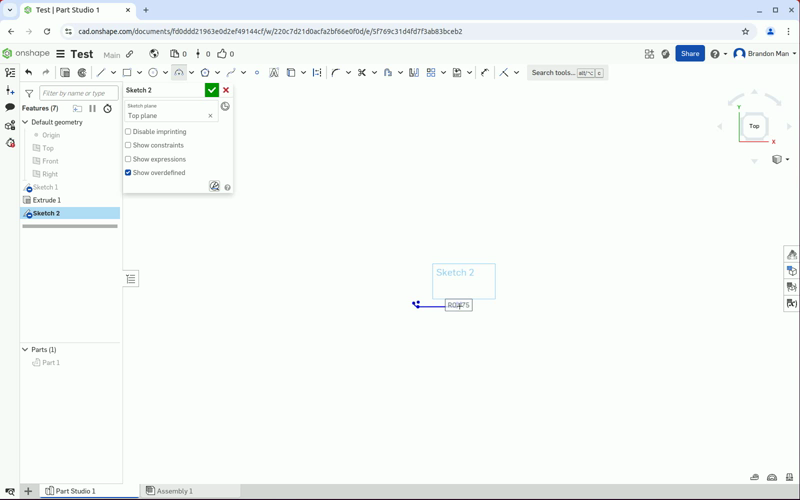
key_up(shift)
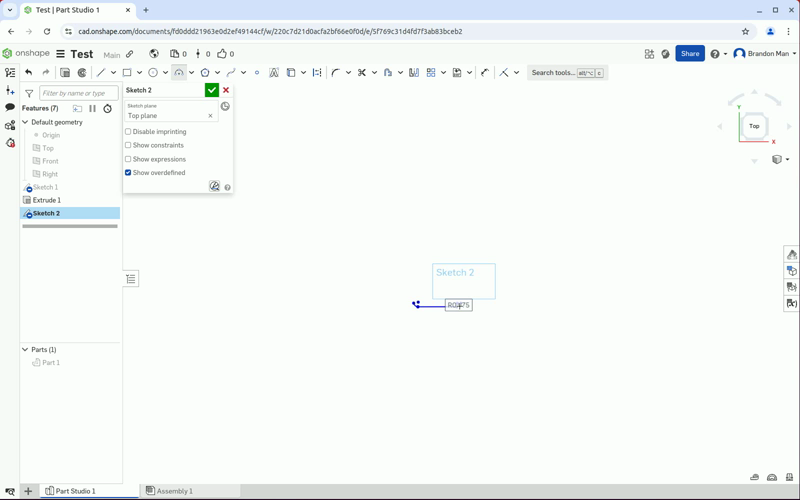
key(esc)
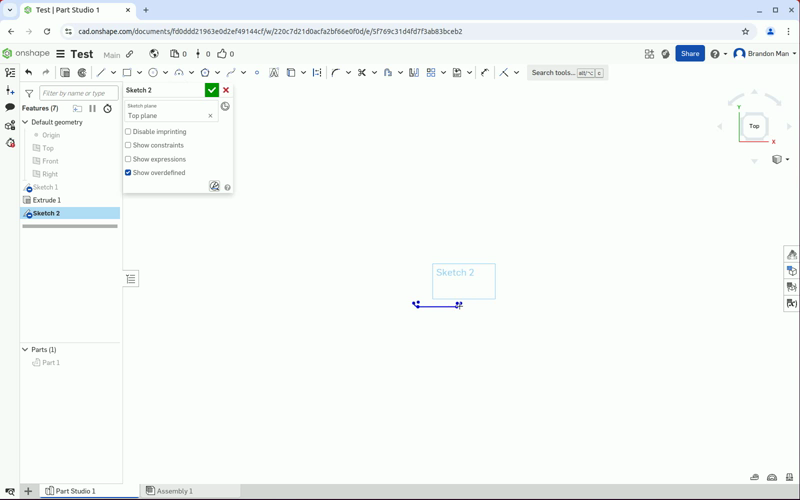
key(l)
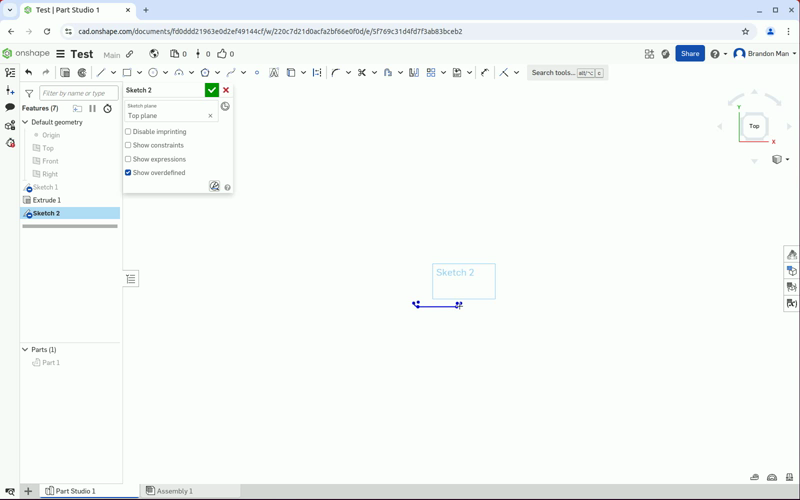
mouse_move(460, 303)
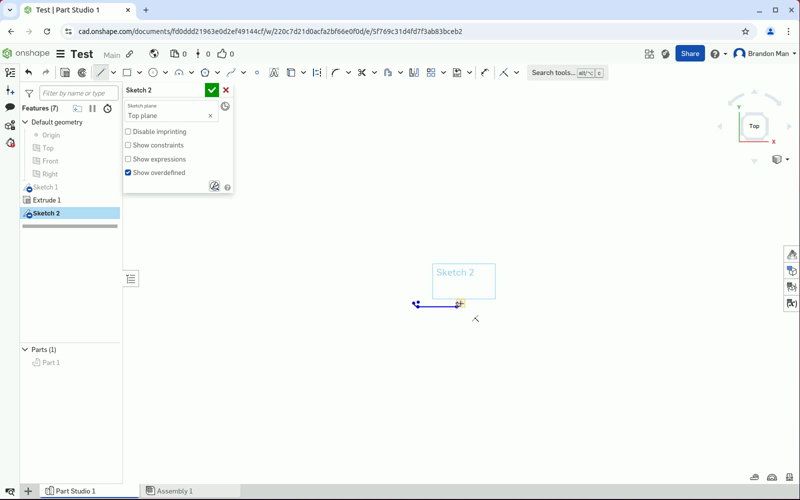
scroll(6)
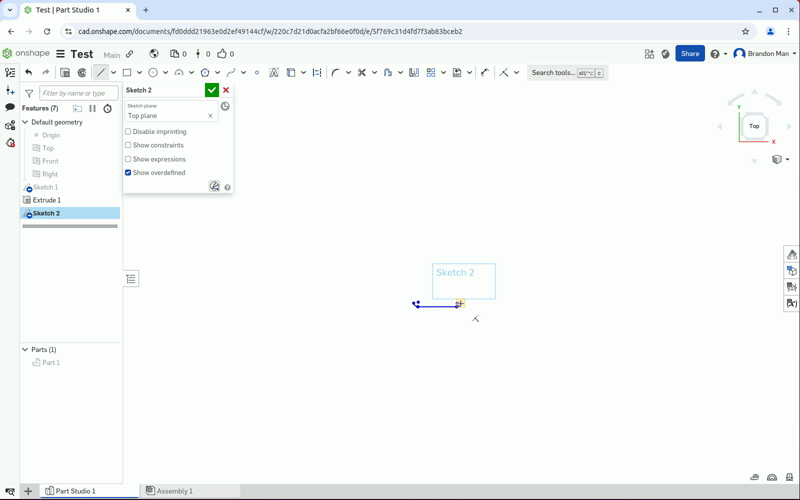
scroll(6)
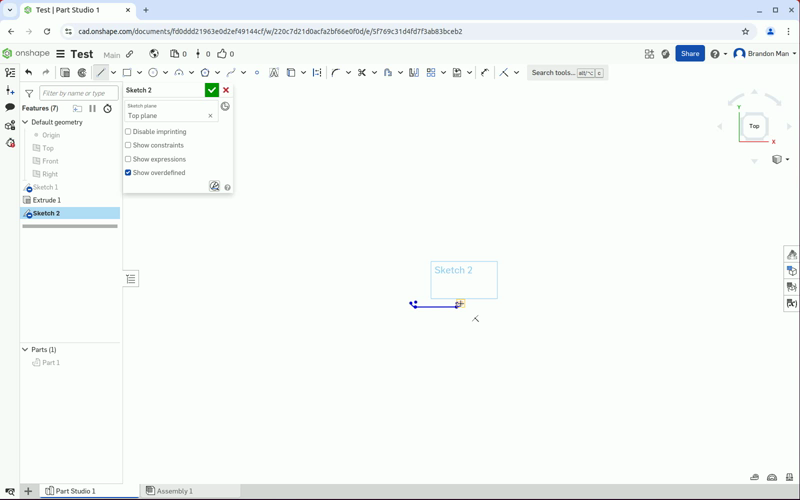
scroll(6)
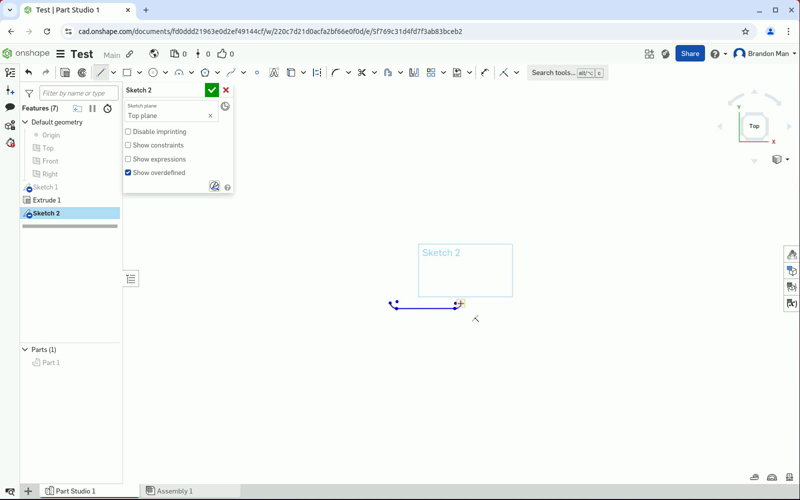
scroll(6)
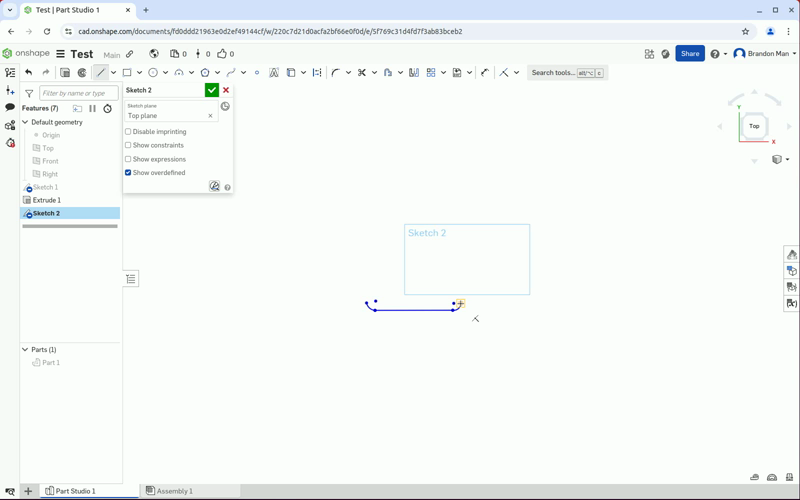
scroll(6)
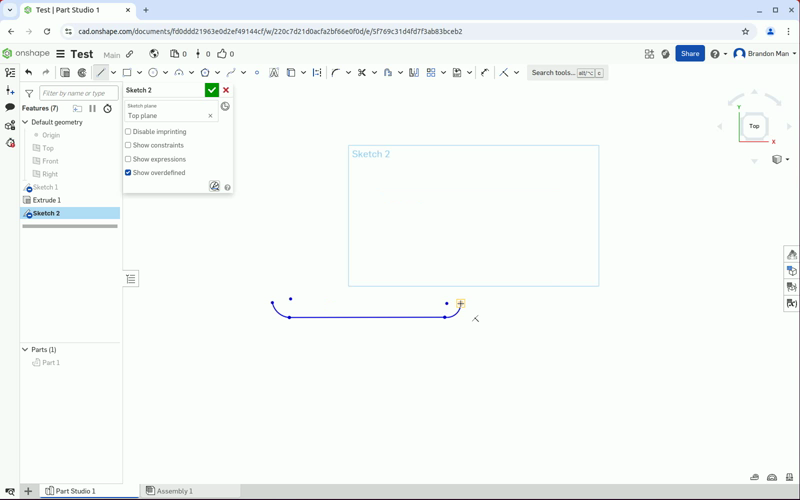
scroll(6)
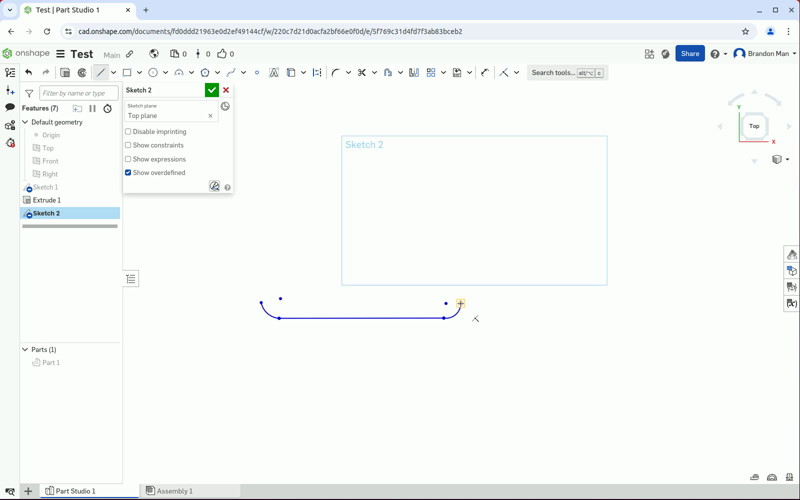
scroll(6)
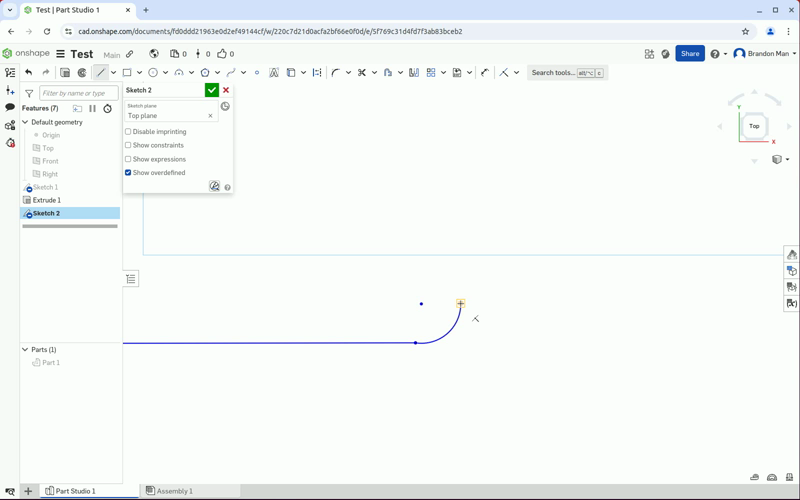
click(460, 303)
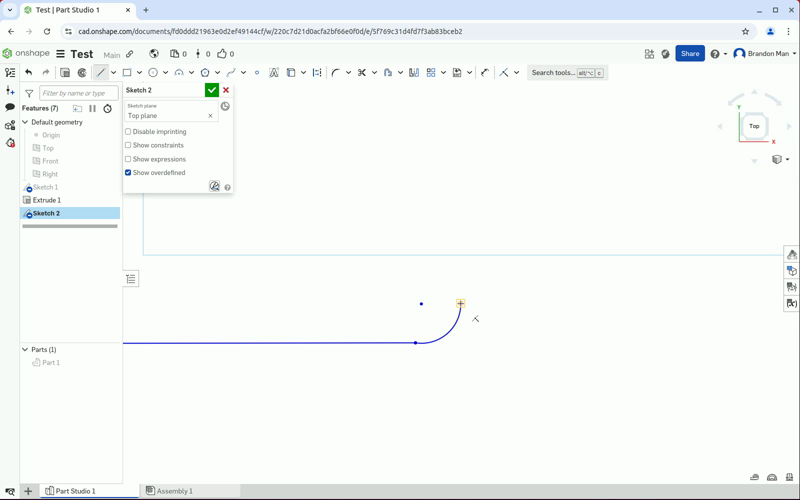
scroll(-6)
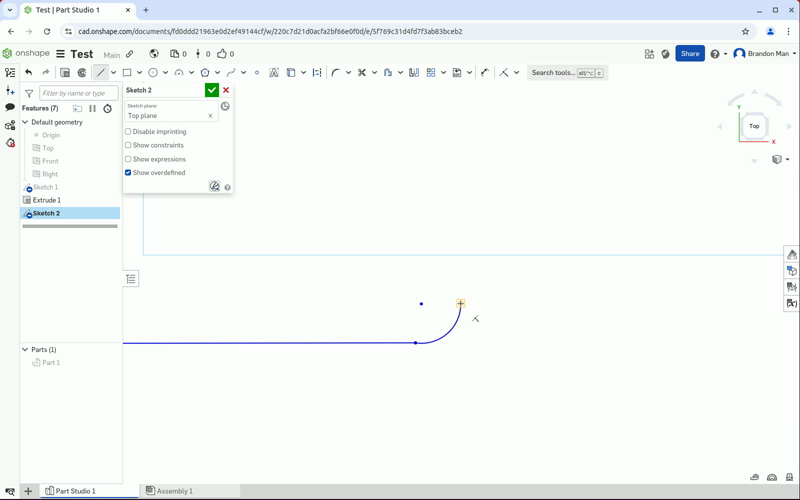
scroll(-6)
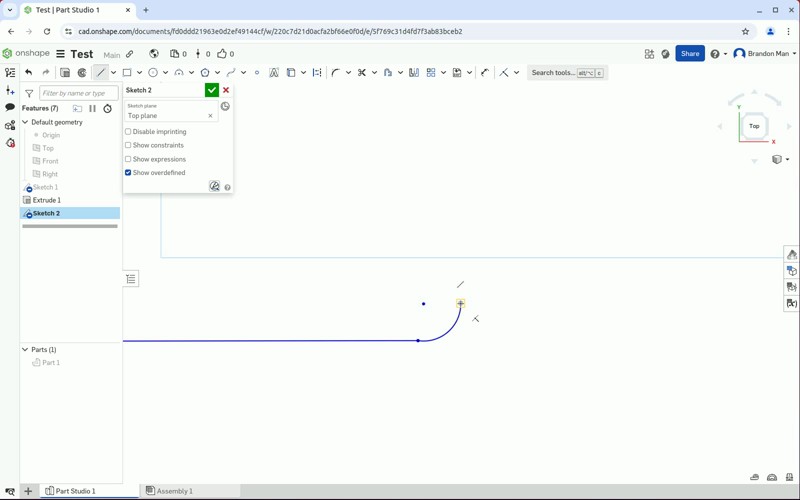
scroll(-6)
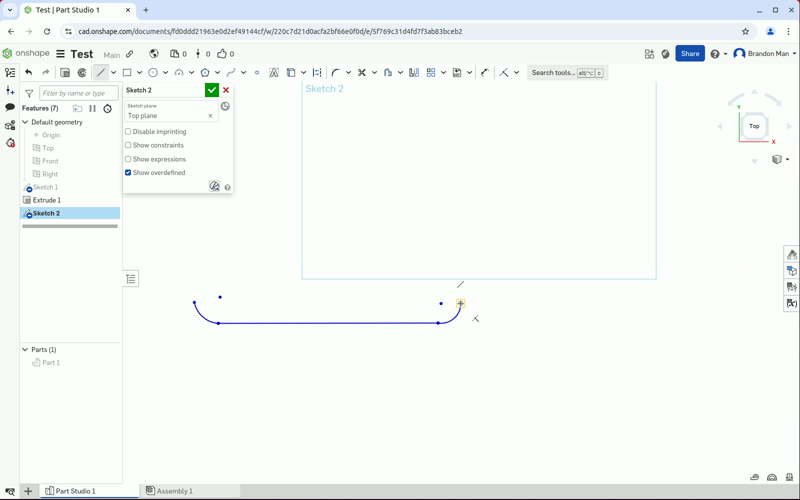
scroll(-6)
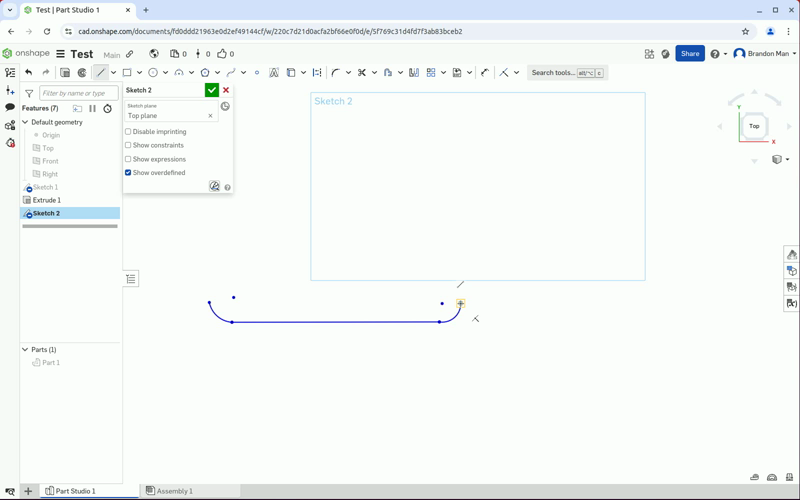
scroll(-6)
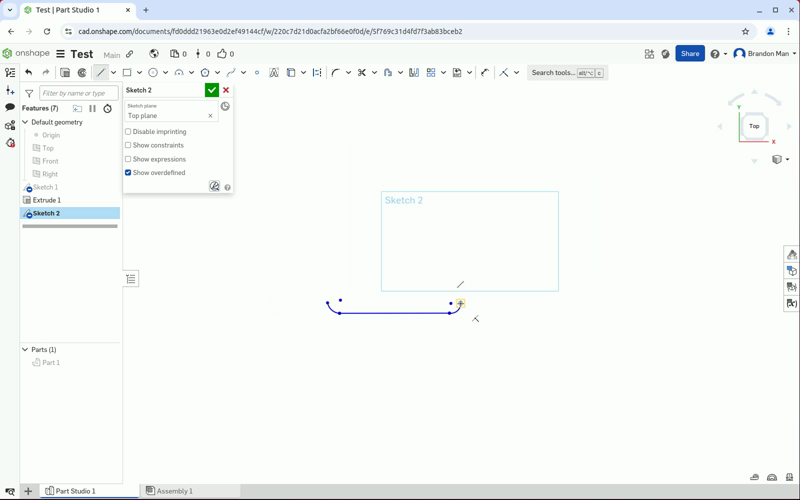
scroll(-6)
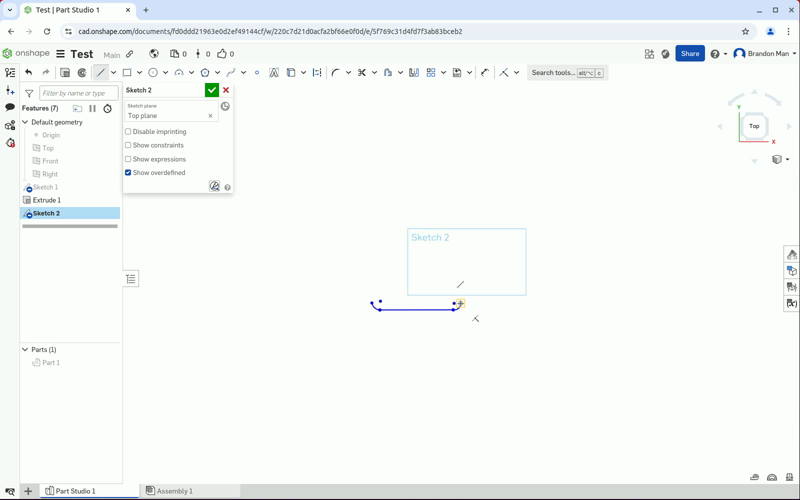
scroll(-6)
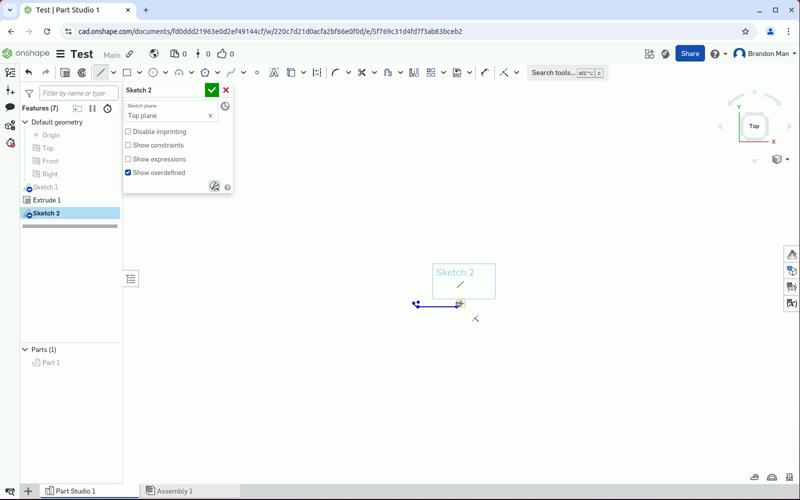
key_down(shift)
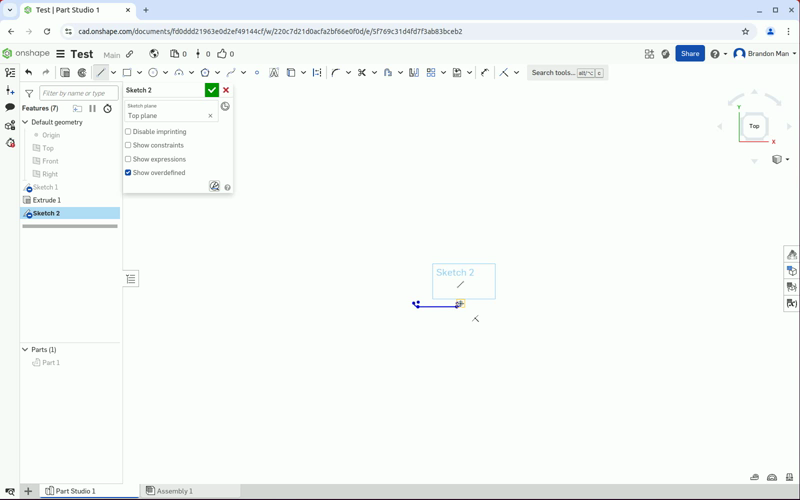
mouse_move(490, 303)
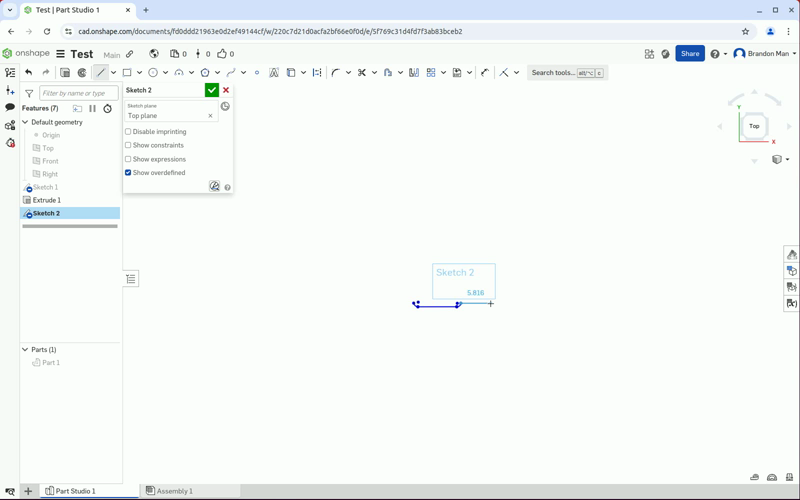
mouse_move(460, 283)
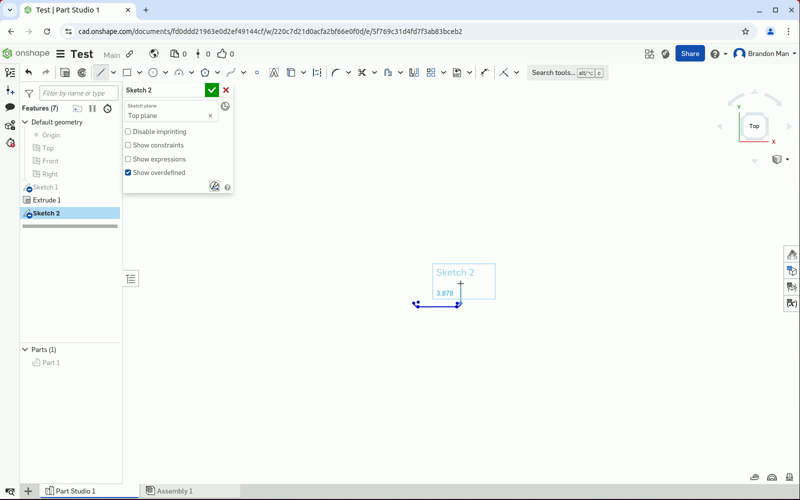
click(460, 283)
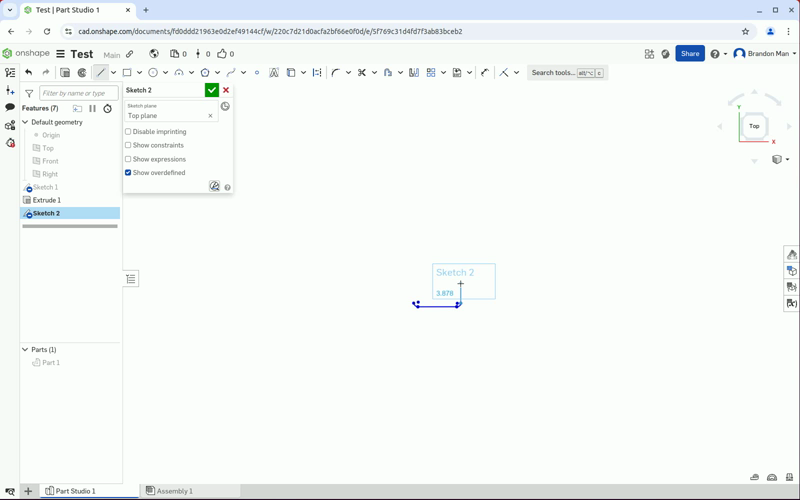
key_up(shift)
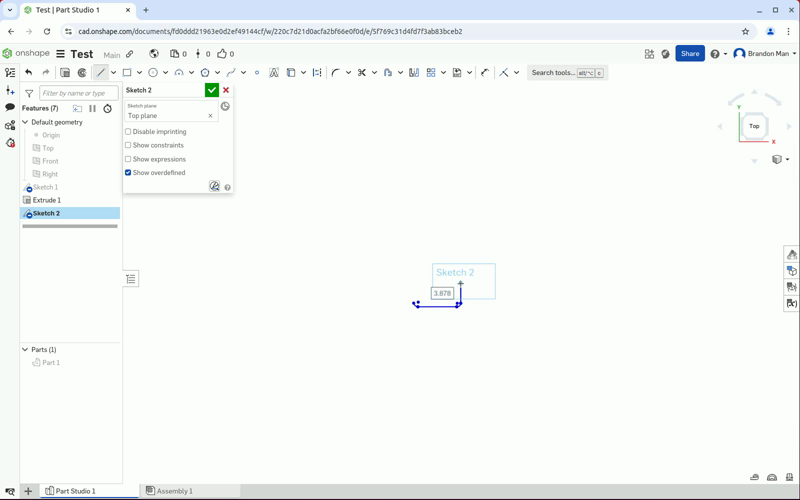
key_down(shift)
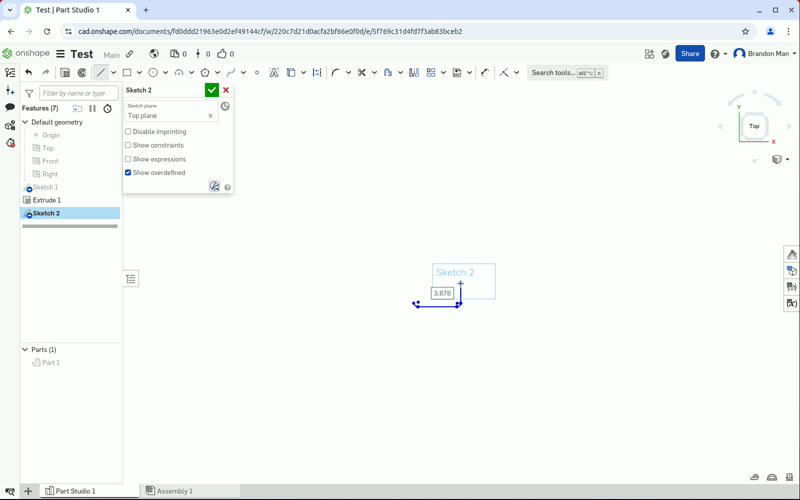
mouse_move(490, 283)
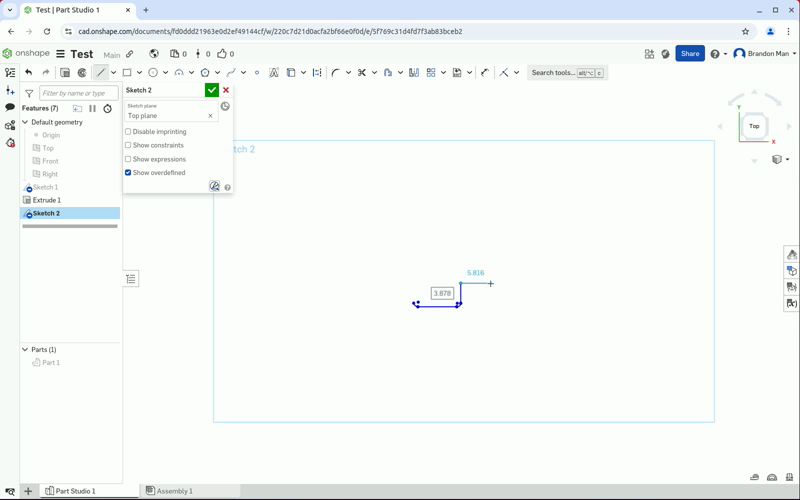
mouse_move(460, 244)
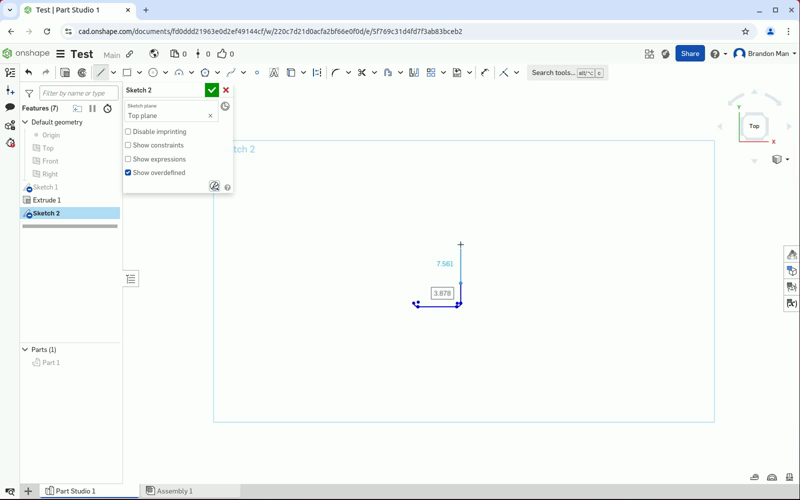
click(460, 244)
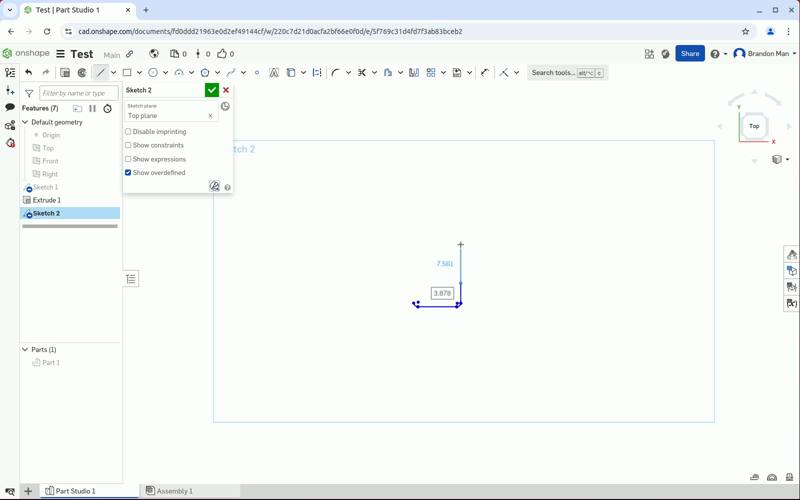
key_up(shift)
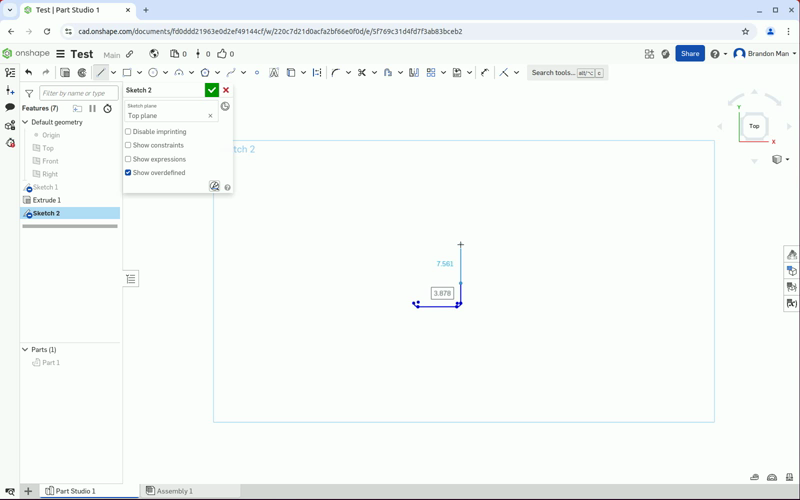
key_down(shift)
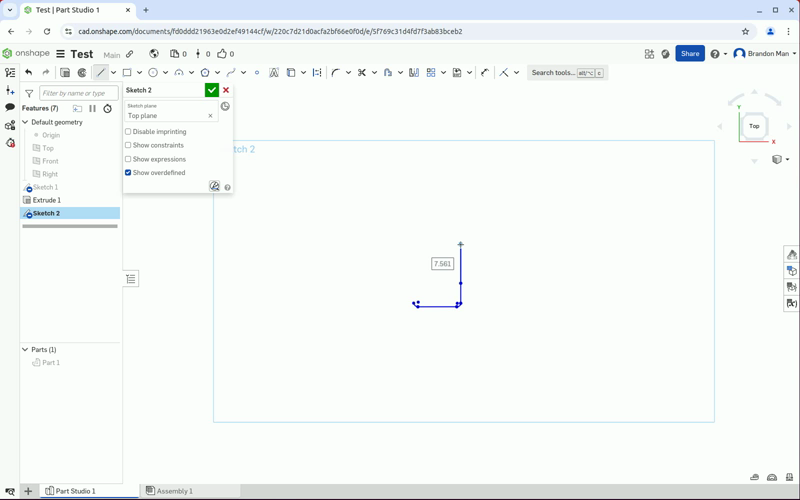
mouse_move(490, 244)
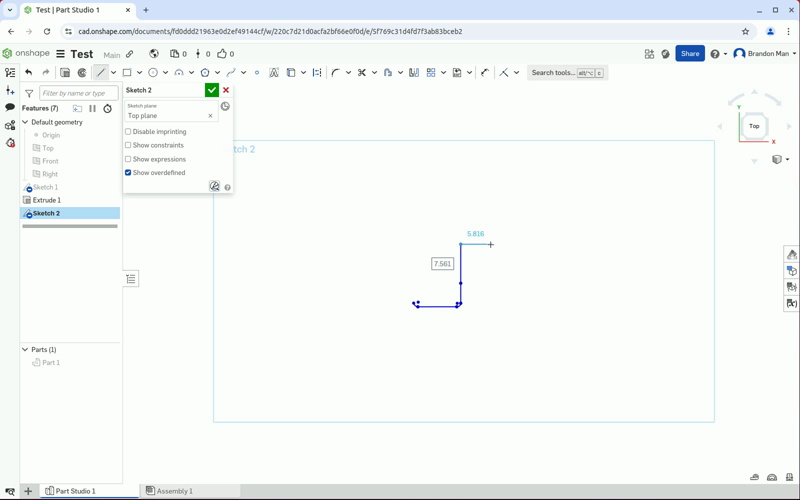
mouse_move(460, 232)
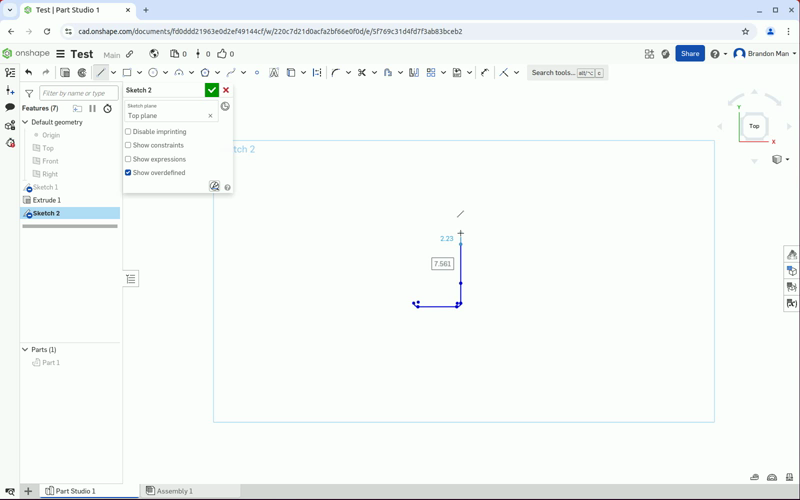
click(460, 232)
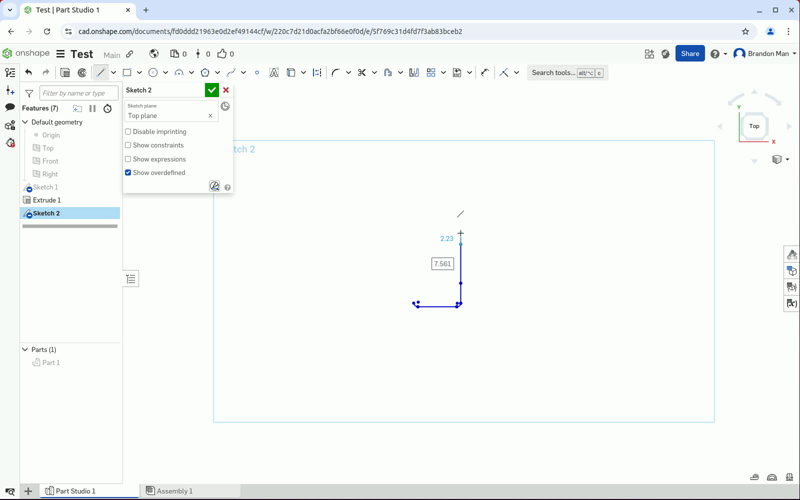
key_up(shift)
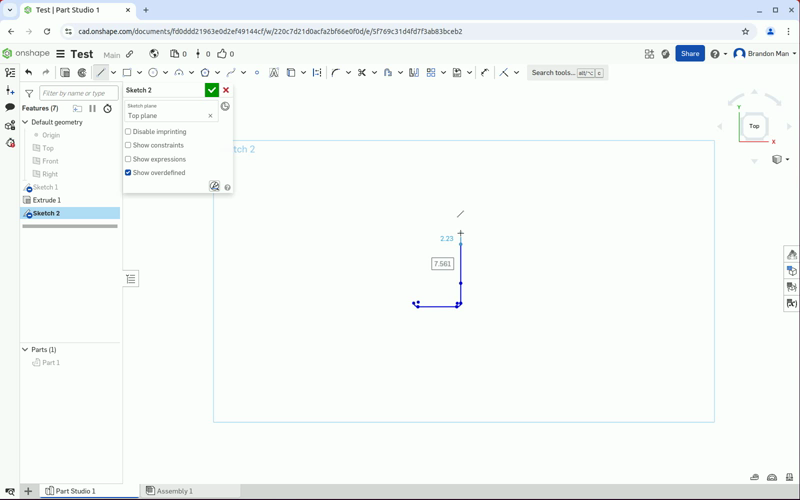
key(esc)
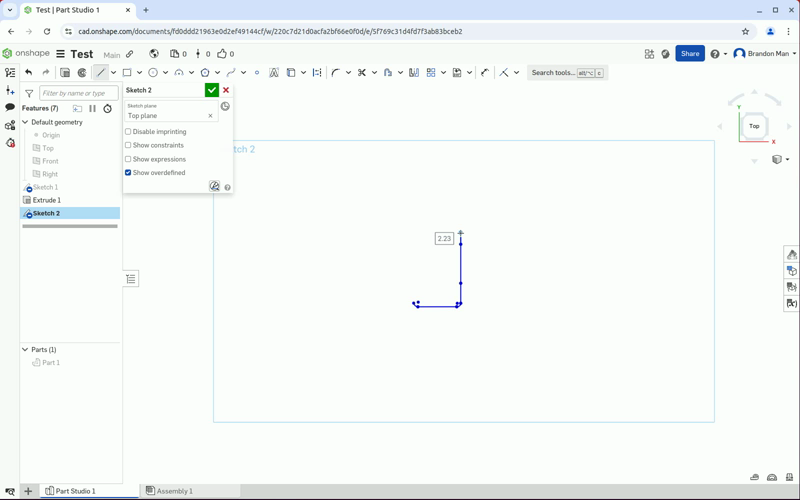
key(a)
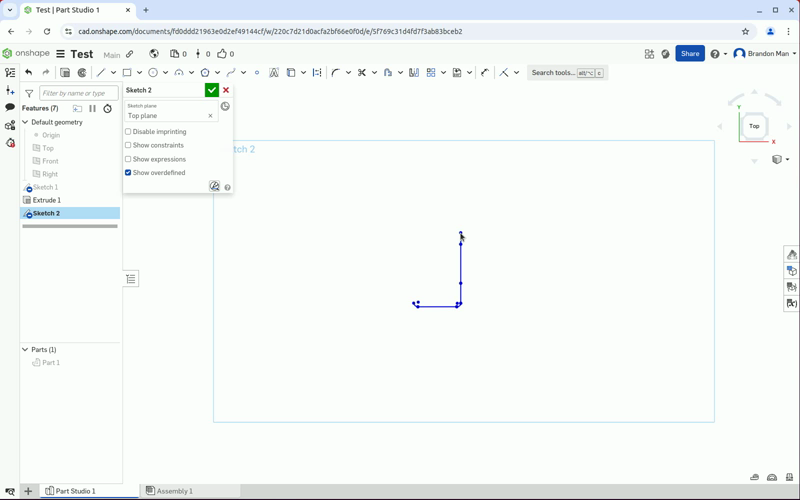
mouse_move(460, 232)
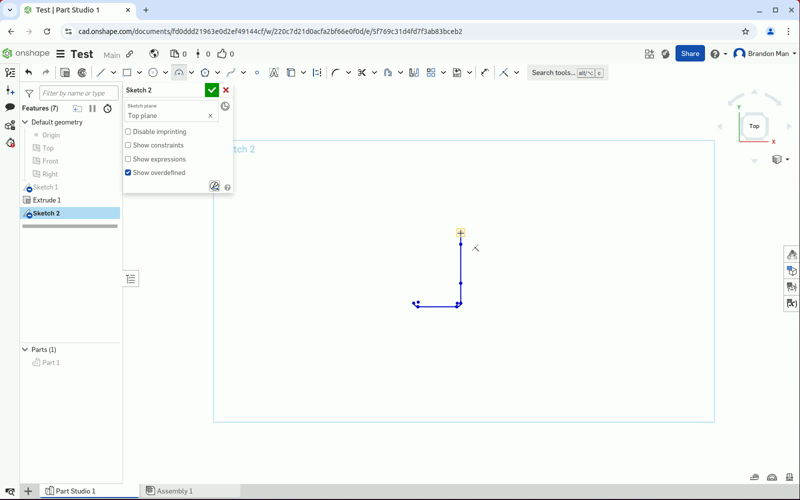
click(460, 232)
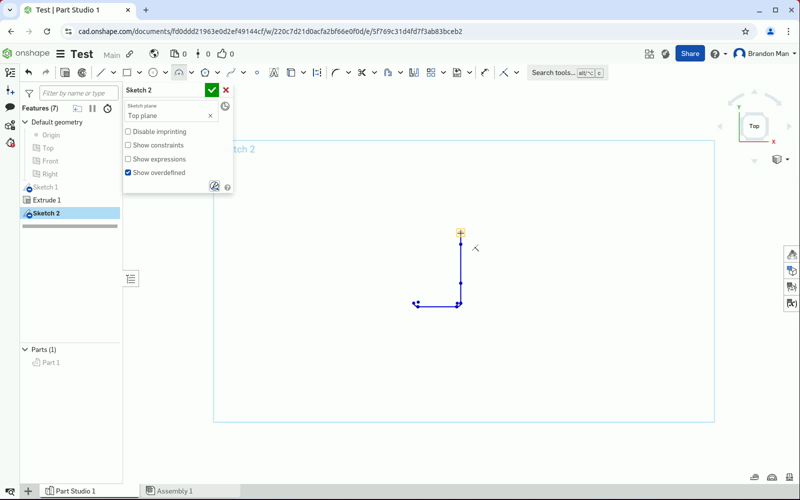
key_down(shift)
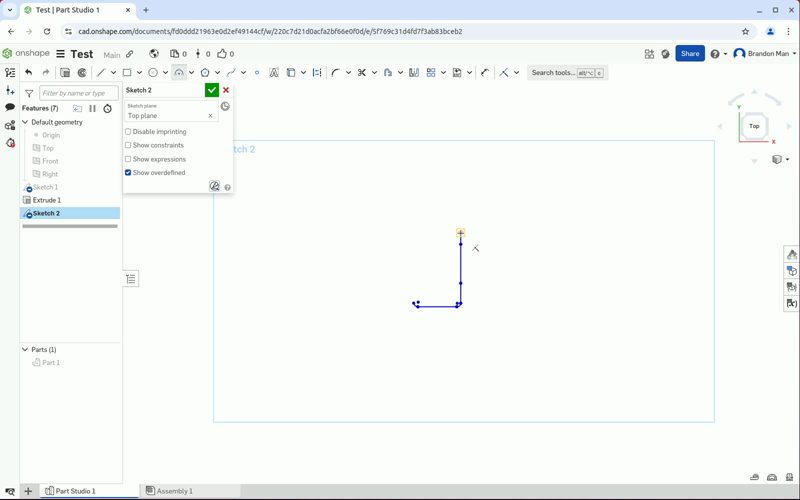
mouse_move(456, 228)
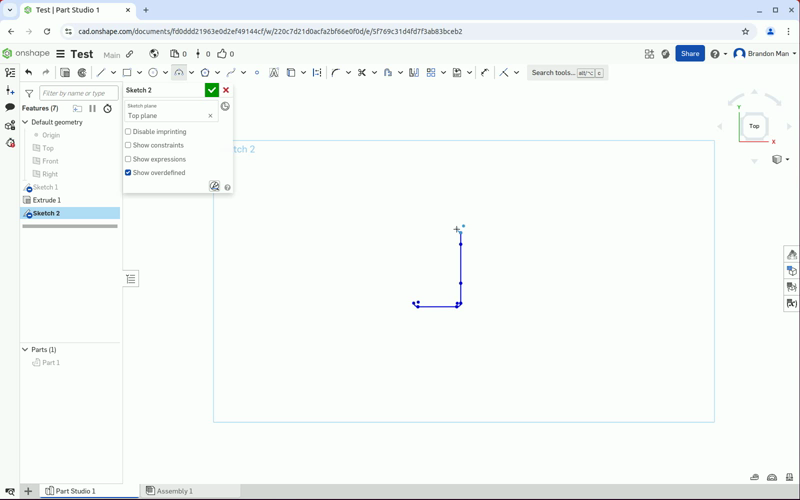
scroll(6)
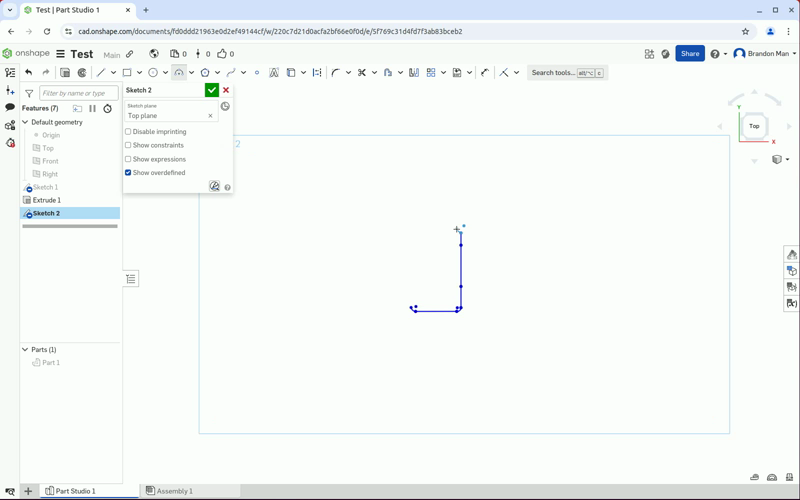
scroll(6)
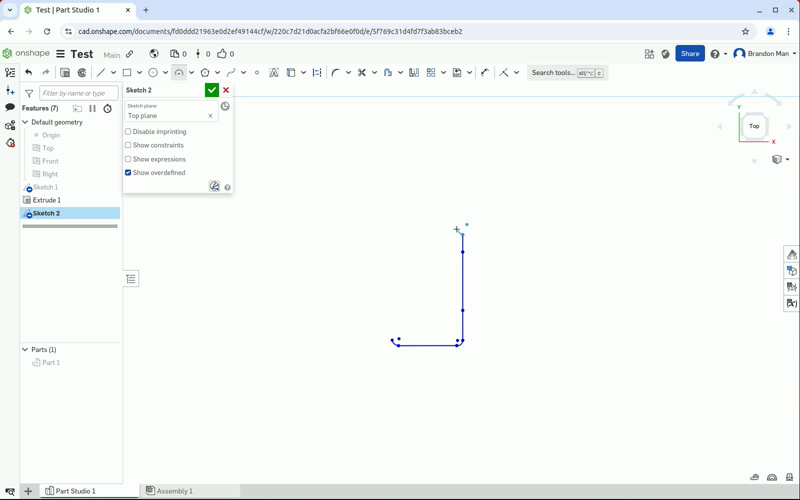
scroll(6)
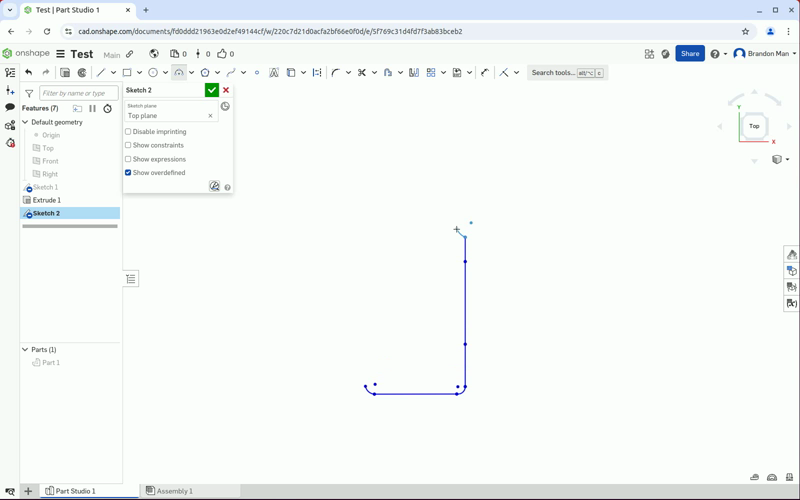
scroll(6)
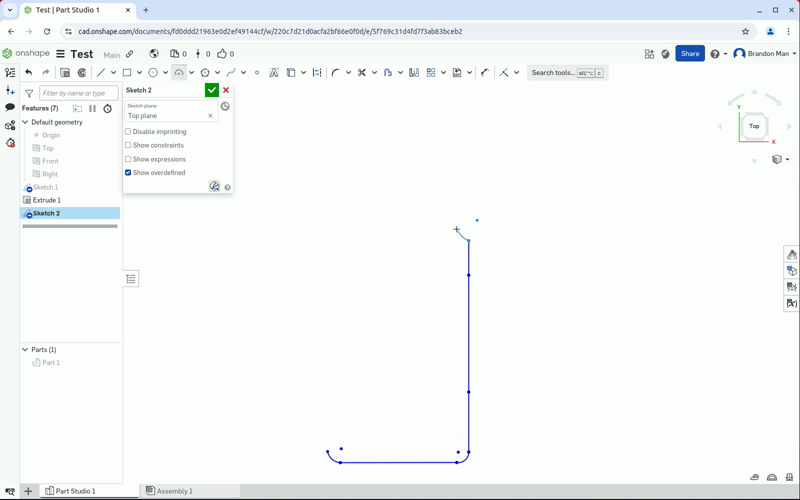
scroll(6)
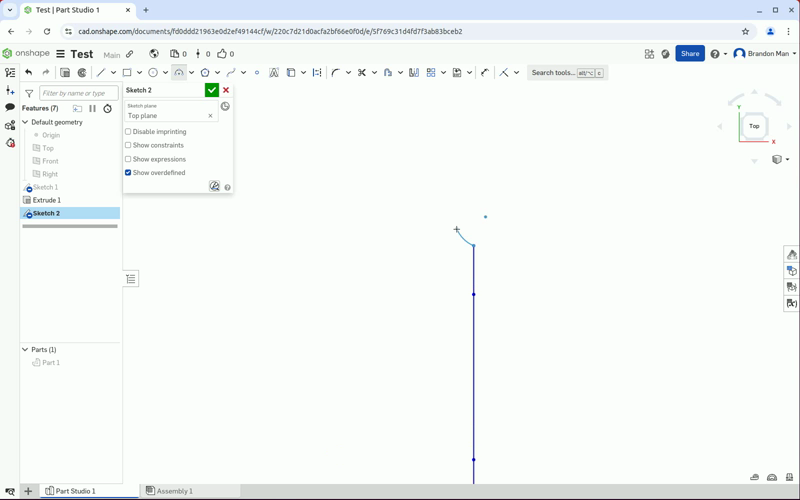
scroll(6)
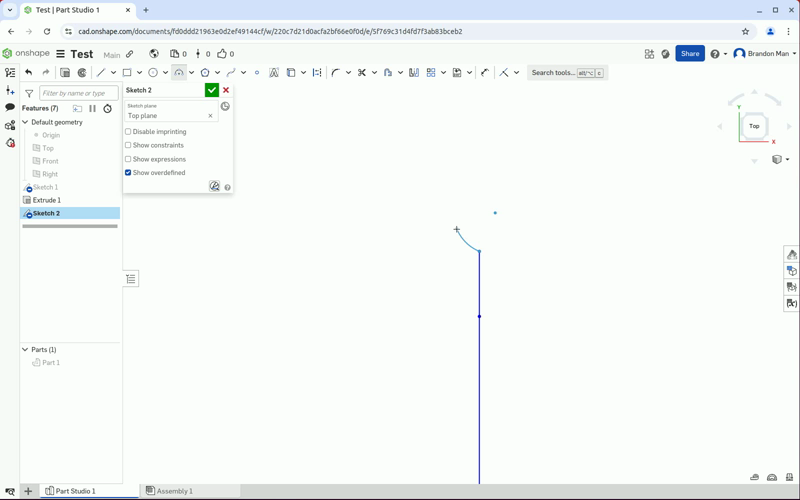
scroll(6)
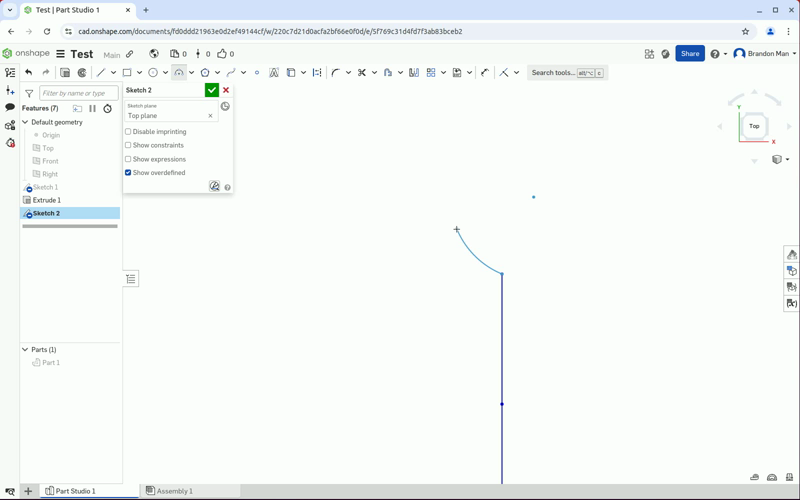
click(456, 228)
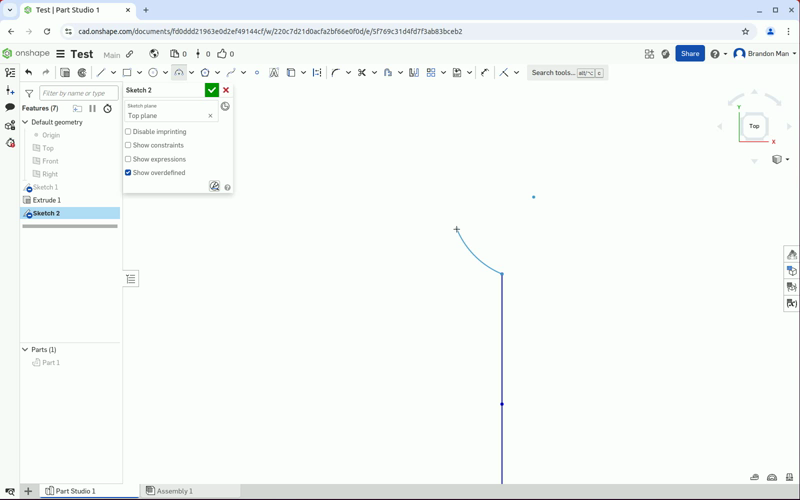
scroll(-6)
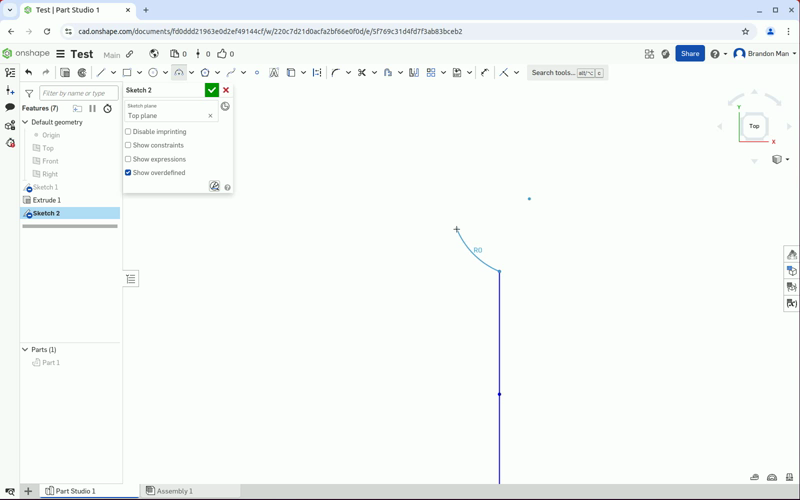
scroll(-6)
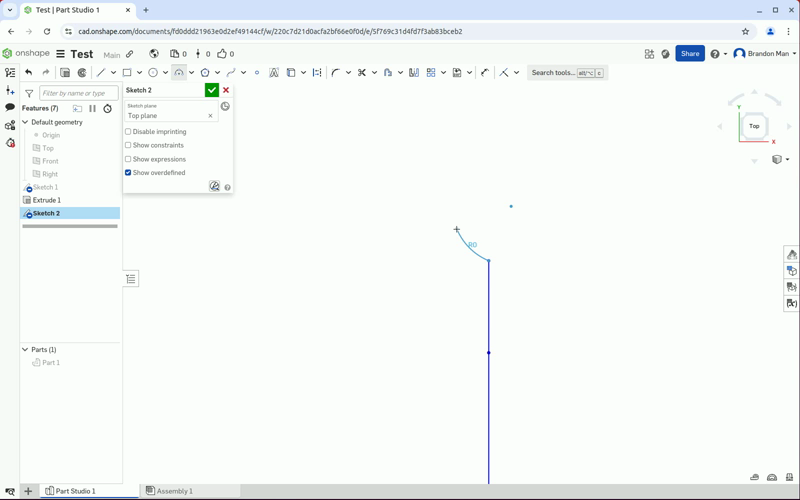
scroll(-6)
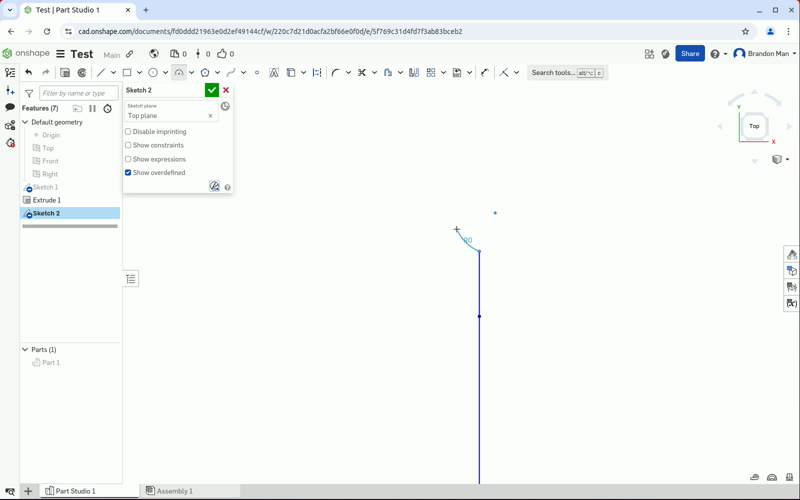
scroll(-6)
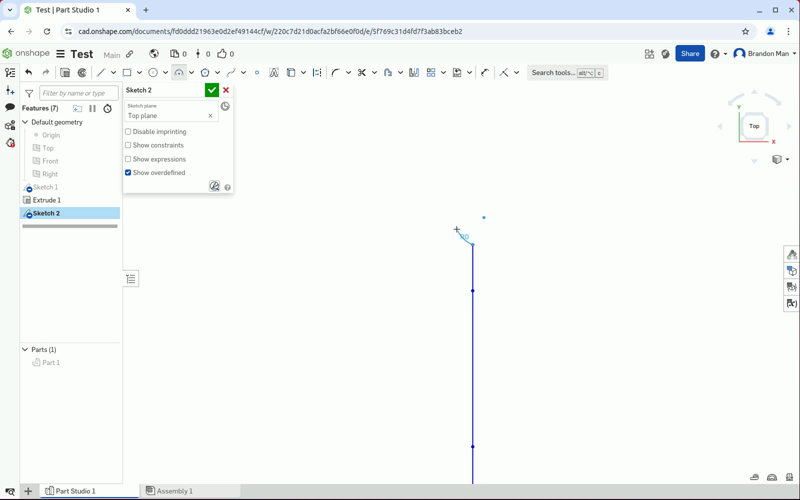
scroll(-6)
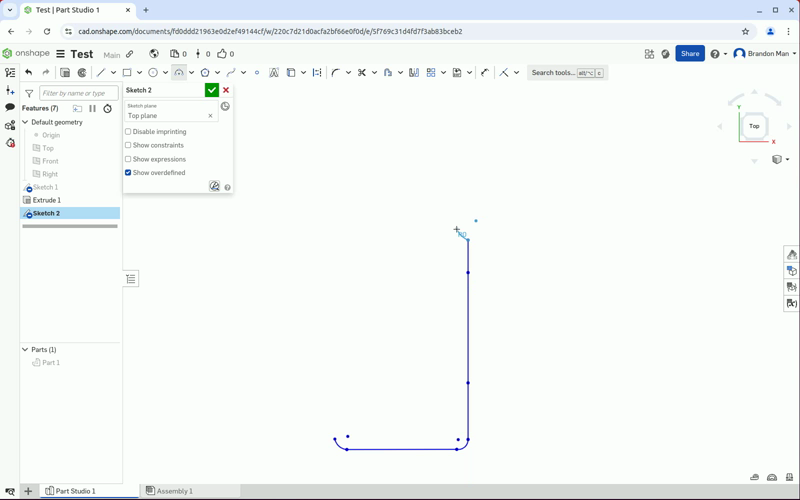
scroll(-6)
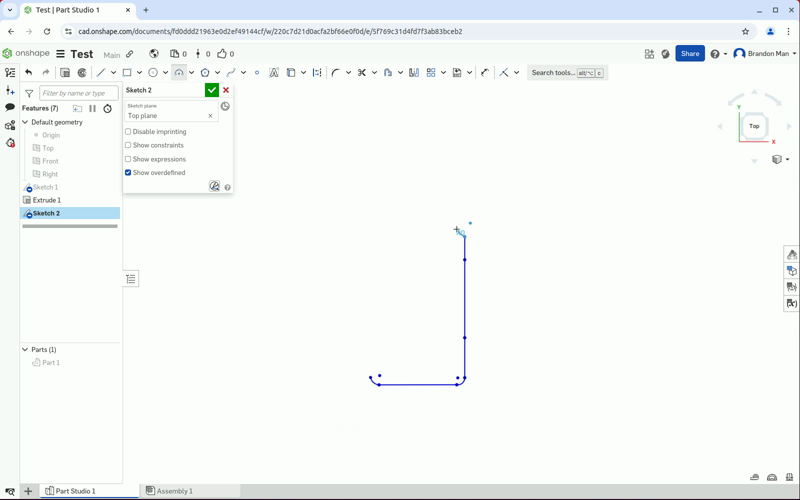
scroll(-6)
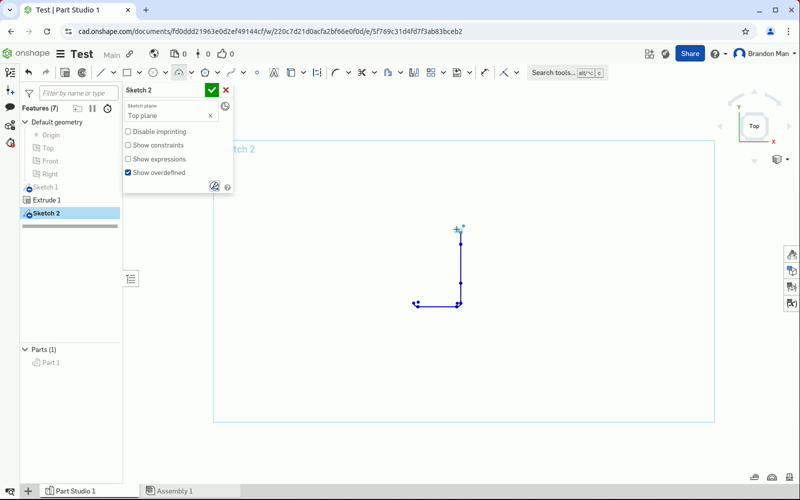
mouse_move(459, 229)
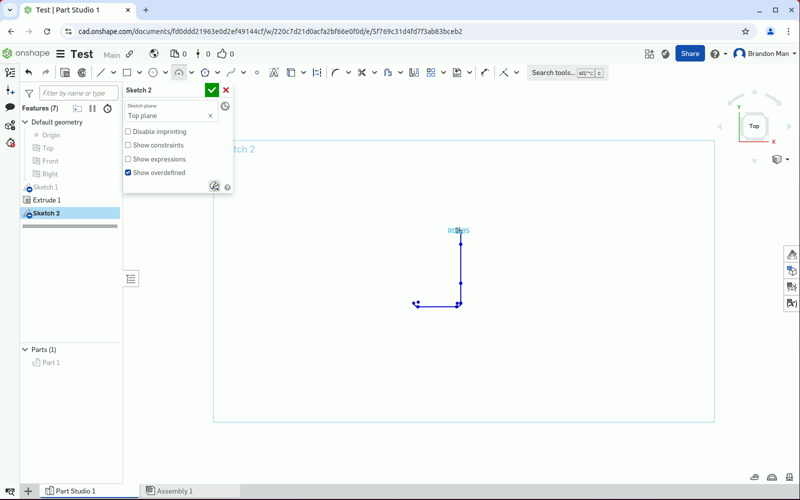
scroll(6)
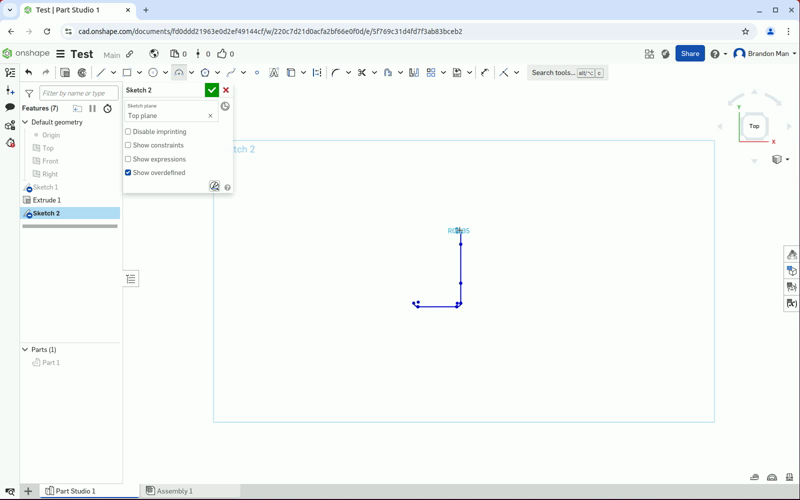
scroll(6)
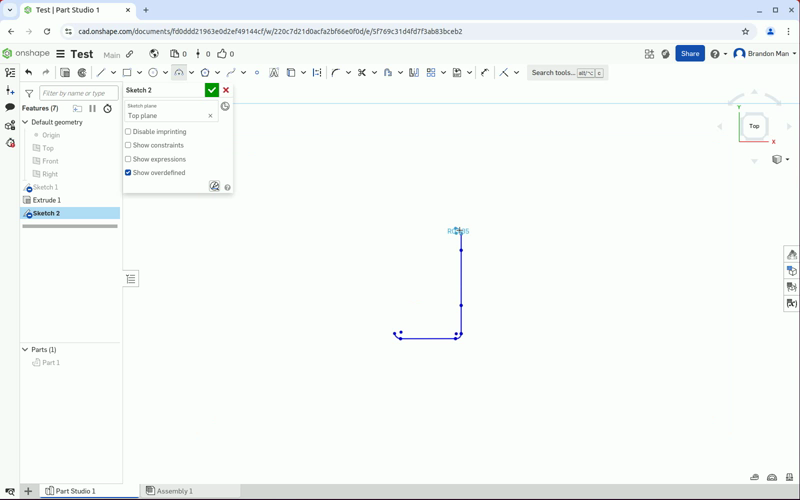
scroll(6)
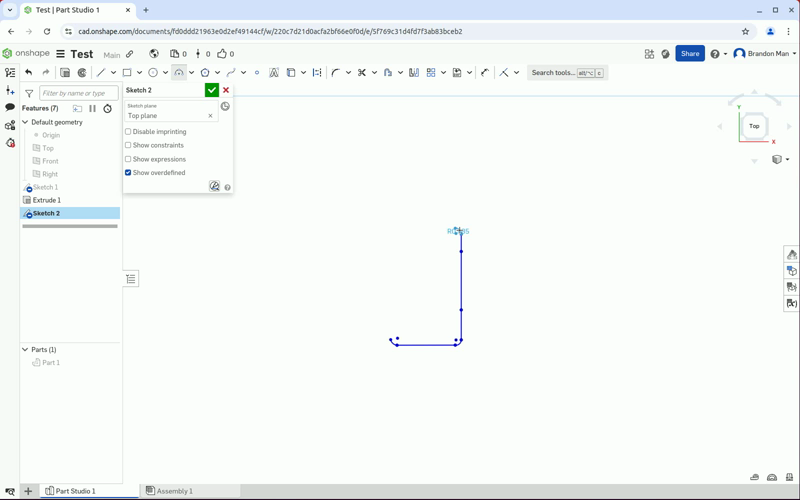
scroll(6)
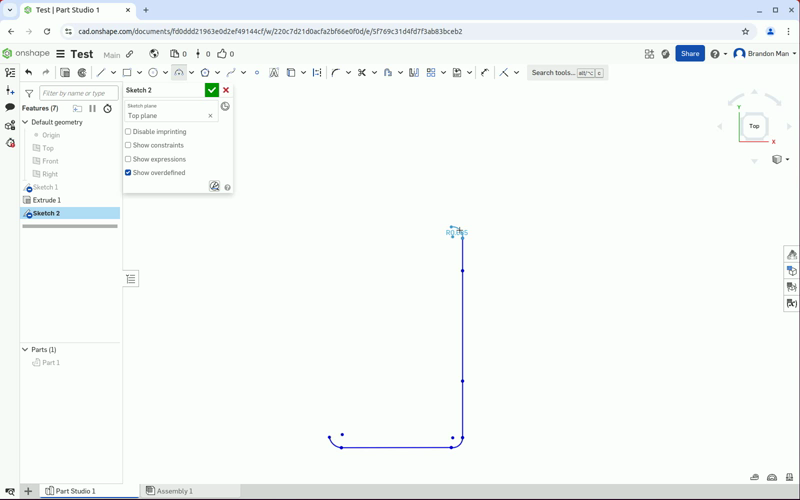
scroll(6)
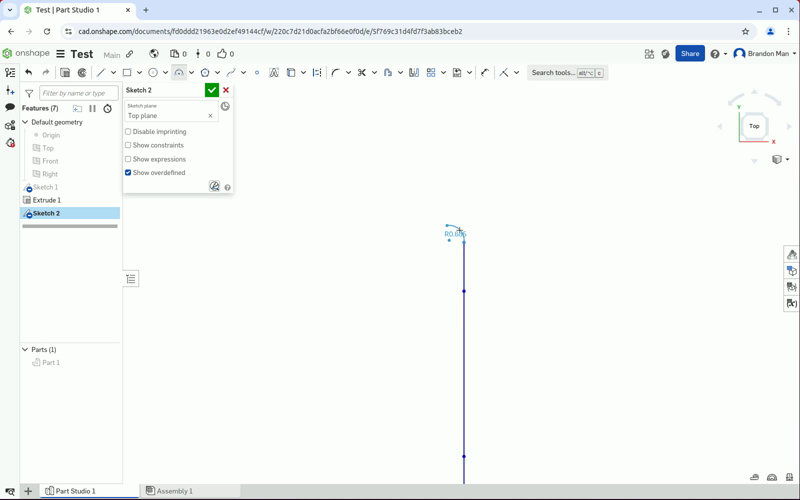
scroll(6)
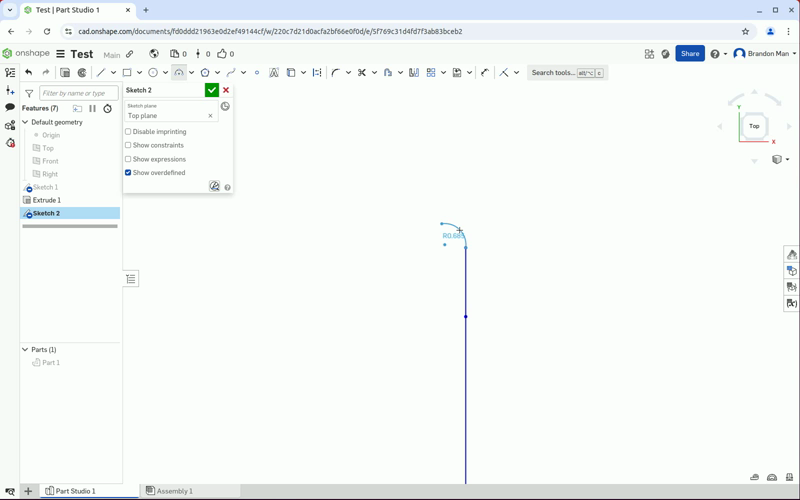
scroll(6)
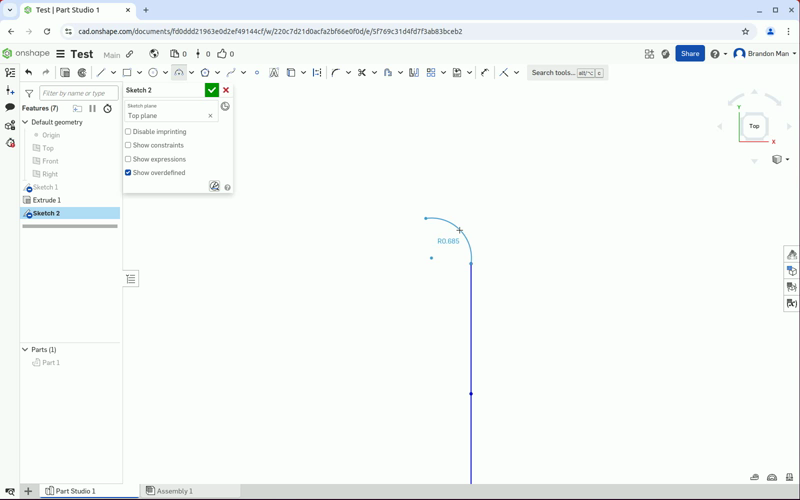
click(459, 229)
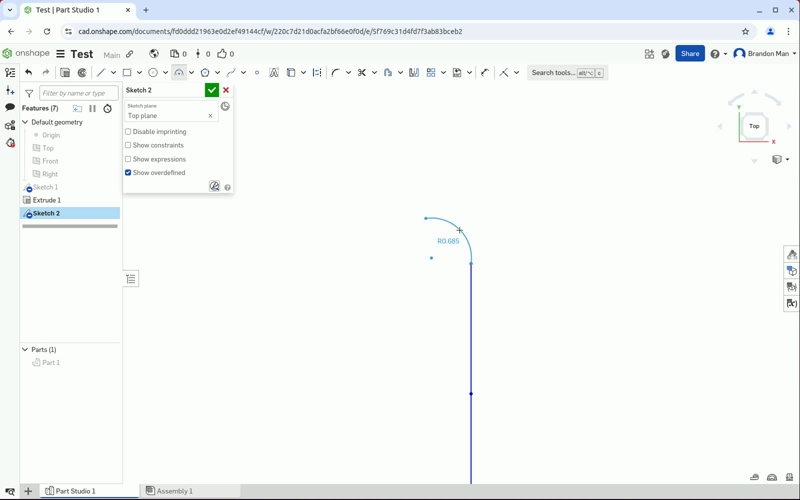
scroll(-6)
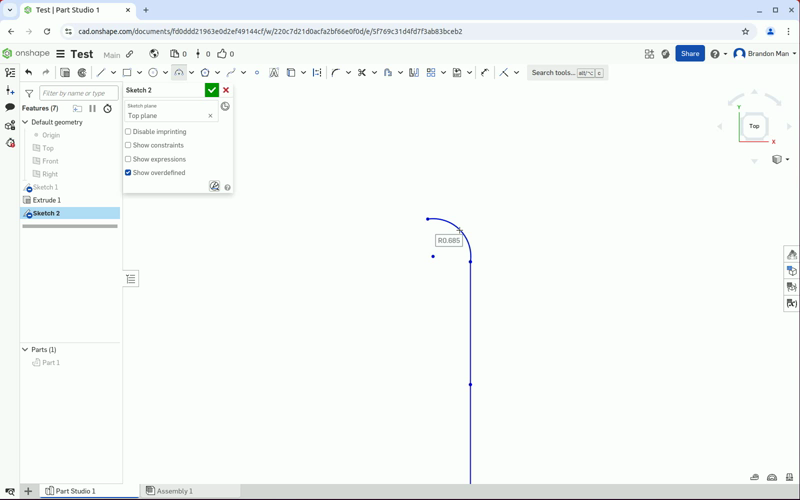
scroll(-6)
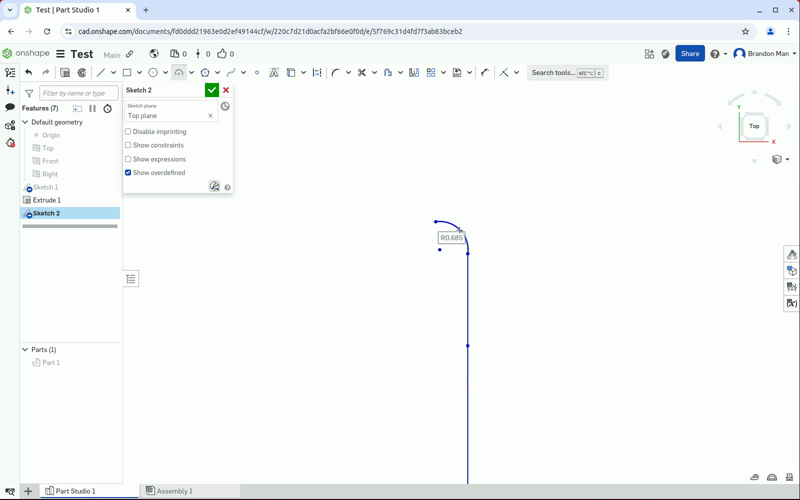
scroll(-6)
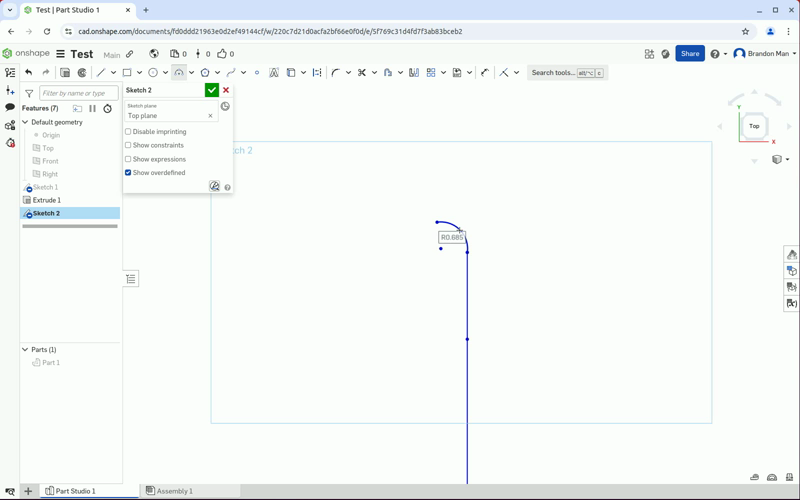
scroll(-6)
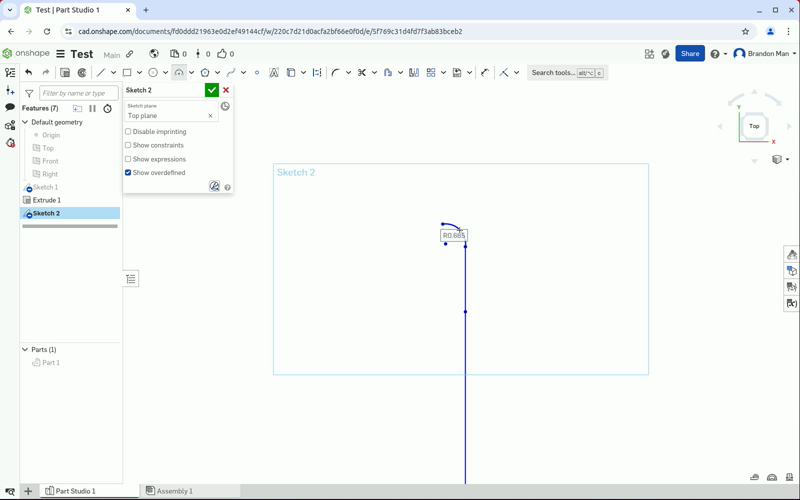
scroll(-6)
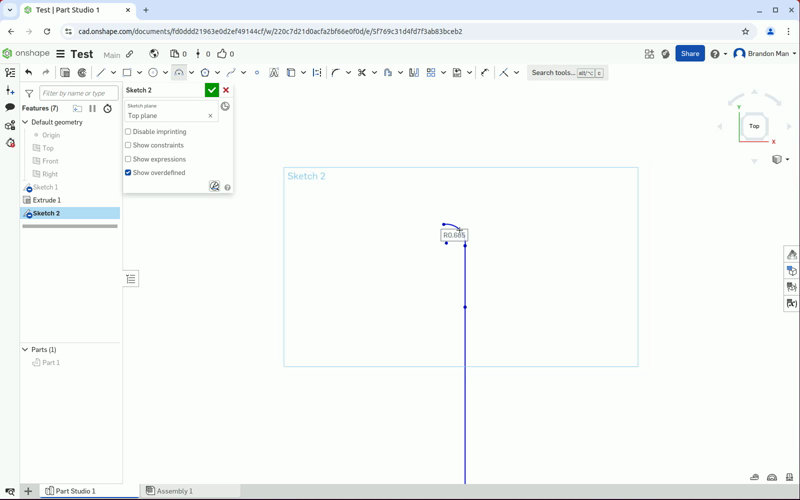
scroll(-6)
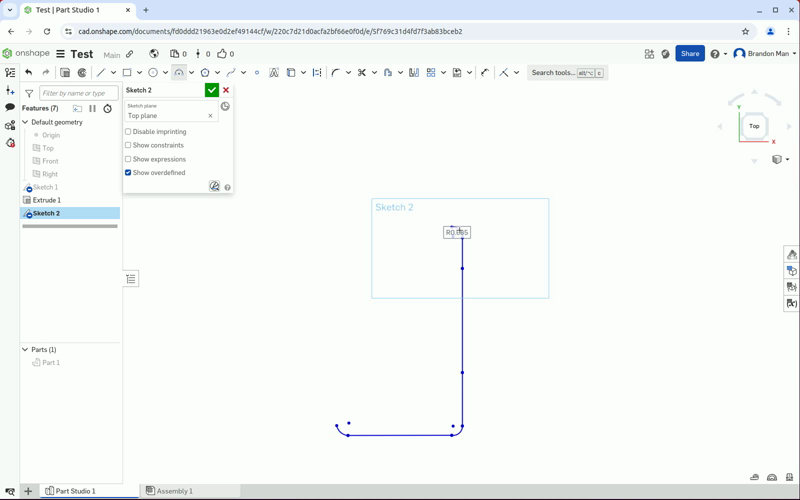
scroll(-6)
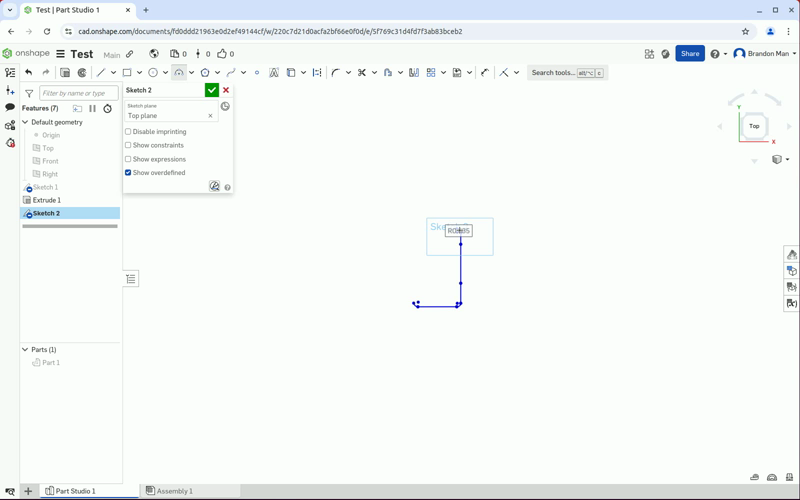
key_up(shift)
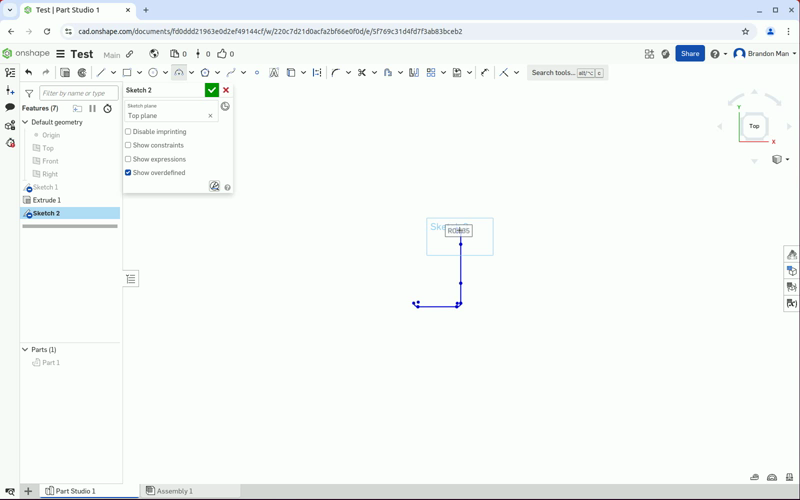
key(esc)
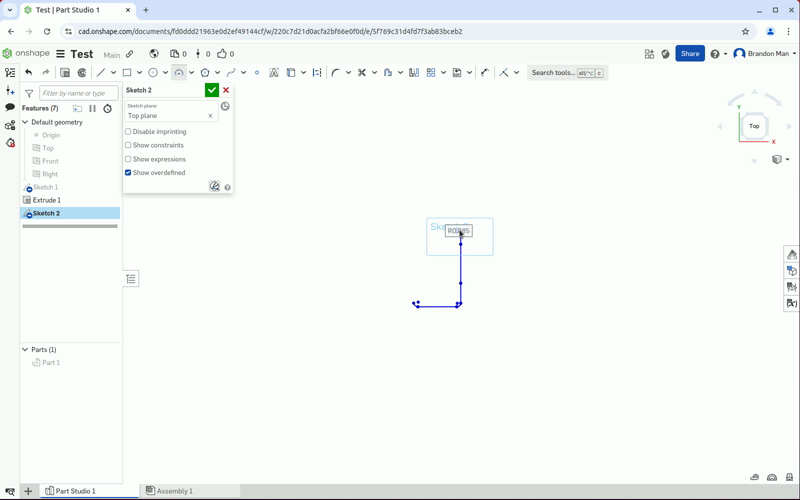
key(l)
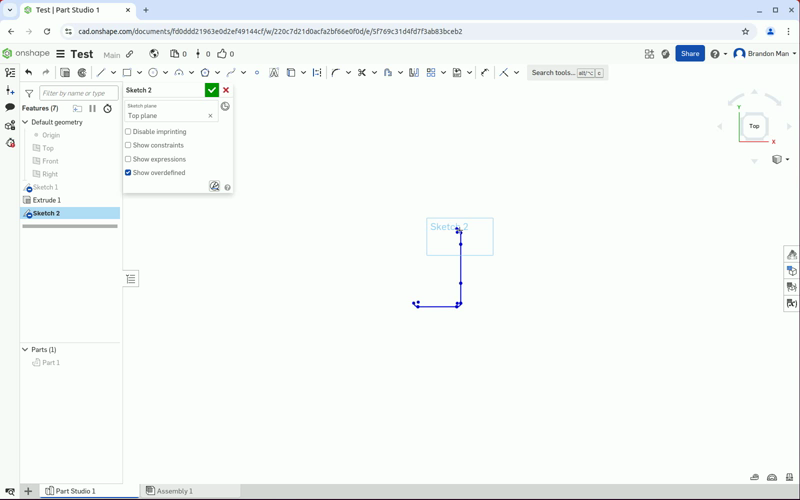
mouse_move(456, 228)
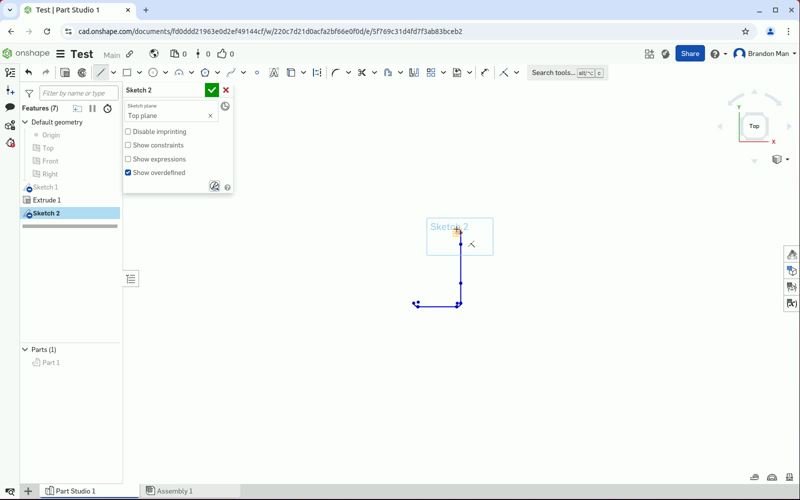
scroll(6)
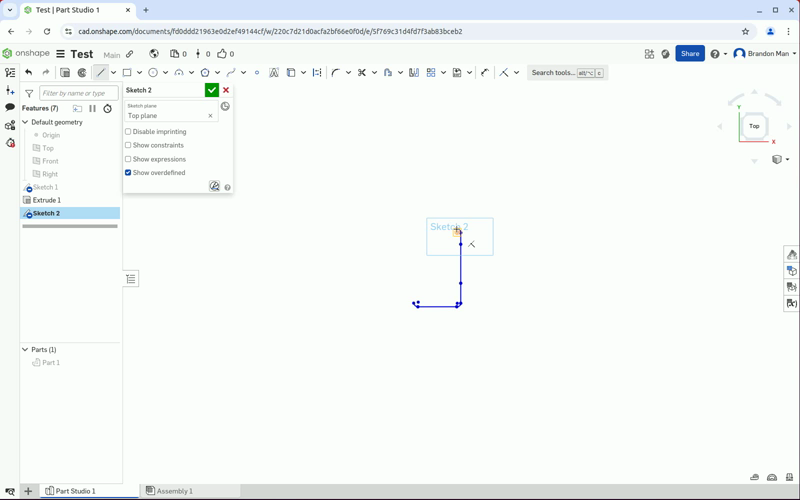
scroll(6)
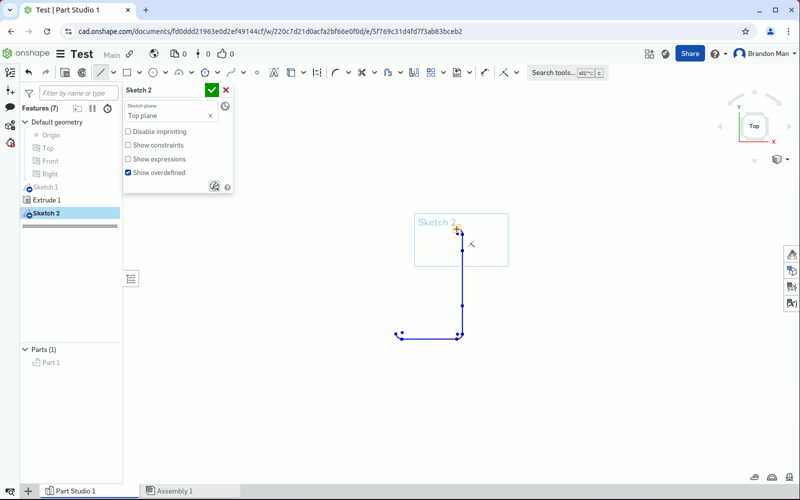
scroll(6)
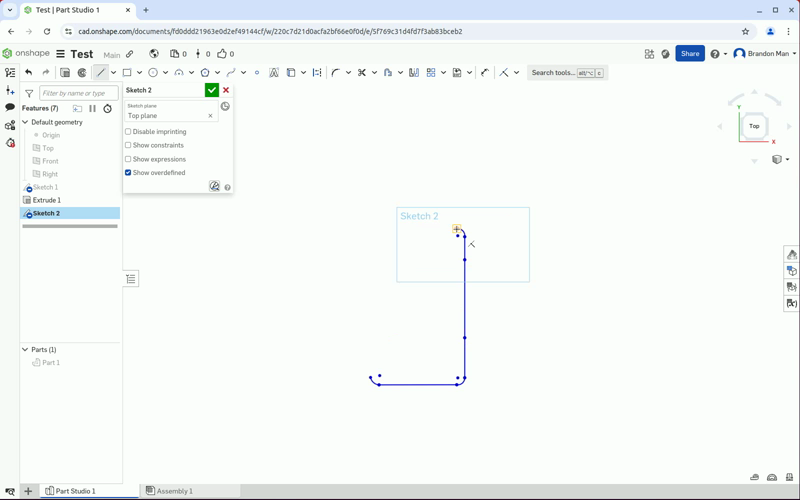
scroll(6)
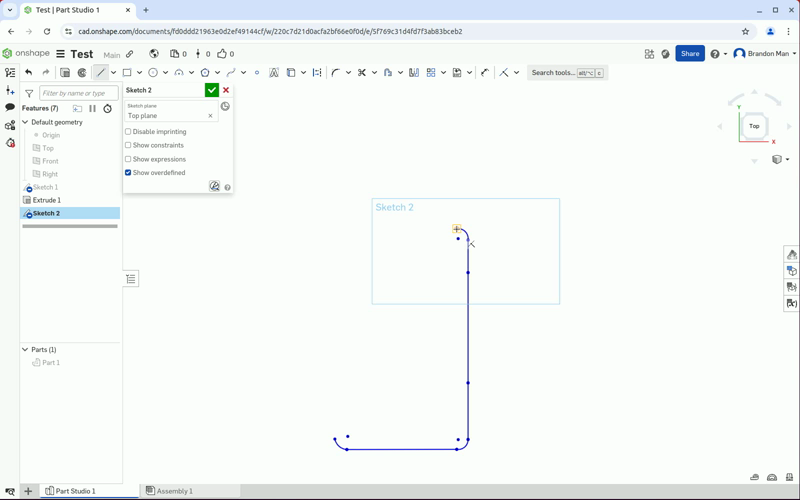
scroll(6)
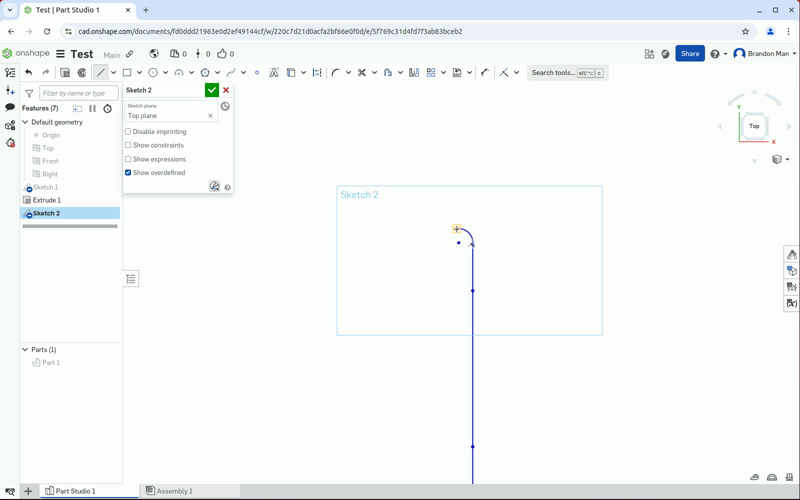
scroll(6)
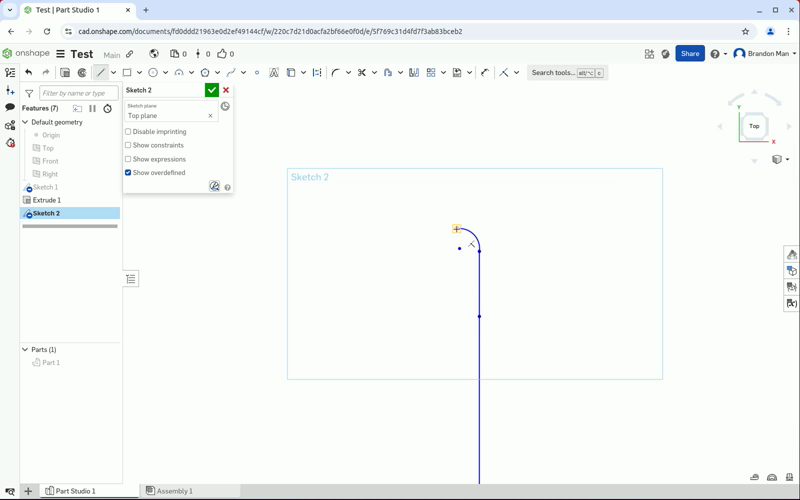
scroll(6)
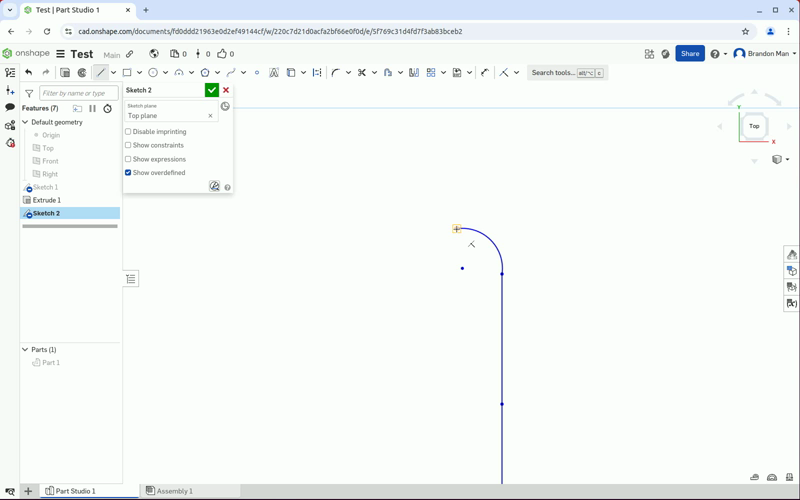
click(456, 228)
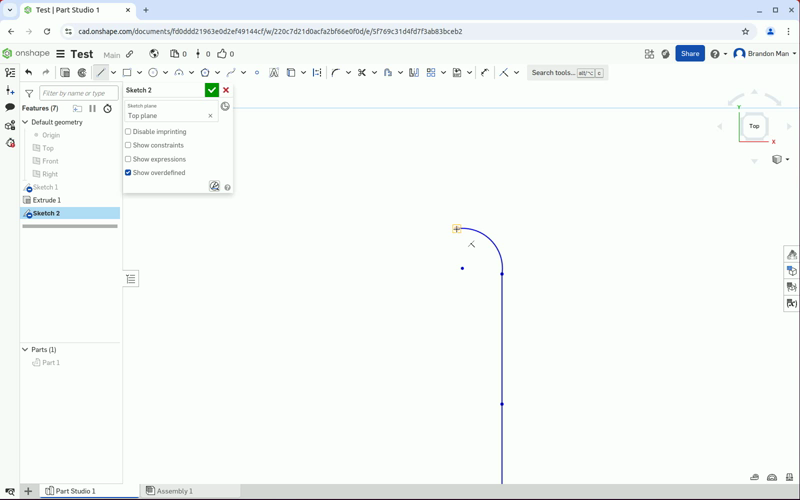
scroll(-6)
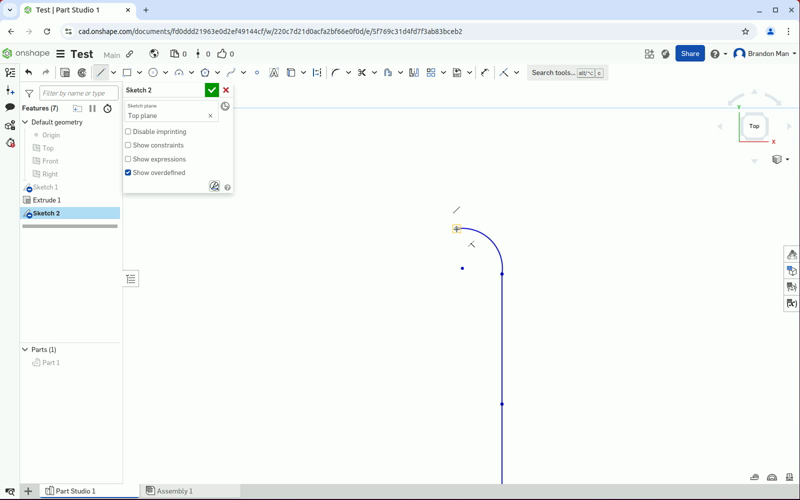
scroll(-6)
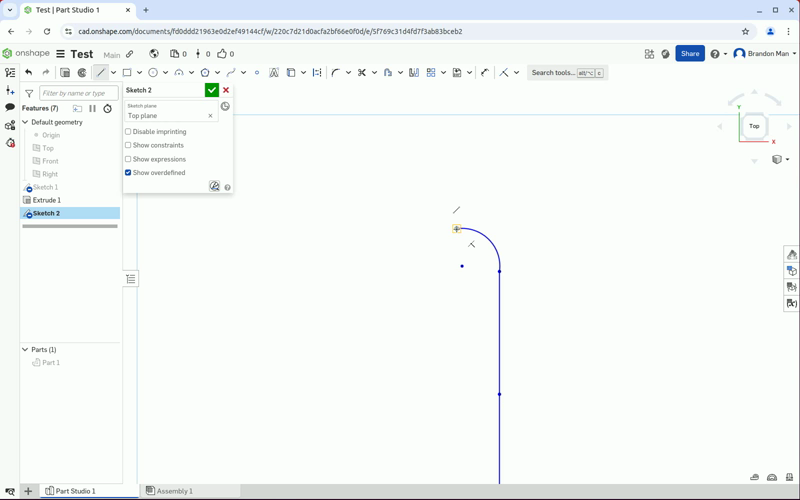
scroll(-6)
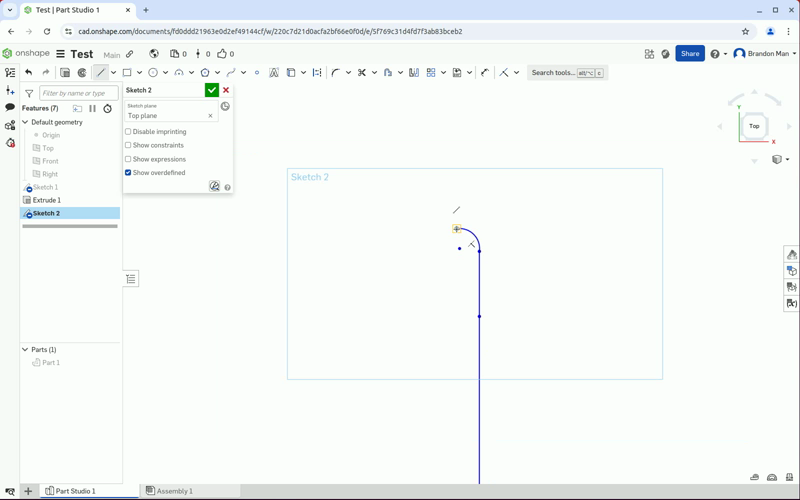
scroll(-6)
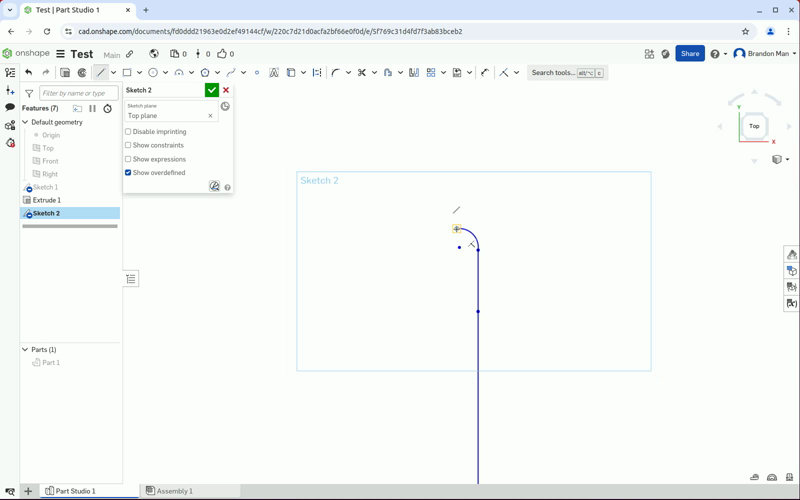
scroll(-6)
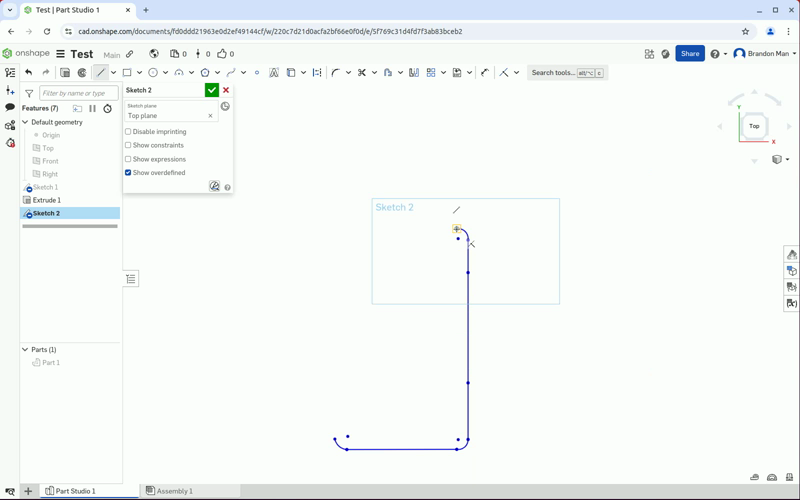
scroll(-6)
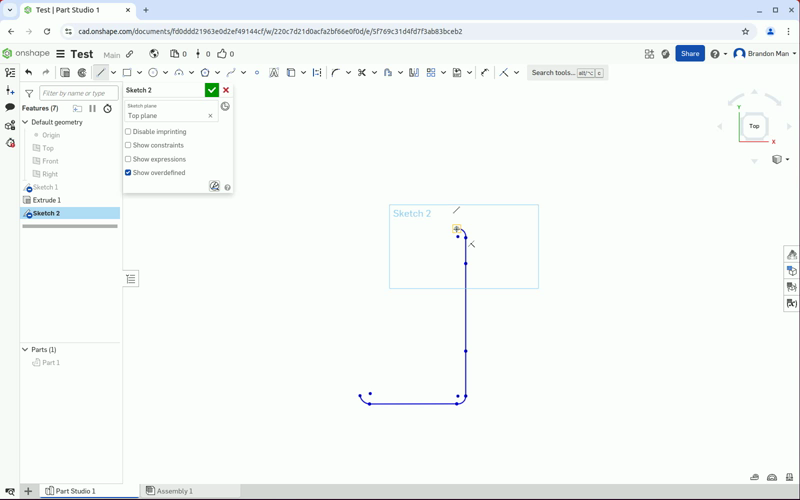
scroll(-6)
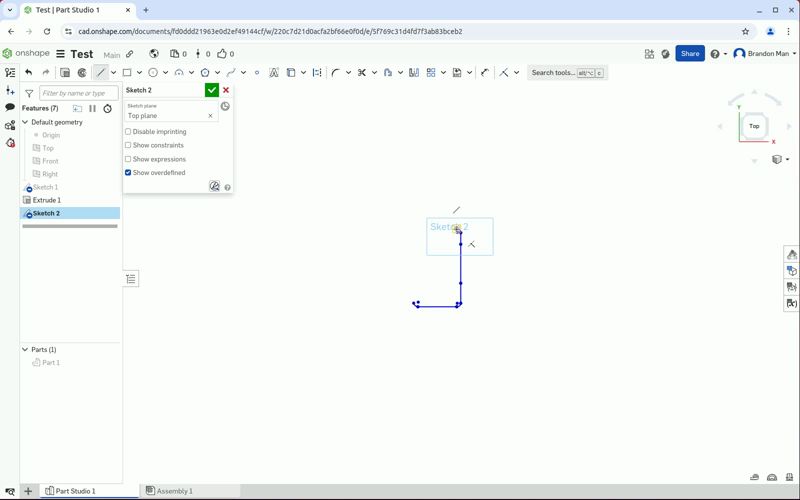
key_down(shift)
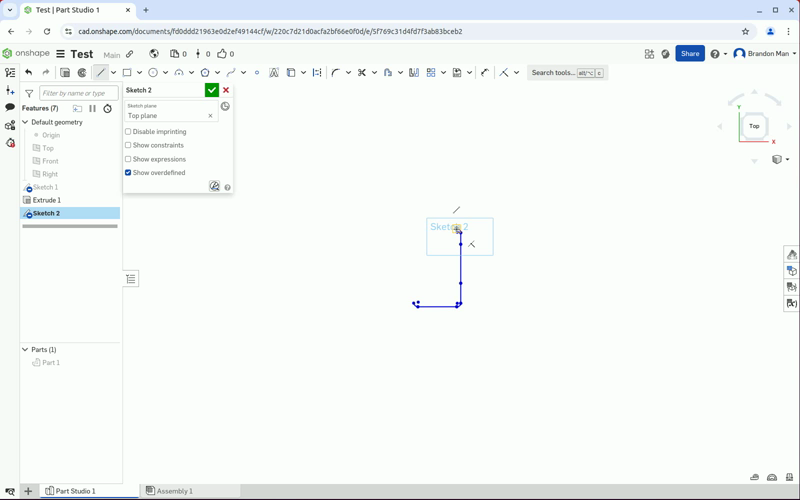
mouse_move(486, 228)
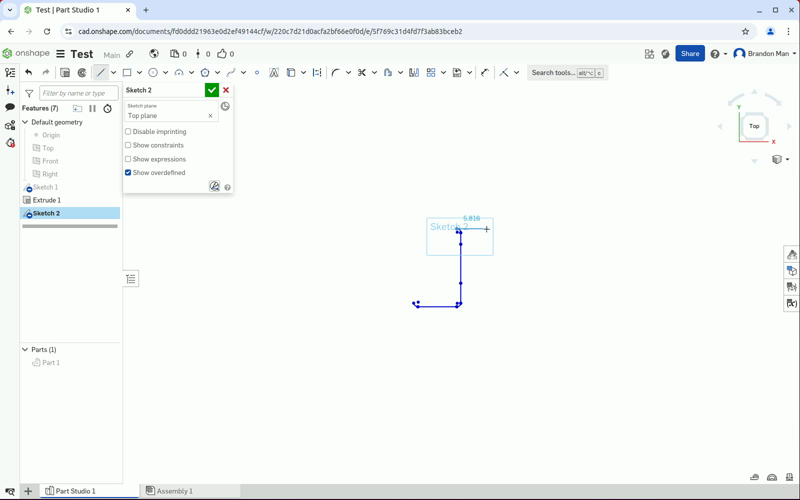
mouse_move(417, 228)
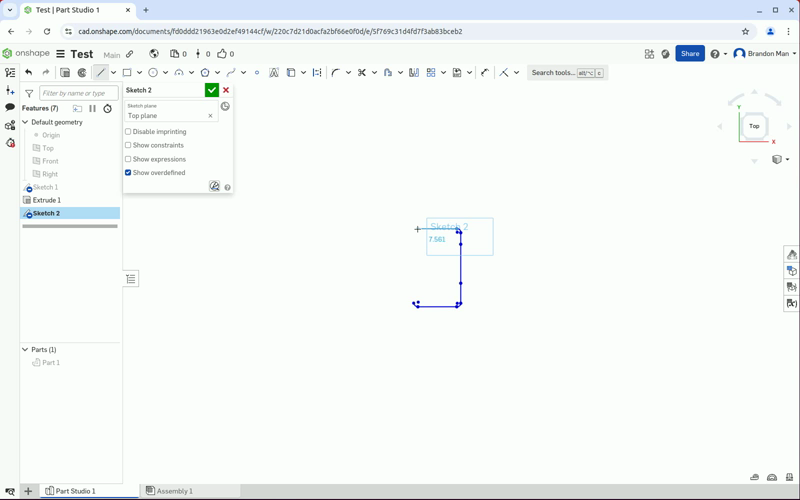
click(417, 228)
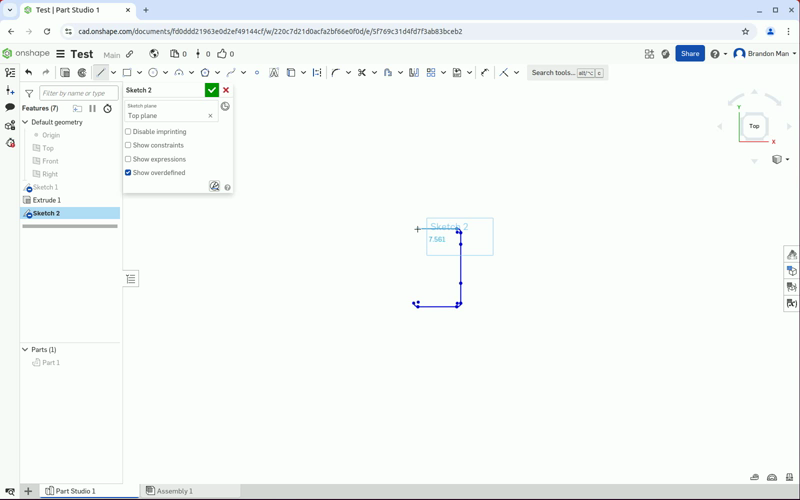
key_up(shift)
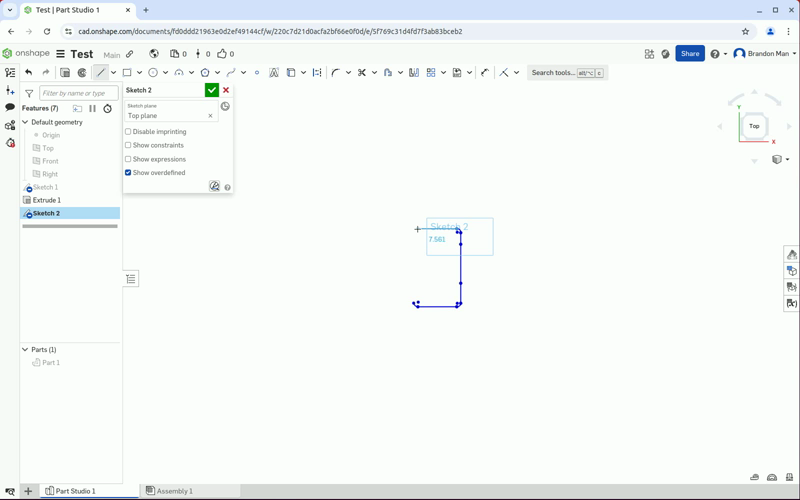
key(esc)
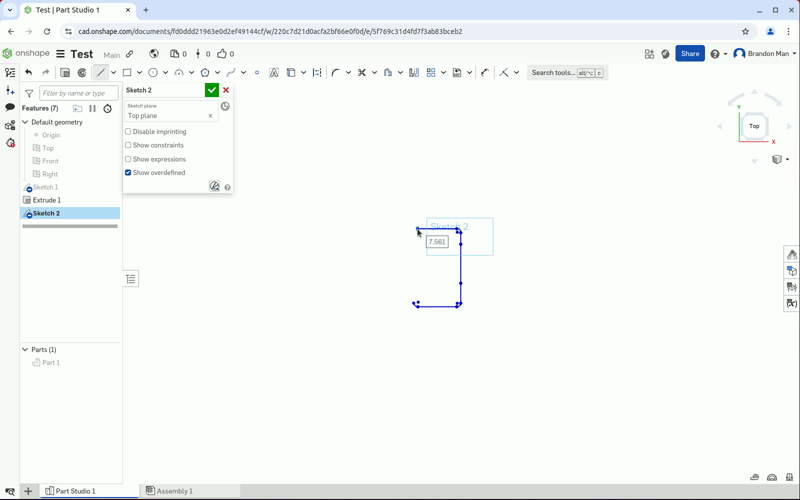
key(a)
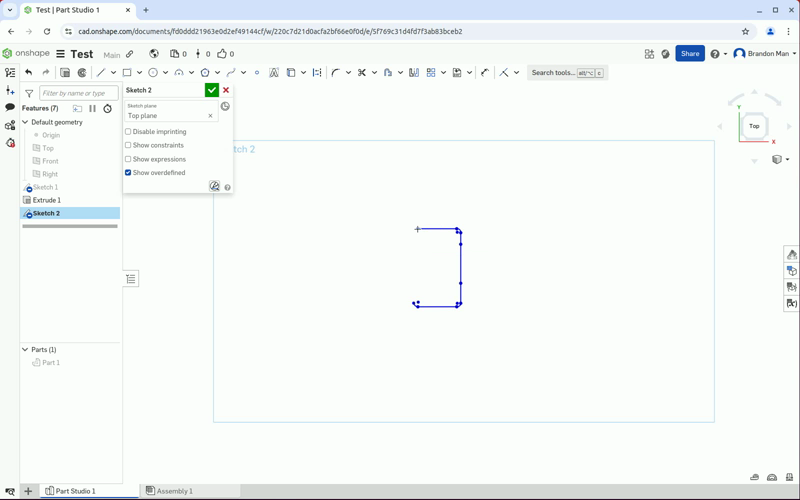
mouse_move(417, 228)
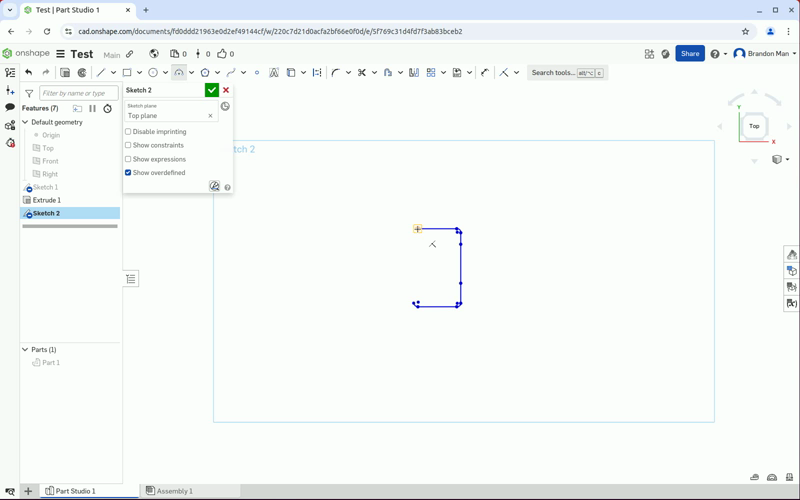
click(417, 228)
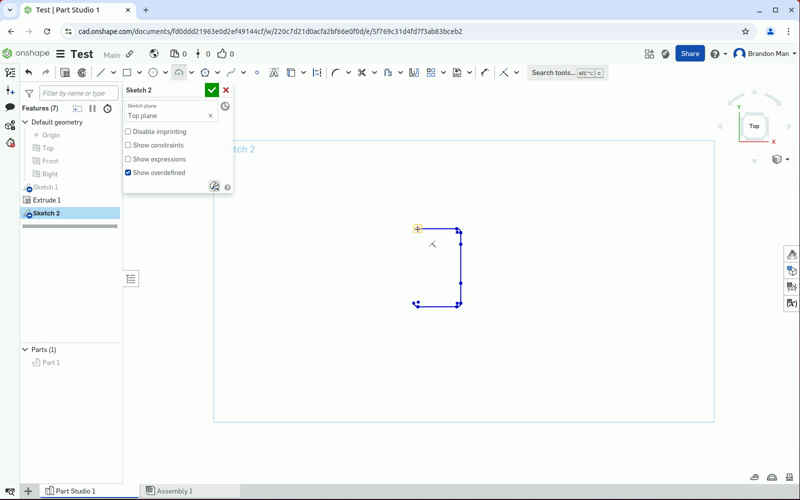
key_down(shift)
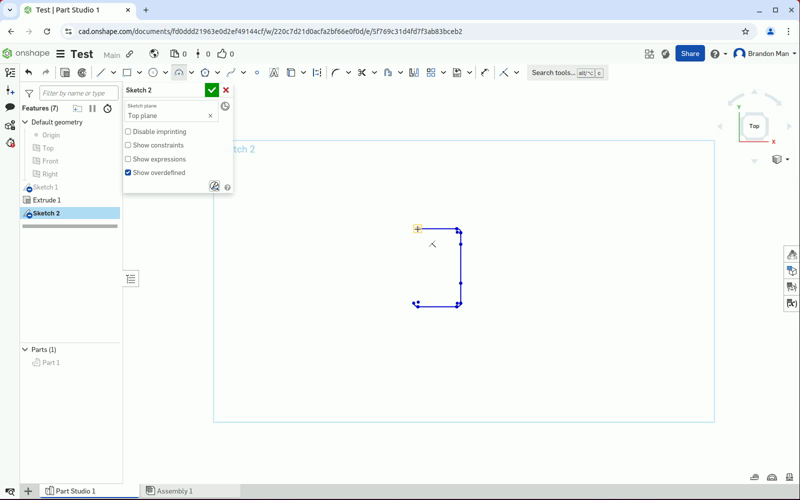
mouse_move(413, 232)
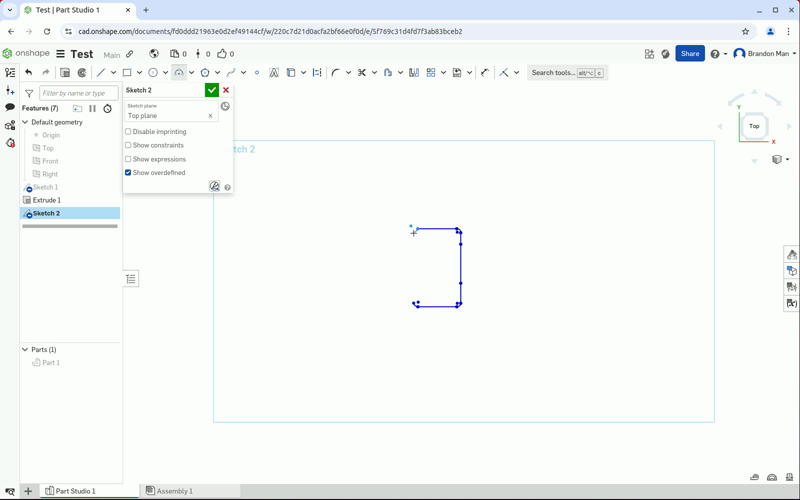
scroll(6)
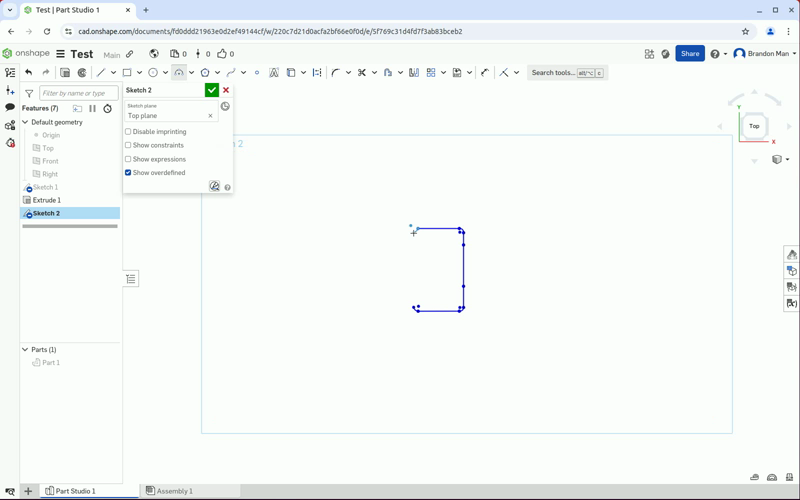
scroll(6)
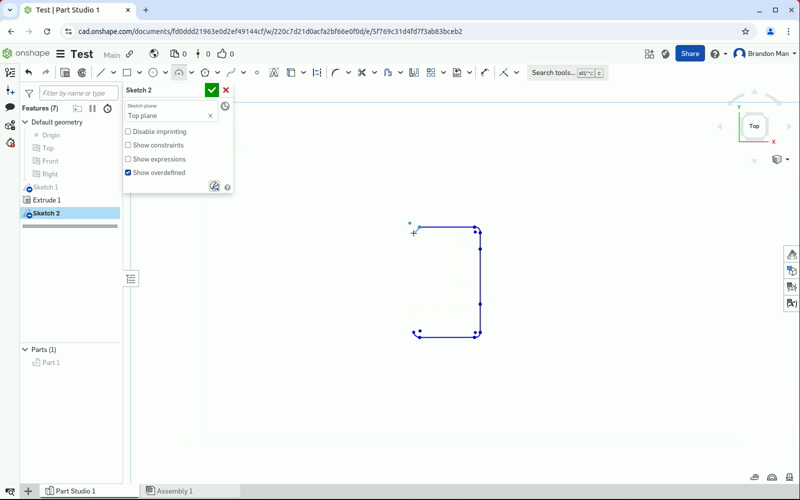
scroll(6)
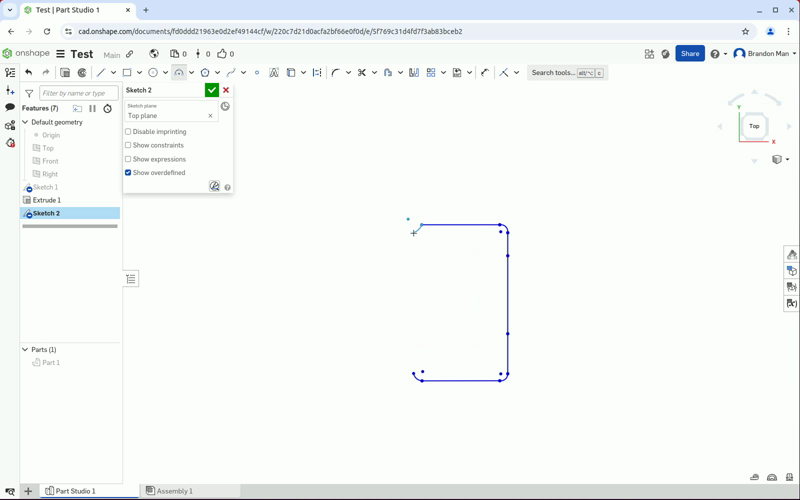
scroll(6)
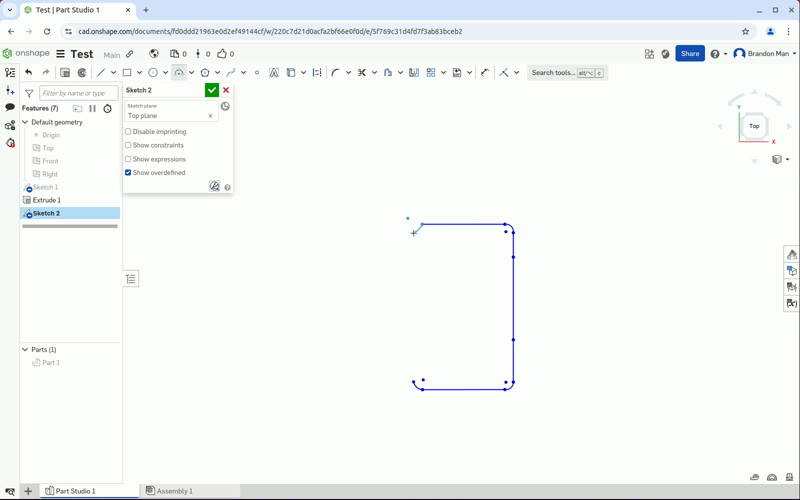
scroll(6)
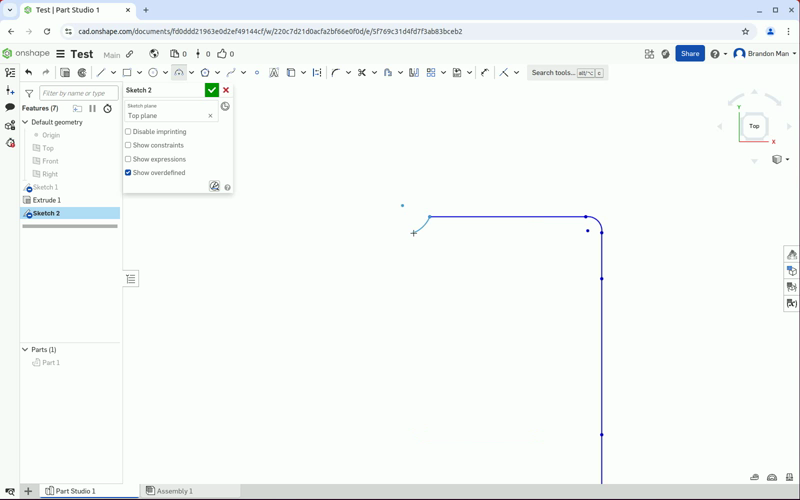
scroll(6)
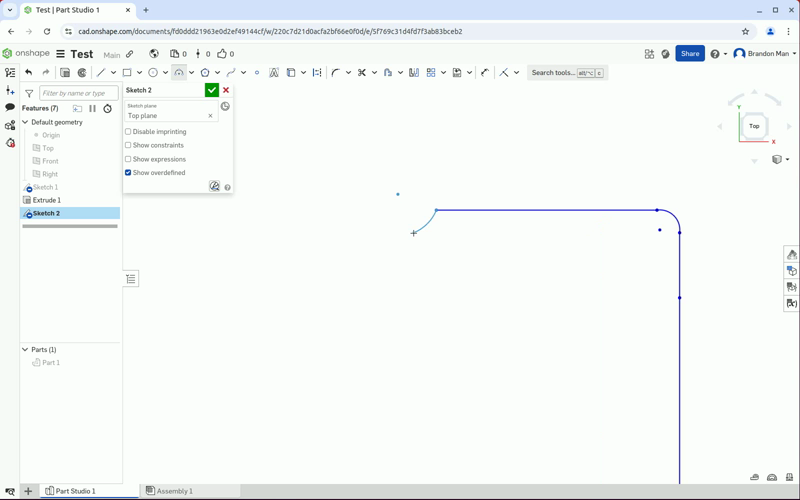
scroll(6)
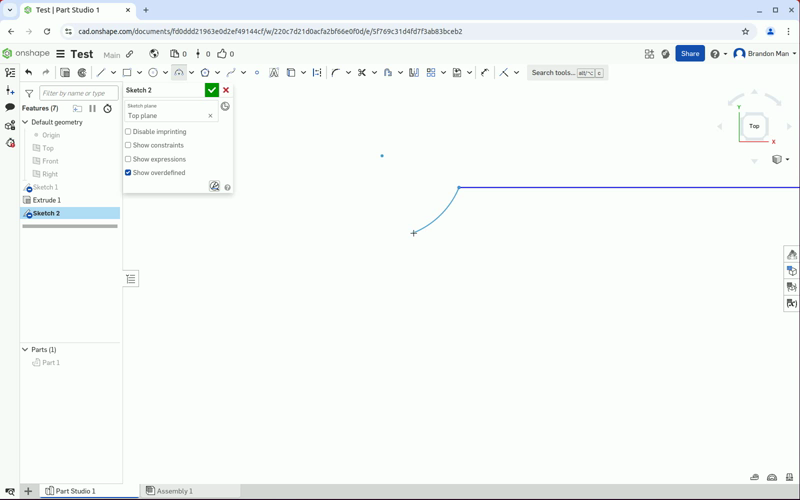
click(413, 232)
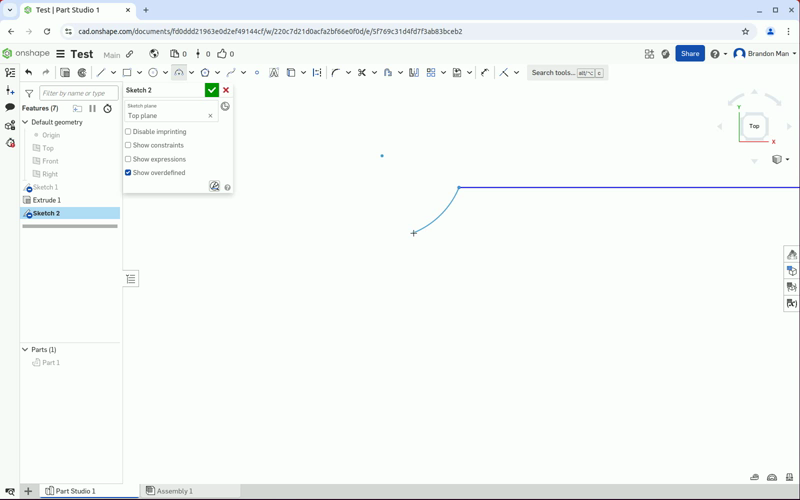
scroll(-6)
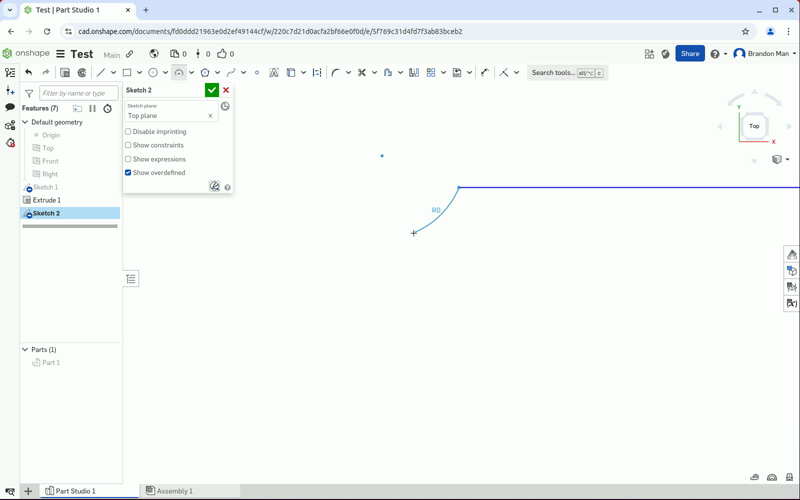
scroll(-6)
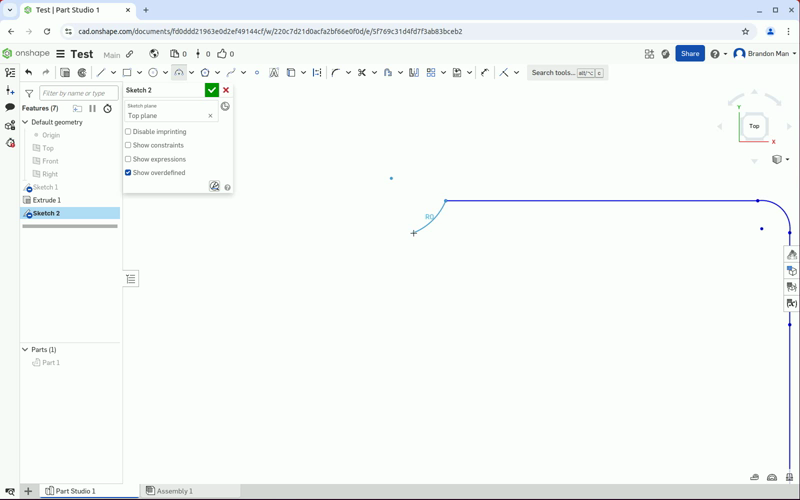
scroll(-6)
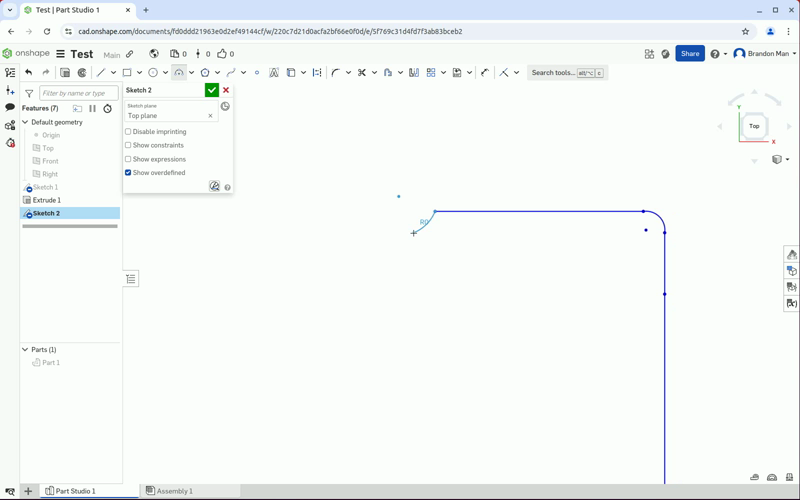
scroll(-6)
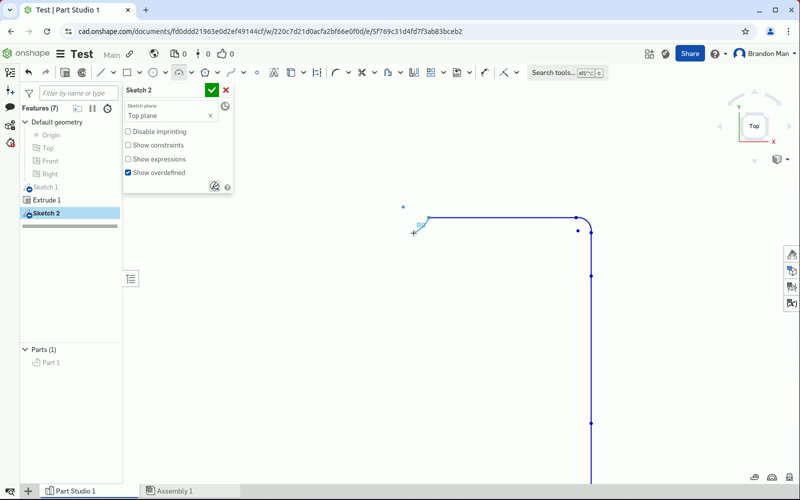
scroll(-6)
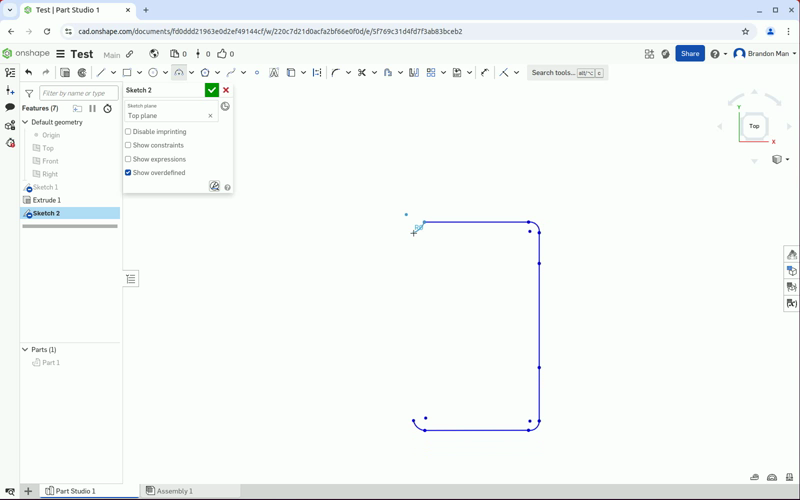
scroll(-6)
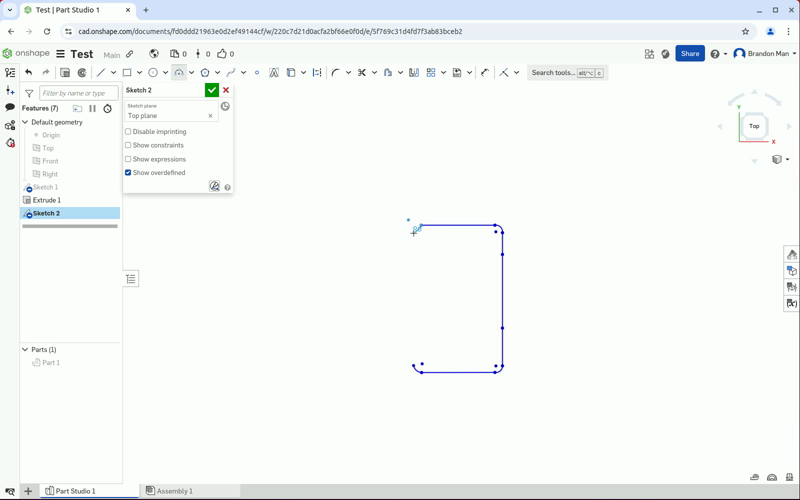
scroll(-6)
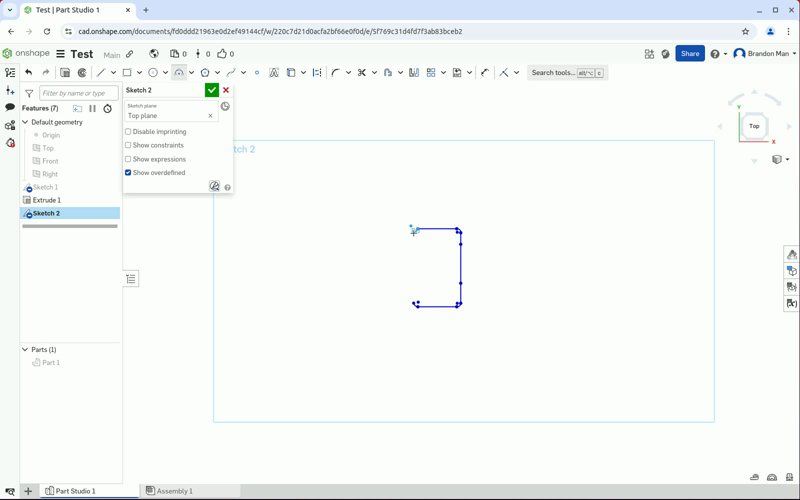
mouse_move(415, 229)
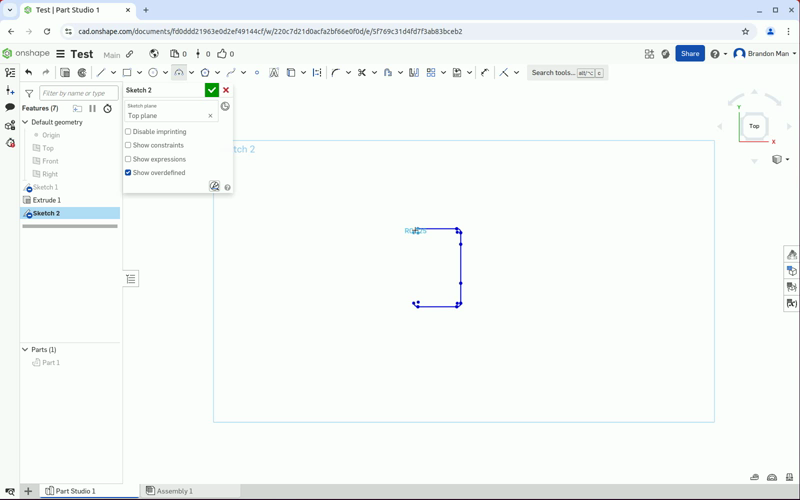
scroll(6)
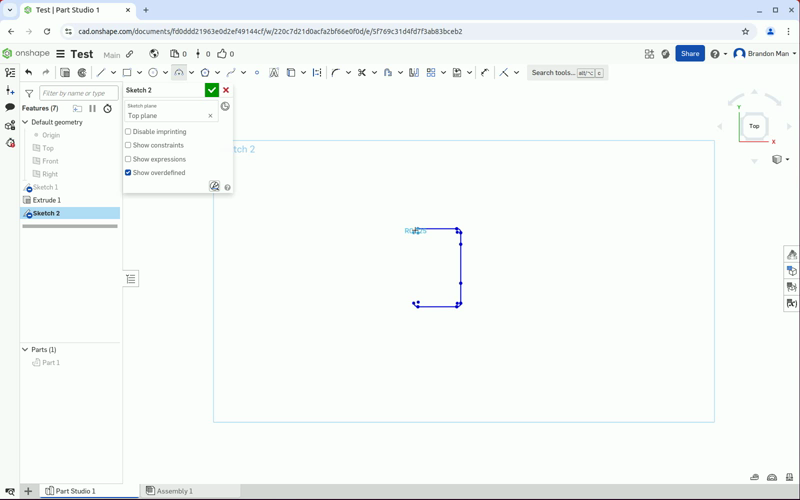
scroll(6)
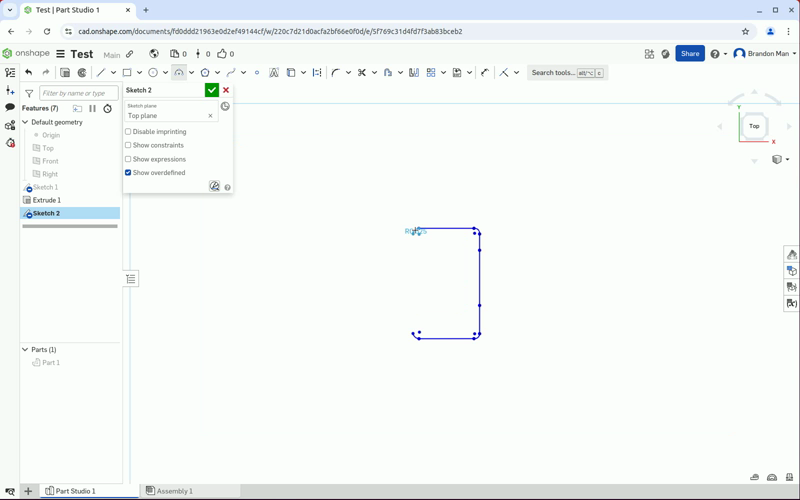
scroll(6)
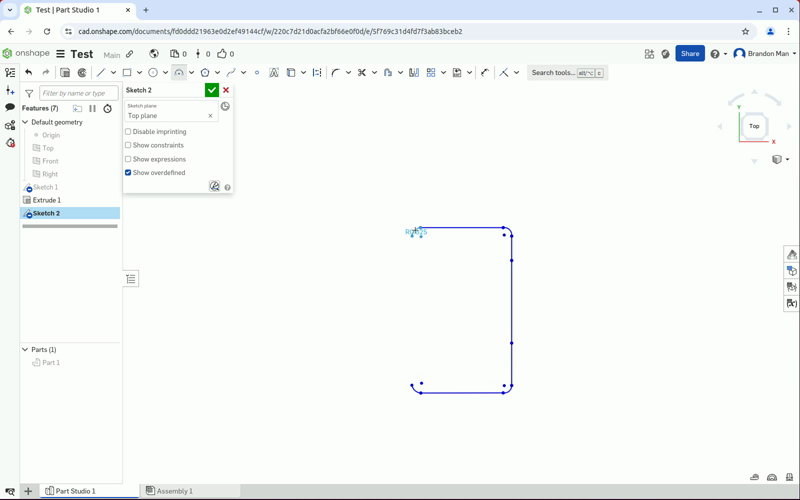
scroll(6)
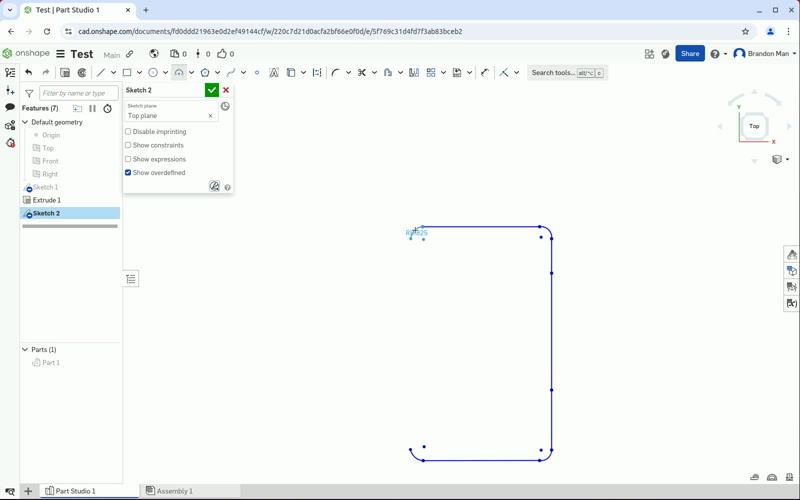
scroll(6)
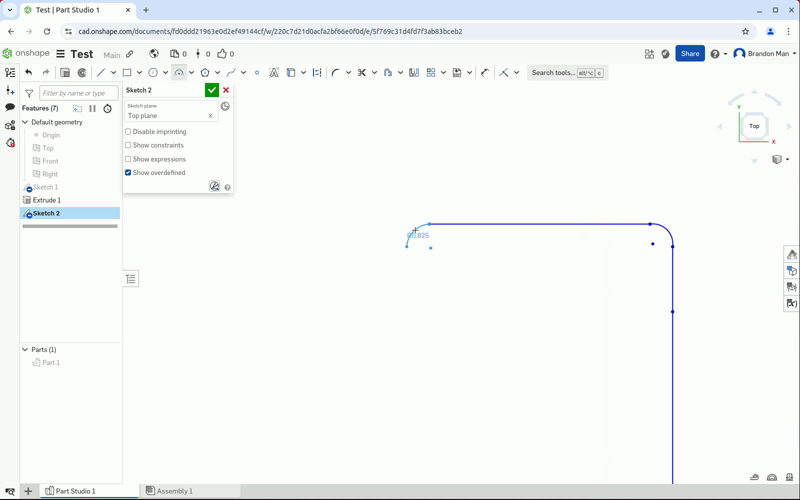
scroll(6)
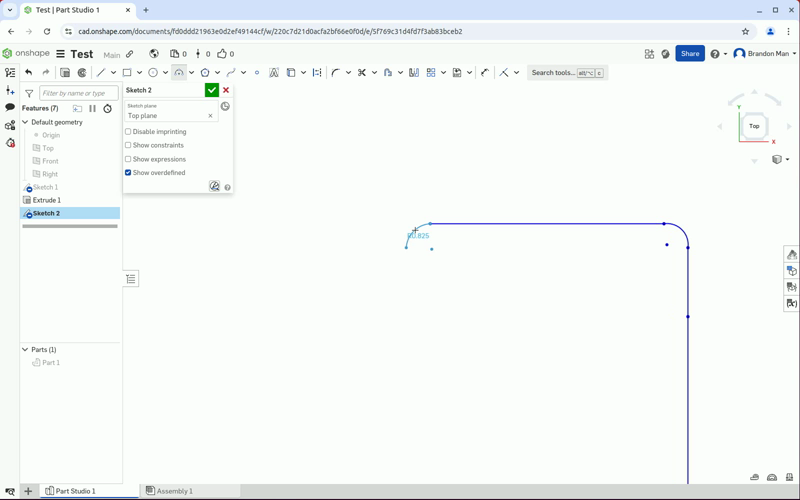
scroll(6)
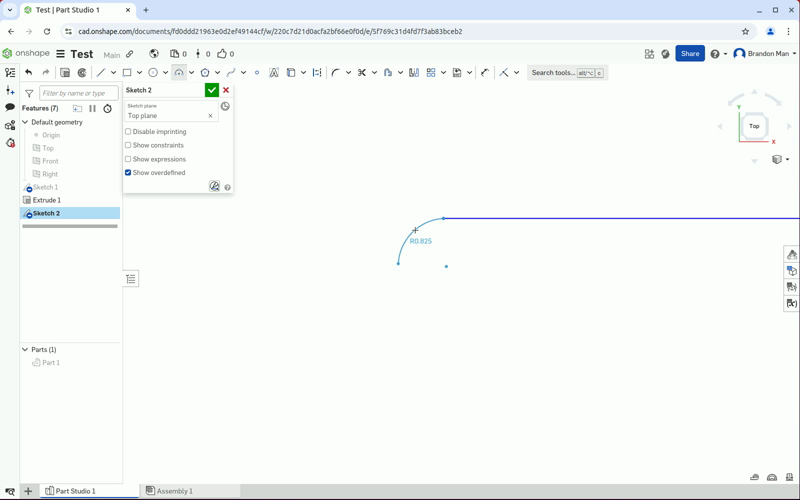
click(415, 229)
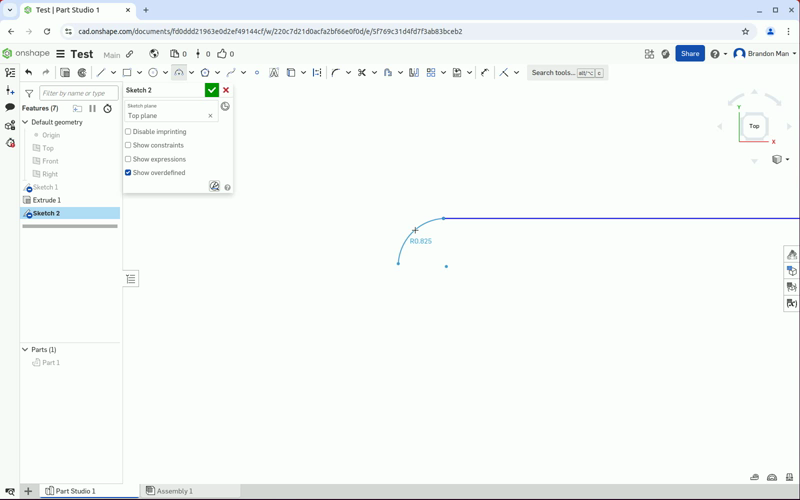
scroll(-6)
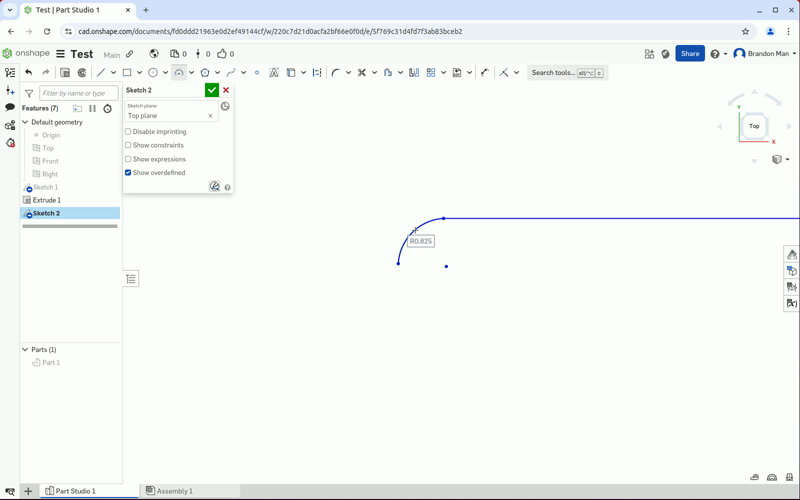
scroll(-6)
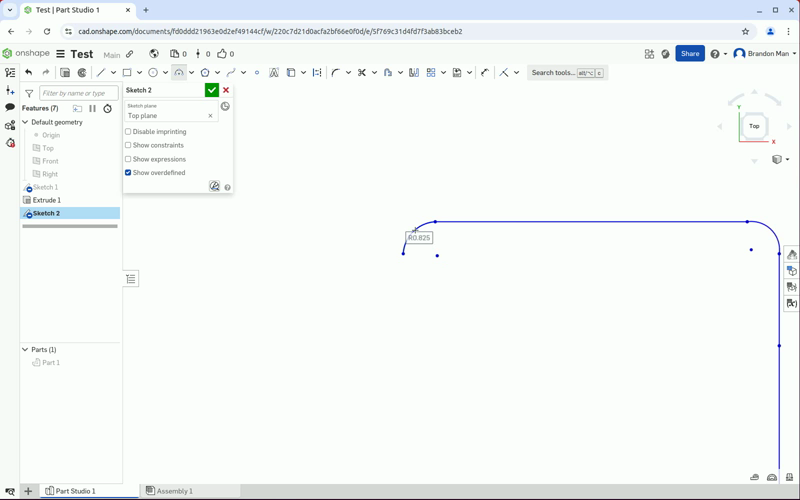
scroll(-6)
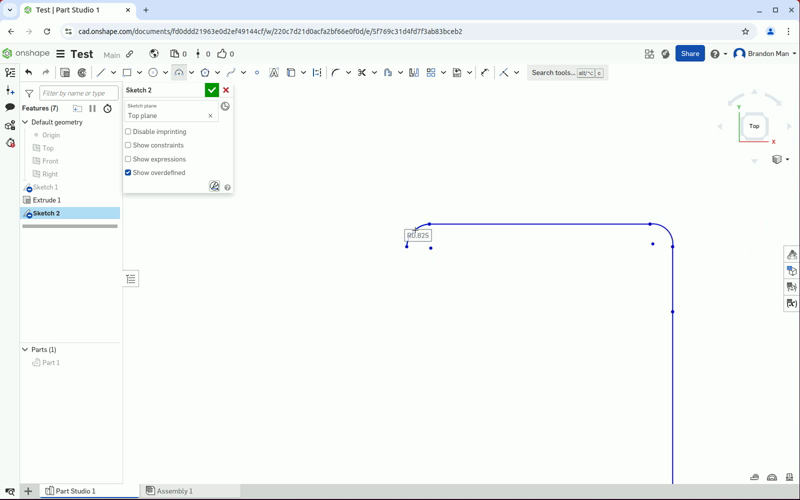
scroll(-6)
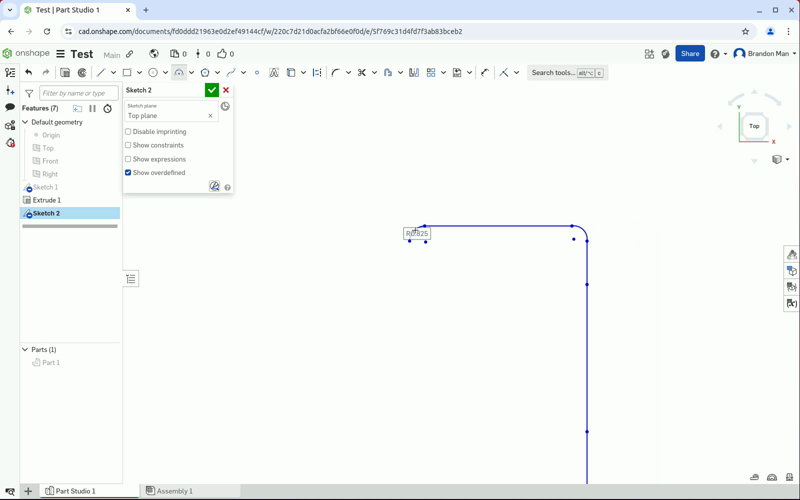
scroll(-6)
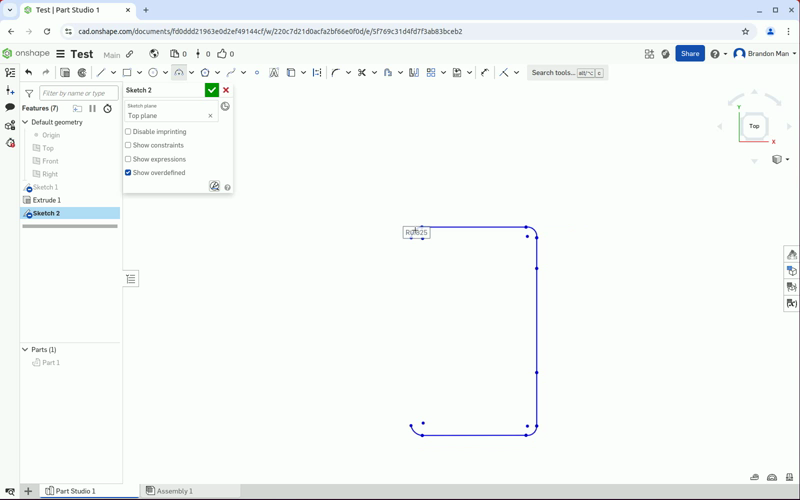
scroll(-6)
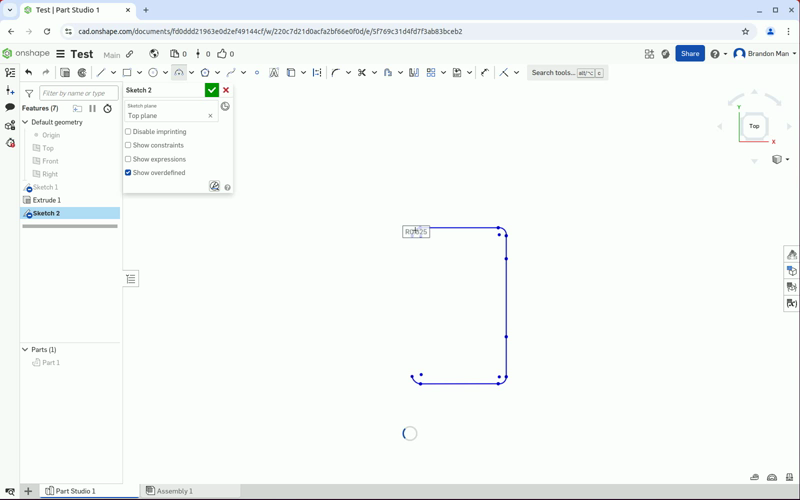
scroll(-6)
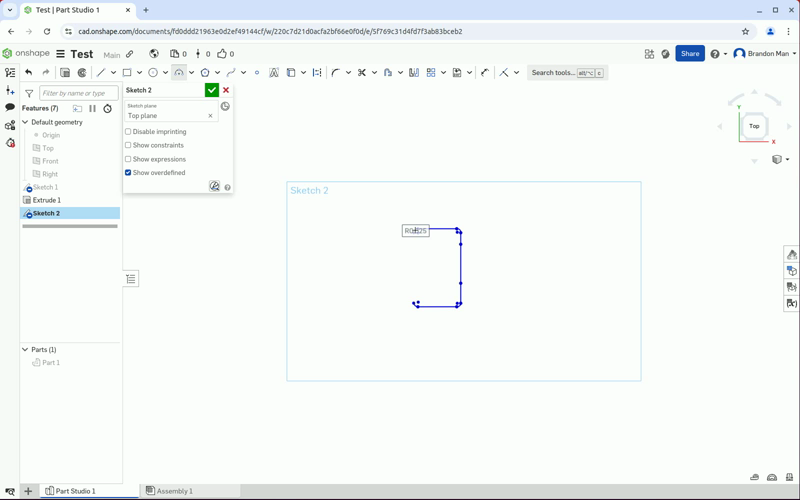
key_up(shift)
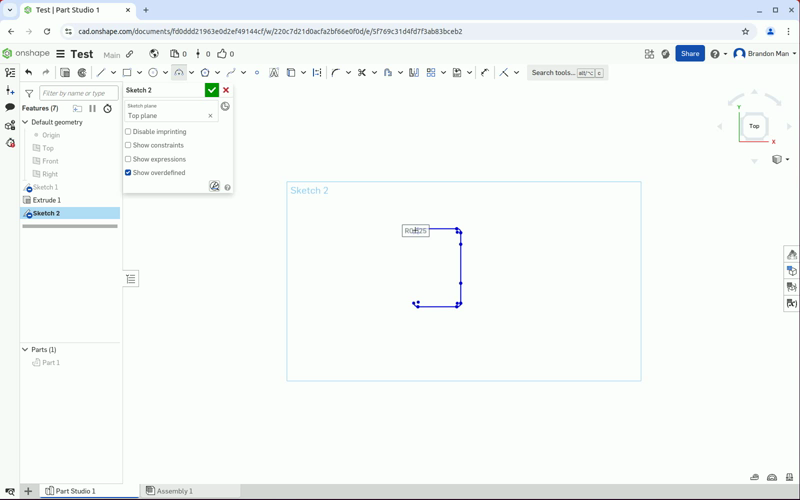
key(esc)
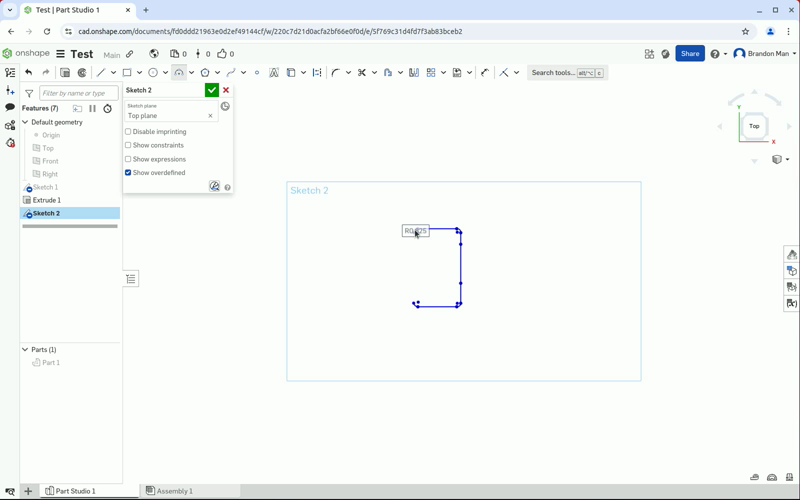
key(l)
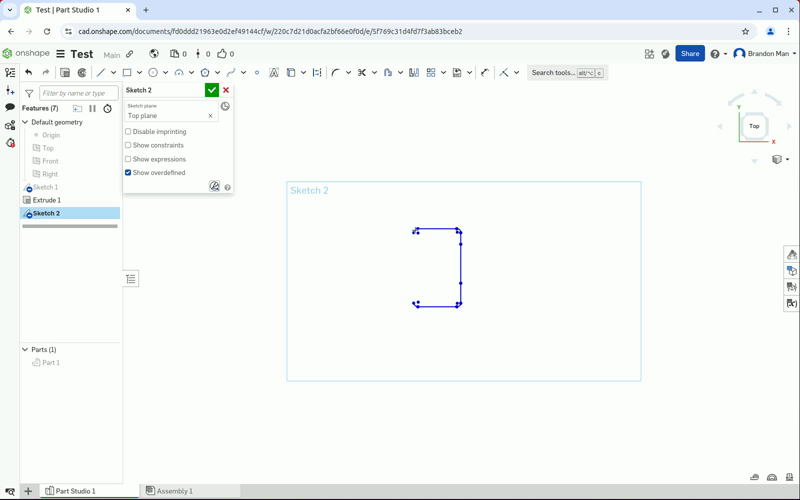
mouse_move(413, 232)
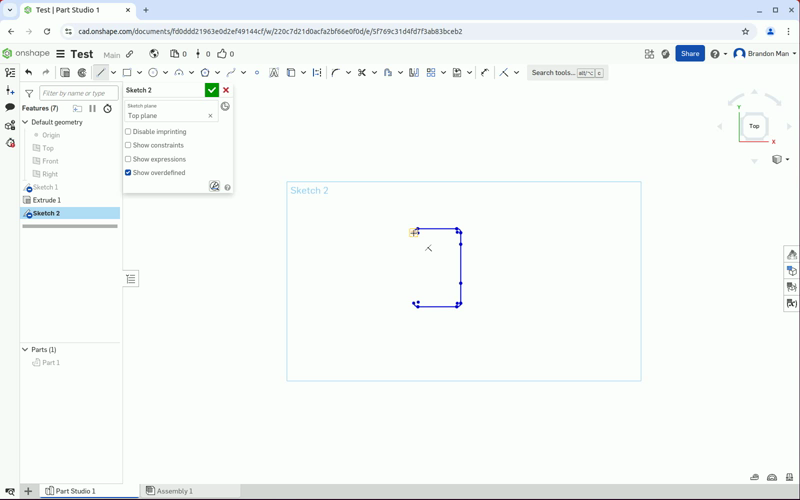
scroll(6)
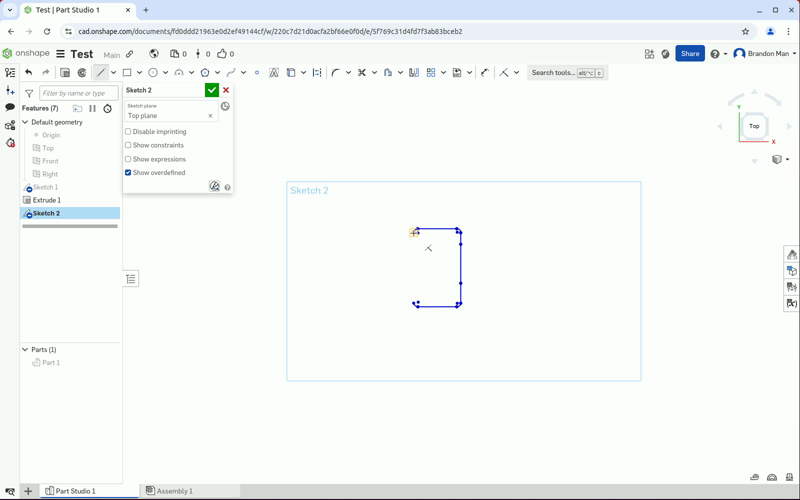
scroll(6)
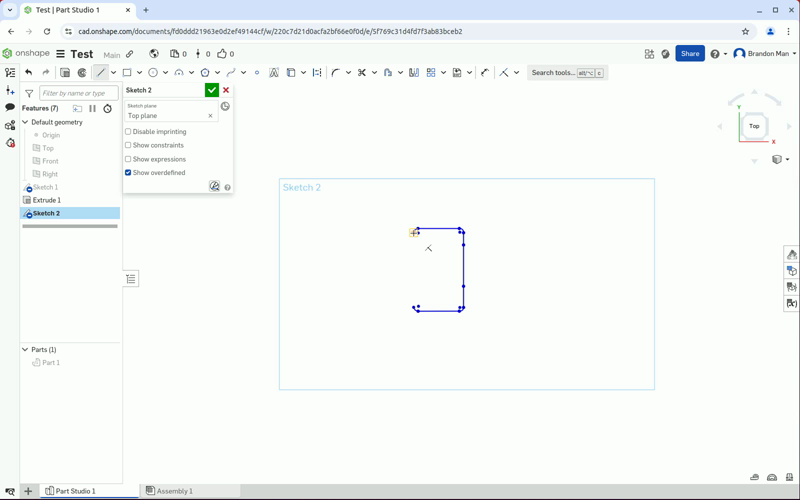
scroll(6)
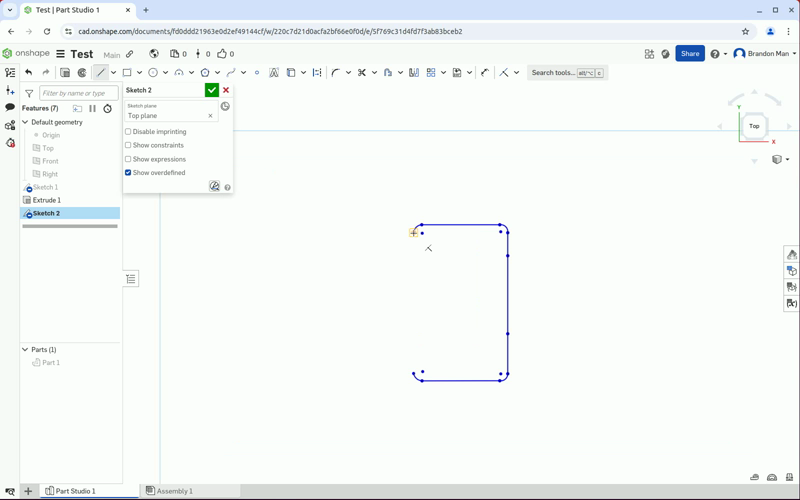
scroll(6)
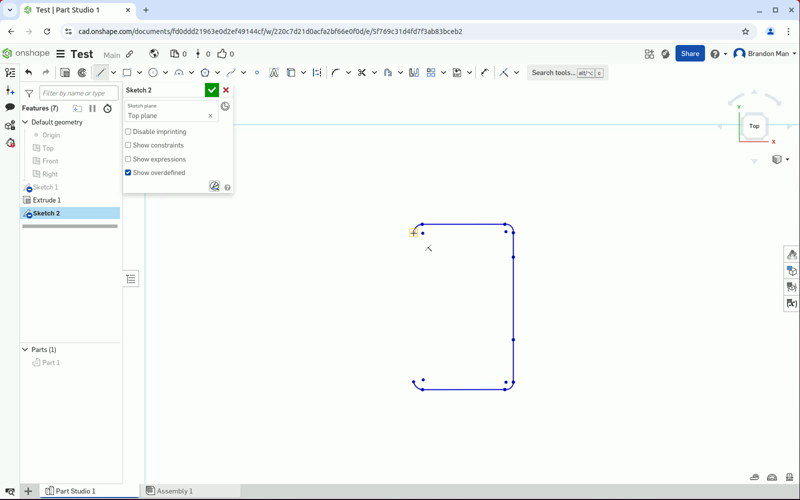
scroll(6)
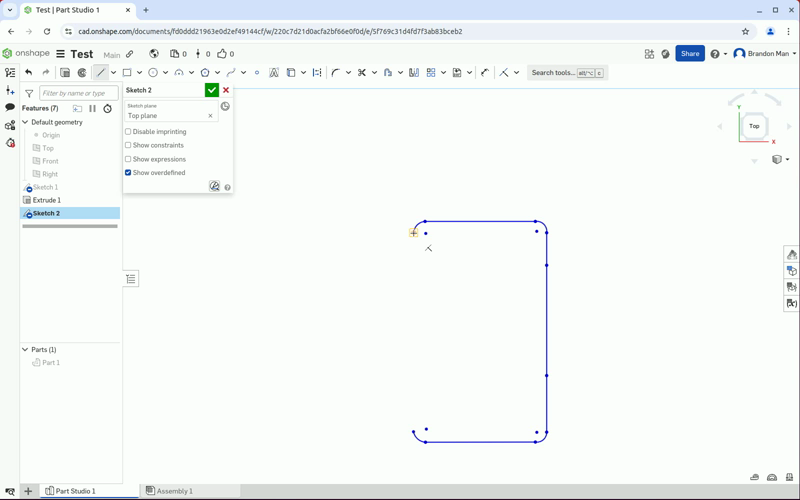
scroll(6)
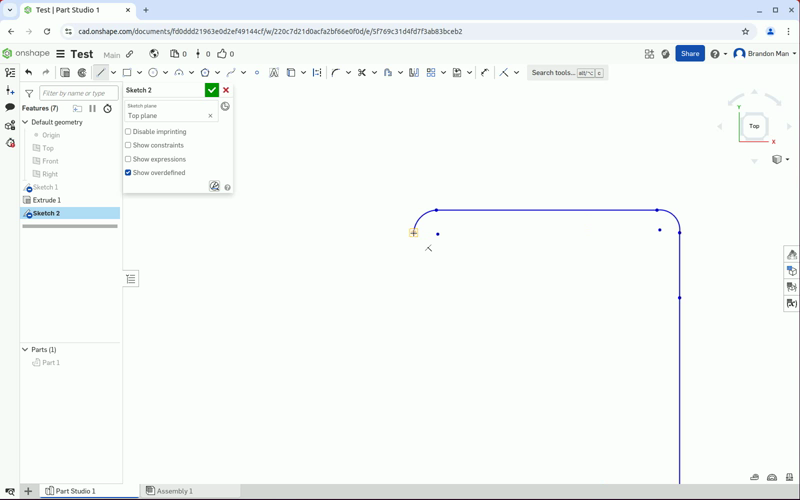
scroll(6)
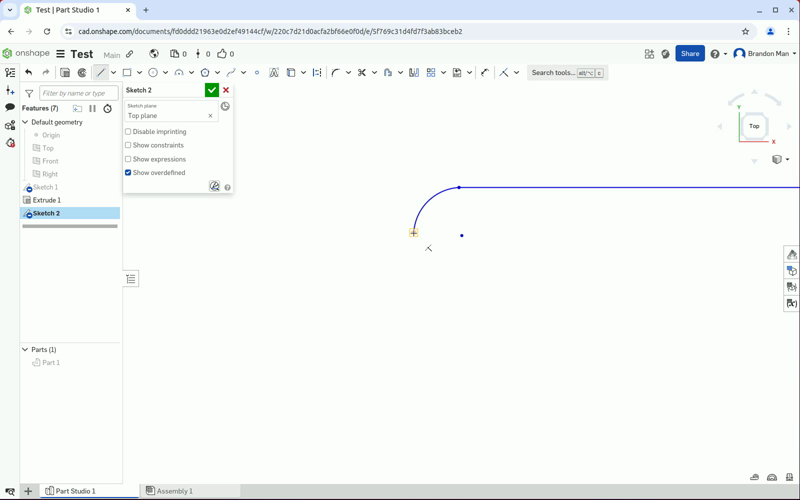
click(413, 232)
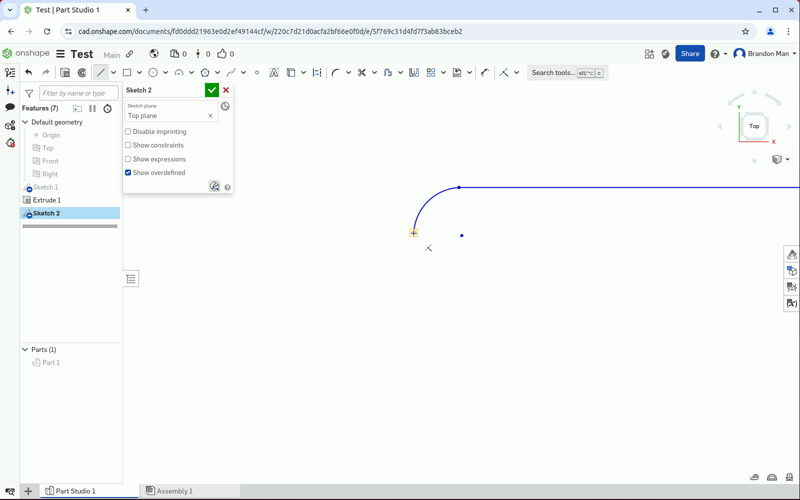
scroll(-6)
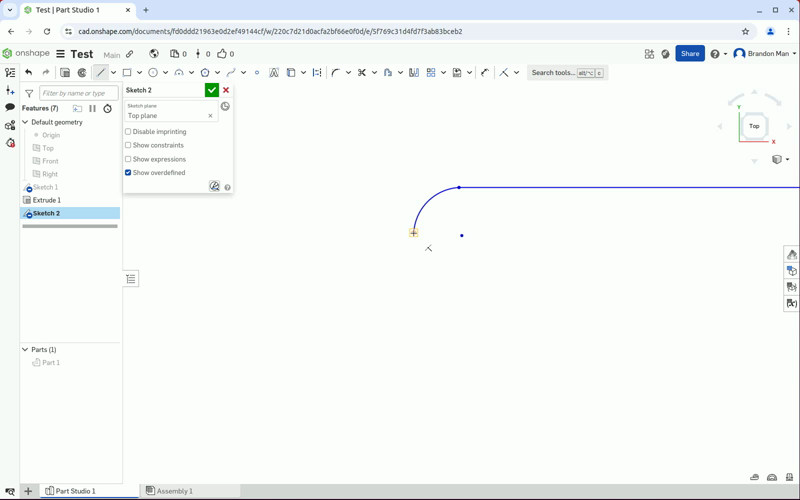
scroll(-6)
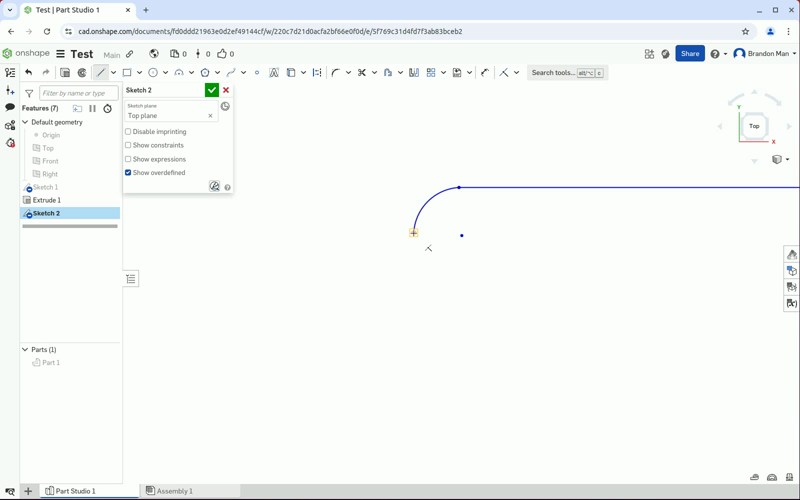
scroll(-6)
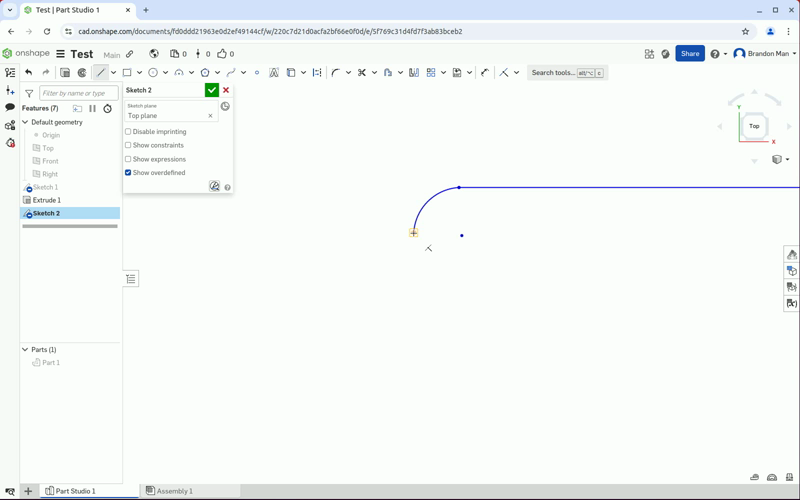
scroll(-6)
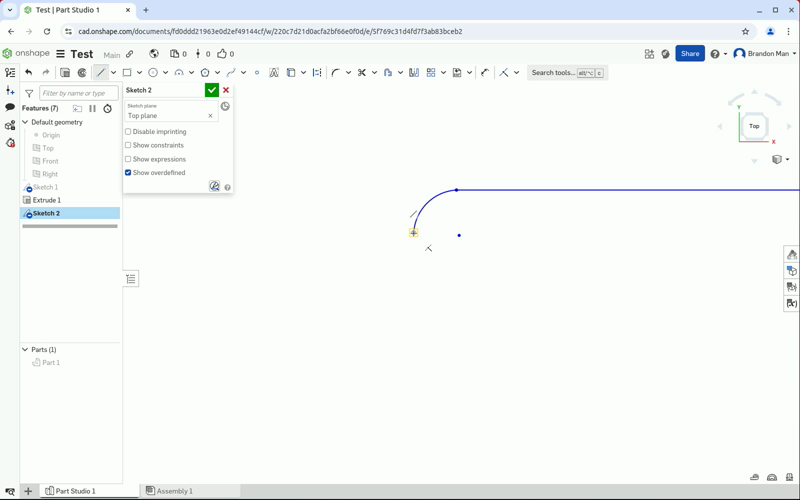
scroll(-6)
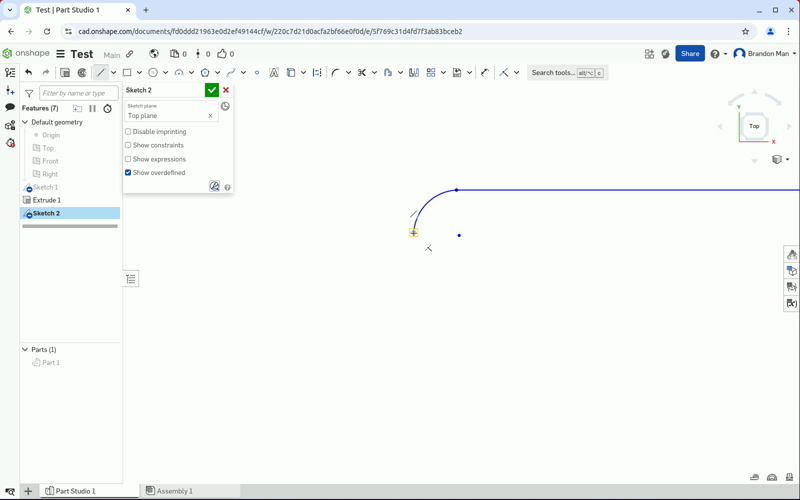
scroll(-6)
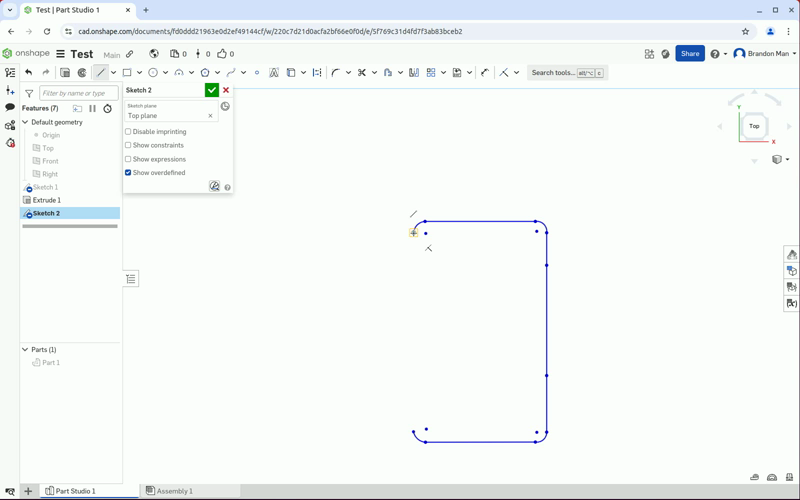
scroll(-6)
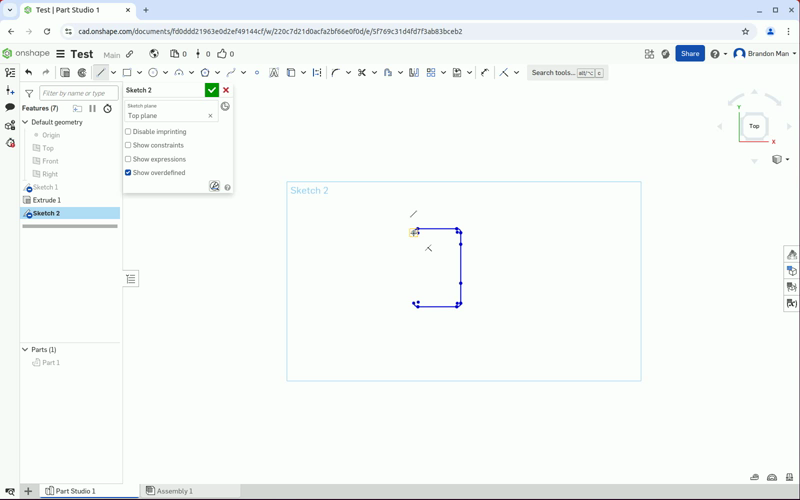
key_down(shift)
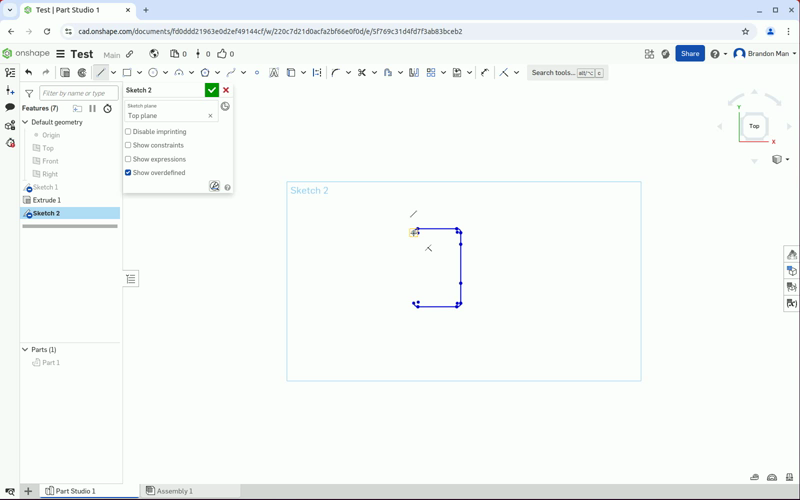
mouse_move(413, 303)
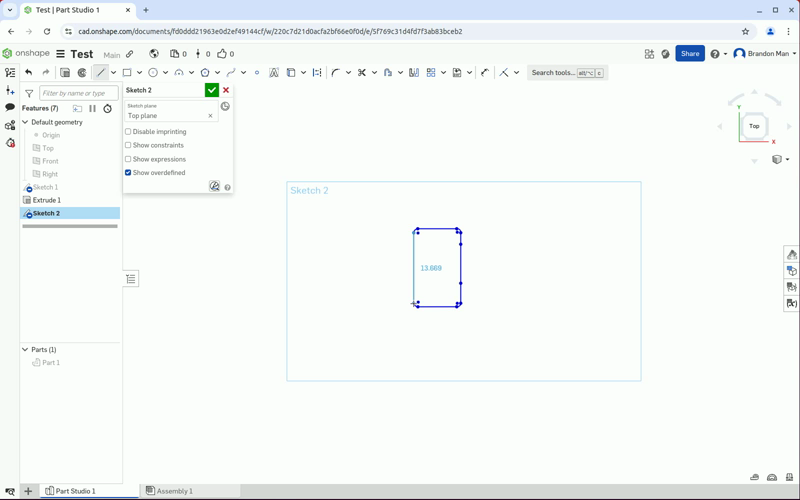
scroll(6)
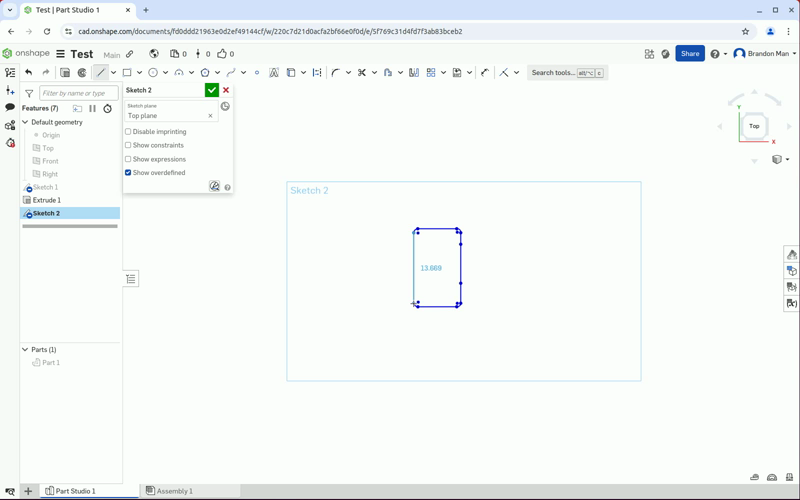
scroll(6)
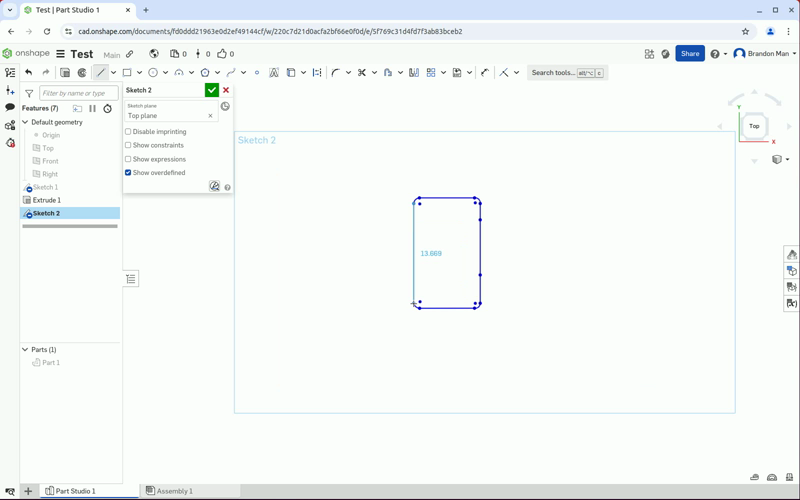
scroll(6)
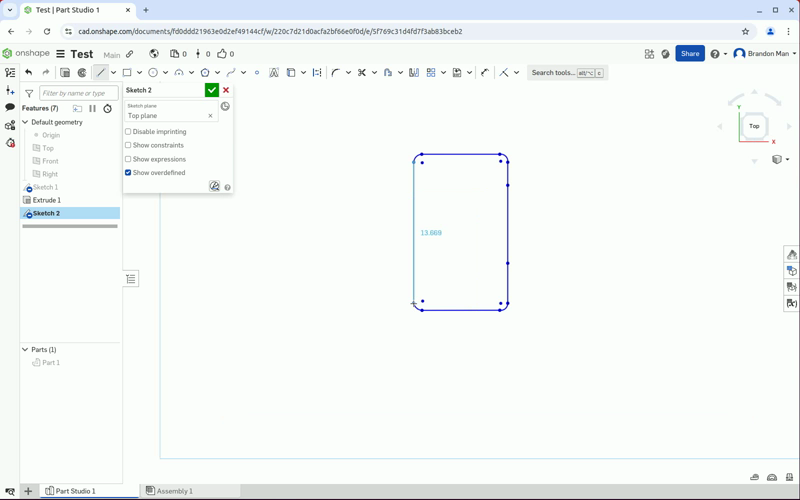
scroll(6)
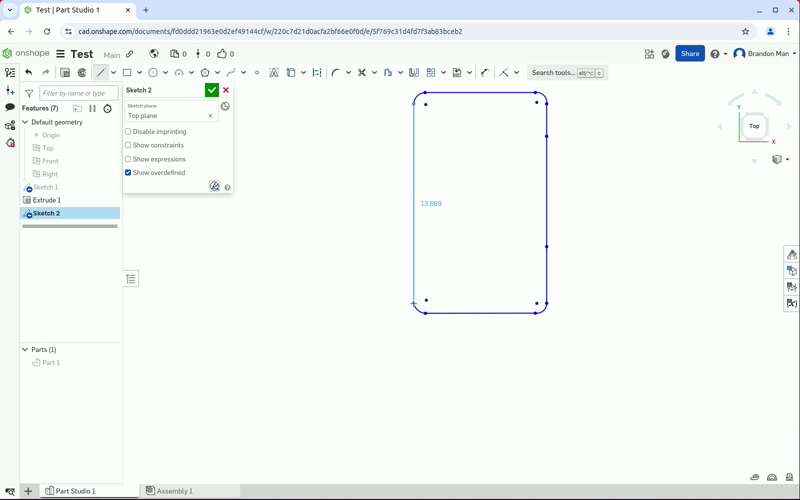
scroll(6)
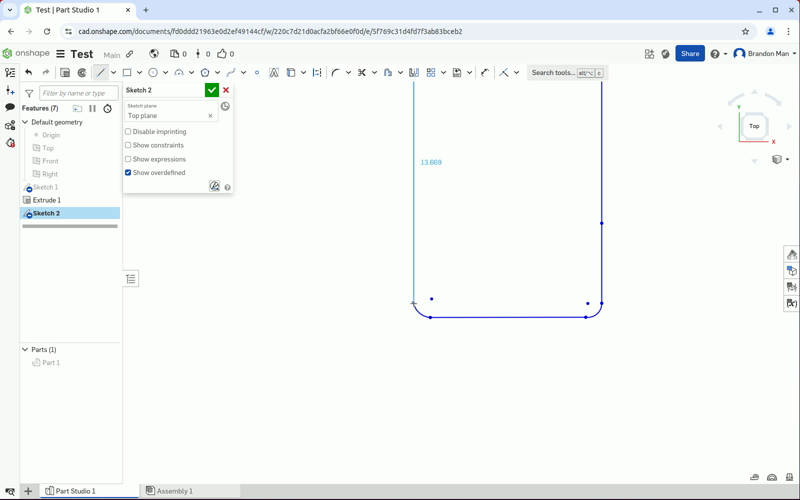
scroll(6)
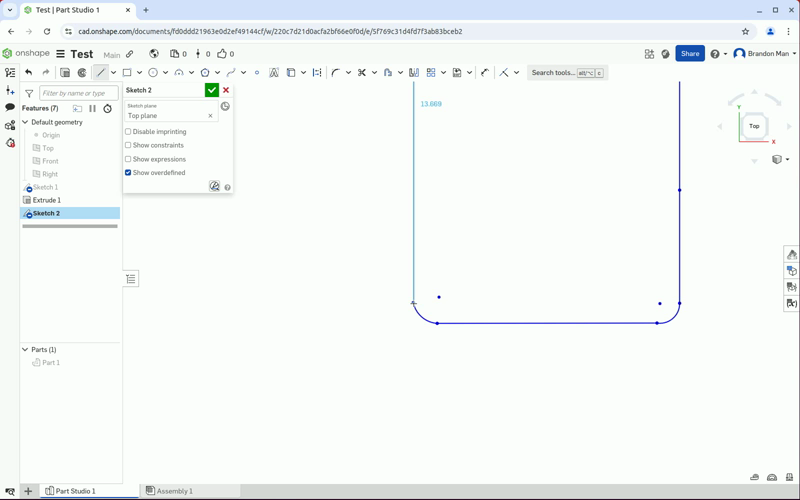
scroll(6)
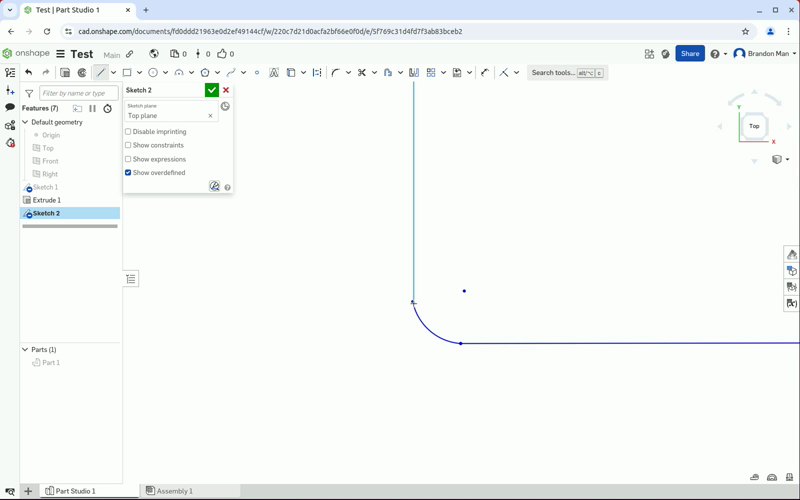
key_up(shift)
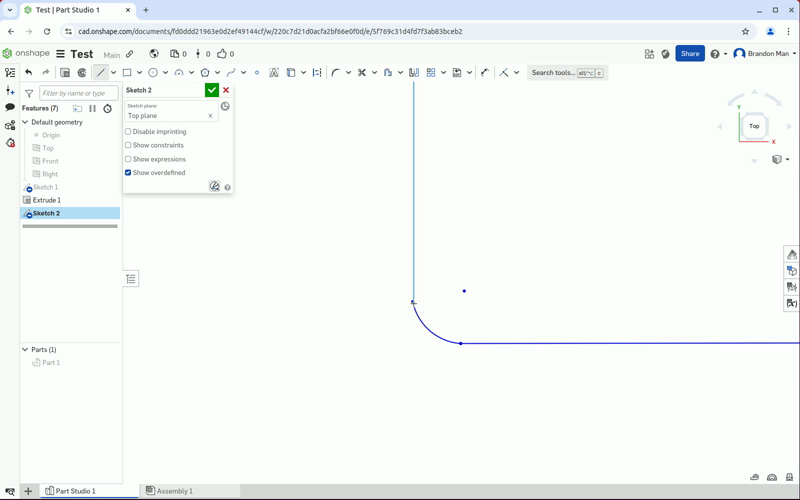
click(413, 303)
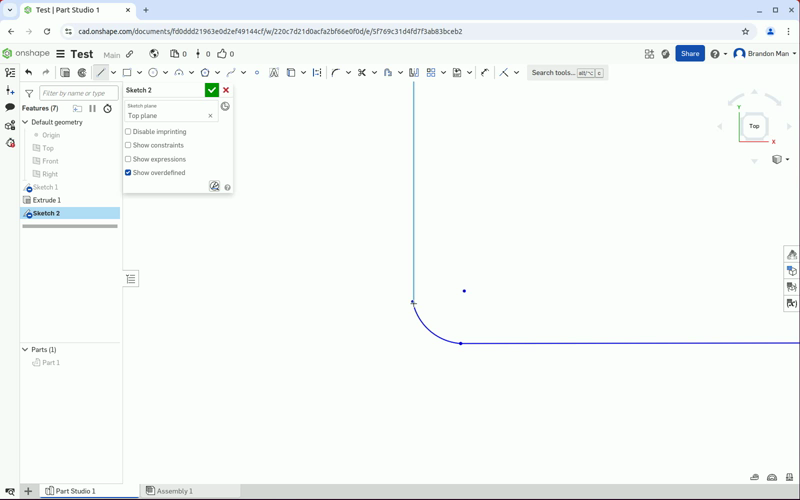
scroll(-6)
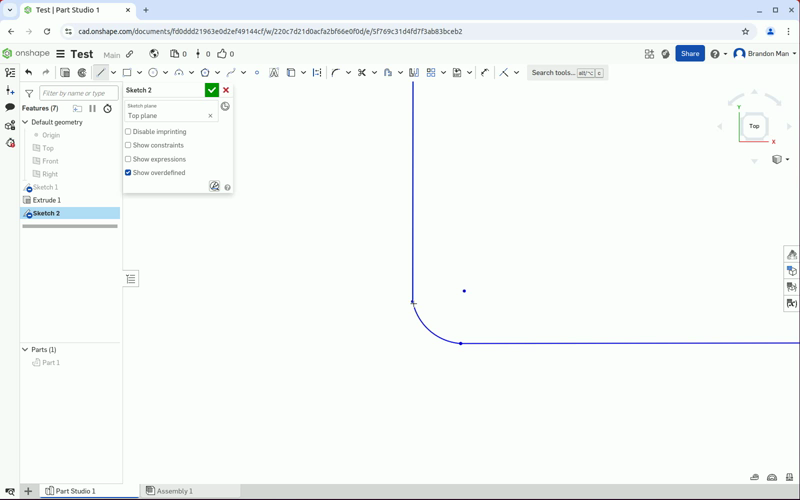
scroll(-6)
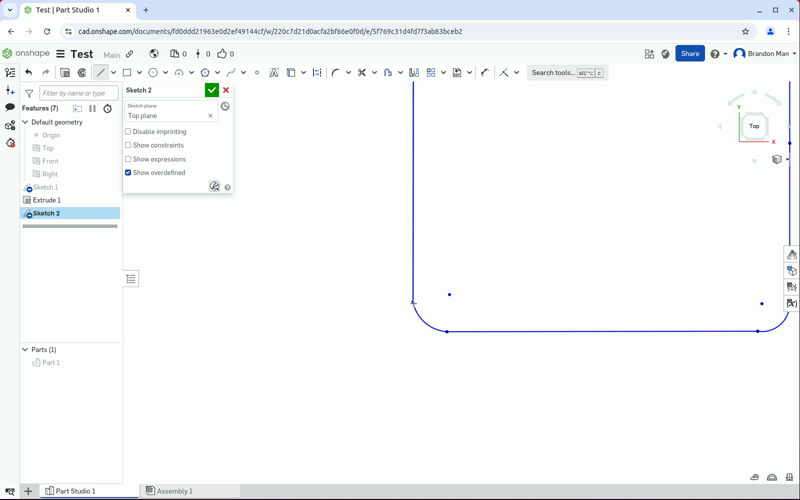
scroll(-6)
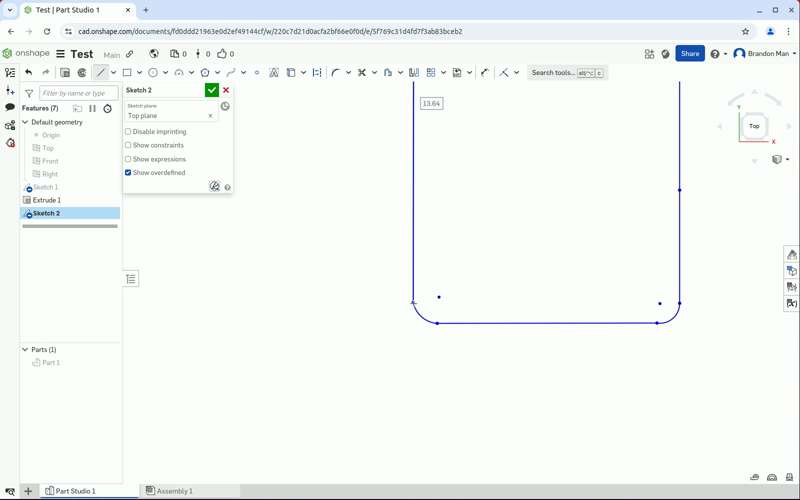
scroll(-6)
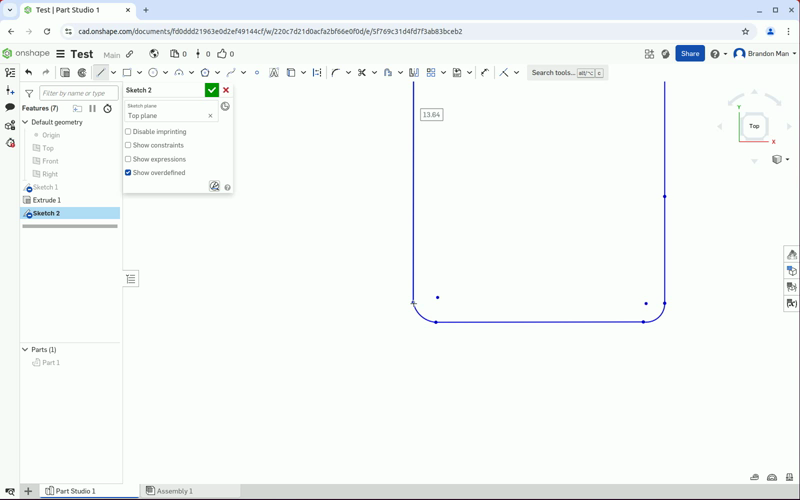
scroll(-6)
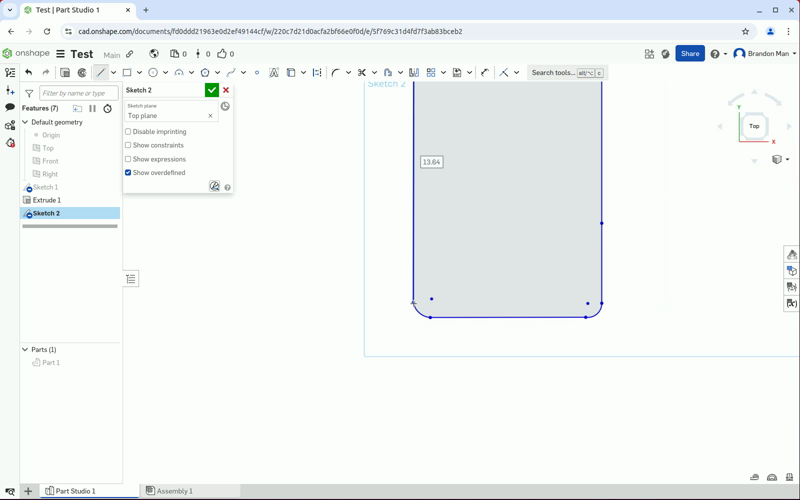
scroll(-6)
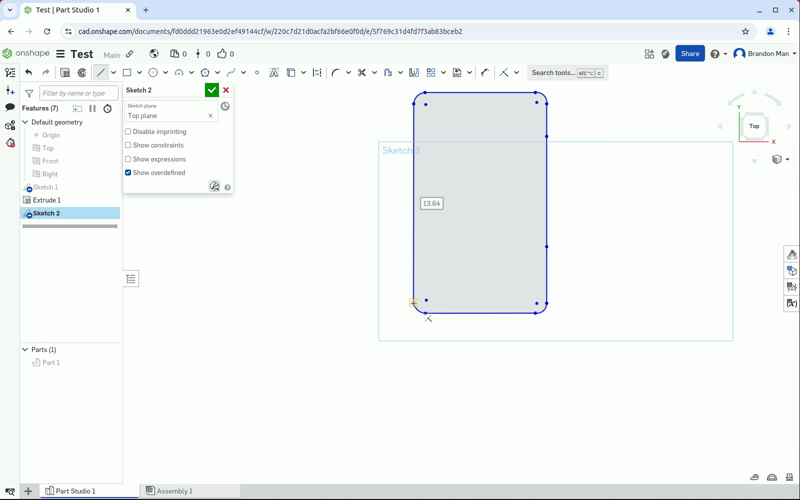
scroll(-6)
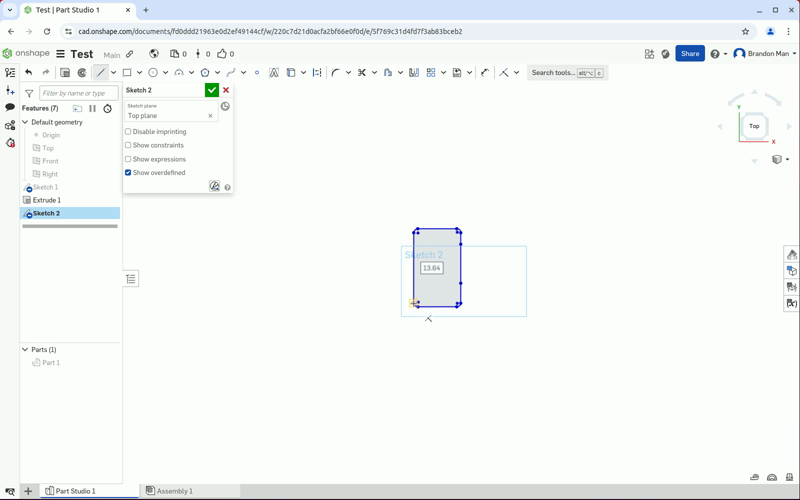
key(esc)
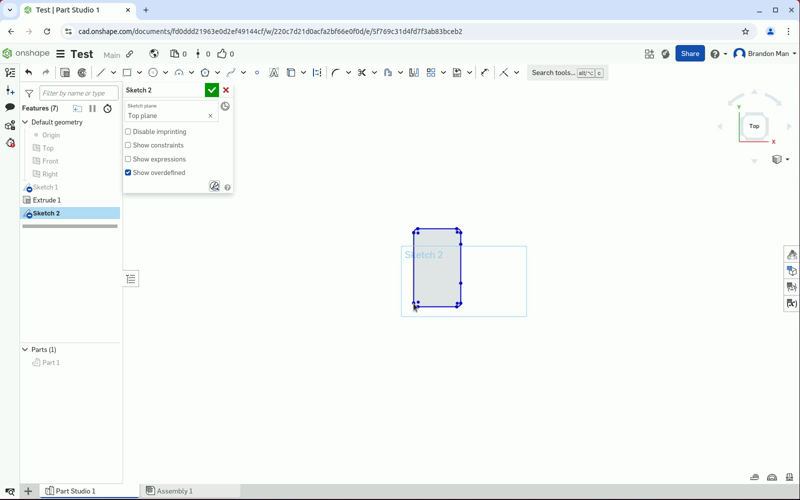
mouse_move(442, 265)
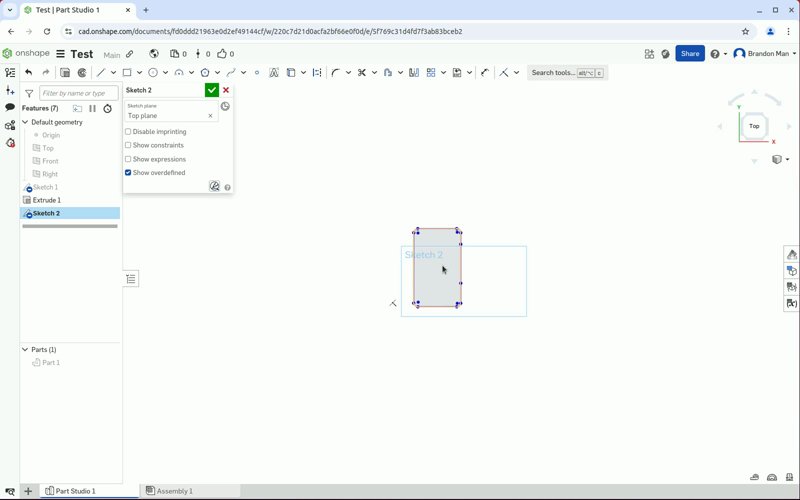
click(442, 265)
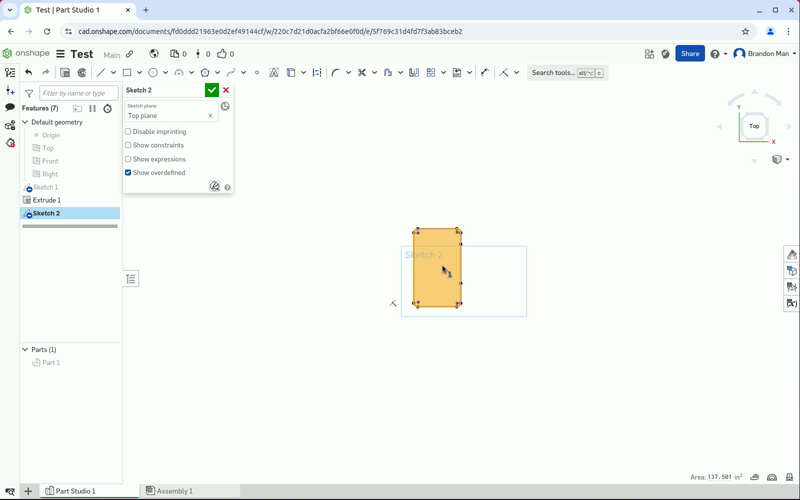
mouse_move(73, 352)
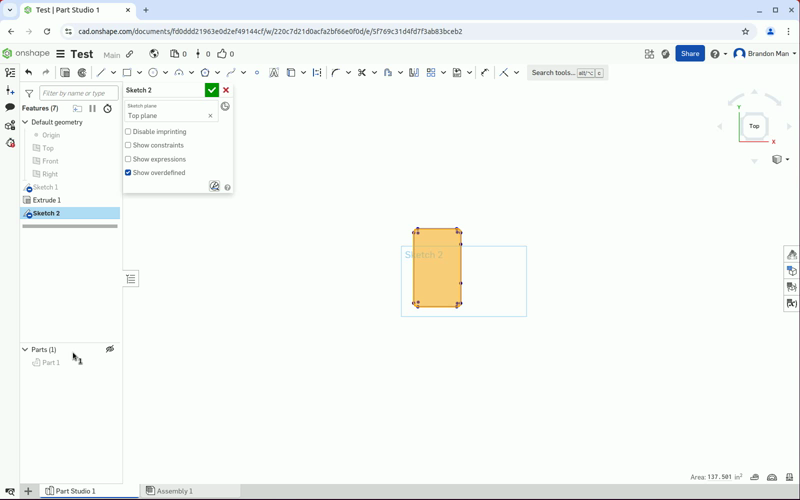
key(shift+y)
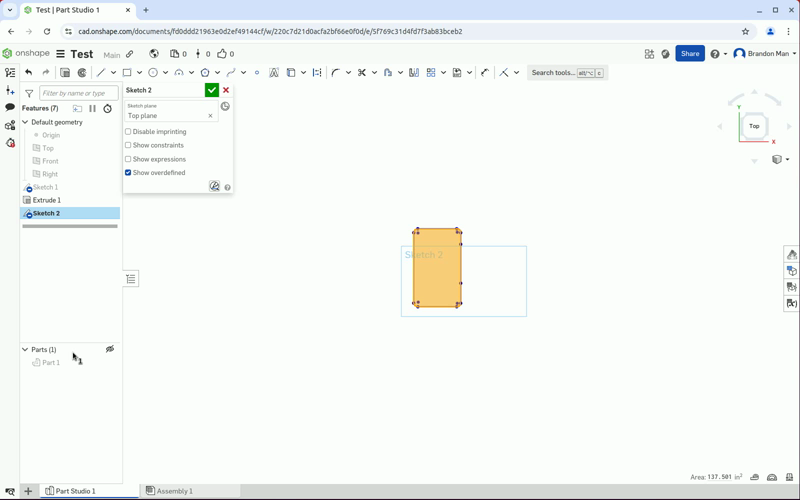
key(shift+e)
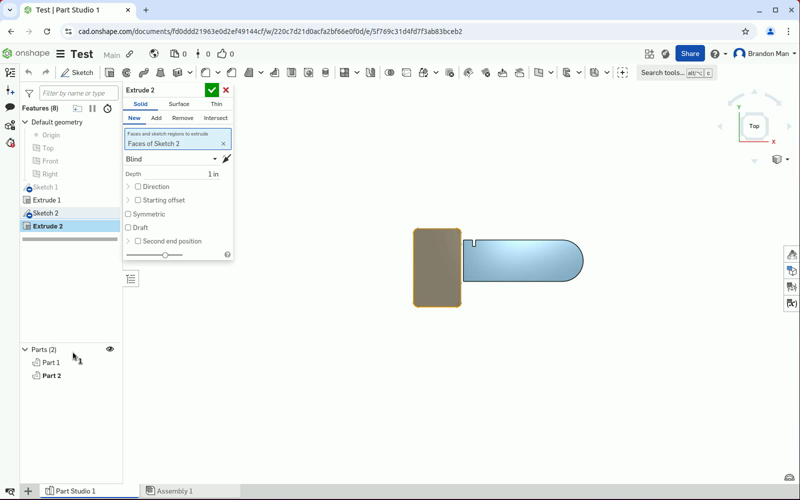
mouse_move(143, 106)
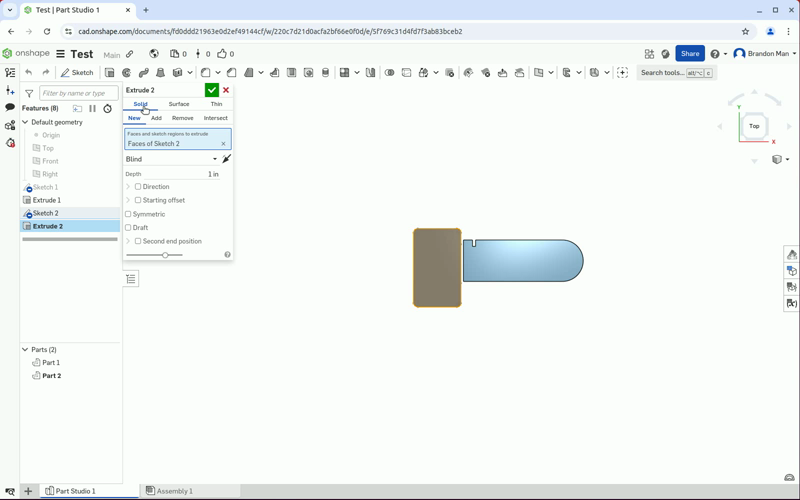
click(143, 106)
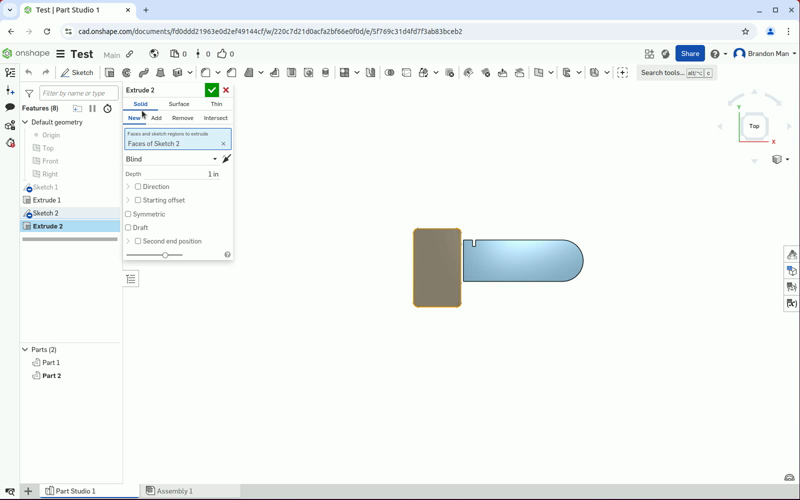
mouse_move(137, 120)
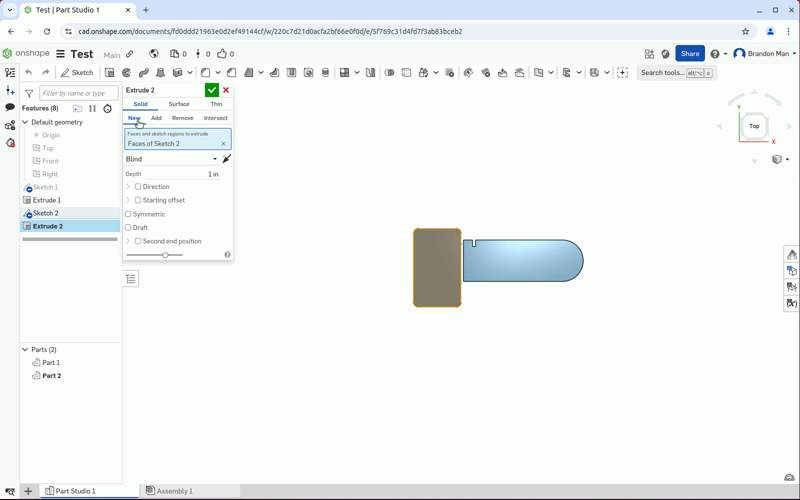
click(137, 120)
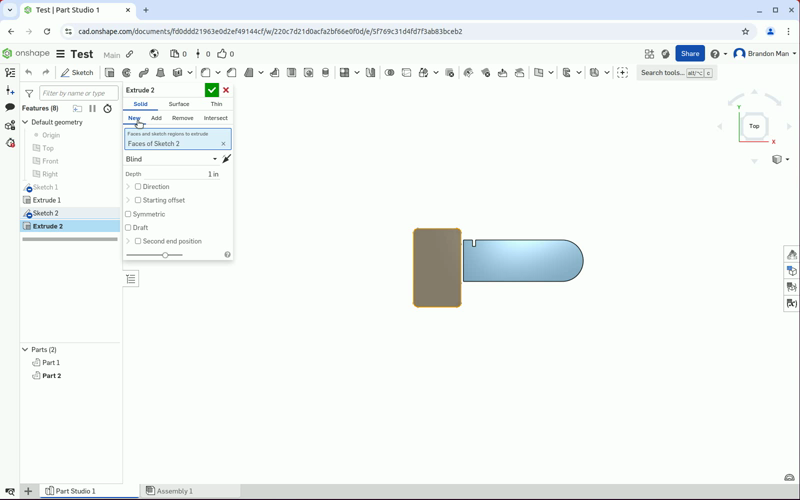
key(tab, 4)
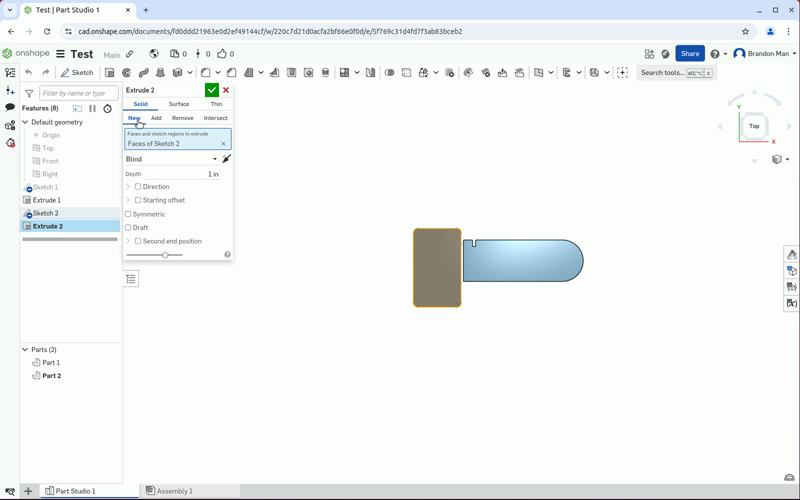
text(5.296)
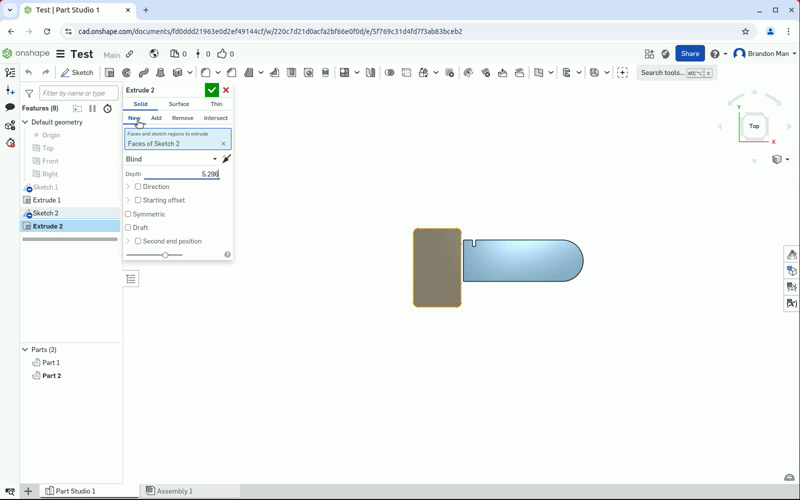
key(enter)
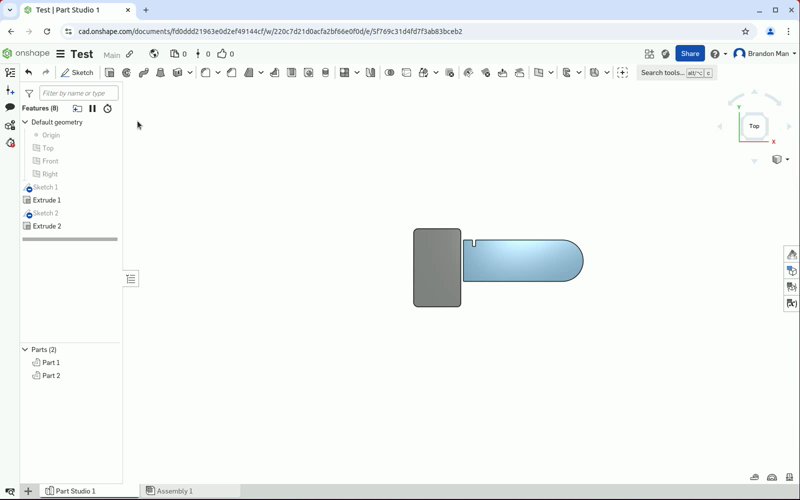
key(shift+h)
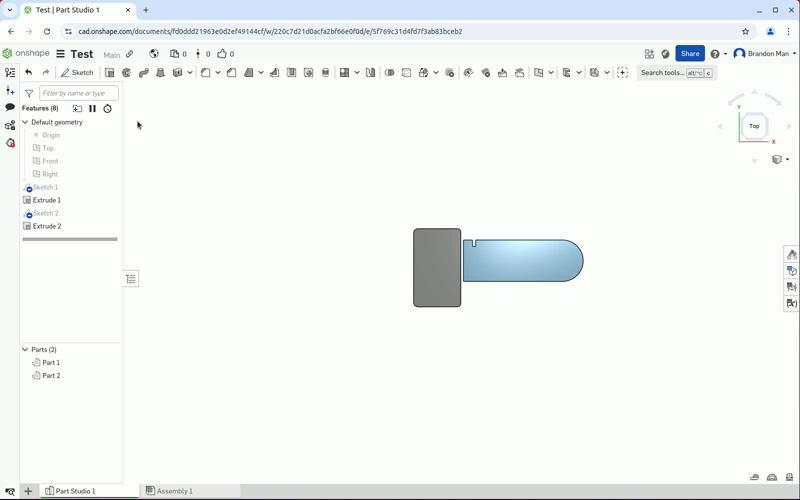
key(shift+h)
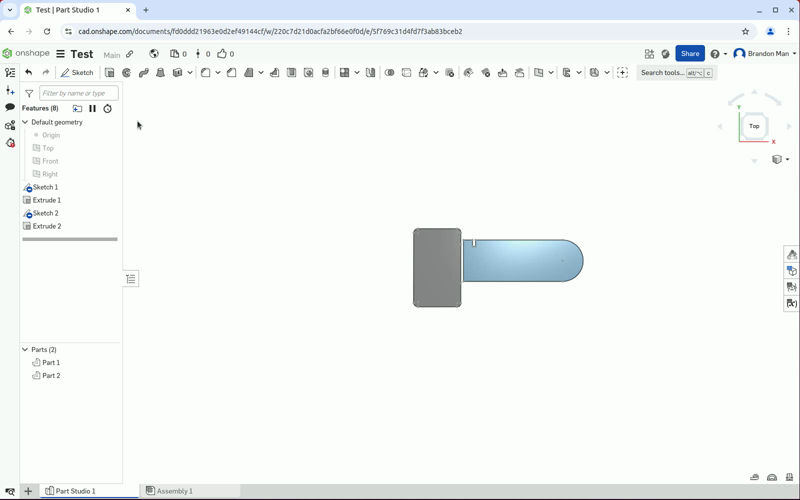
key(shift+7)
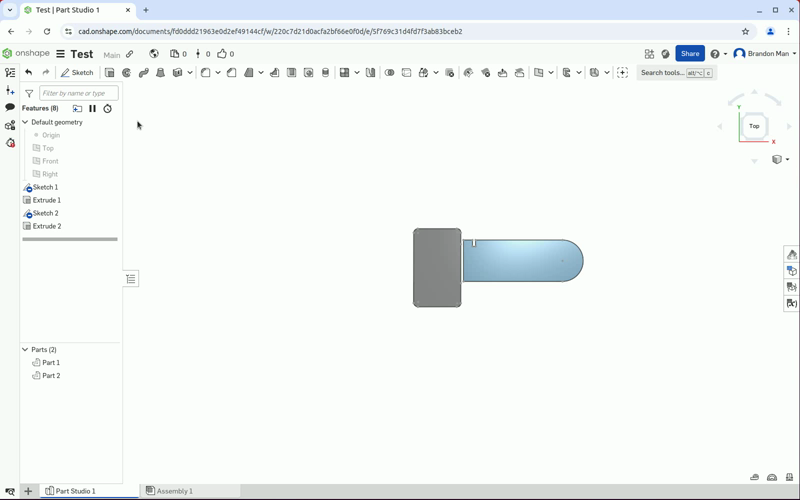
key(up, 3)
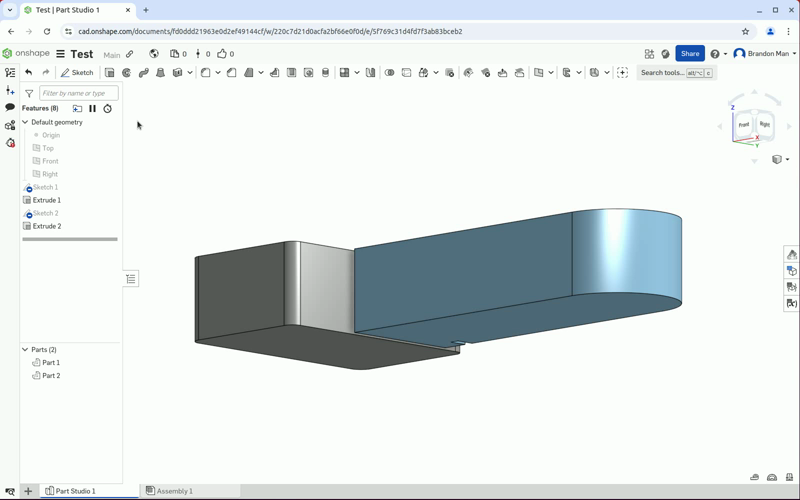
key(left, 3)
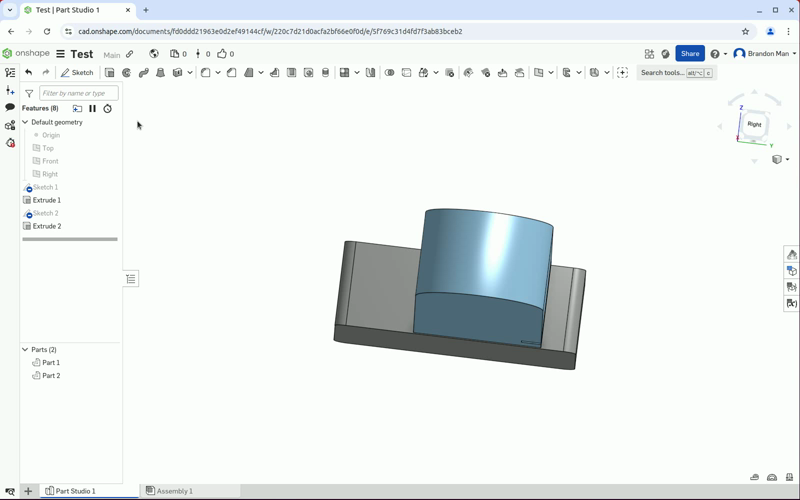
key(right, 3)
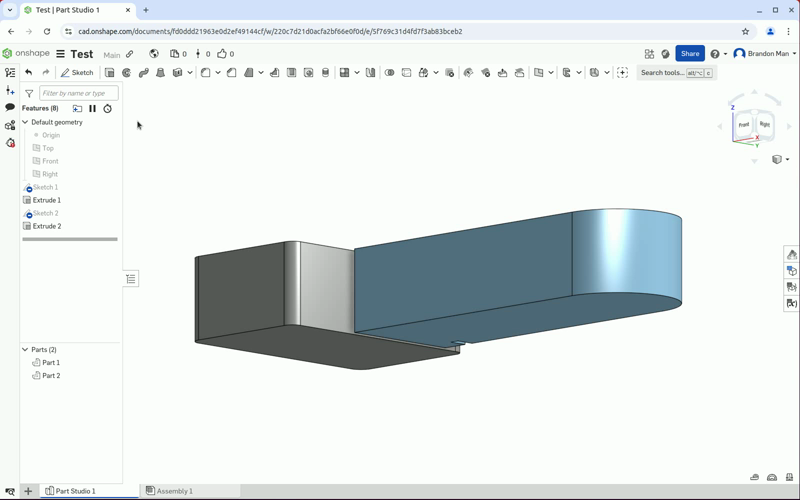
key(down, 3)
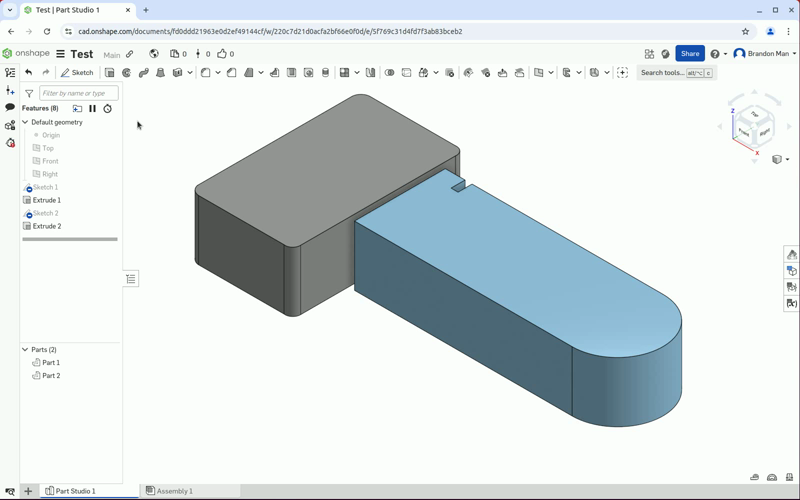
mouse_move(73, 189)
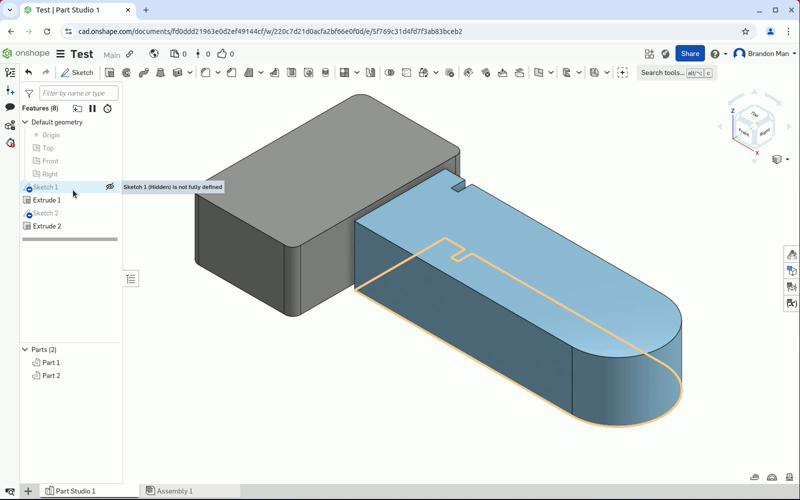
click(73, 189)